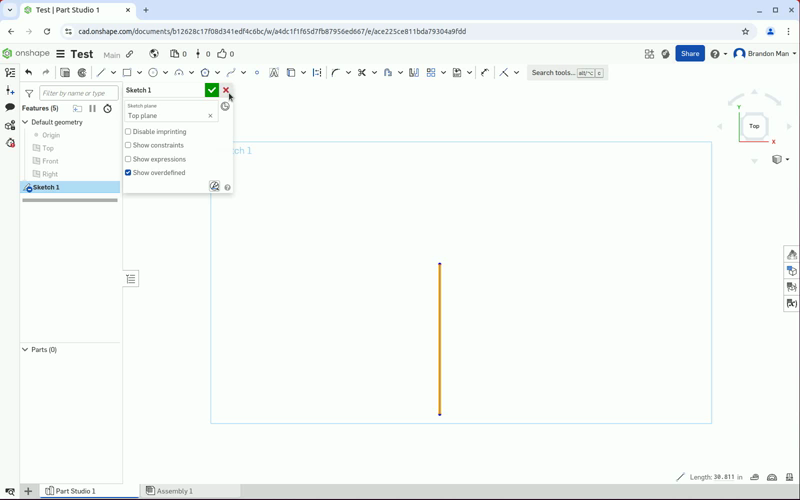
key(shift+h)
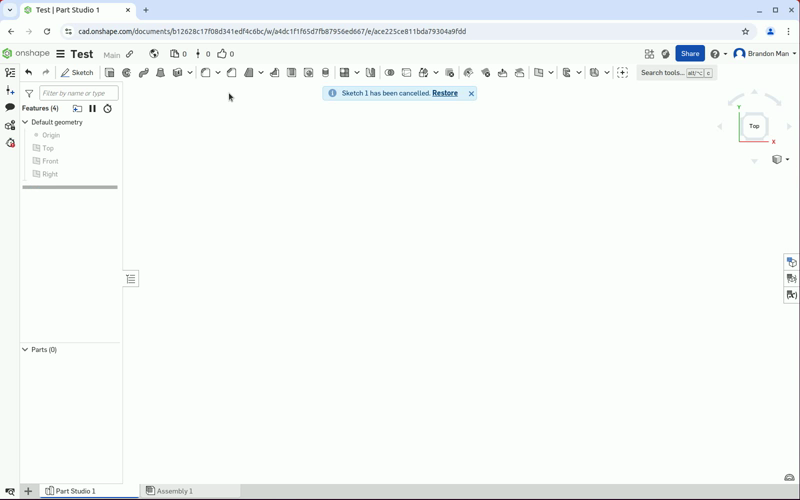
mouse_move(73, 352)
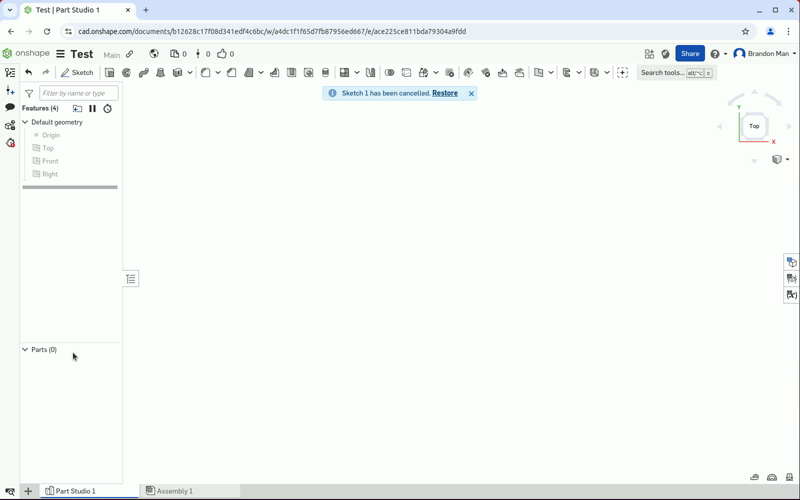
key(y)
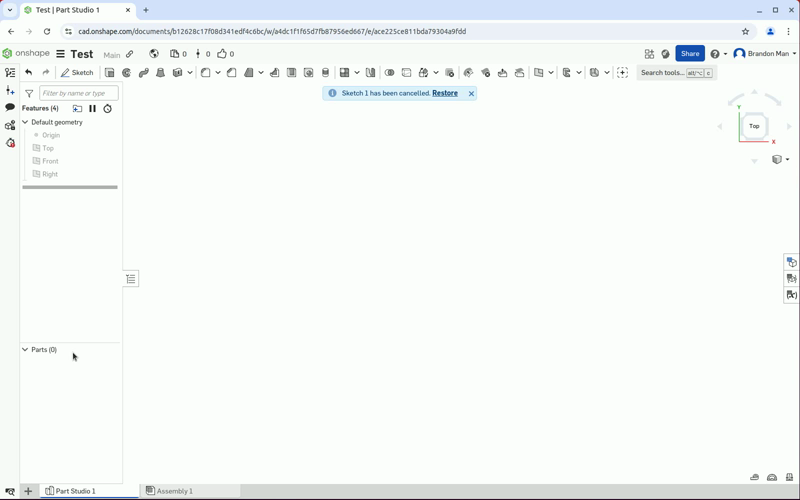
key(shift+p)
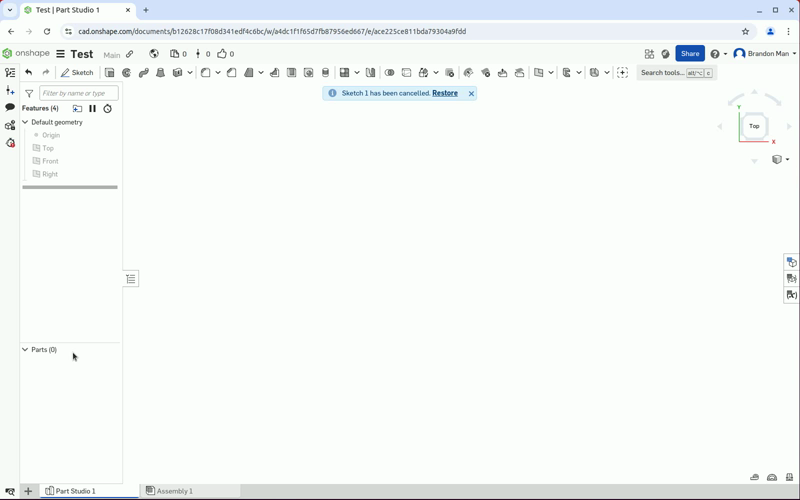
key(space)
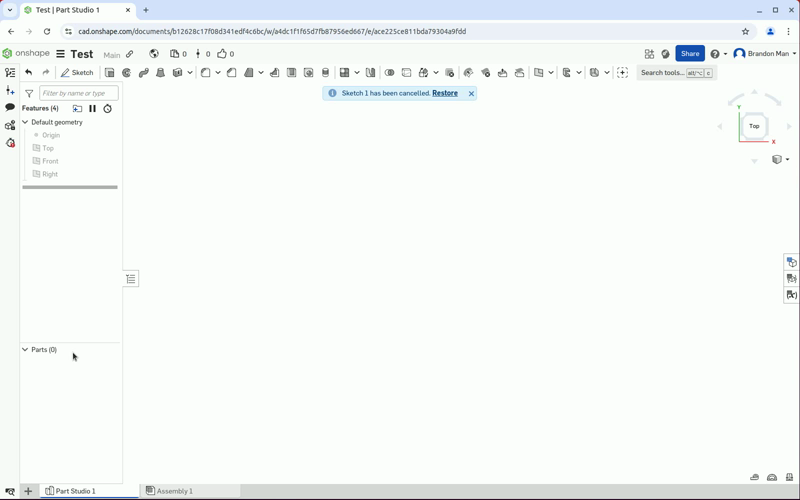
key_down(shift)
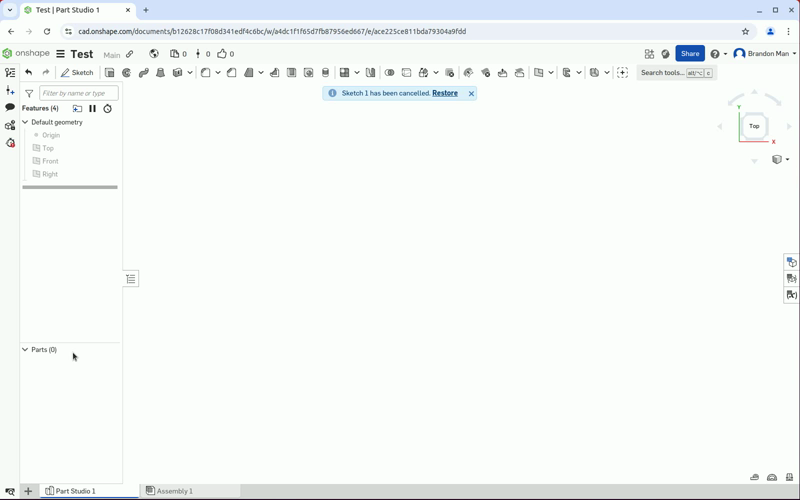
key(up)
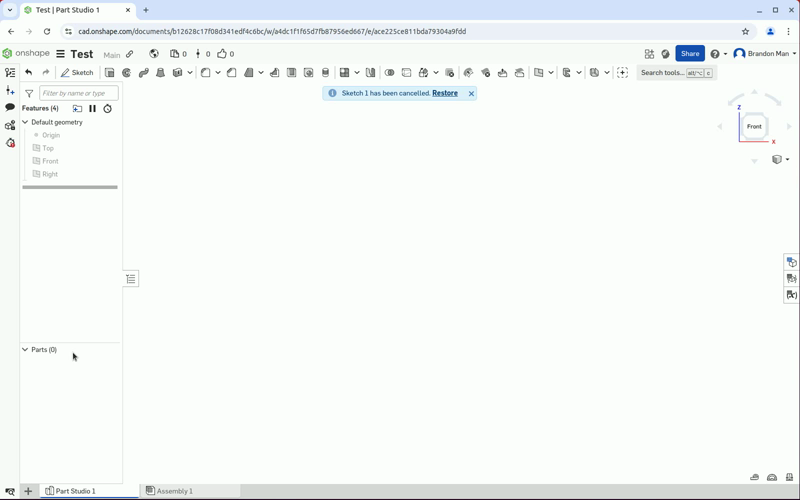
key_up(shift)
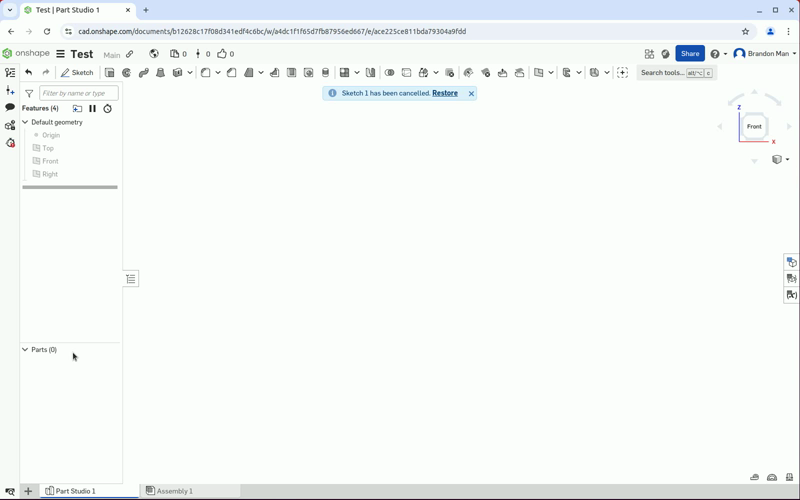
key(space)
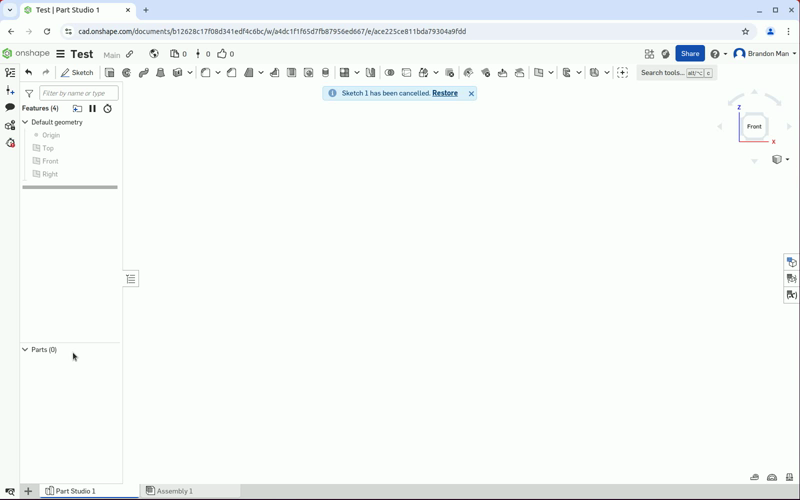
key_down(shift)
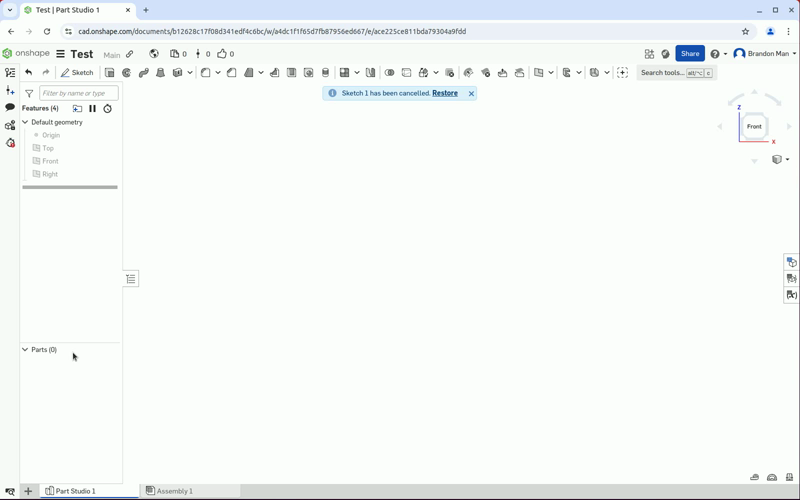
key(left)
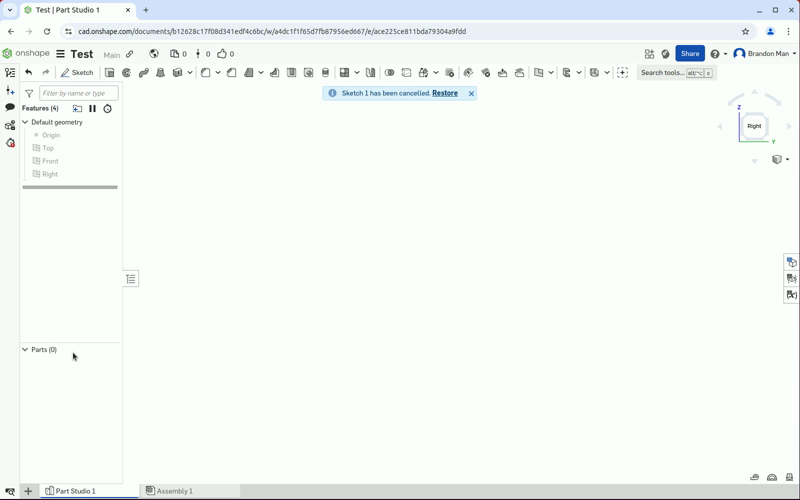
key_up(shift)
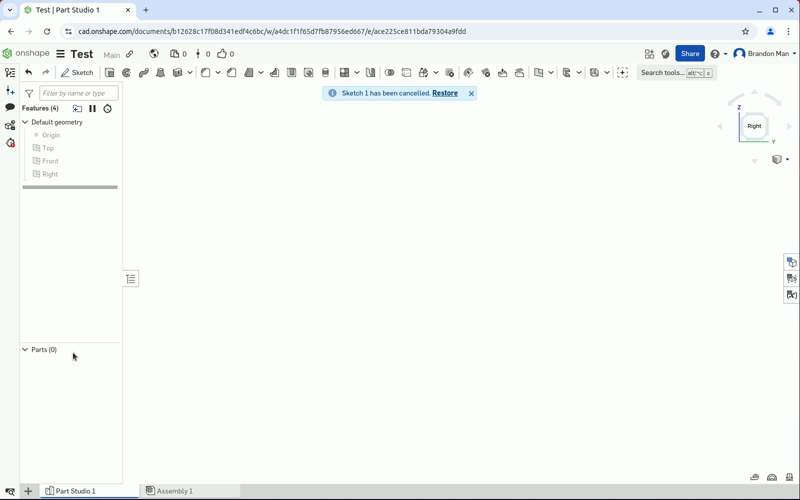
mouse_move(73, 352)
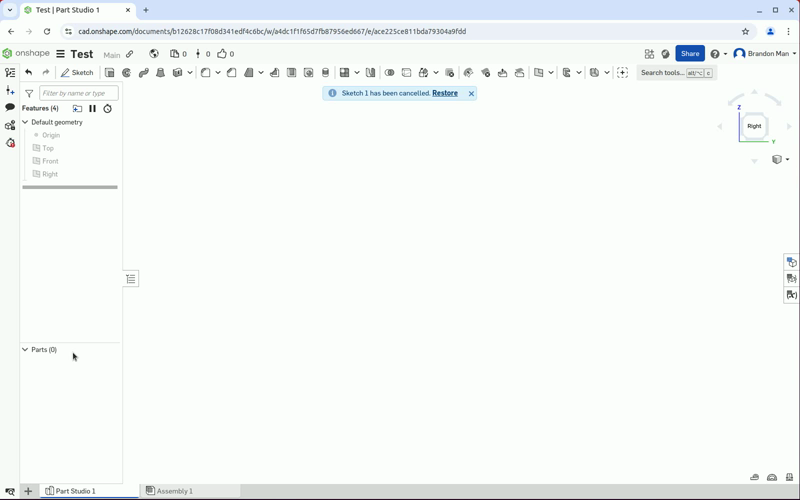
key(shift+y)
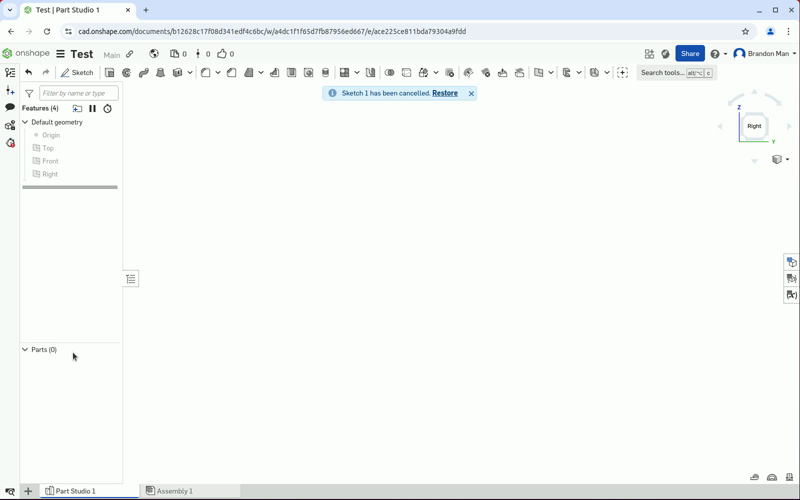
key(shift+s)
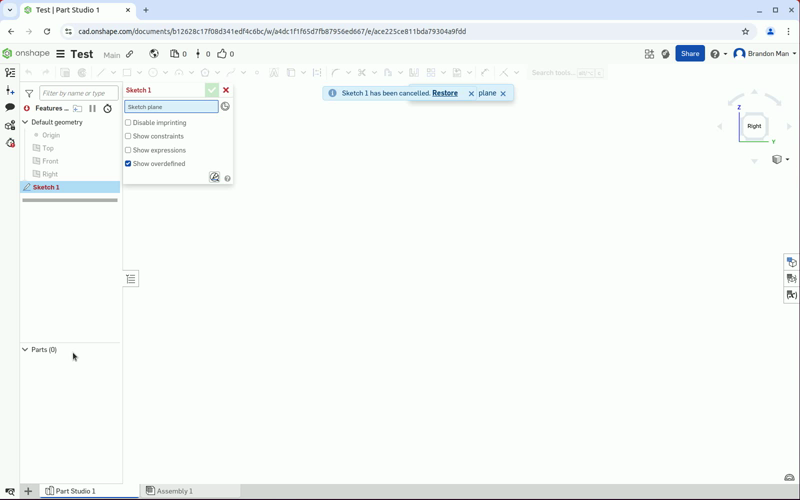
mouse_move(73, 176)
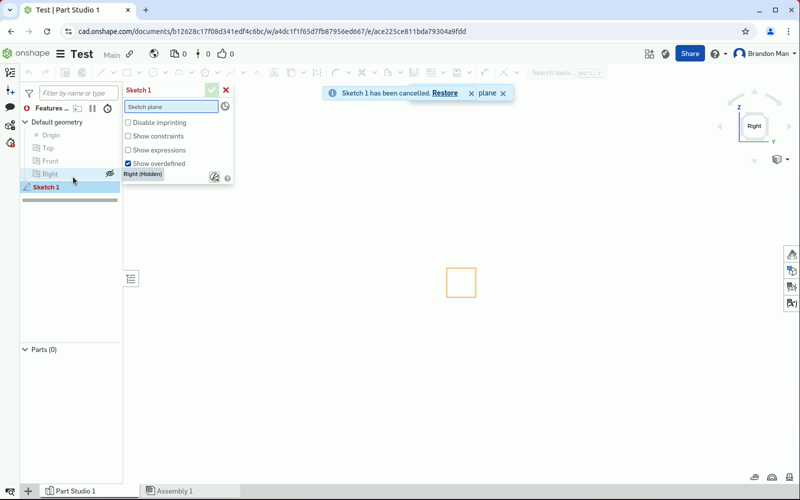
click(73, 176)
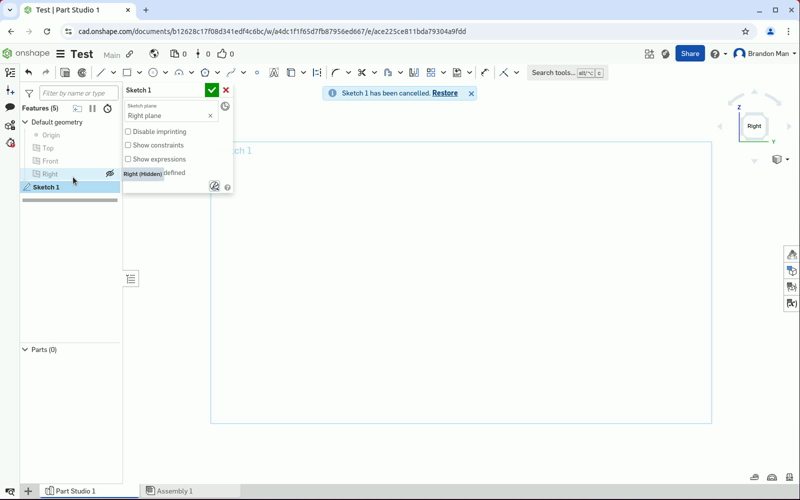
mouse_move(73, 352)
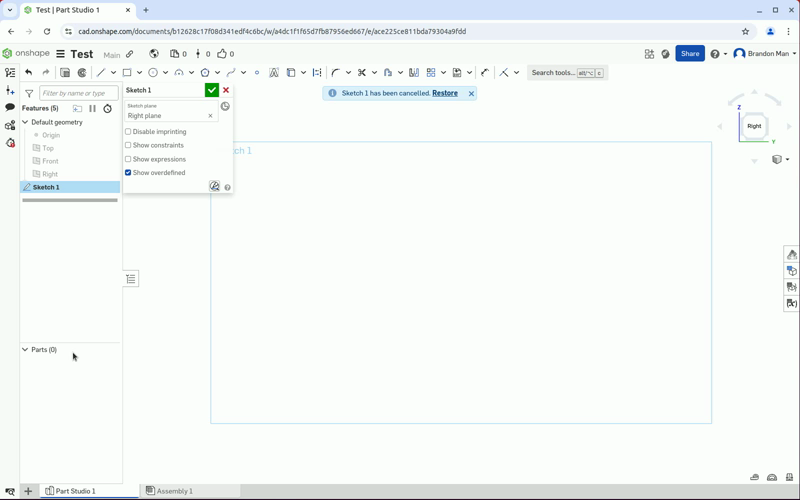
key(y)
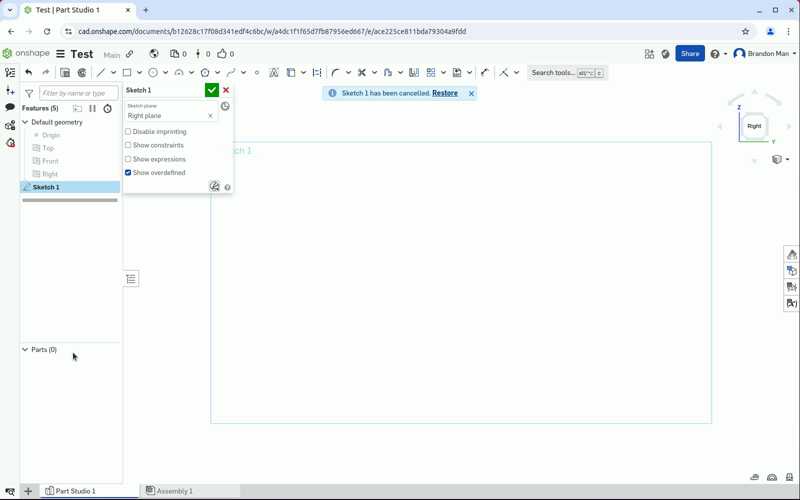
key(l)
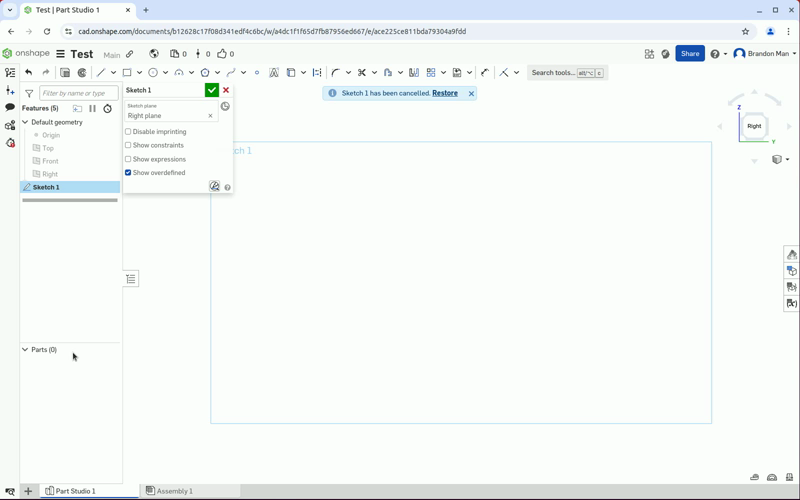
key_down(shift)
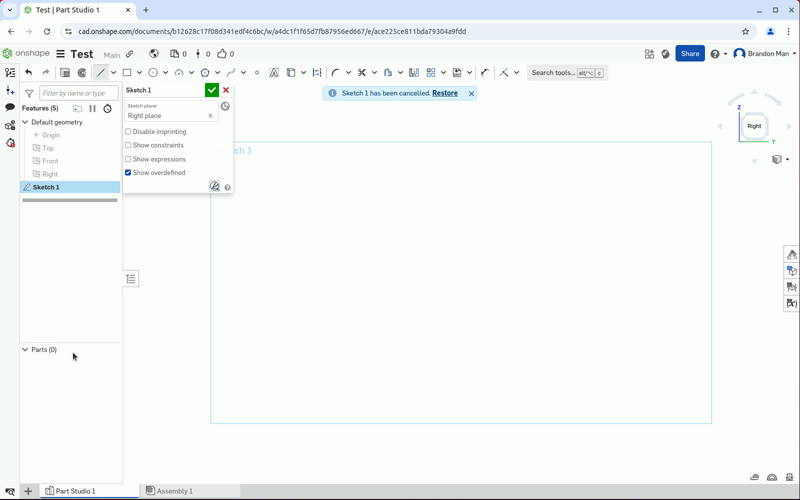
mouse_move(460, 262)
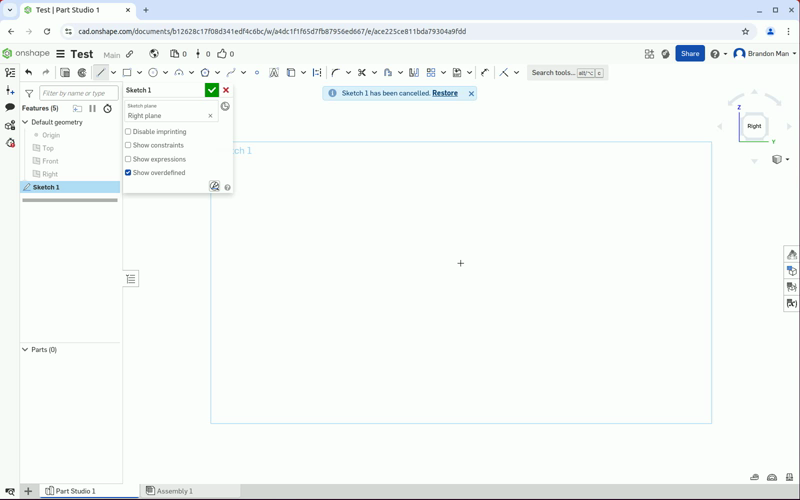
click(460, 262)
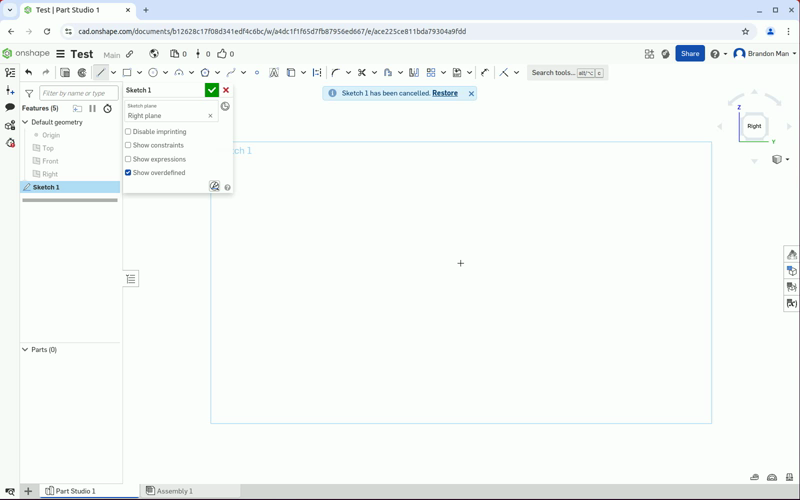
key_up(shift)
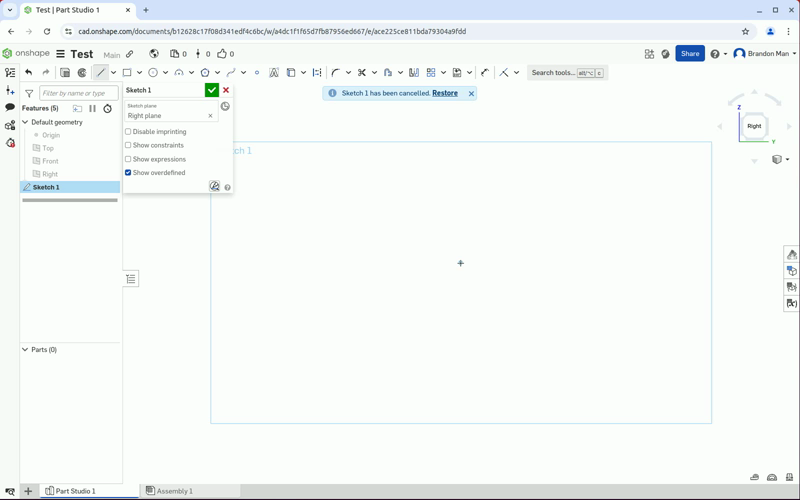
key_down(shift)
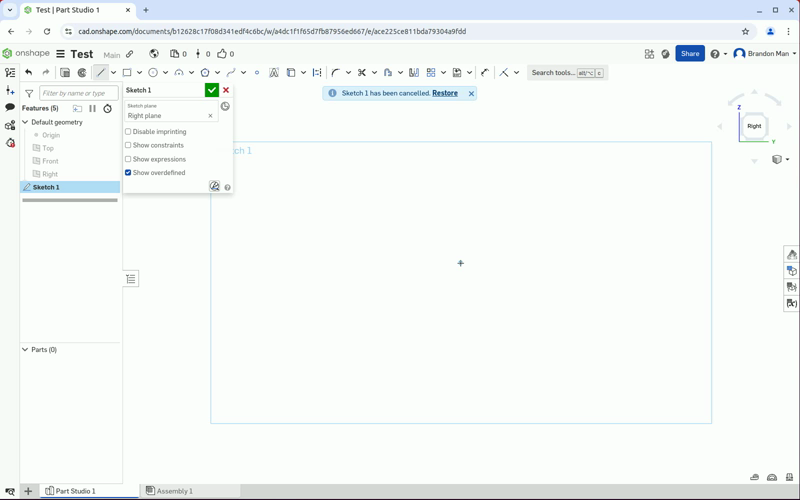
mouse_move(490, 262)
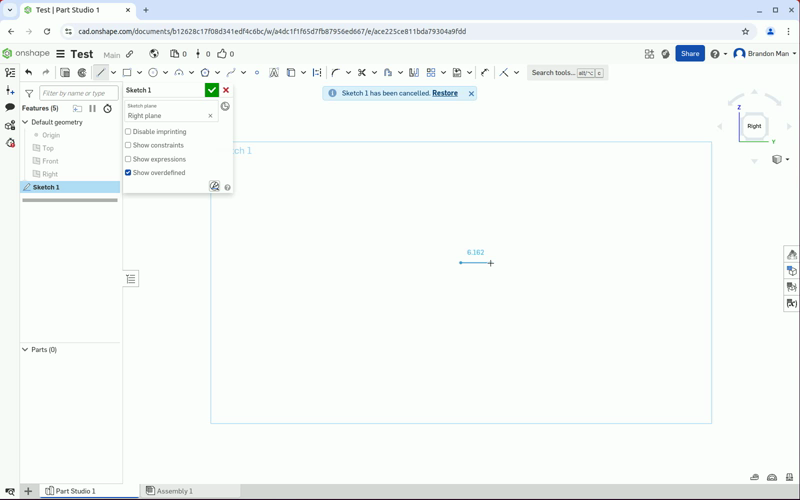
mouse_move(463, 267)
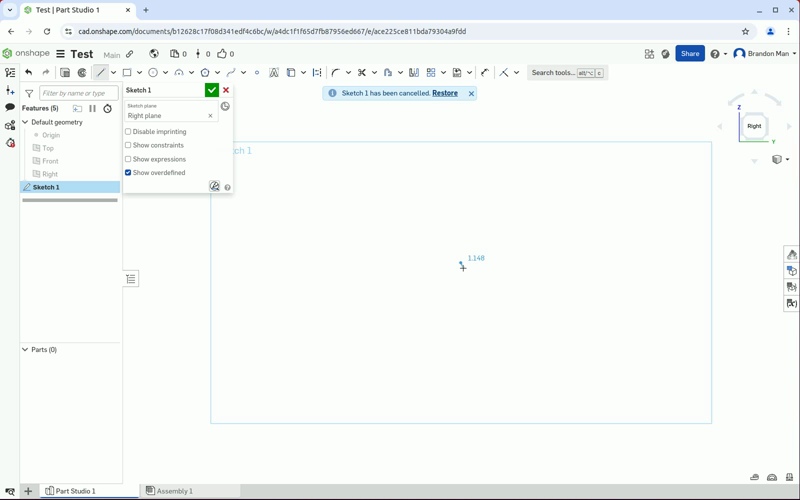
scroll(6)
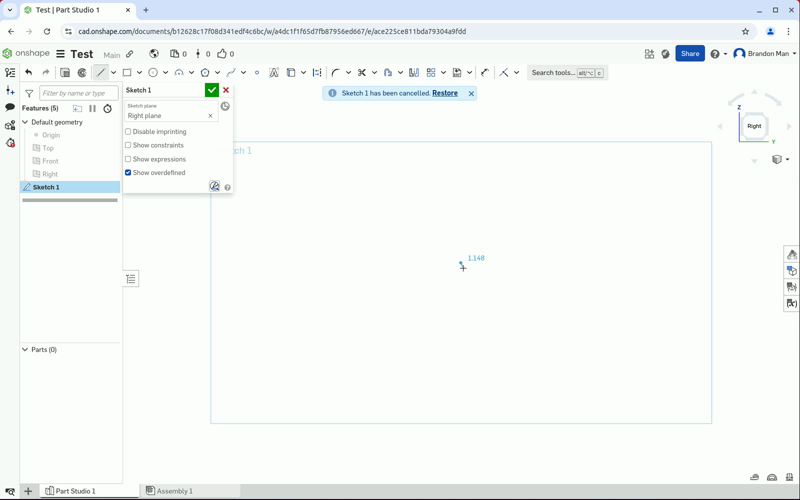
scroll(6)
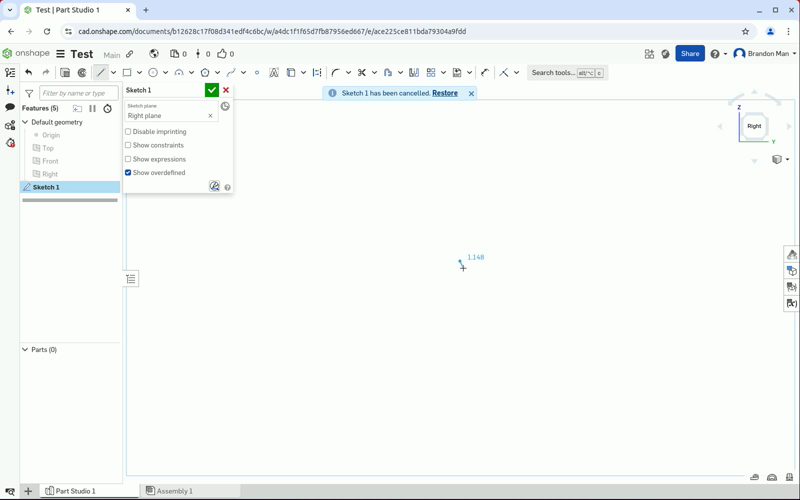
scroll(6)
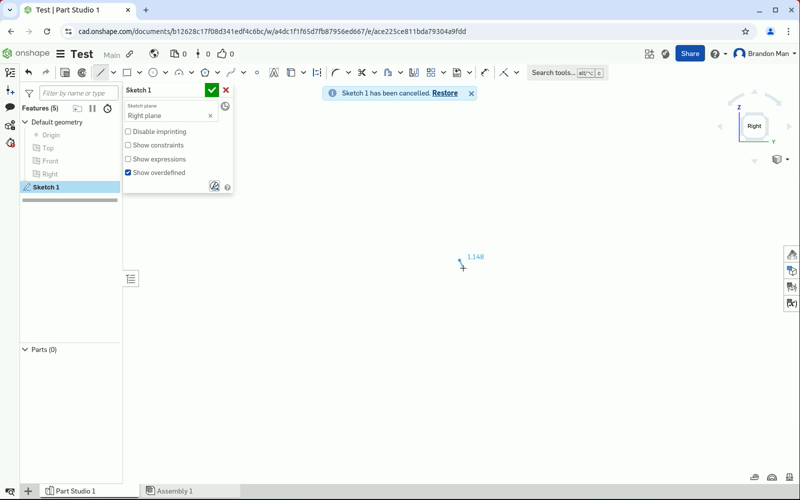
scroll(6)
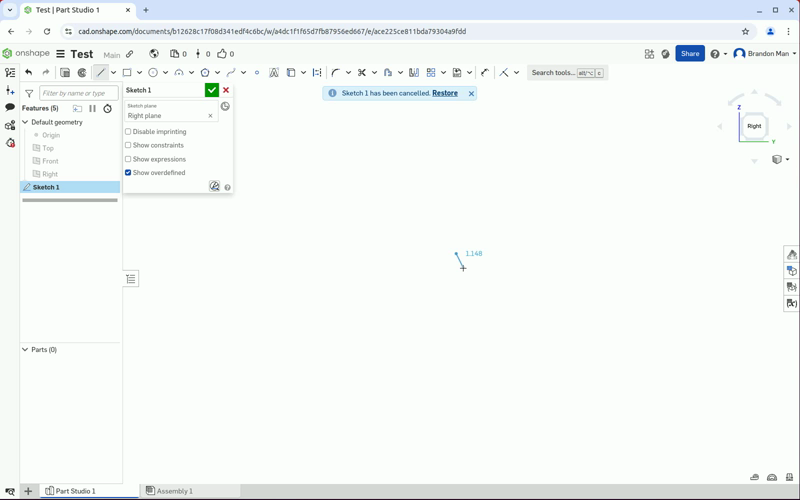
scroll(6)
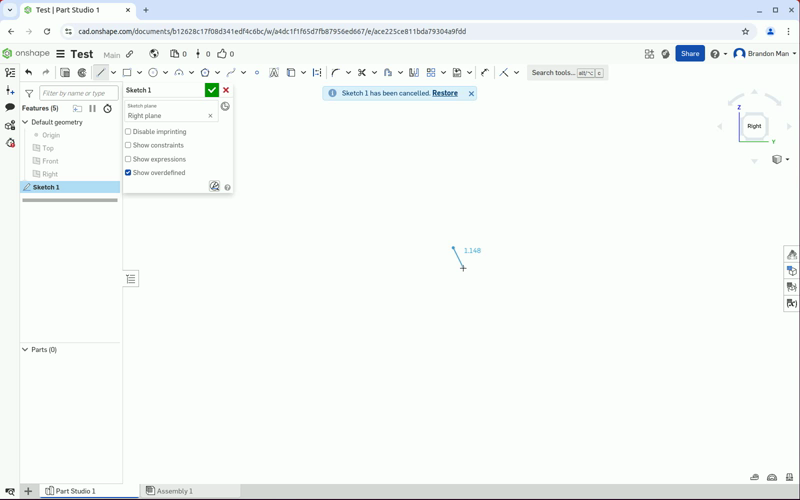
scroll(6)
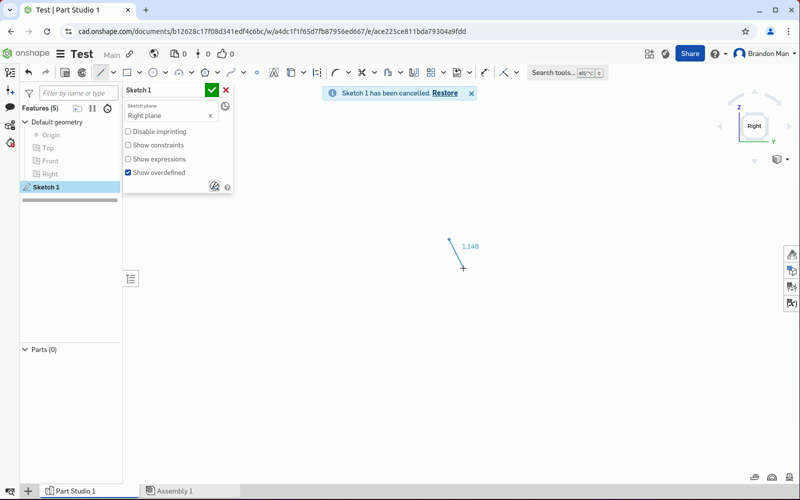
scroll(6)
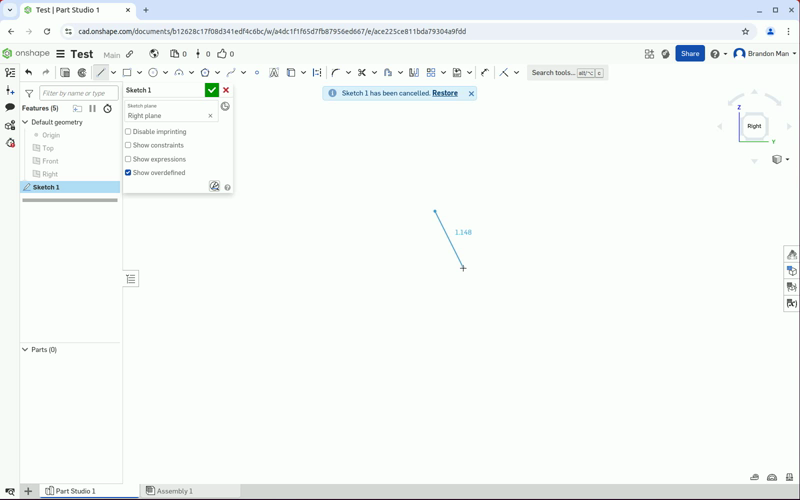
click(463, 267)
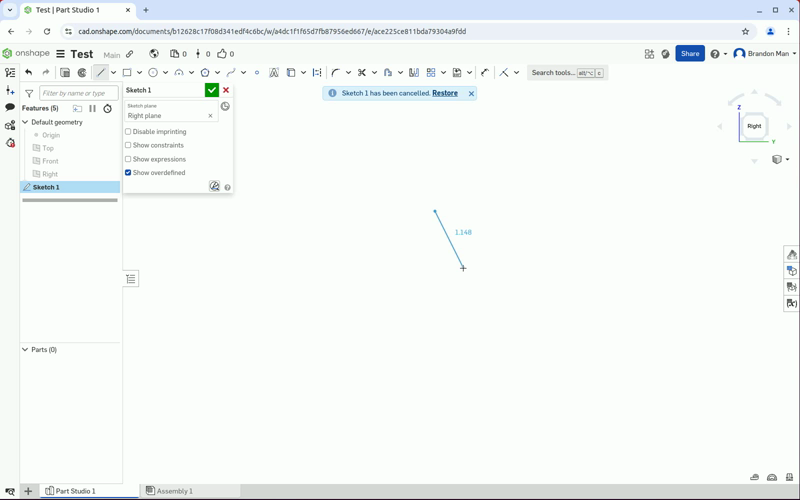
scroll(-6)
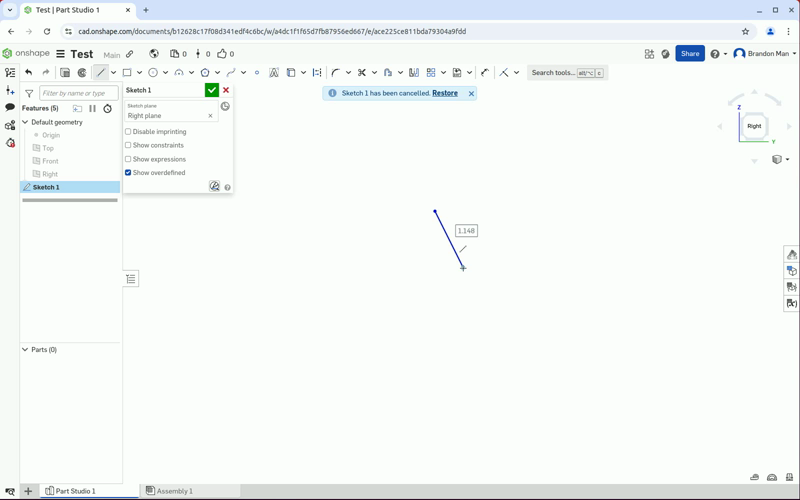
scroll(-6)
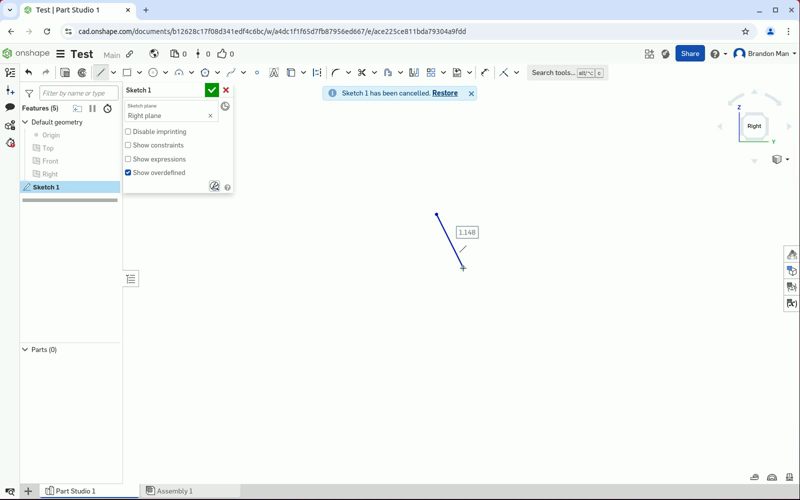
scroll(-6)
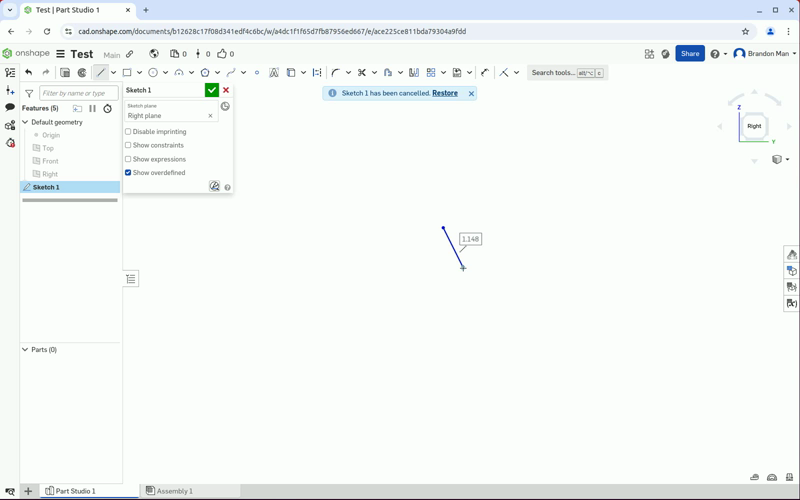
scroll(-6)
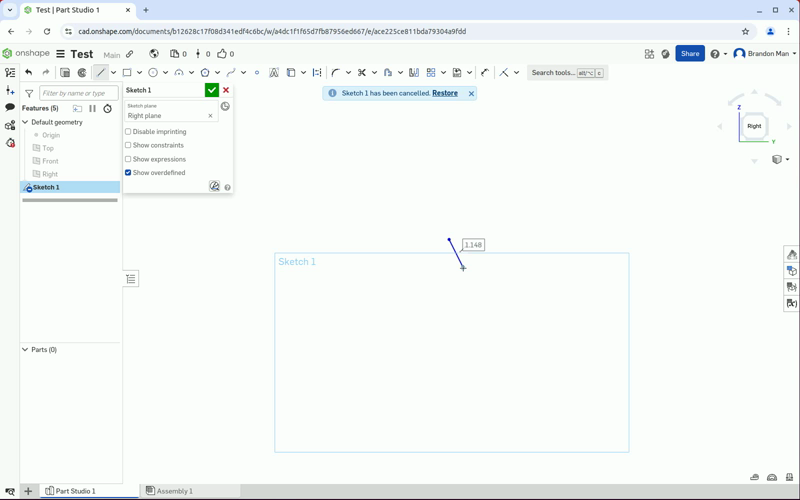
scroll(-6)
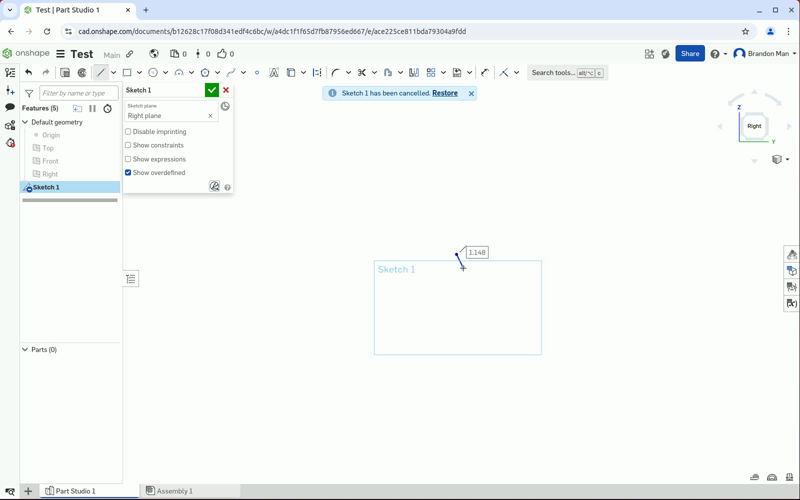
scroll(-6)
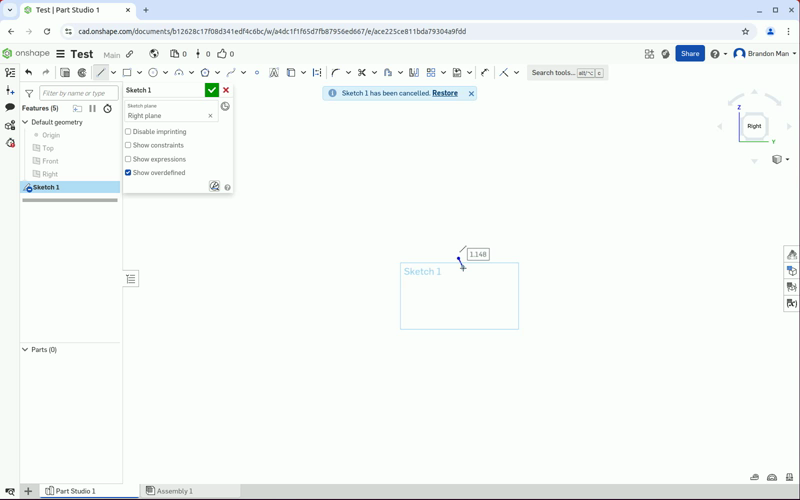
scroll(-6)
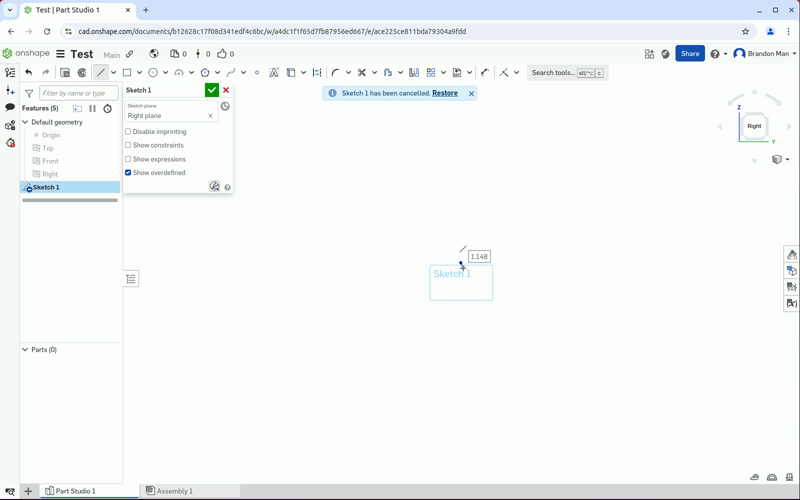
key_up(shift)
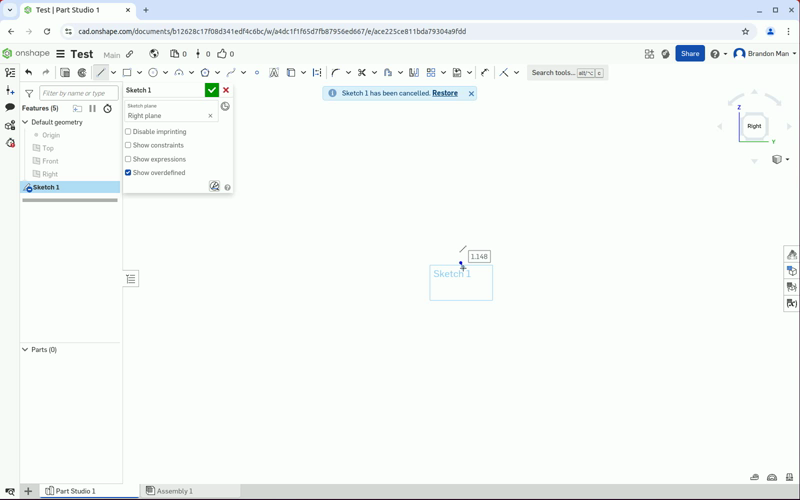
key_down(shift)
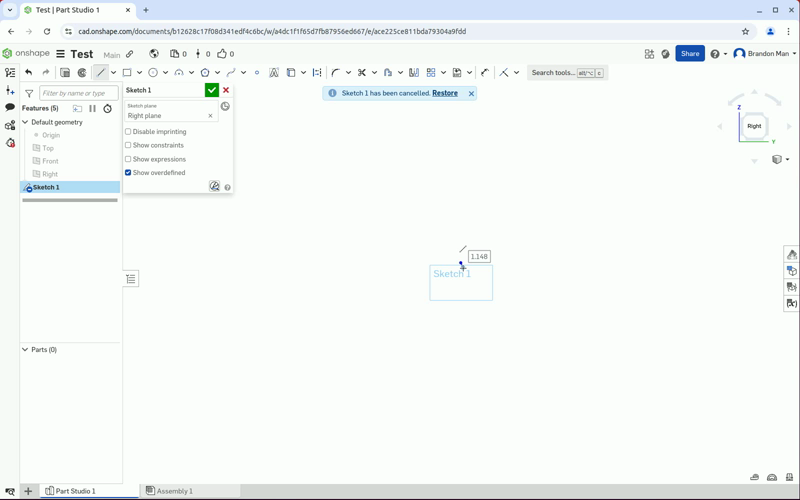
mouse_move(517, 231)
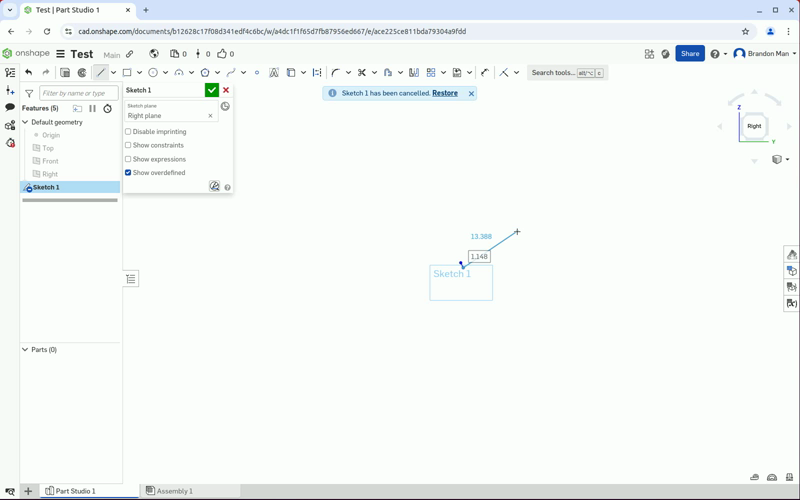
click(517, 231)
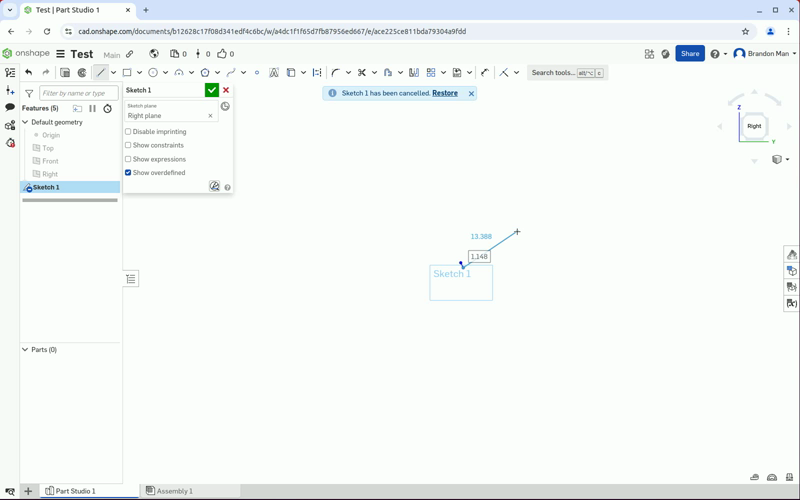
key_up(shift)
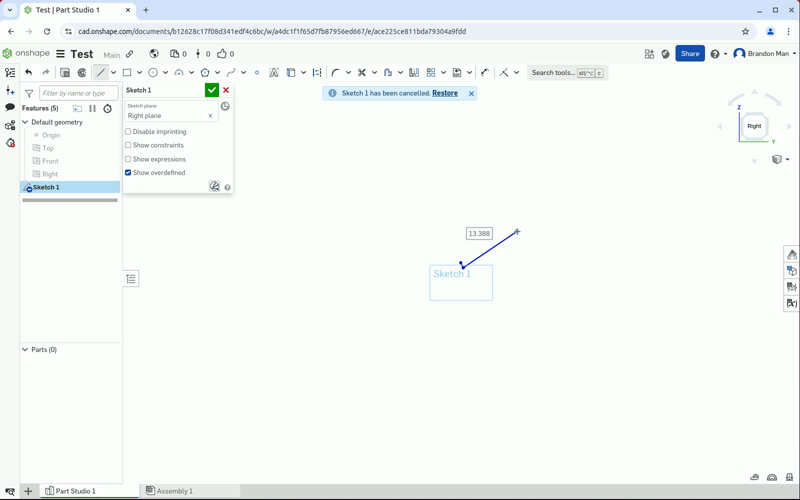
key_down(shift)
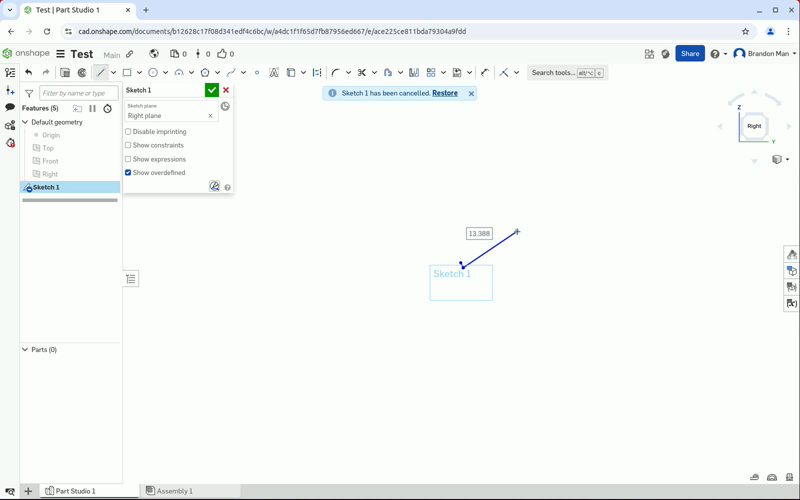
mouse_move(547, 231)
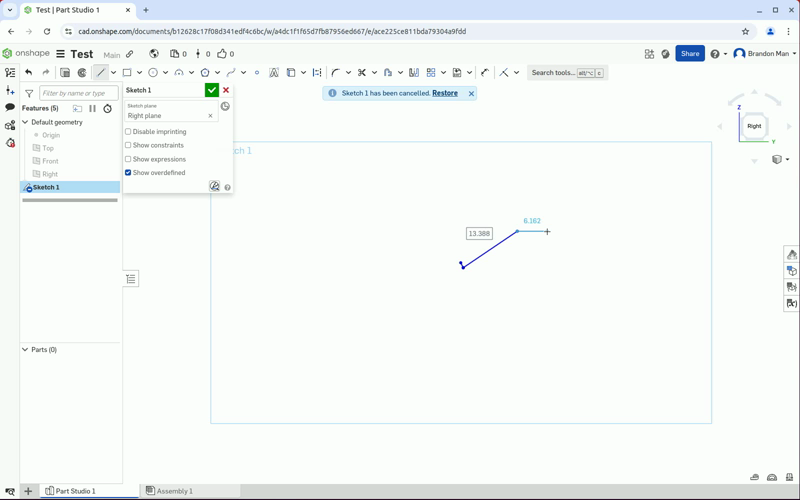
mouse_move(522, 228)
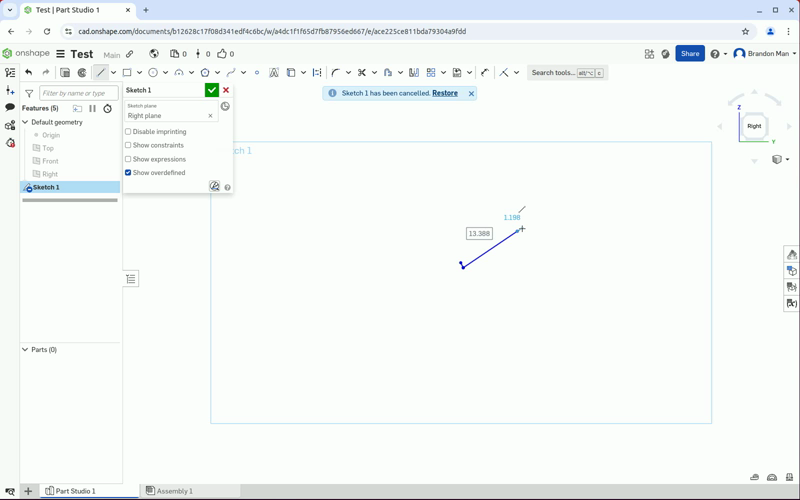
scroll(6)
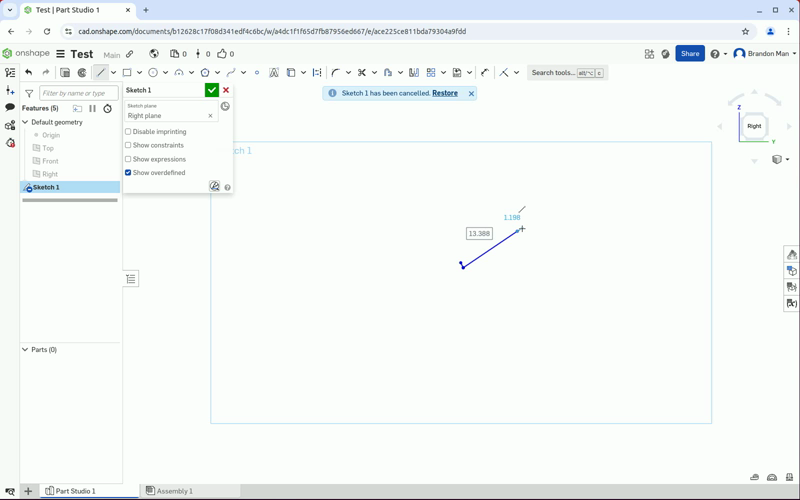
scroll(6)
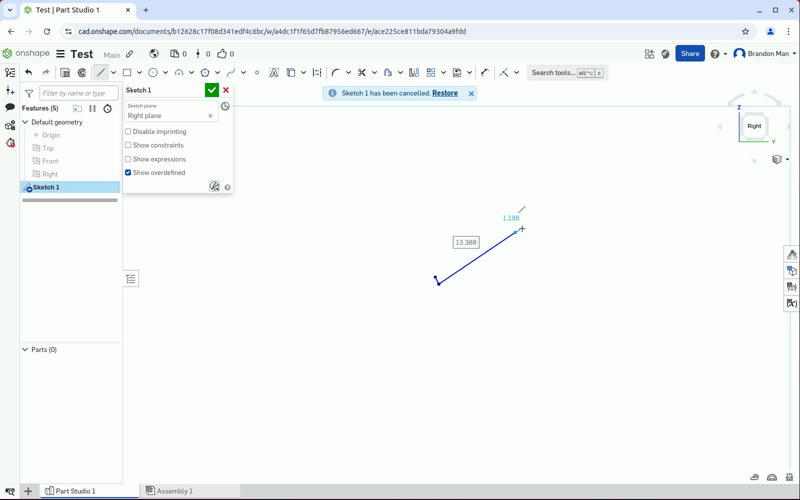
scroll(6)
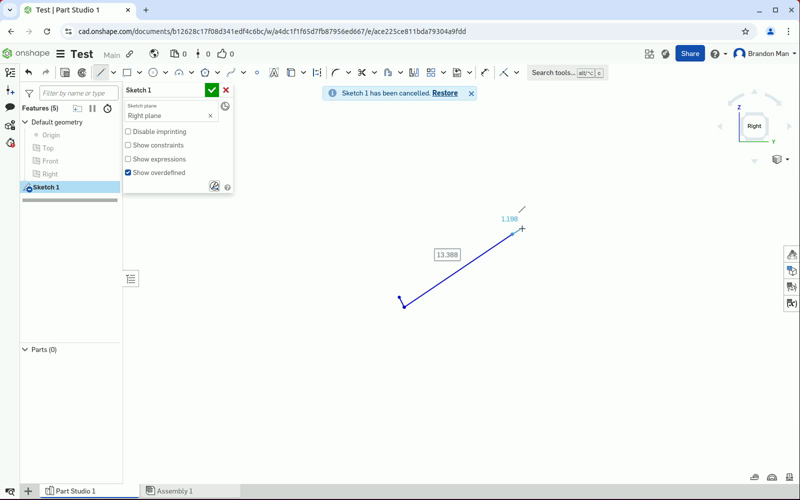
scroll(6)
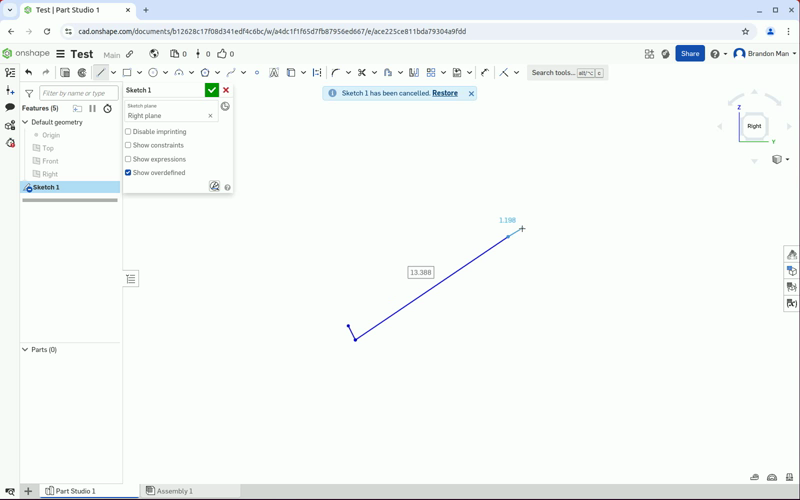
scroll(6)
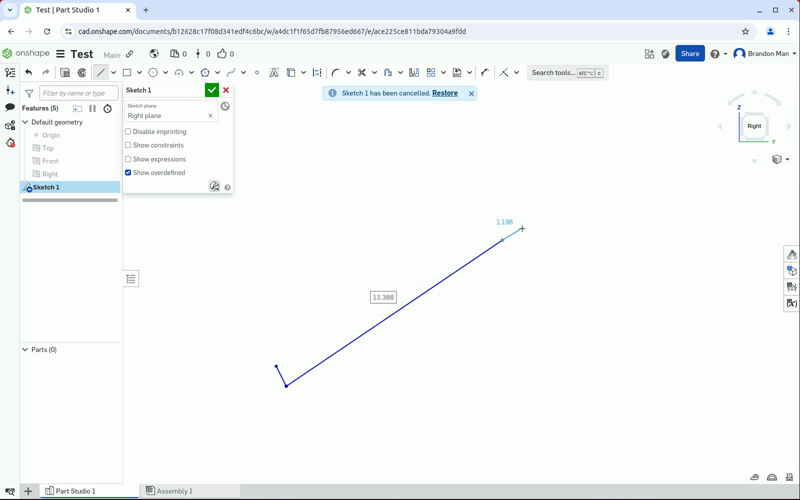
scroll(6)
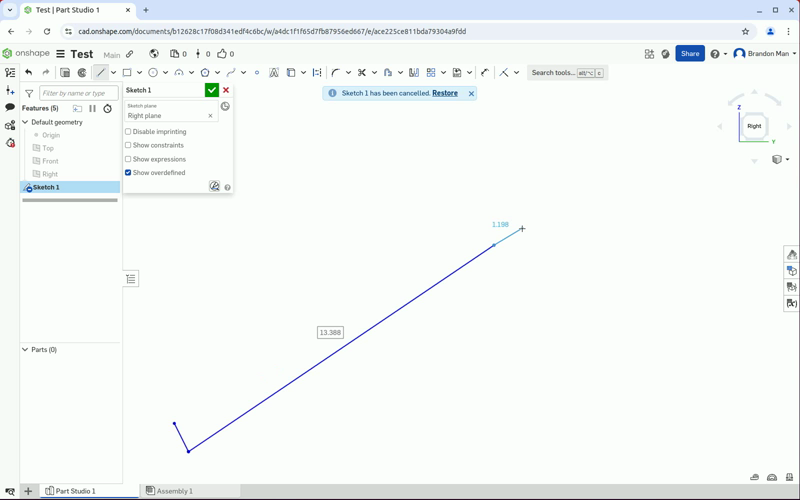
scroll(6)
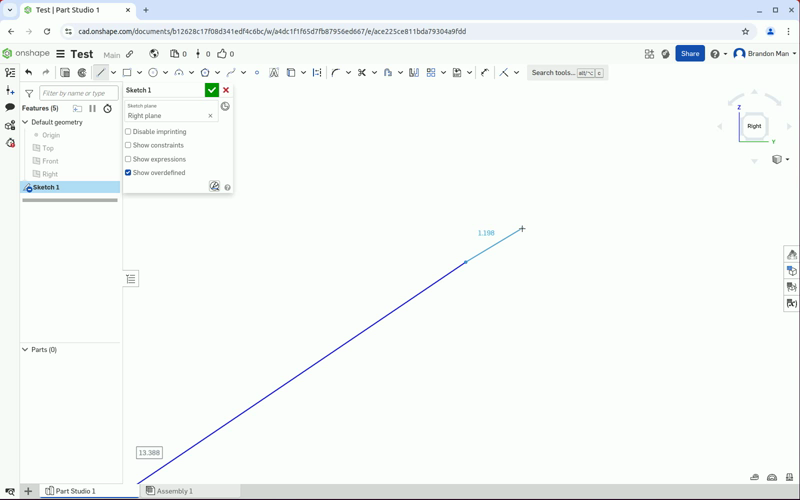
click(522, 228)
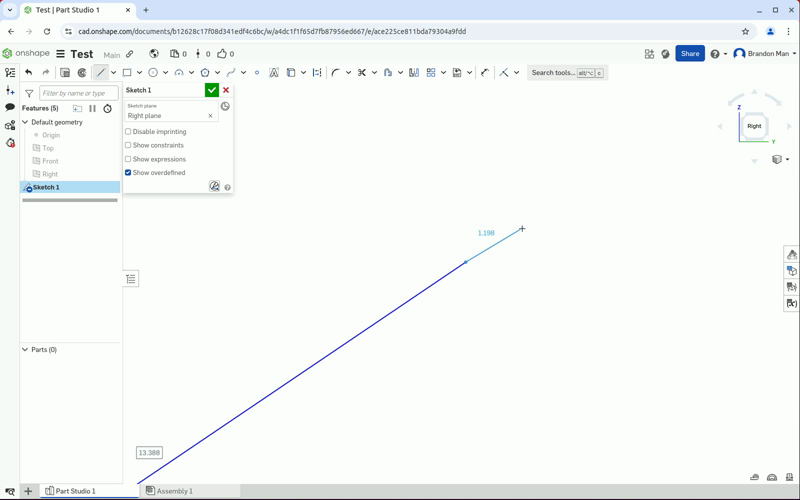
scroll(-6)
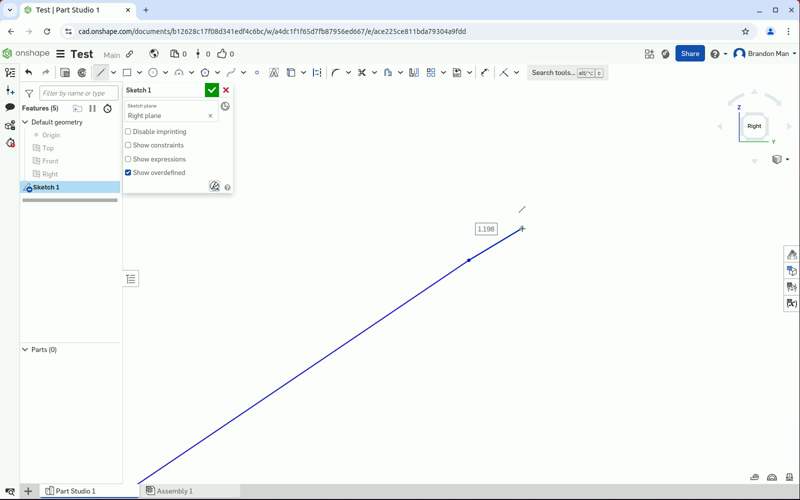
scroll(-6)
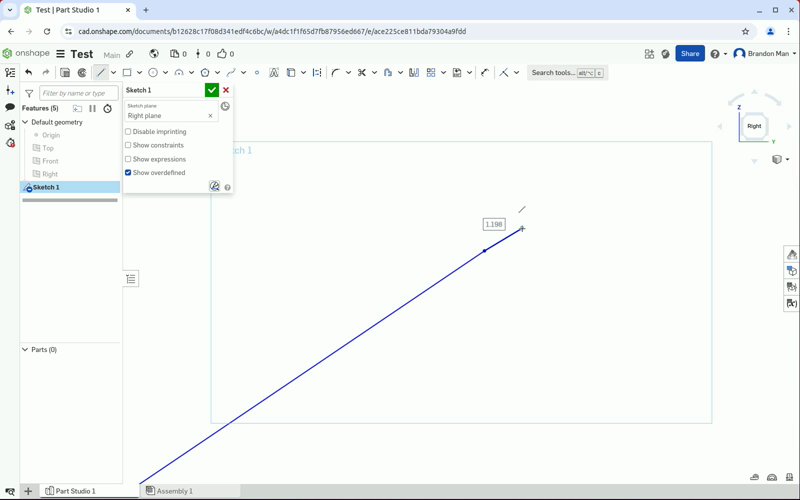
scroll(-6)
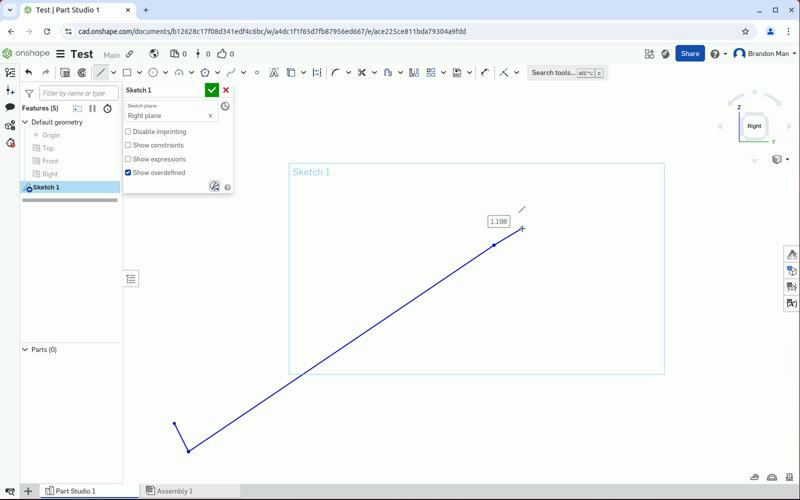
scroll(-6)
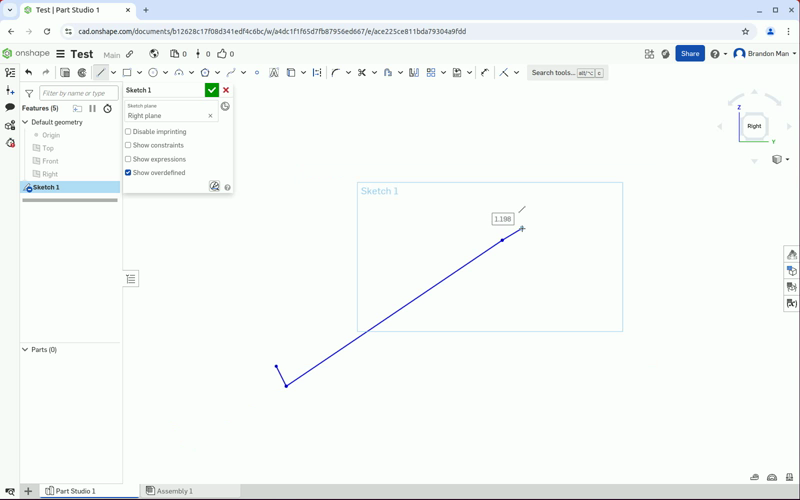
scroll(-6)
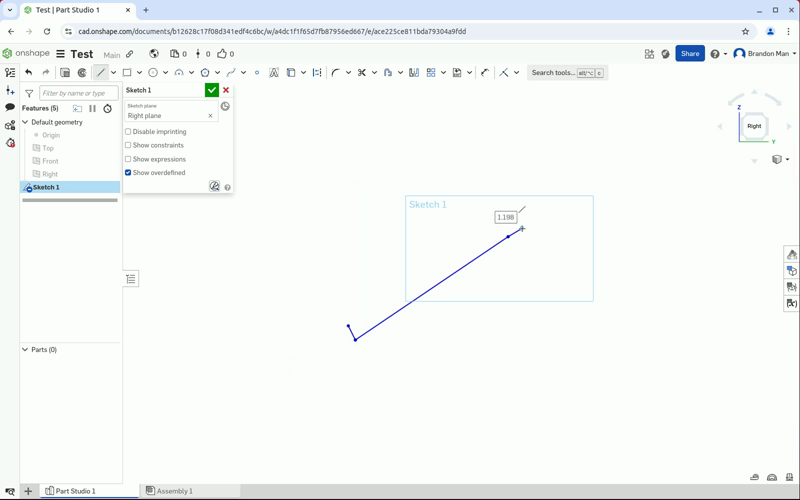
scroll(-6)
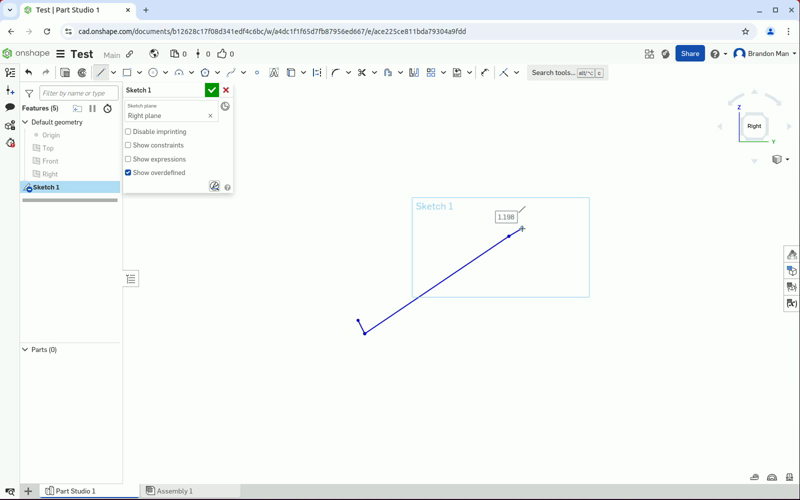
scroll(-6)
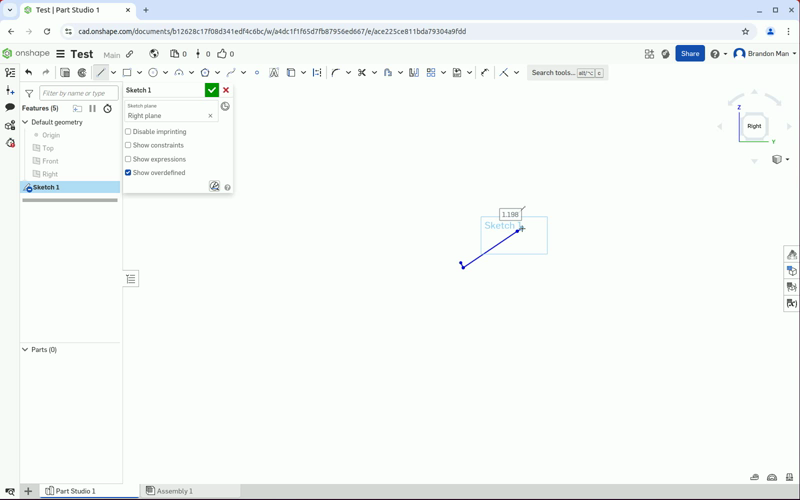
key_up(shift)
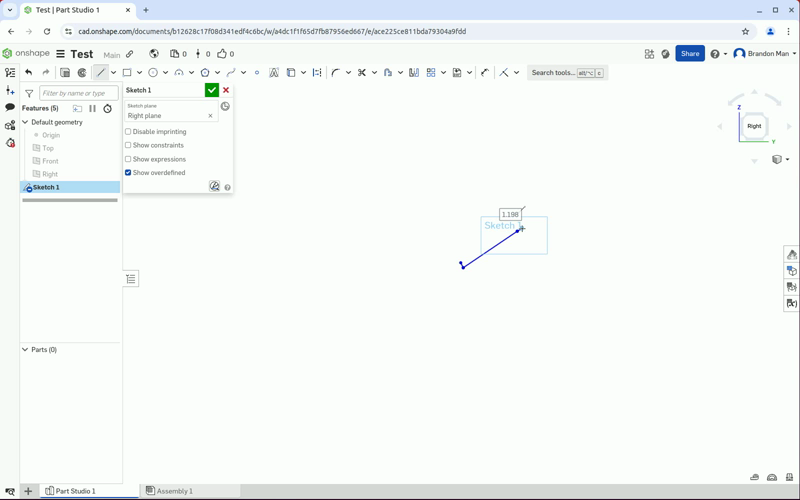
key_down(shift)
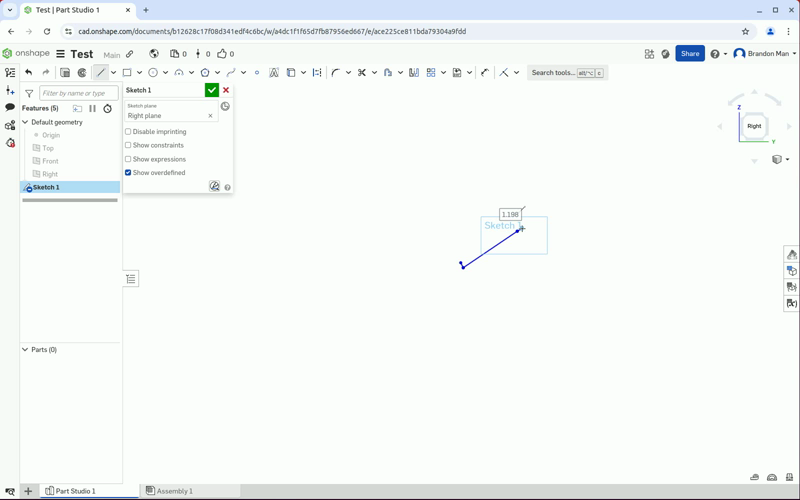
mouse_move(552, 228)
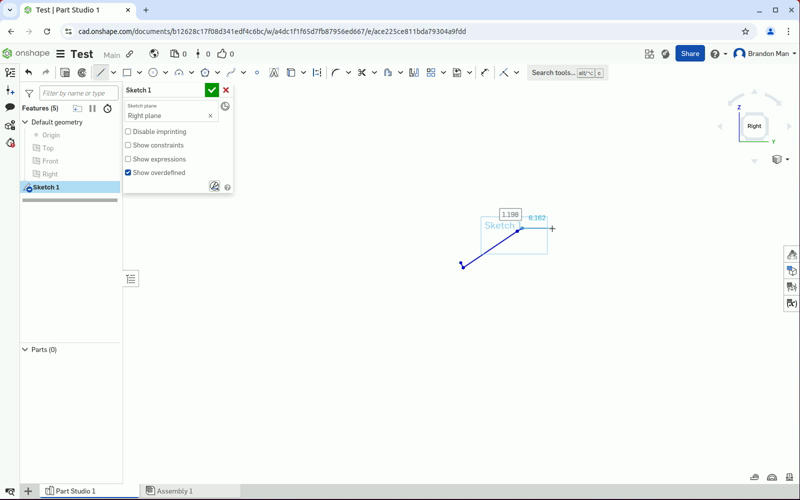
mouse_move(522, 222)
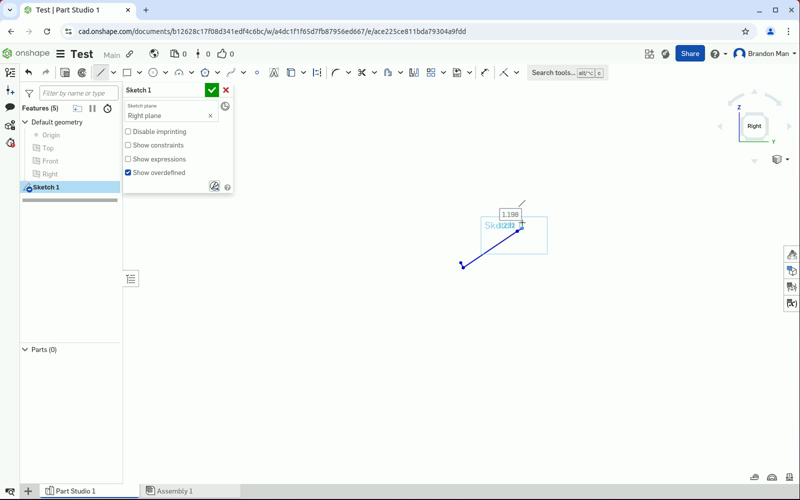
scroll(6)
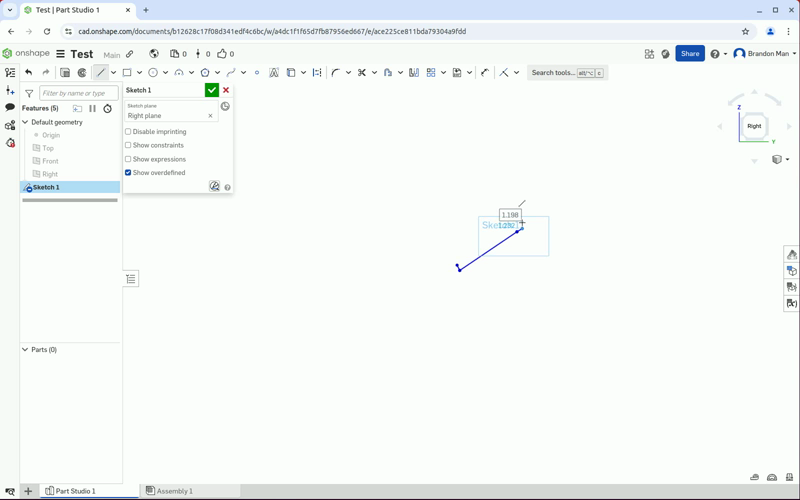
scroll(6)
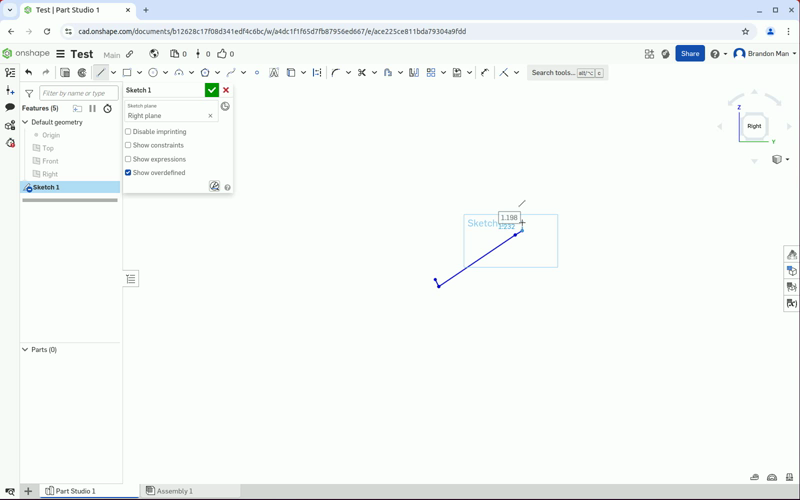
scroll(6)
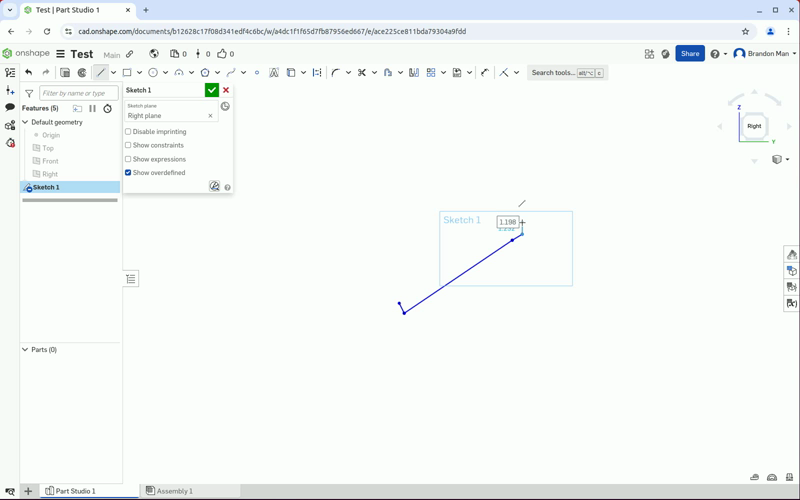
scroll(6)
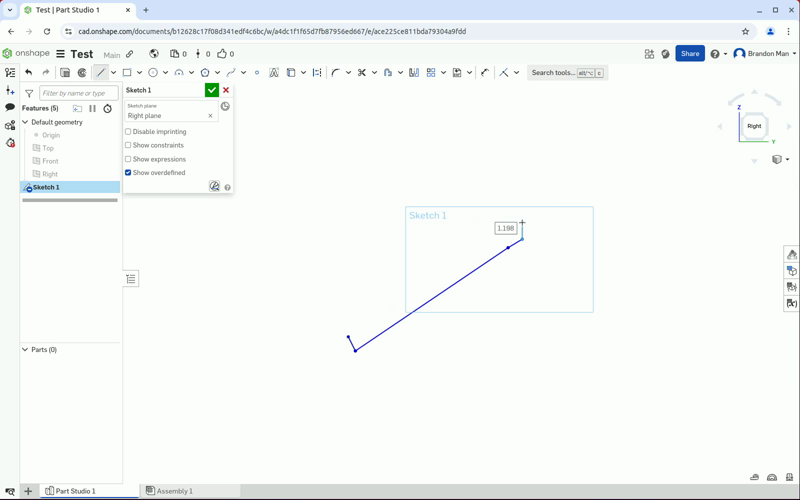
scroll(6)
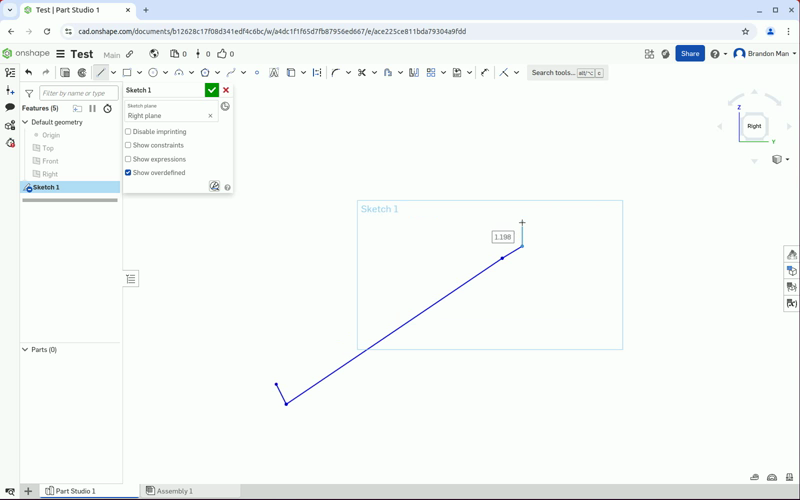
scroll(6)
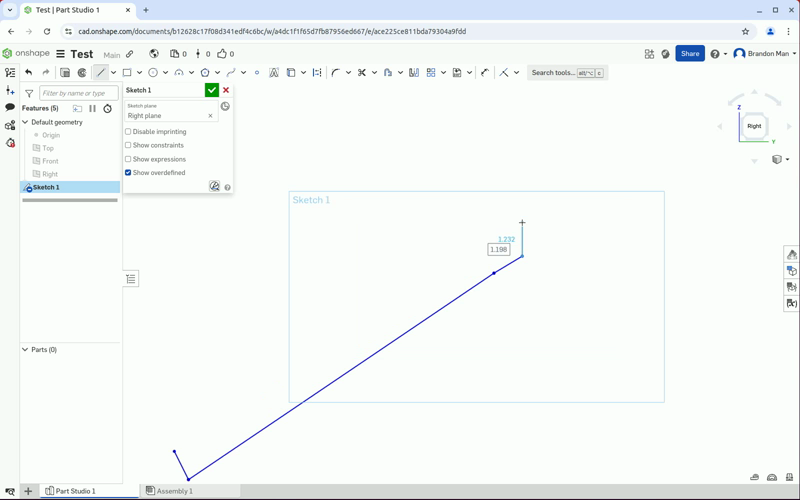
scroll(6)
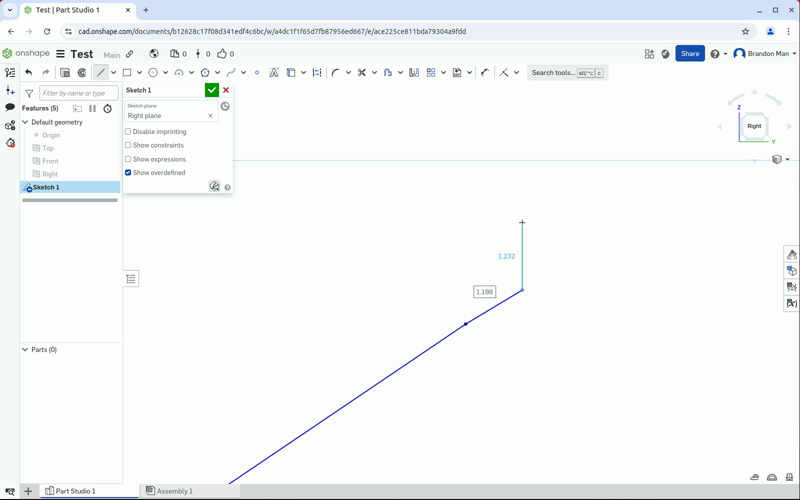
click(522, 222)
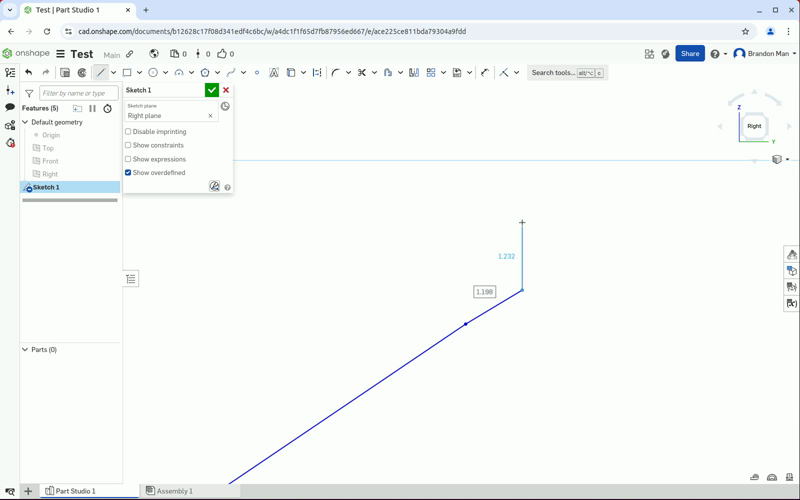
scroll(-6)
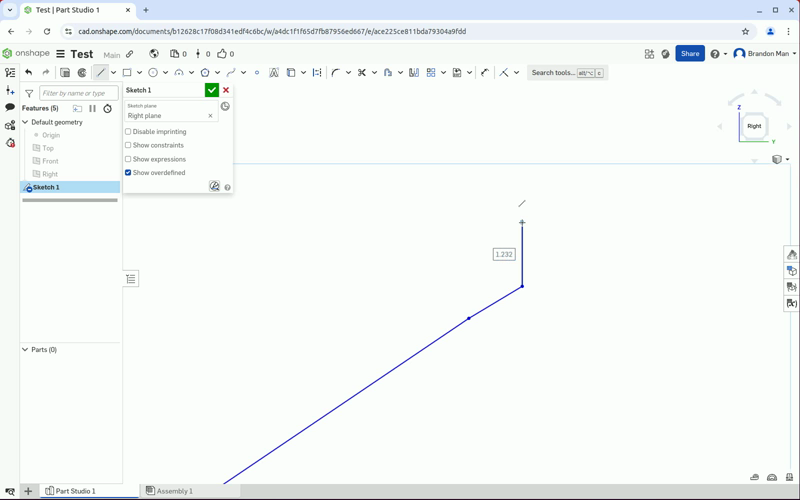
scroll(-6)
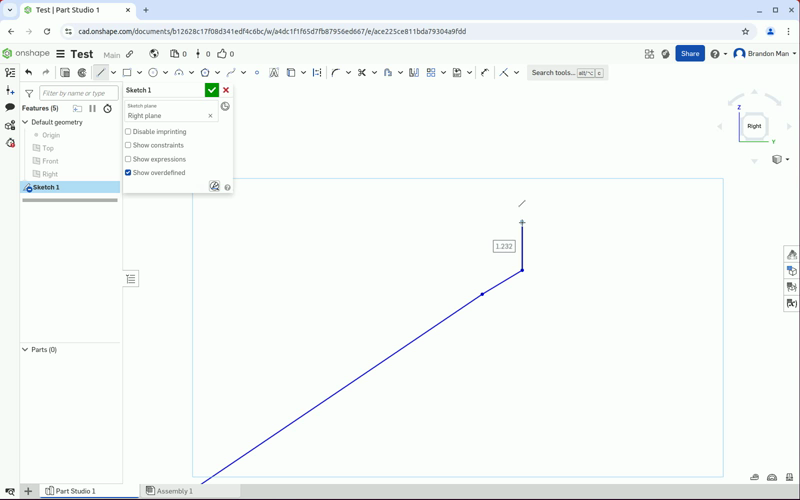
scroll(-6)
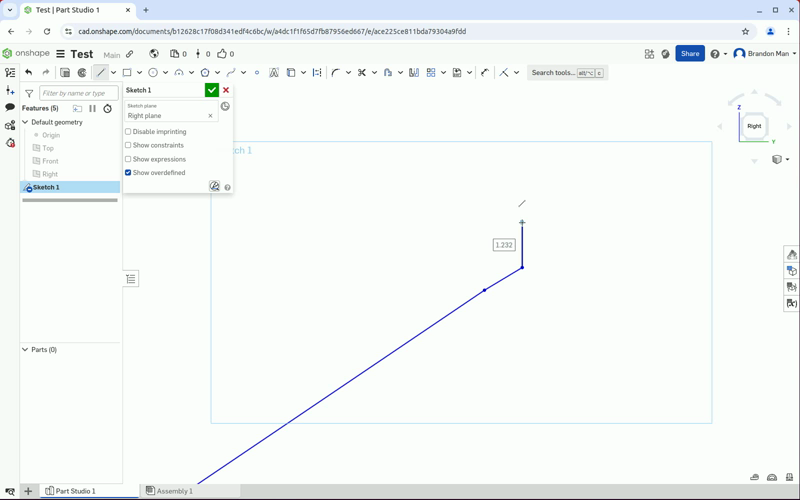
scroll(-6)
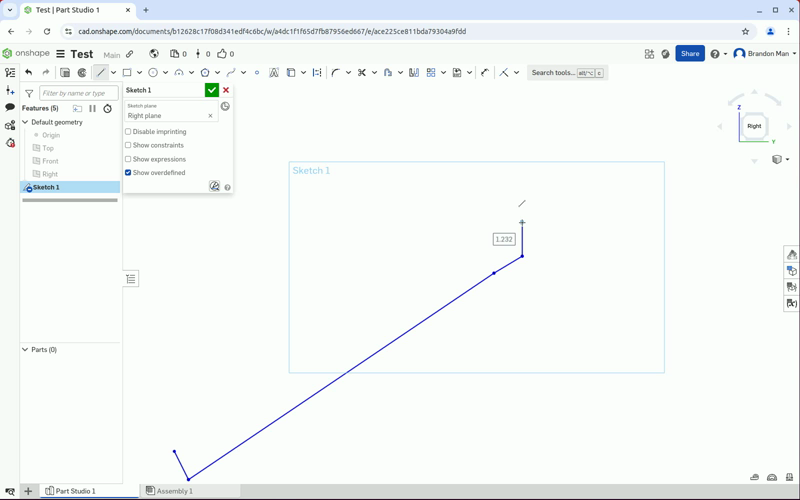
scroll(-6)
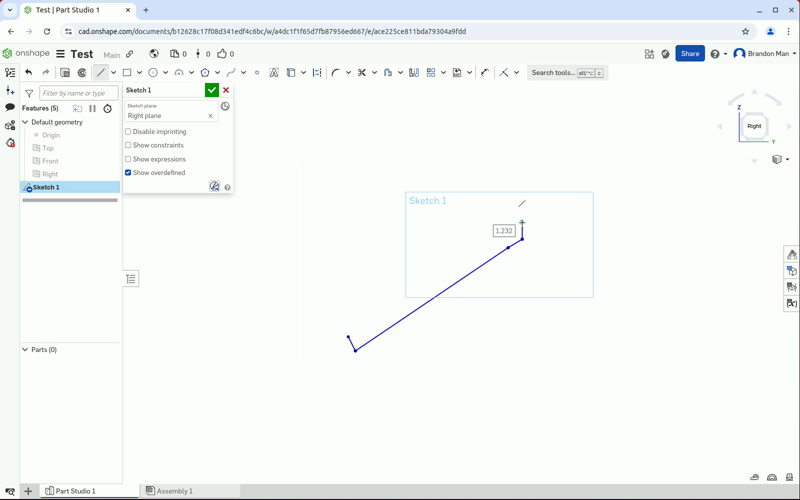
scroll(-6)
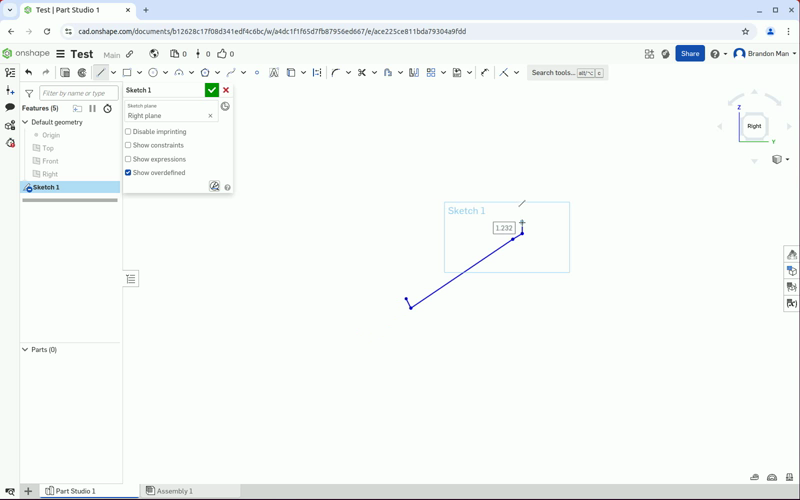
scroll(-6)
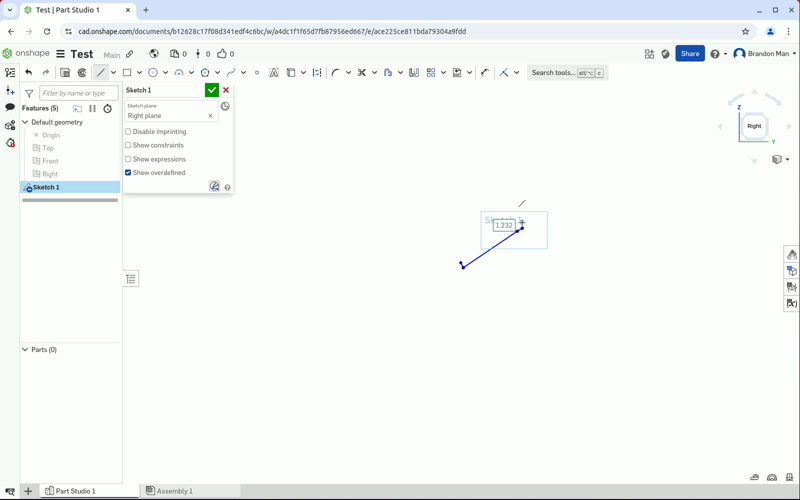
key_up(shift)
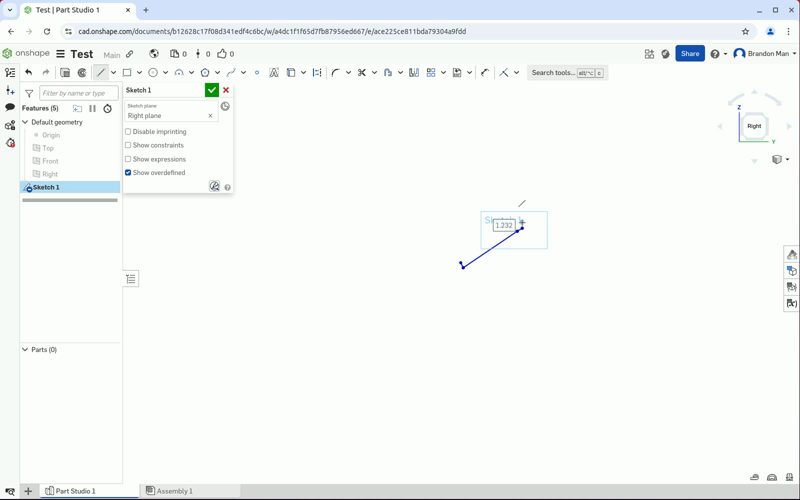
key_down(shift)
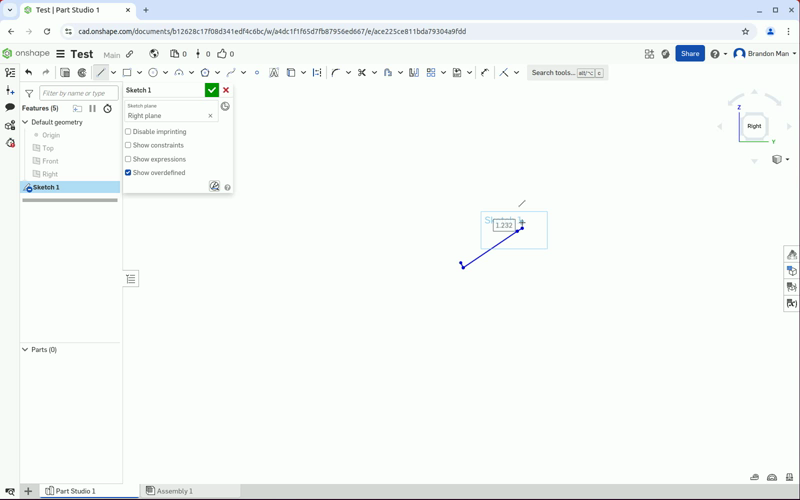
mouse_move(460, 262)
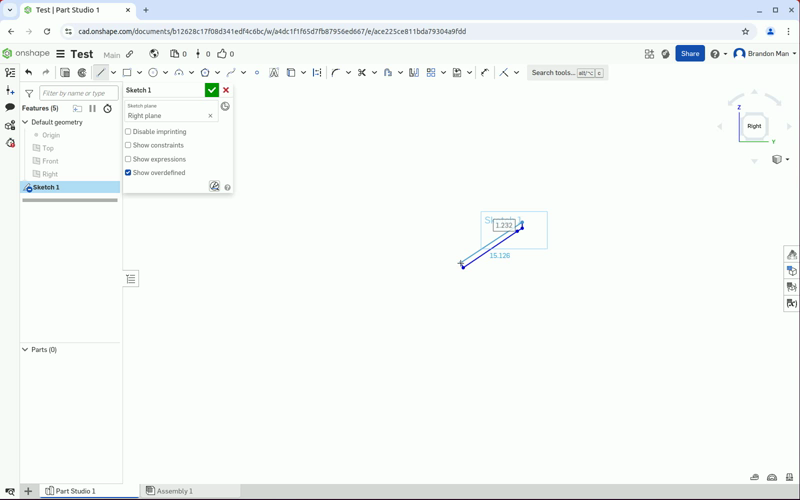
key_up(shift)
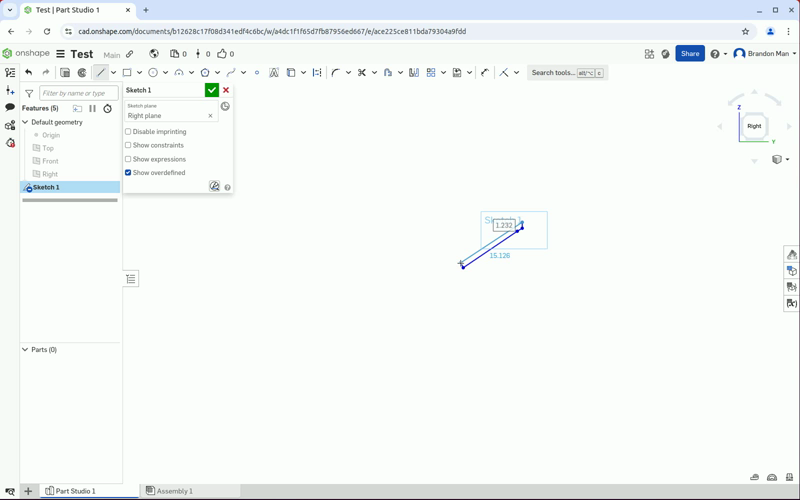
click(460, 262)
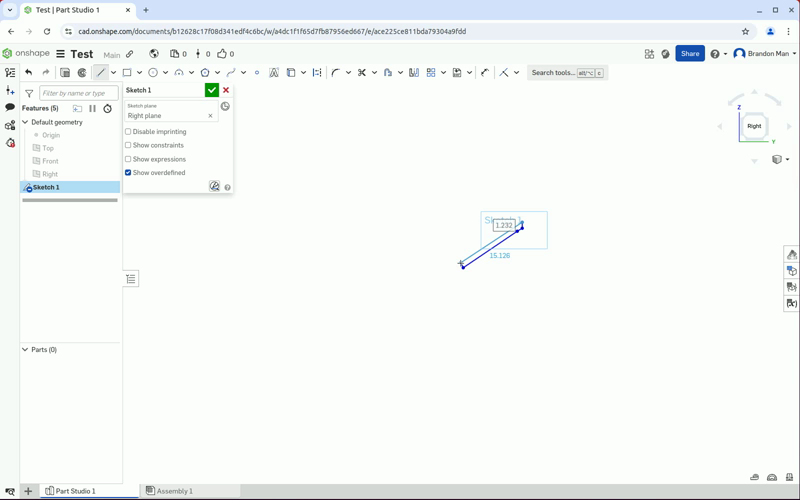
key(esc)
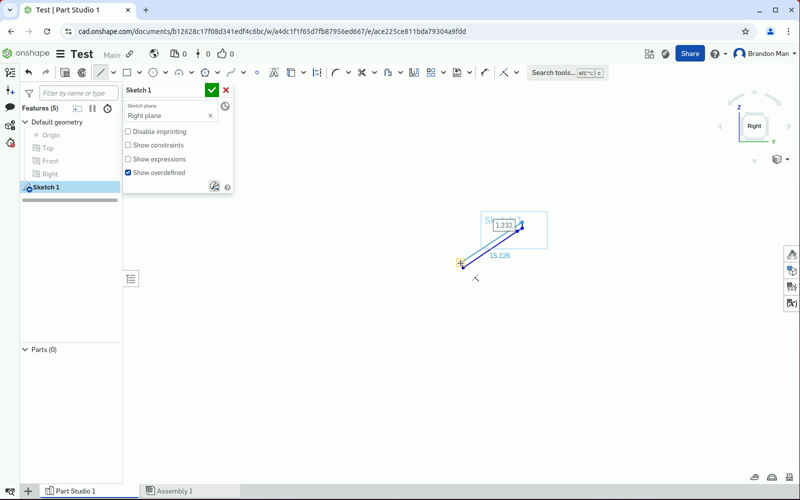
mouse_move(489, 247)
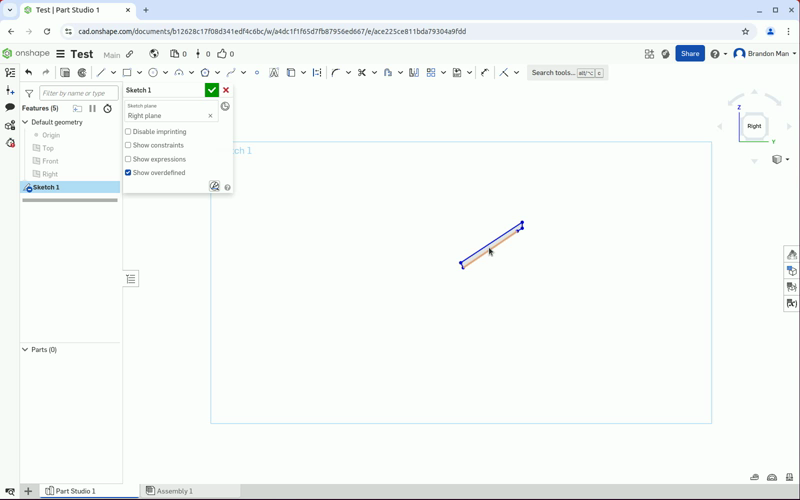
scroll(6)
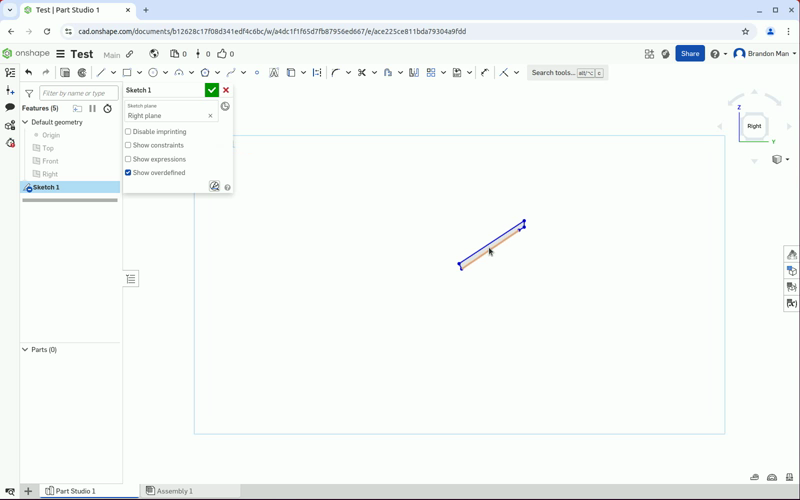
scroll(6)
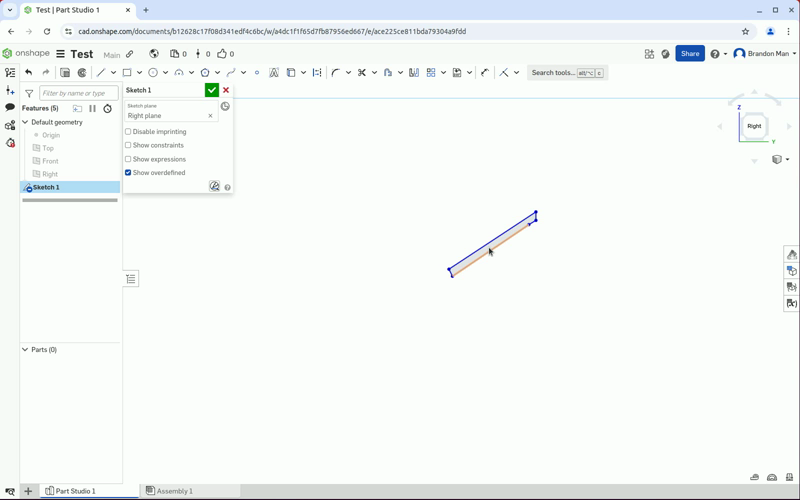
scroll(6)
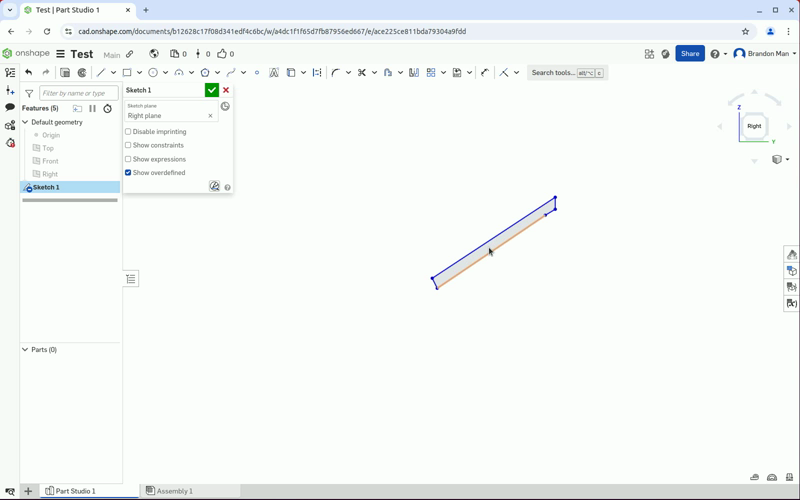
scroll(6)
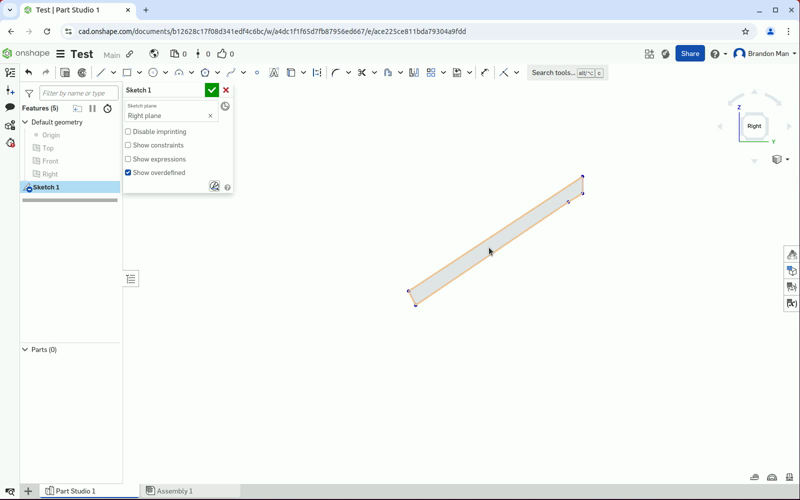
scroll(6)
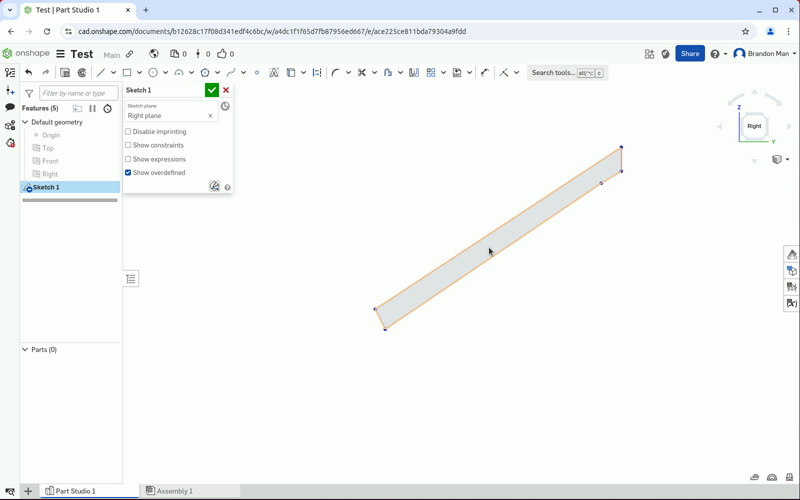
scroll(6)
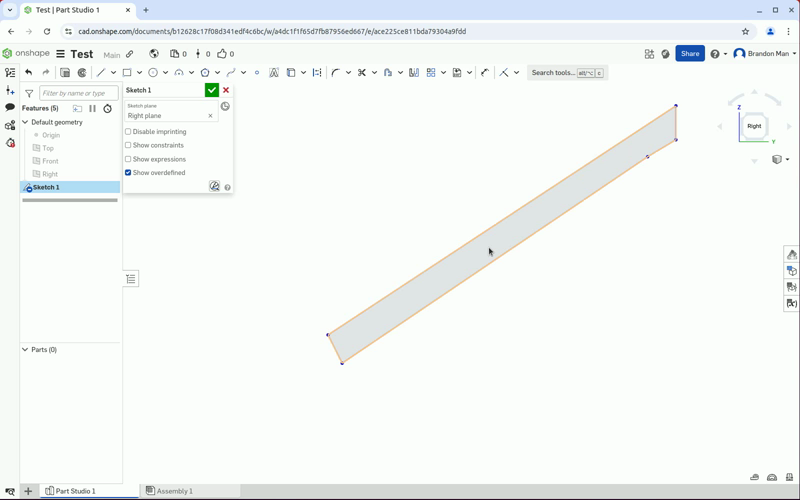
scroll(6)
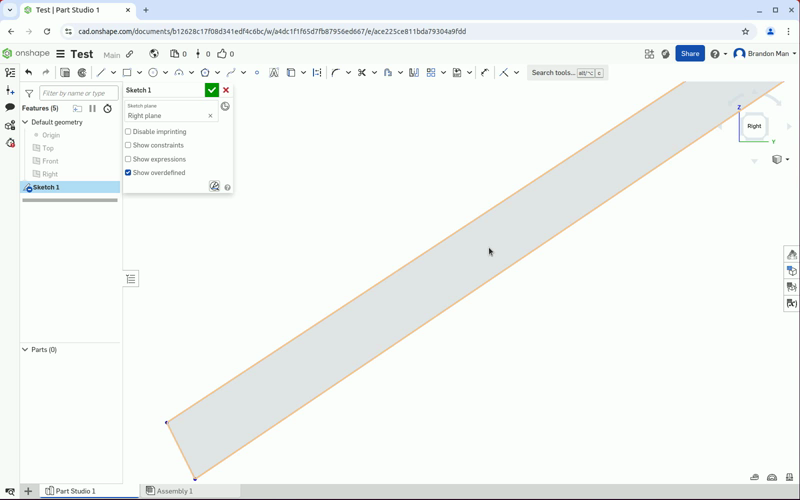
click(489, 247)
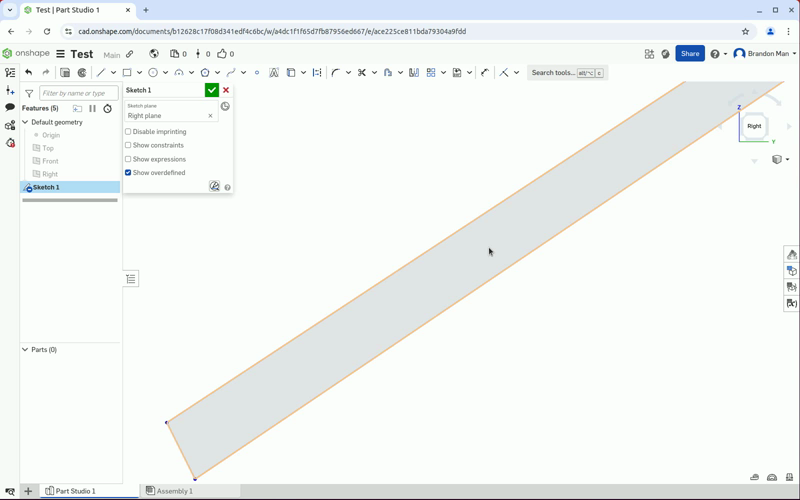
scroll(-6)
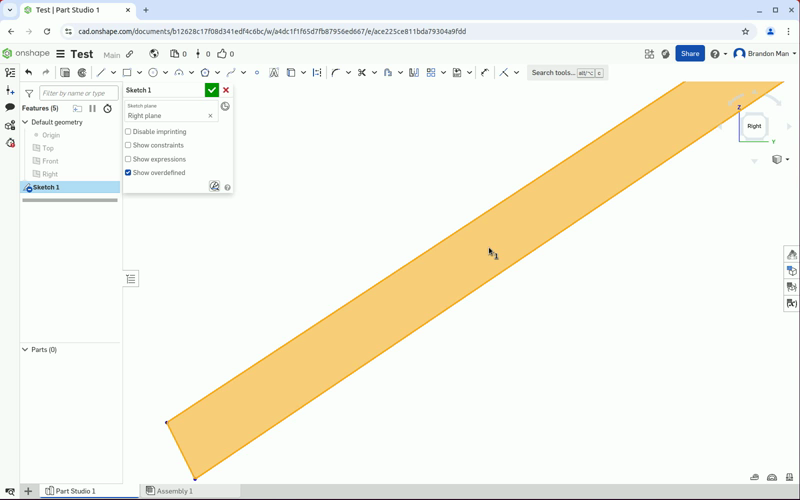
scroll(-6)
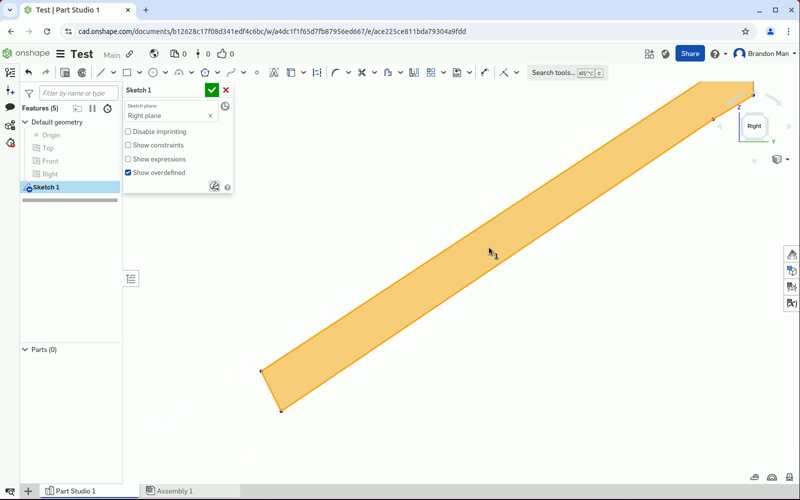
scroll(-6)
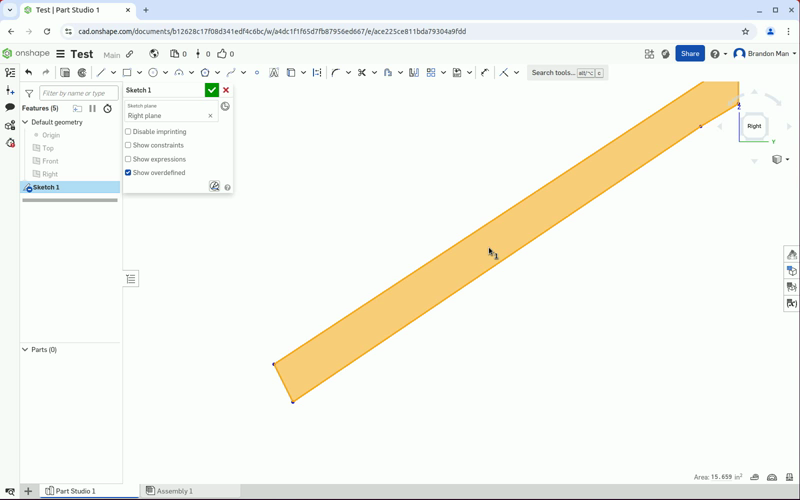
scroll(-6)
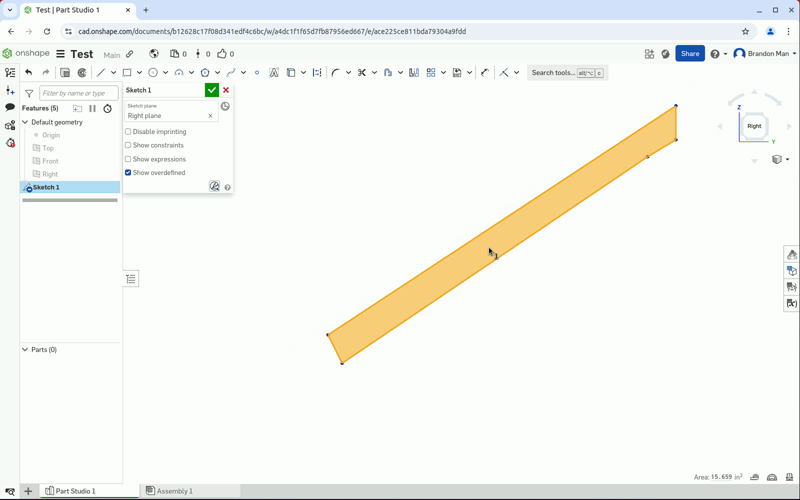
scroll(-6)
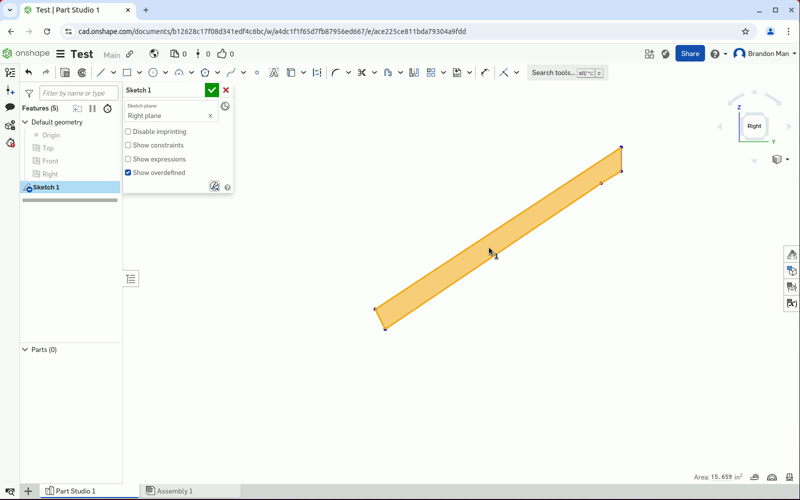
scroll(-6)
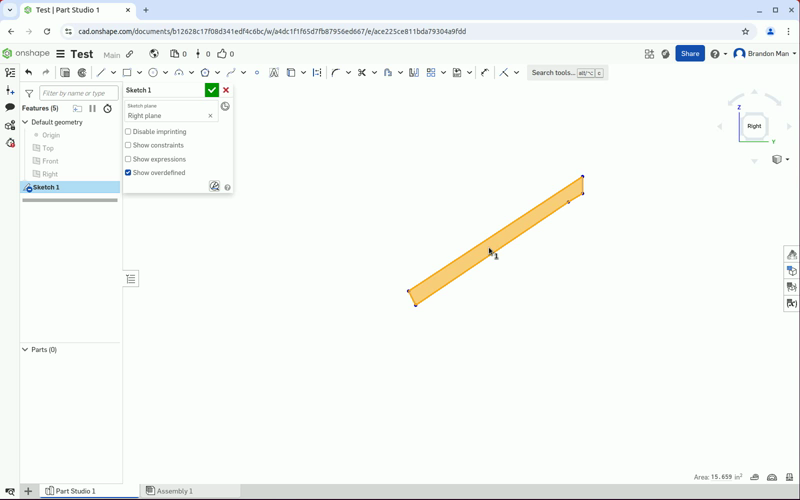
scroll(-6)
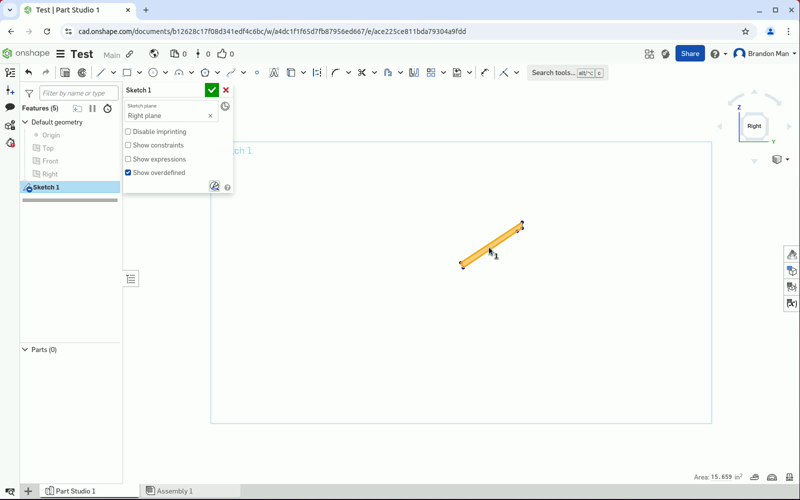
mouse_move(73, 352)
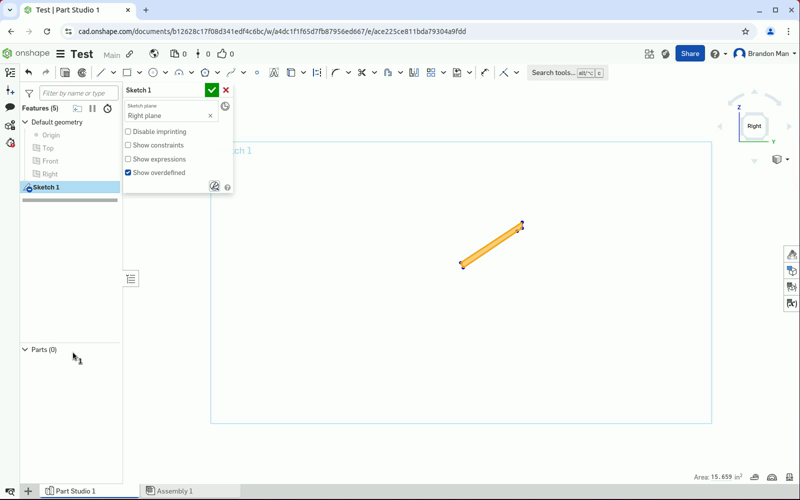
key(shift+y)
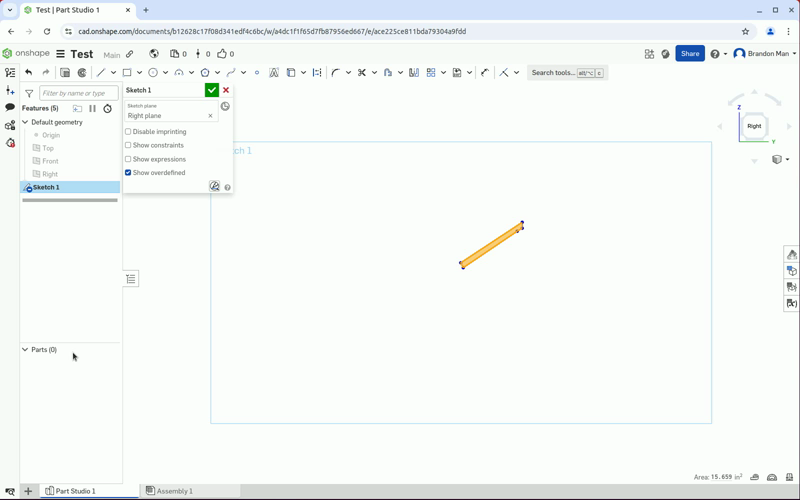
key(shift+e)
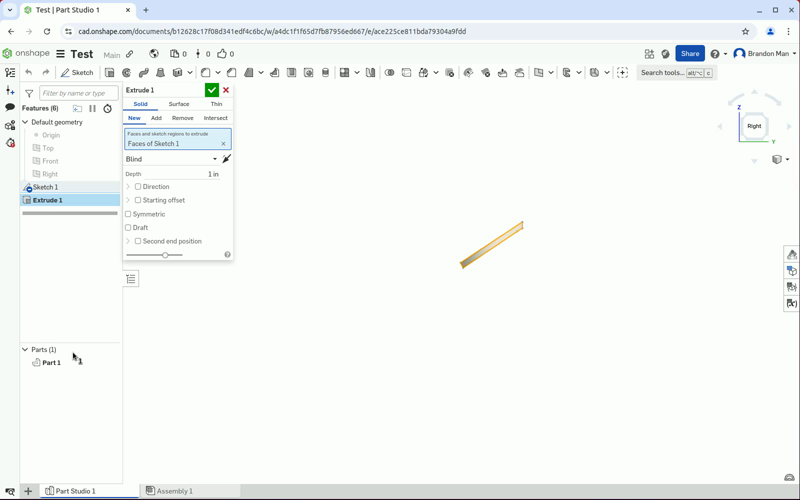
mouse_move(143, 106)
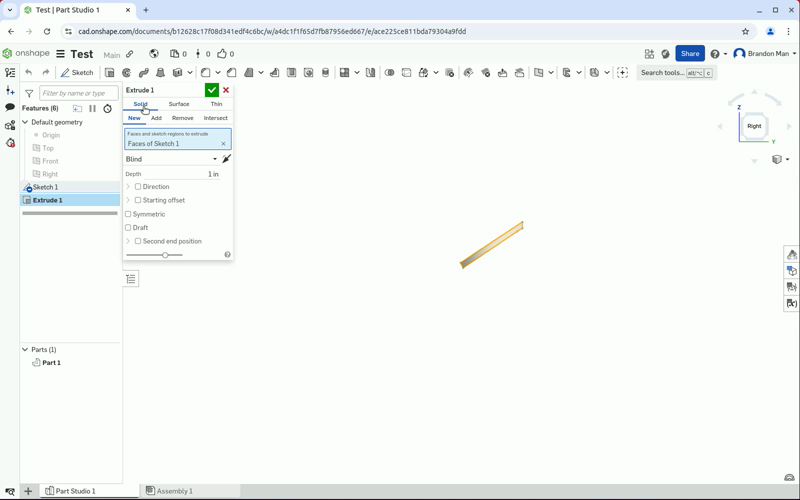
click(143, 106)
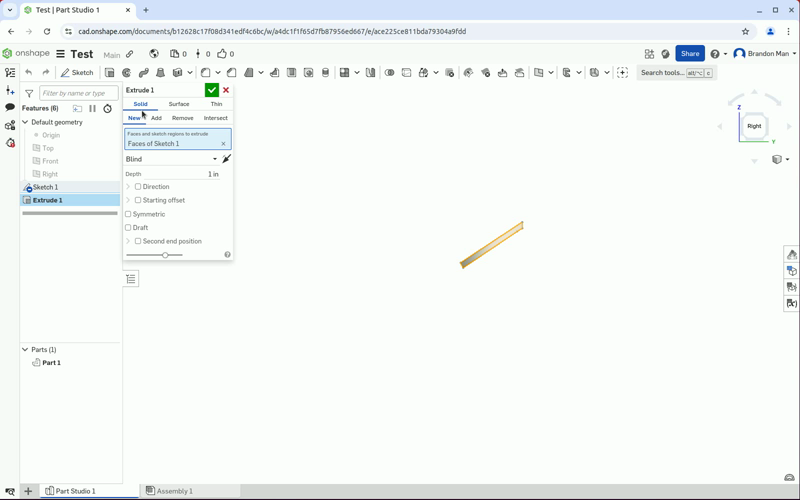
mouse_move(137, 120)
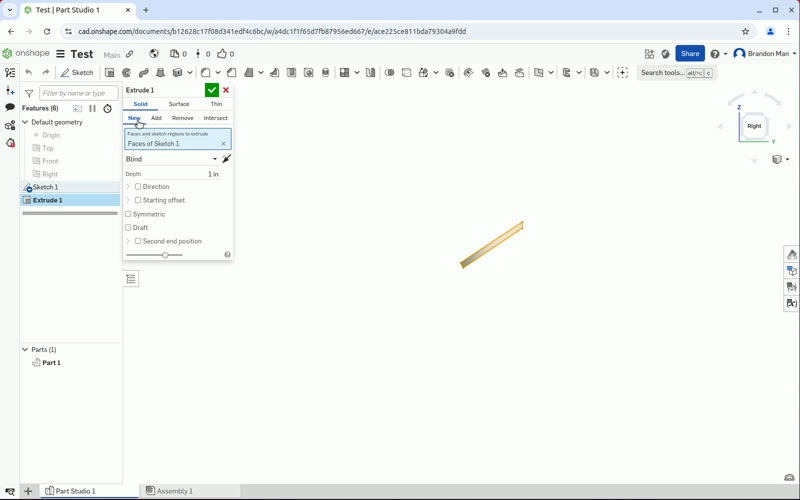
click(137, 120)
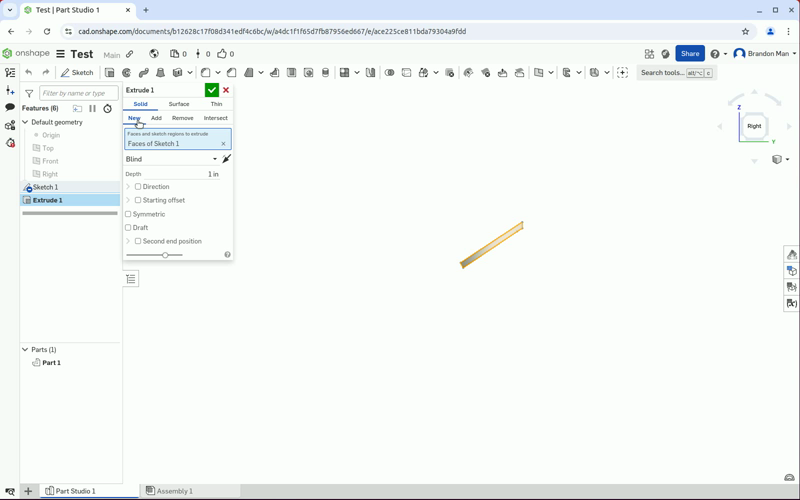
key(tab, 4)
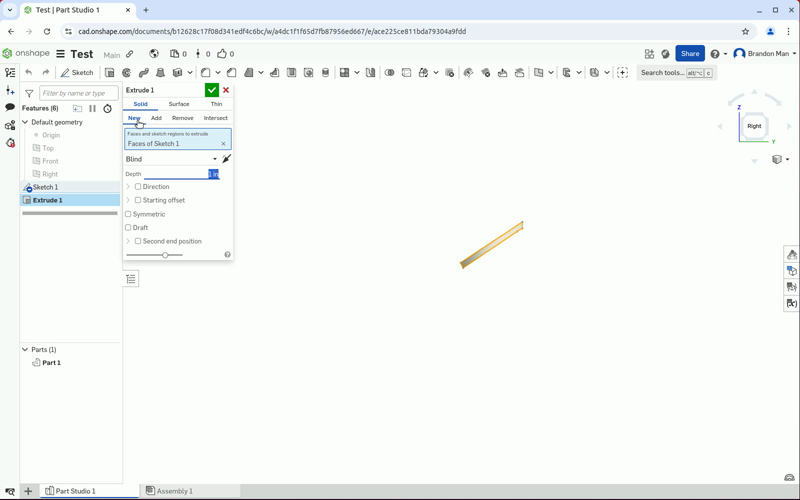
text(22.145)
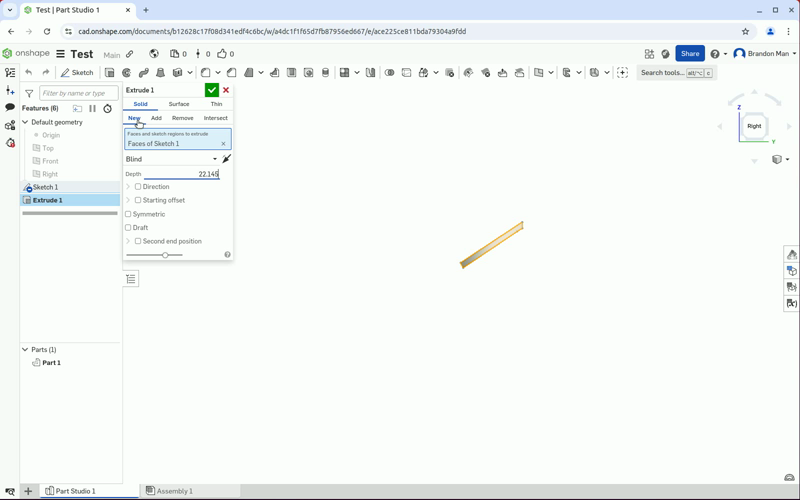
key(enter)
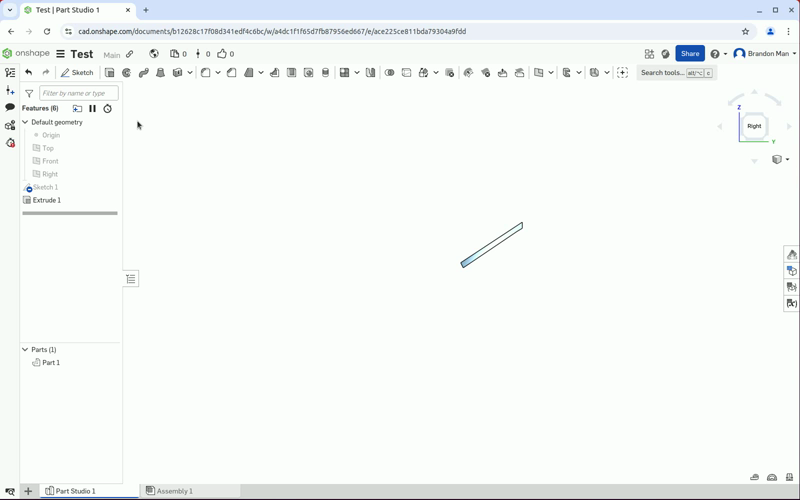
key(shift+h)
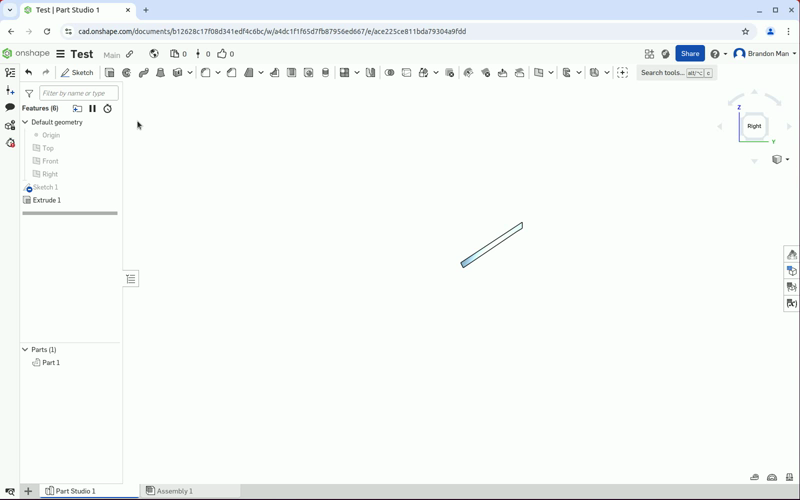
key(shift+h)
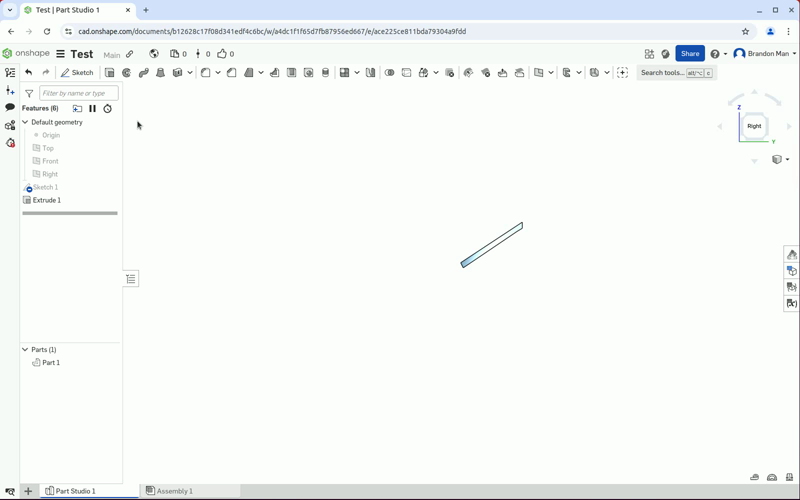
mouse_move(73, 189)
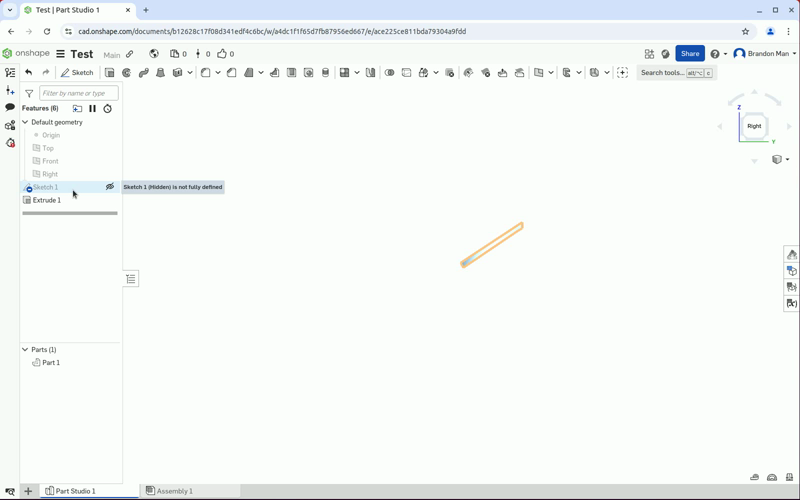
click(73, 189)
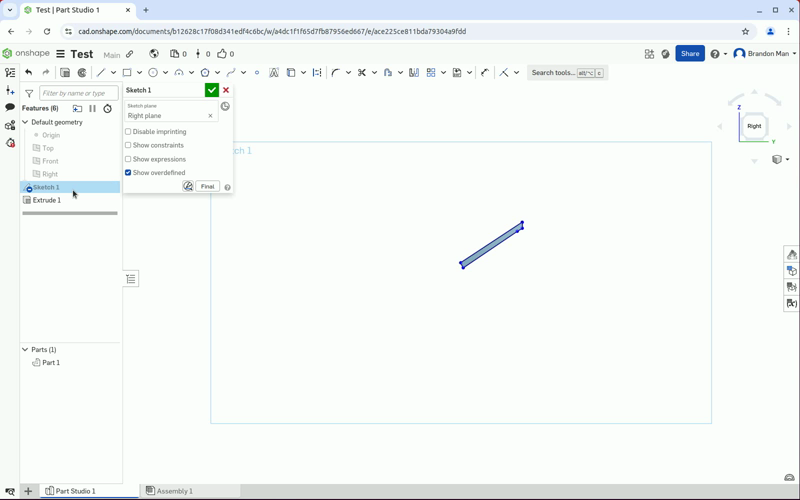
mouse_move(229, 92)
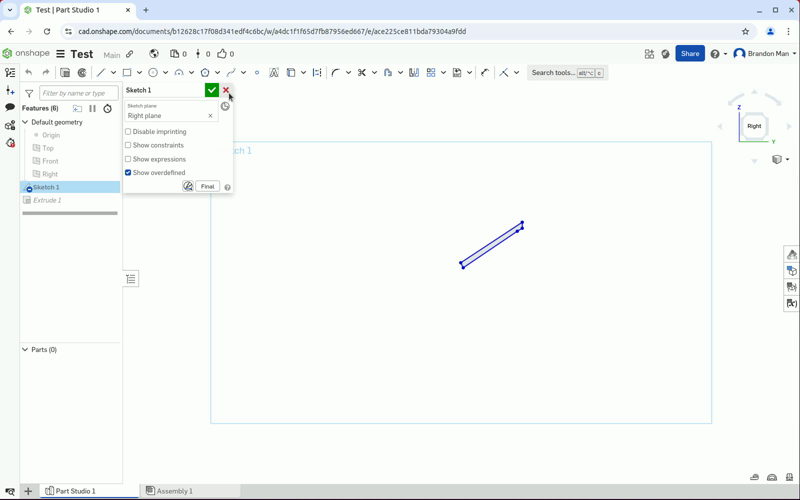
click(229, 92)
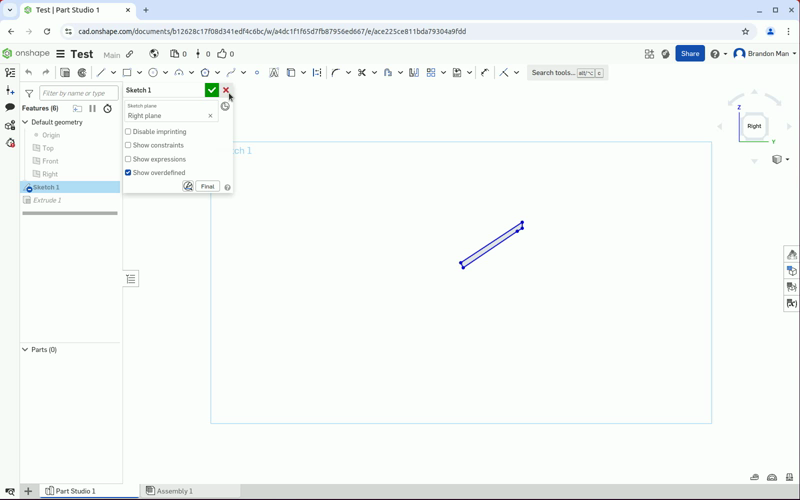
key(shift+s)
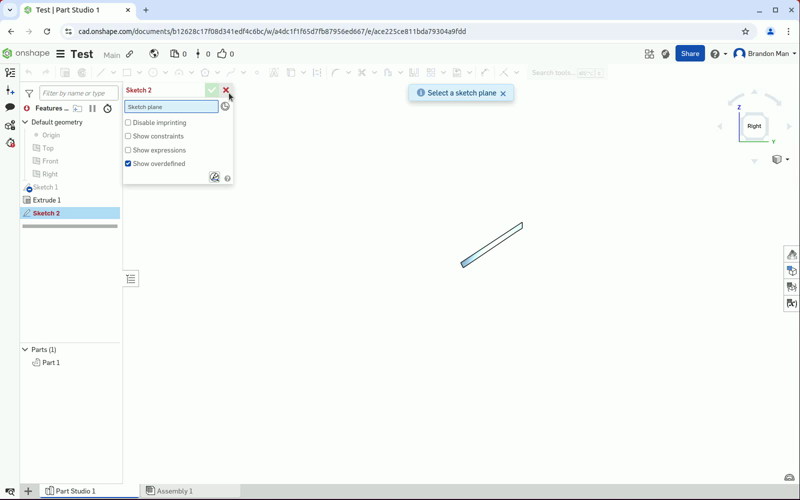
mouse_move(73, 176)
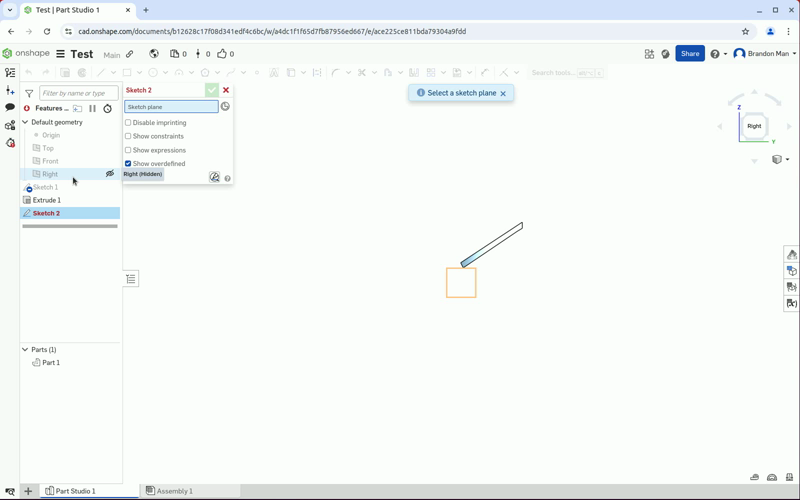
click(73, 176)
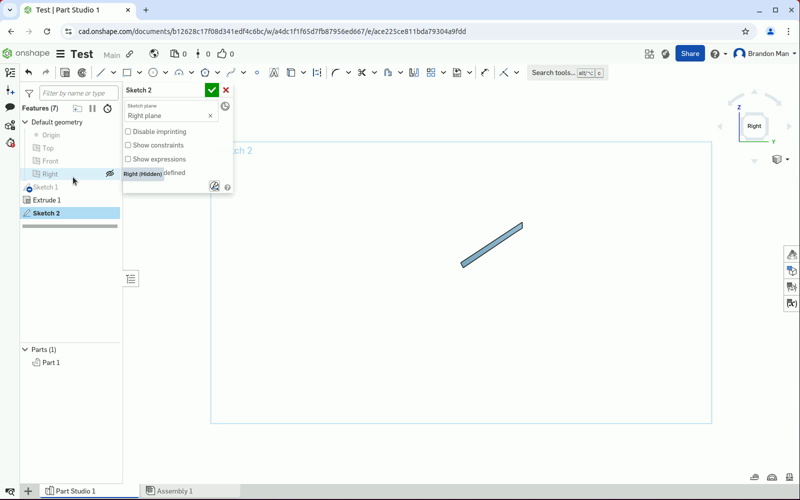
mouse_move(73, 352)
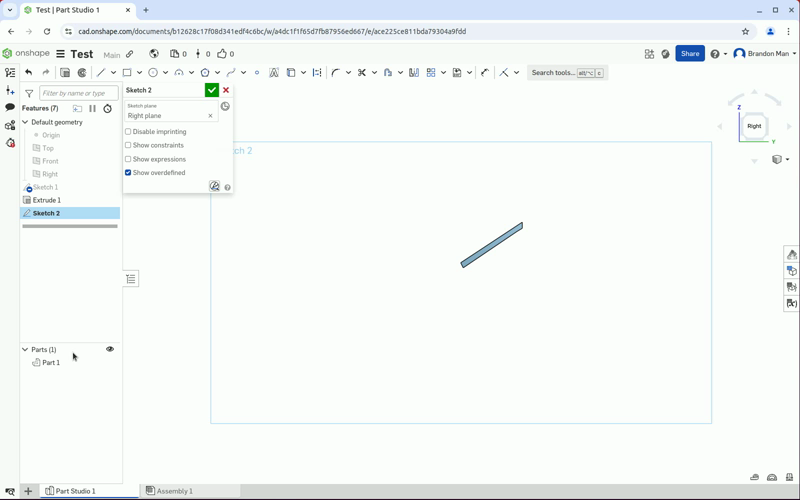
key(y)
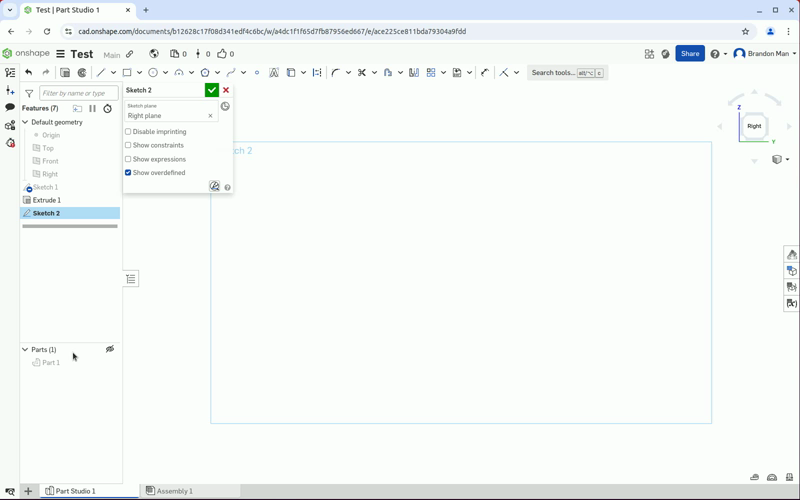
key(l)
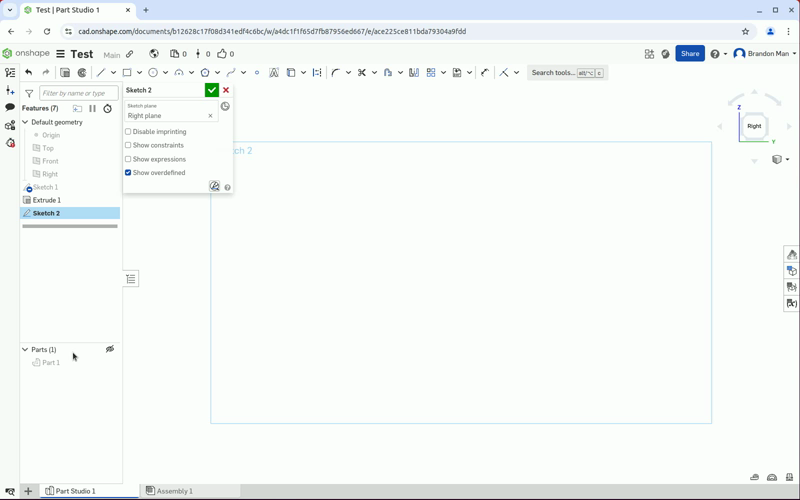
key_down(shift)
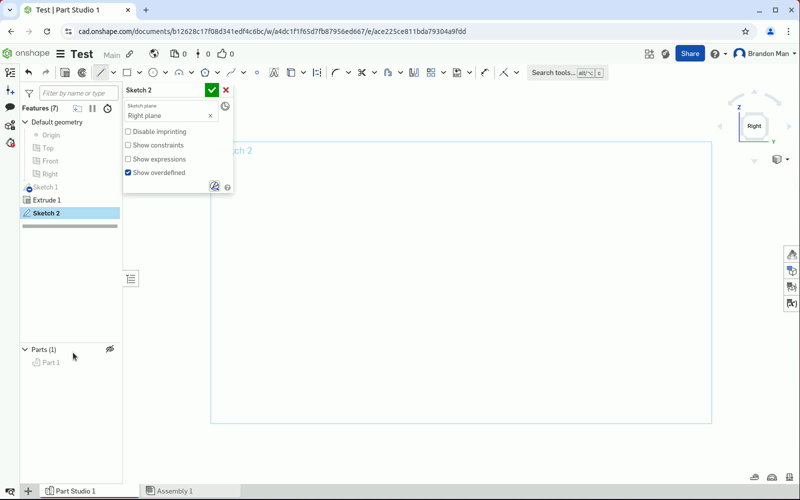
mouse_move(399, 303)
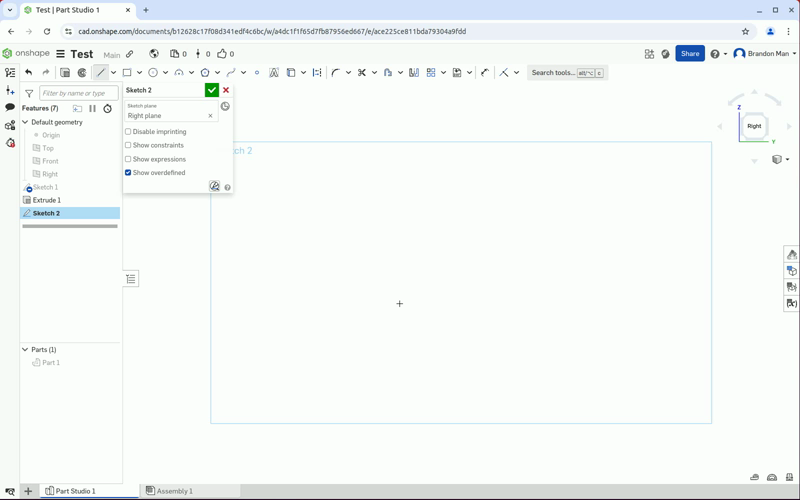
click(399, 303)
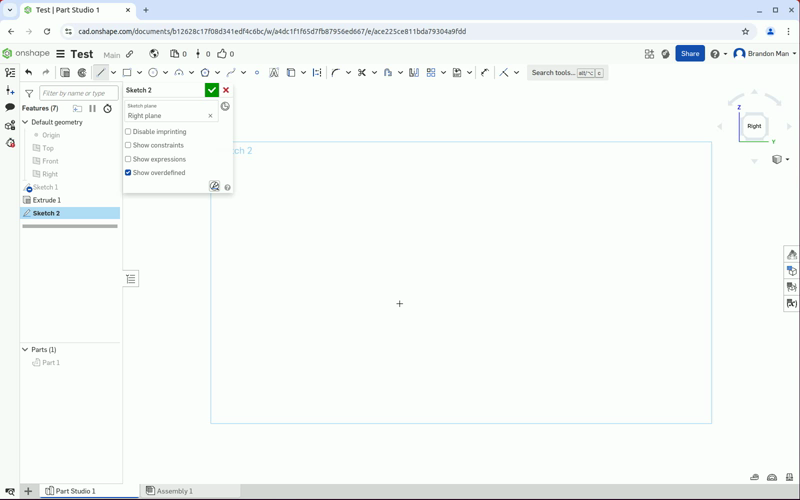
key_up(shift)
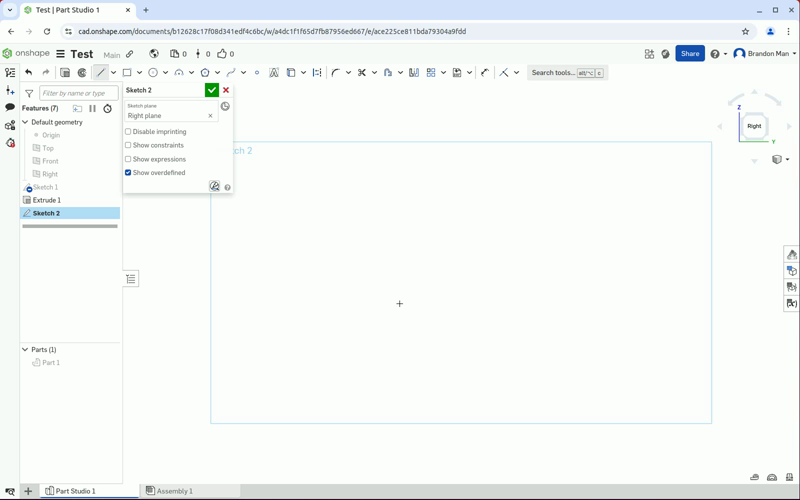
key_down(shift)
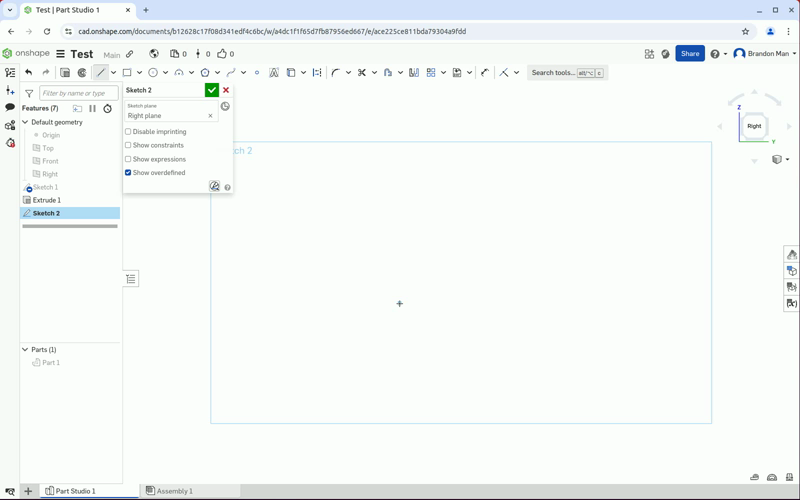
mouse_move(429, 303)
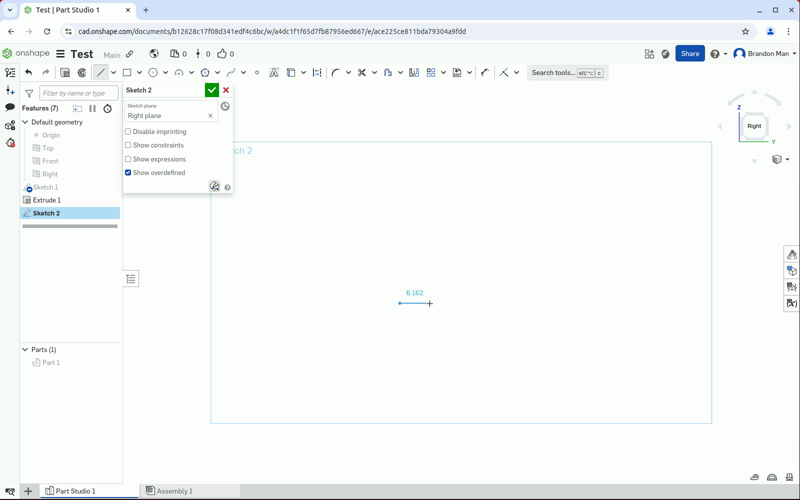
mouse_move(409, 303)
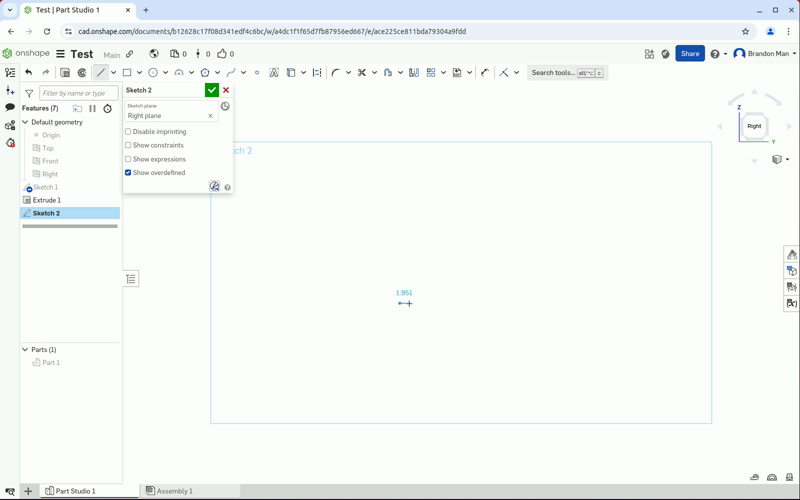
click(409, 303)
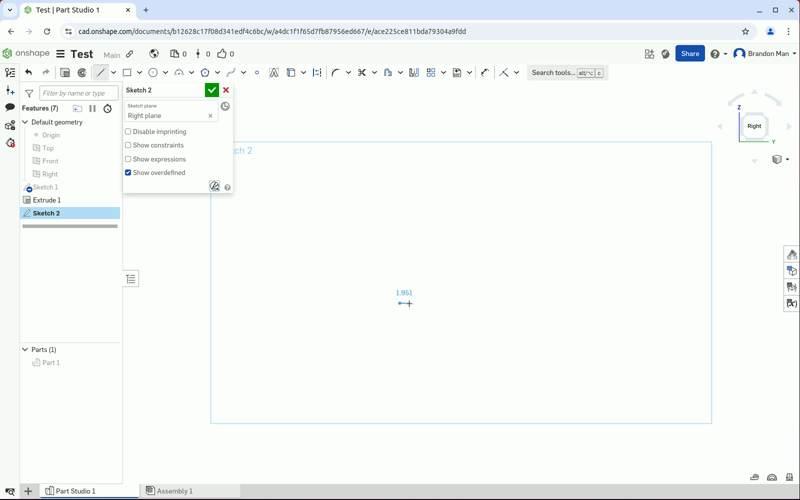
key_up(shift)
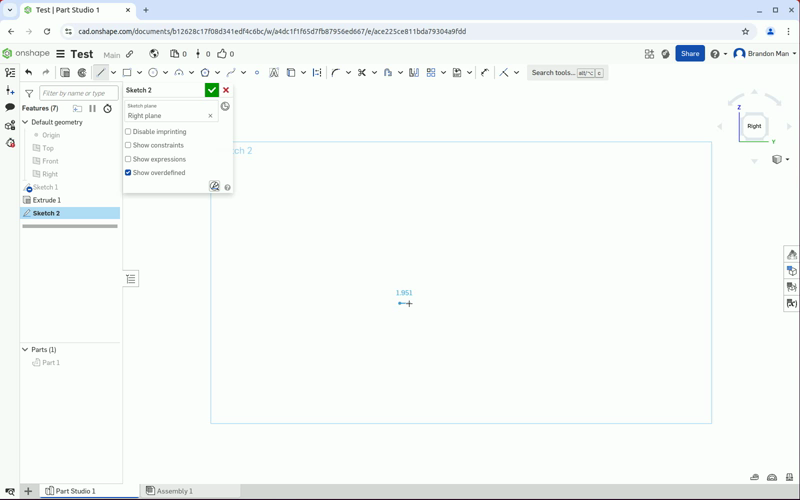
key_down(shift)
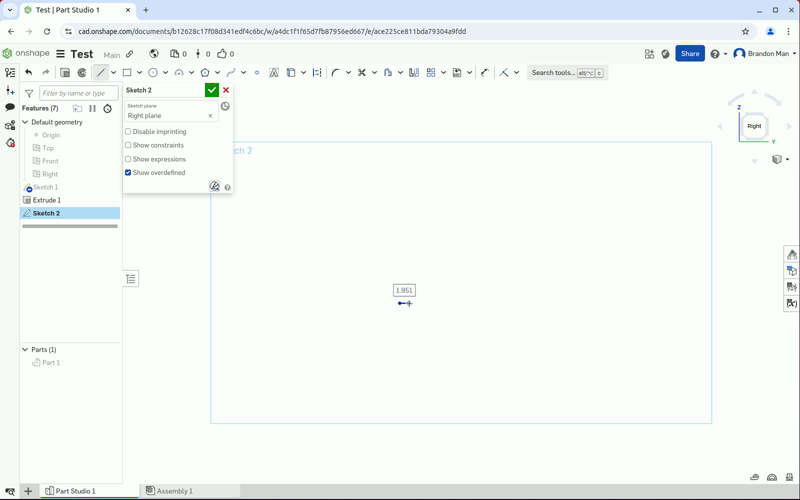
mouse_move(464, 265)
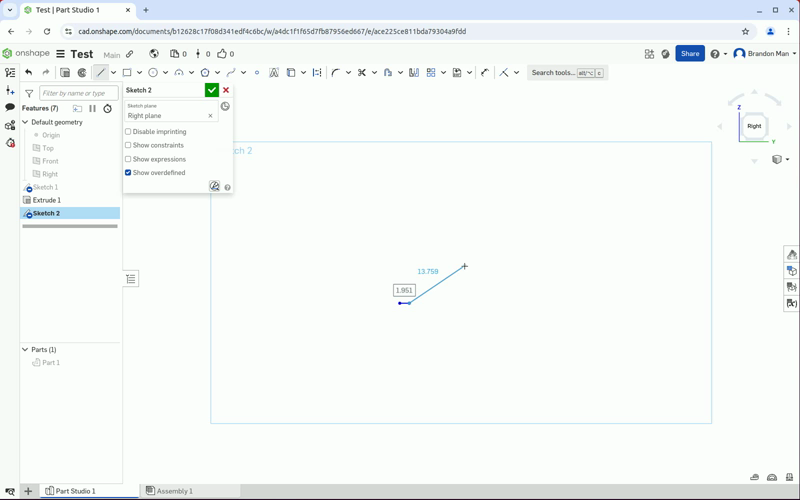
click(464, 265)
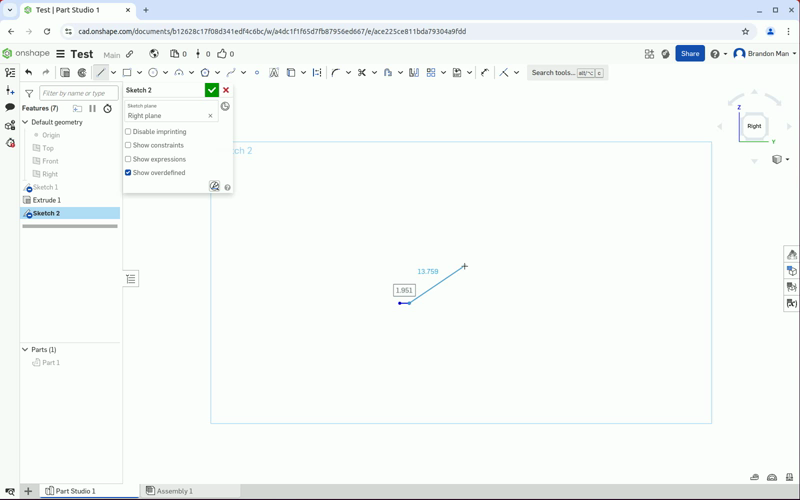
key_up(shift)
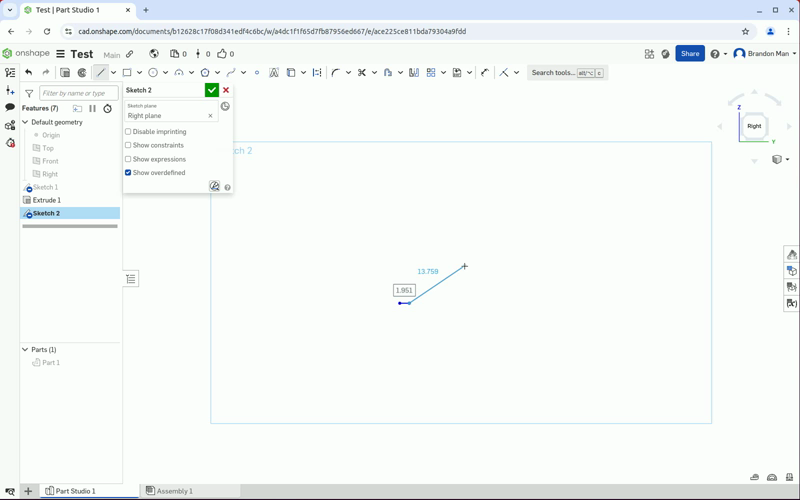
key_down(shift)
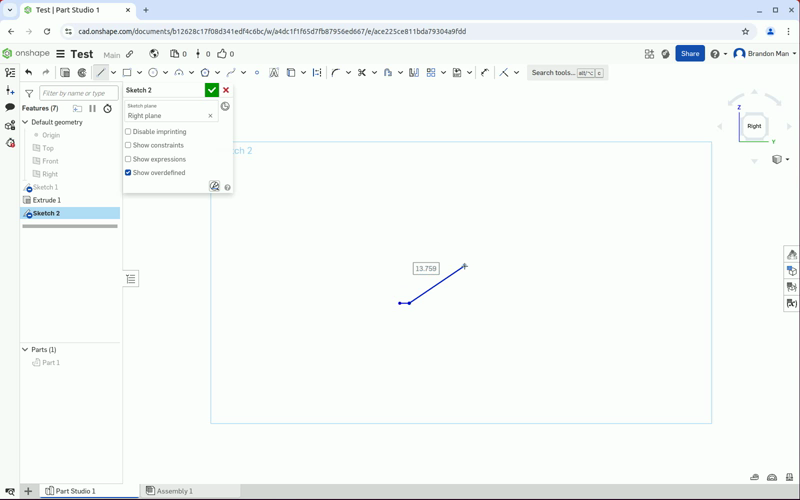
mouse_move(494, 265)
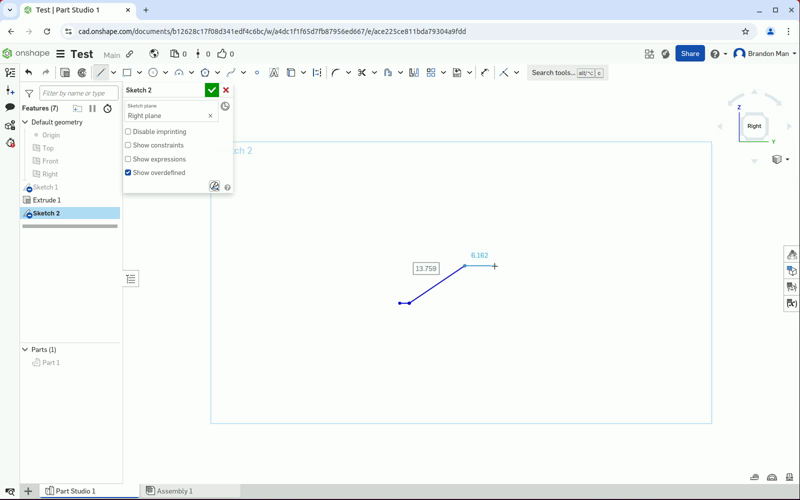
mouse_move(461, 261)
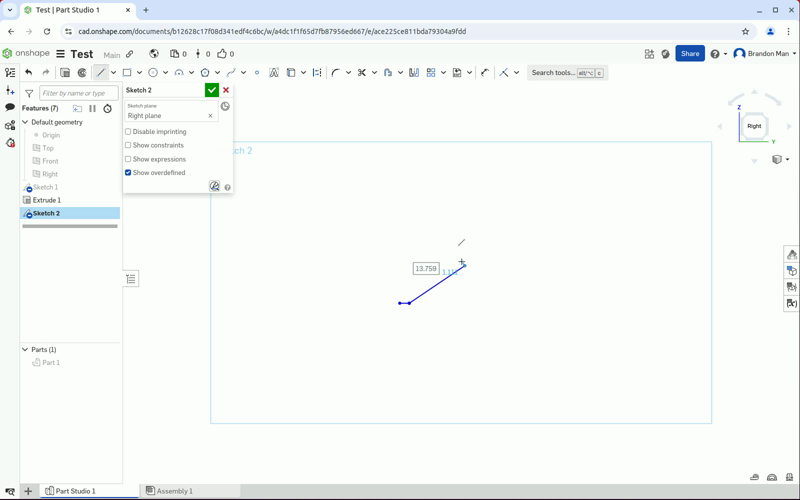
scroll(6)
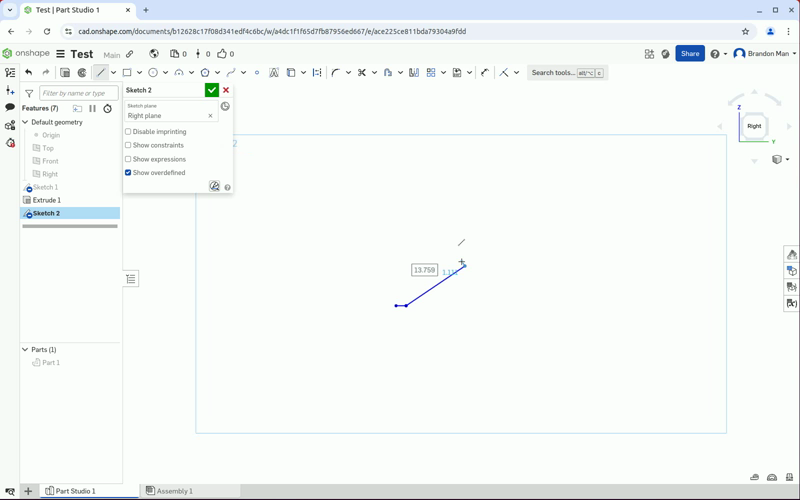
scroll(6)
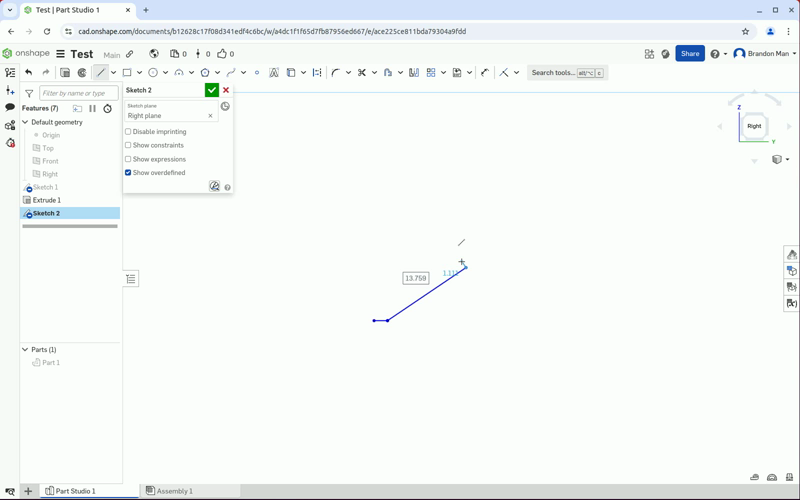
scroll(6)
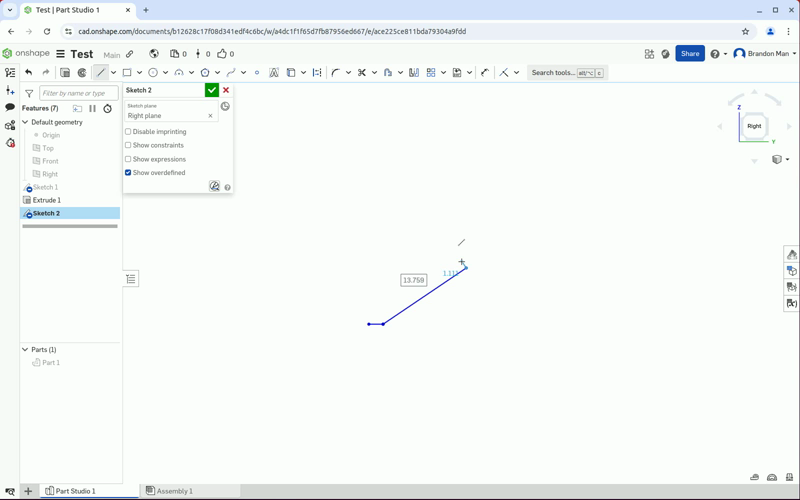
scroll(6)
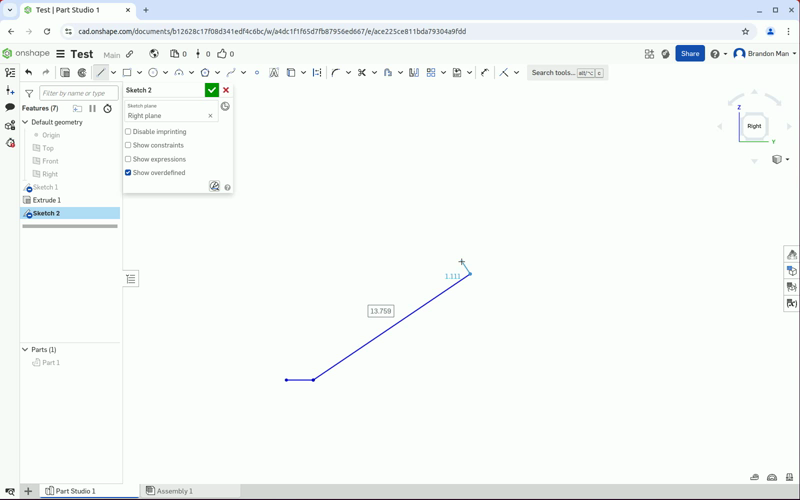
scroll(6)
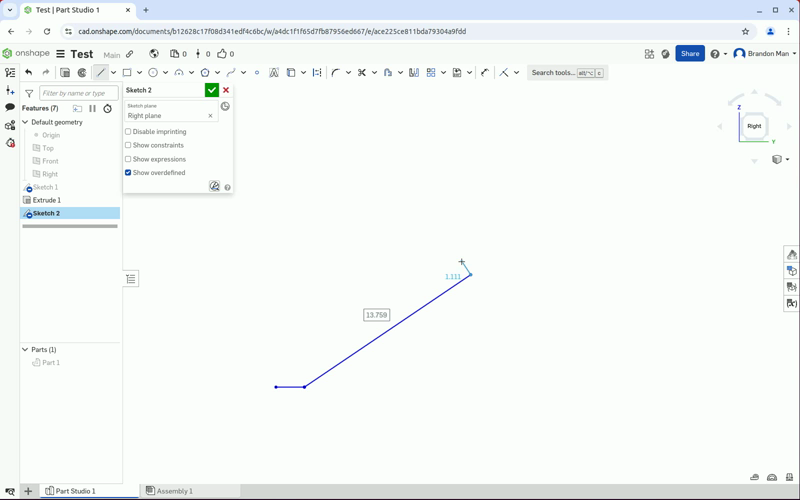
scroll(6)
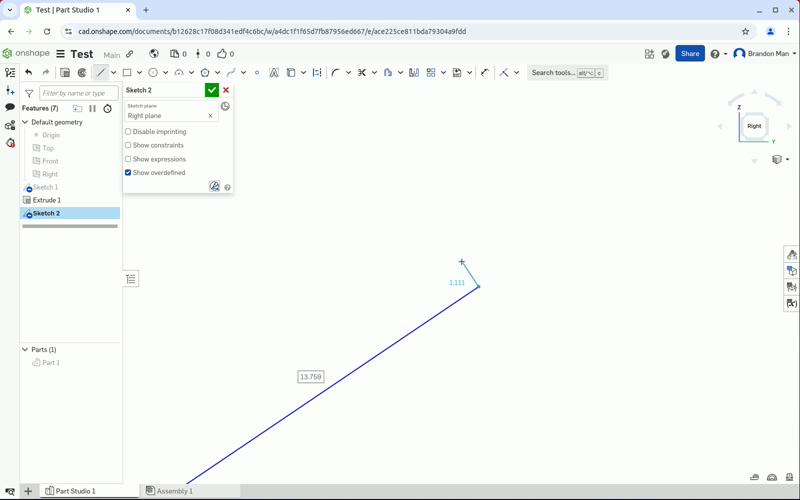
scroll(6)
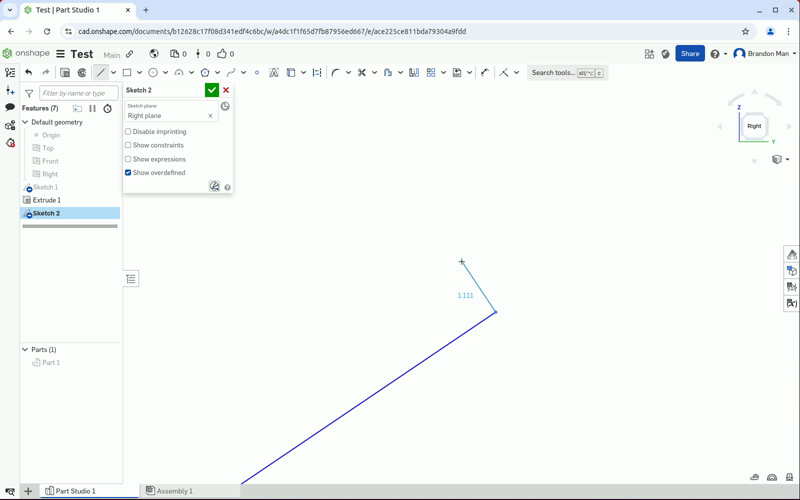
click(461, 261)
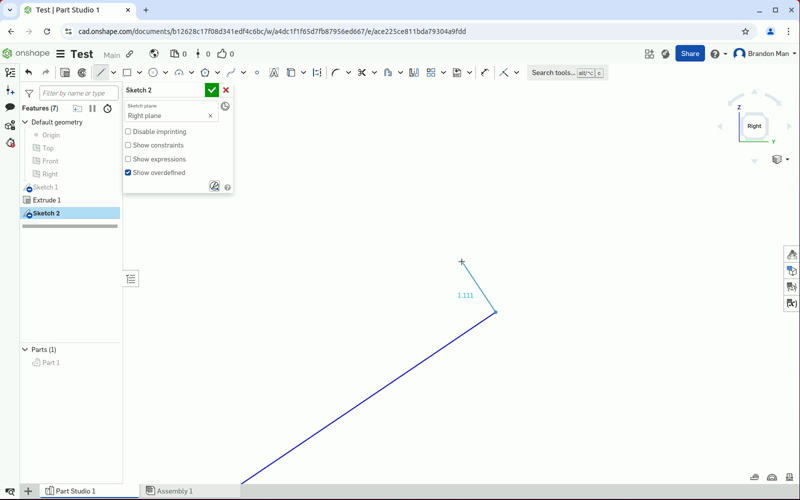
scroll(-6)
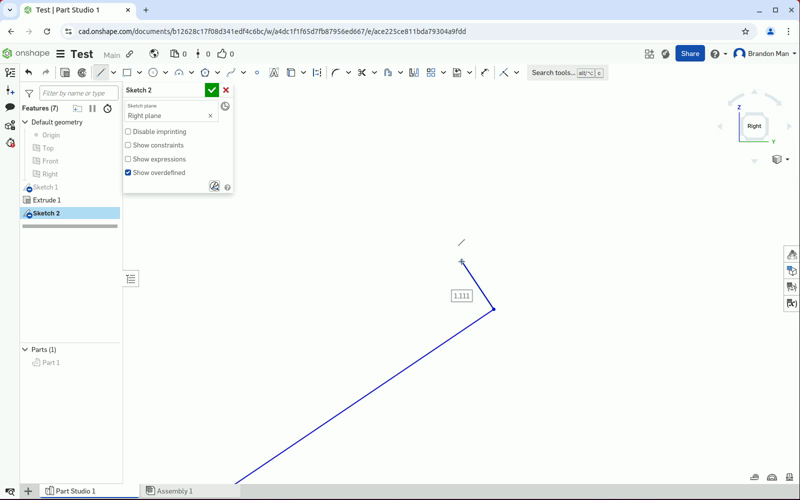
scroll(-6)
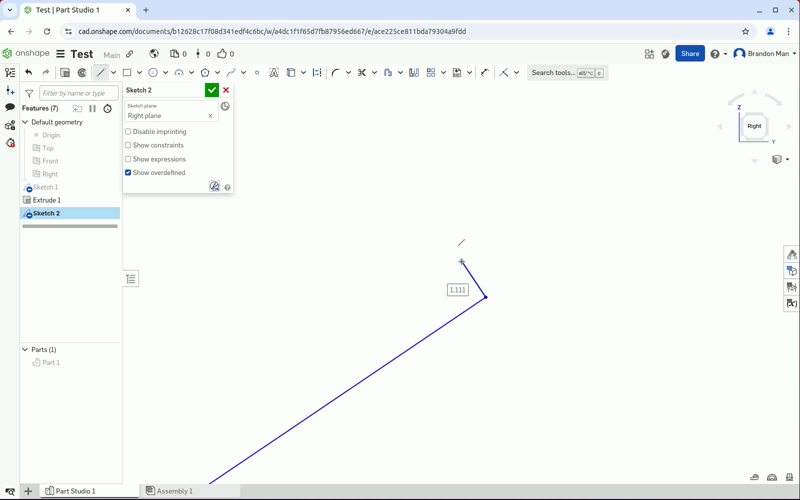
scroll(-6)
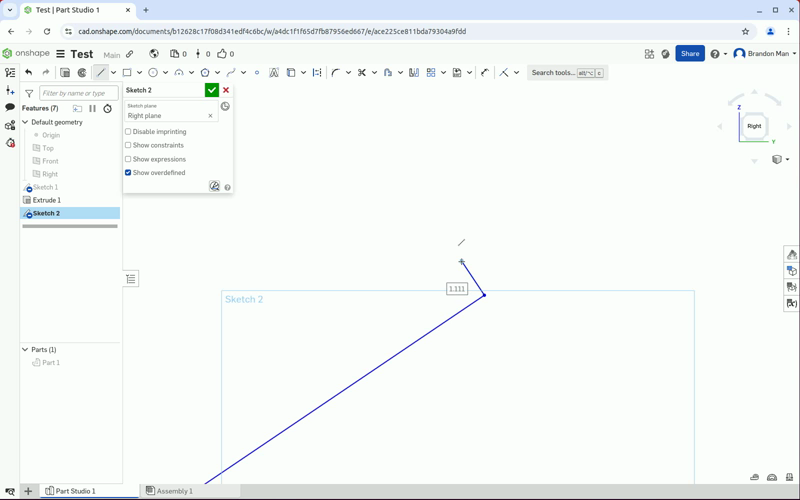
scroll(-6)
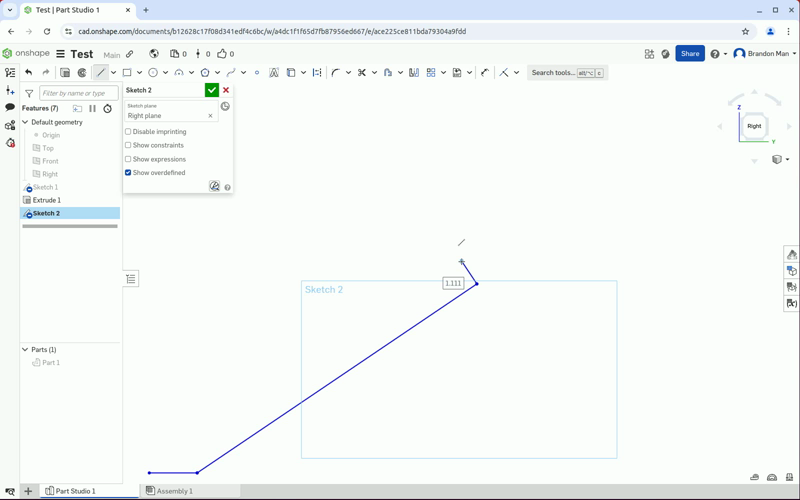
scroll(-6)
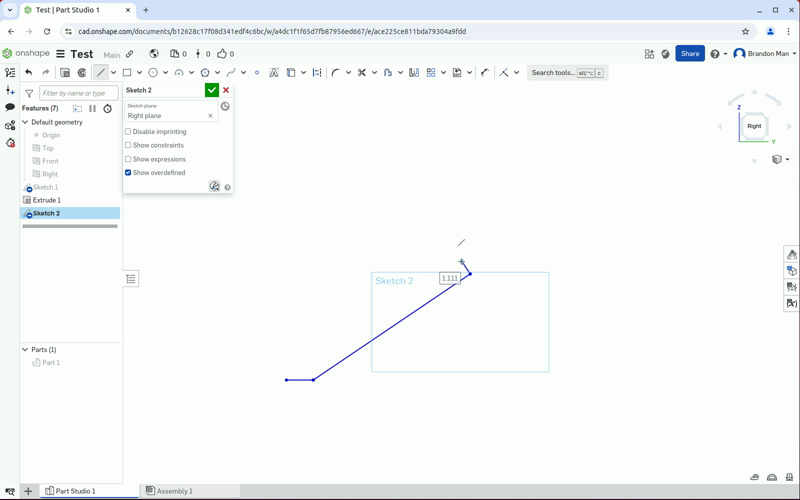
scroll(-6)
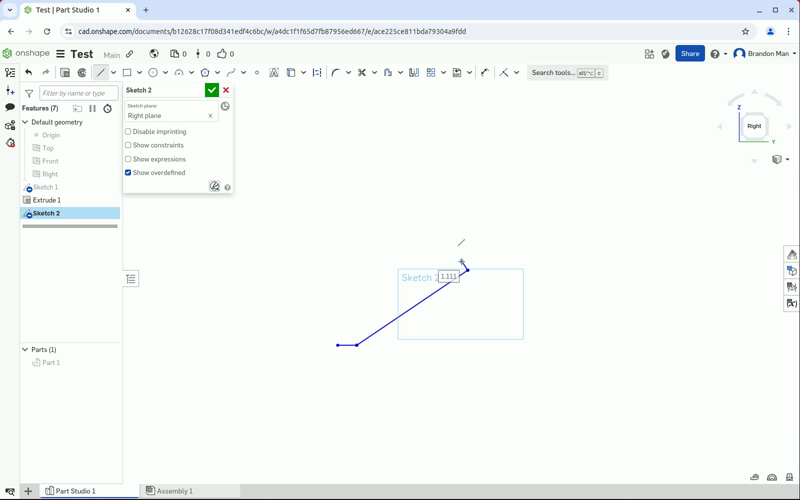
scroll(-6)
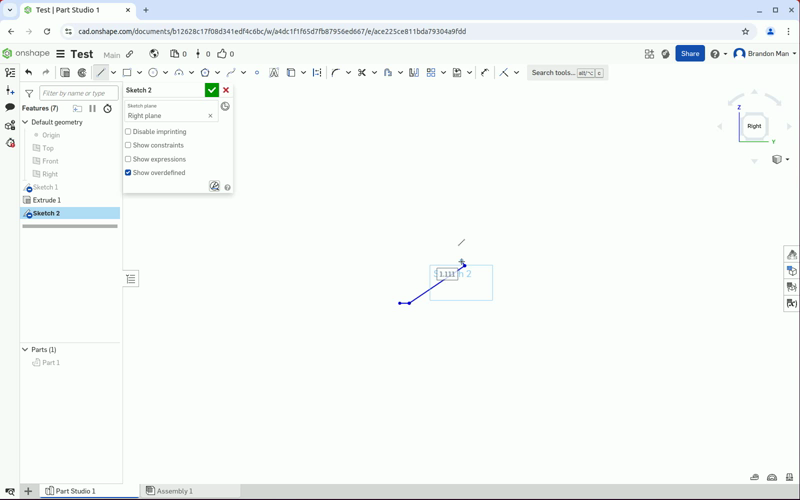
key_up(shift)
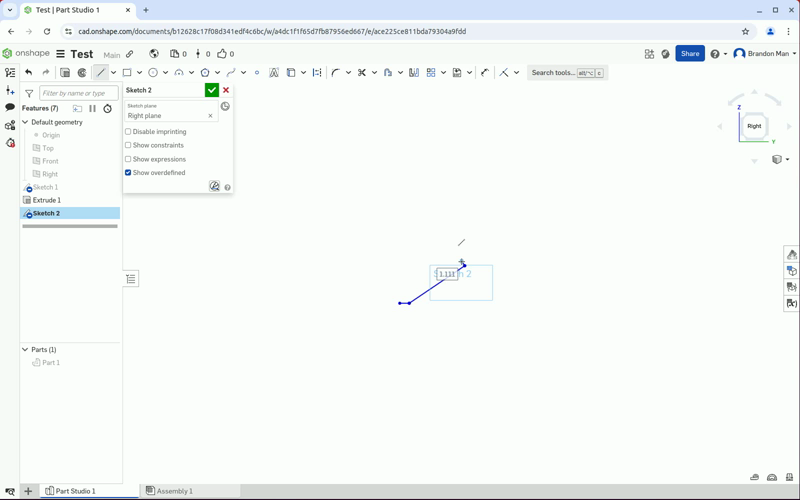
key_down(shift)
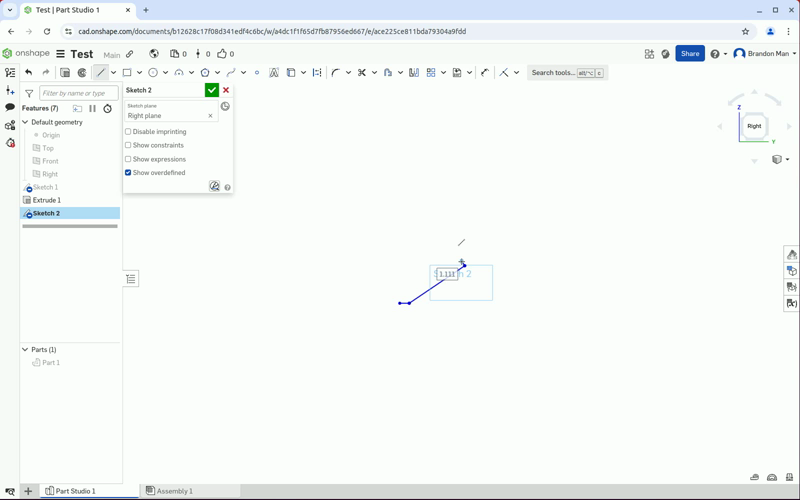
mouse_move(399, 303)
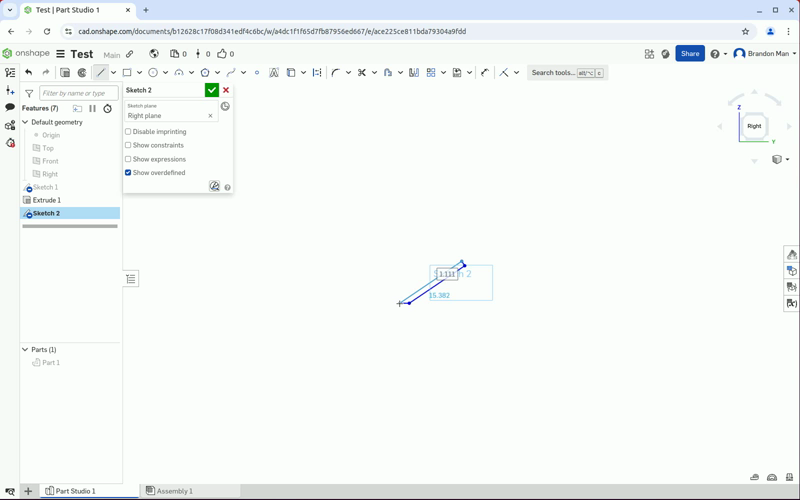
key_up(shift)
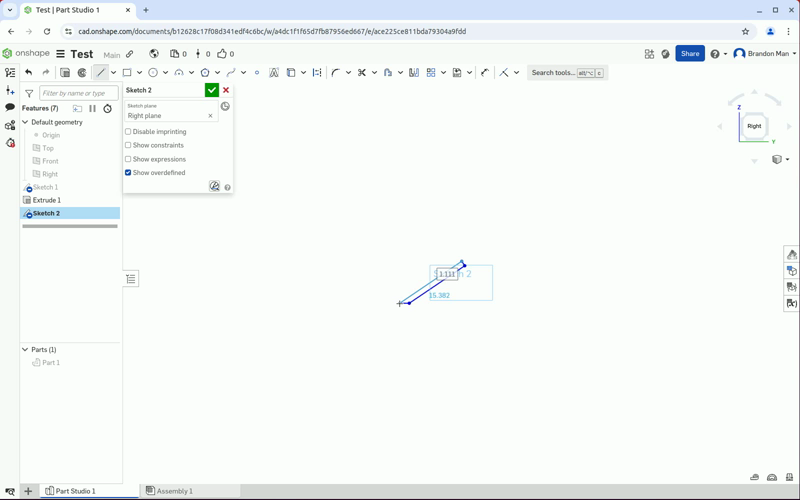
click(399, 303)
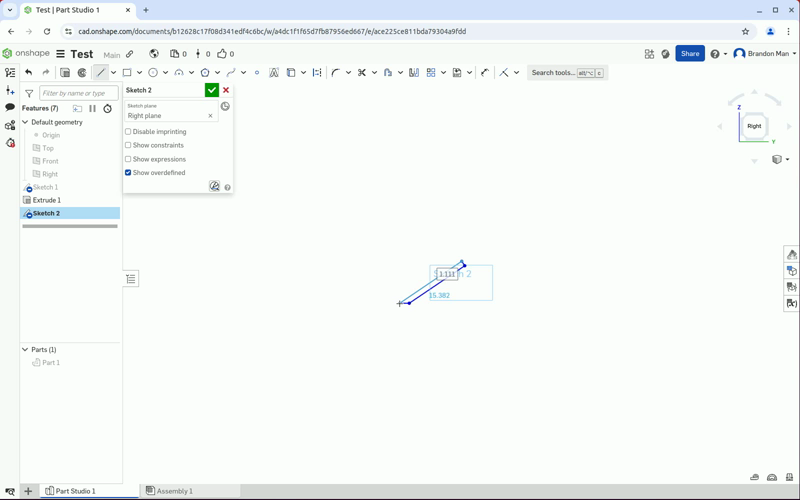
key(esc)
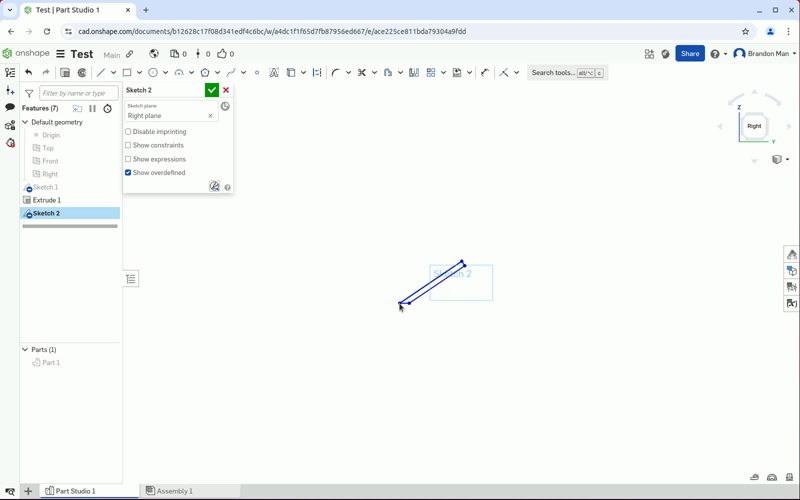
mouse_move(462, 264)
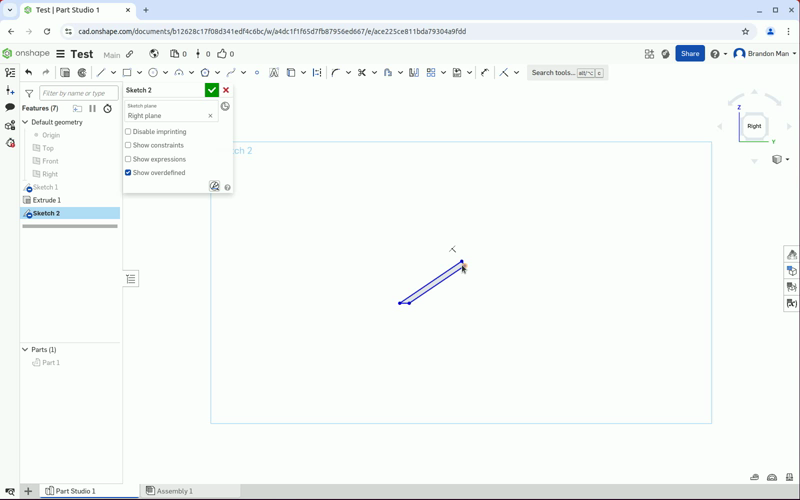
scroll(6)
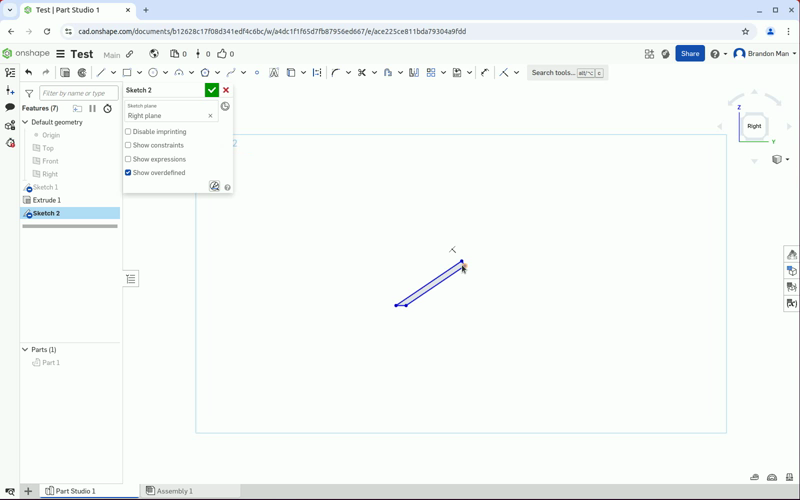
scroll(6)
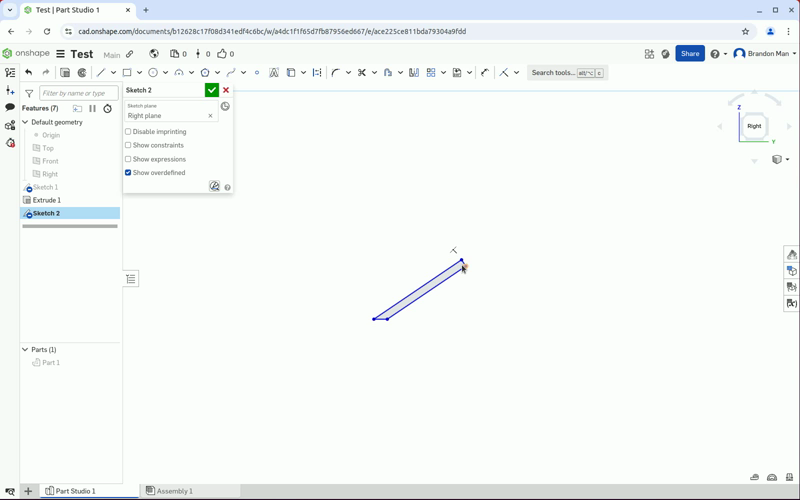
scroll(6)
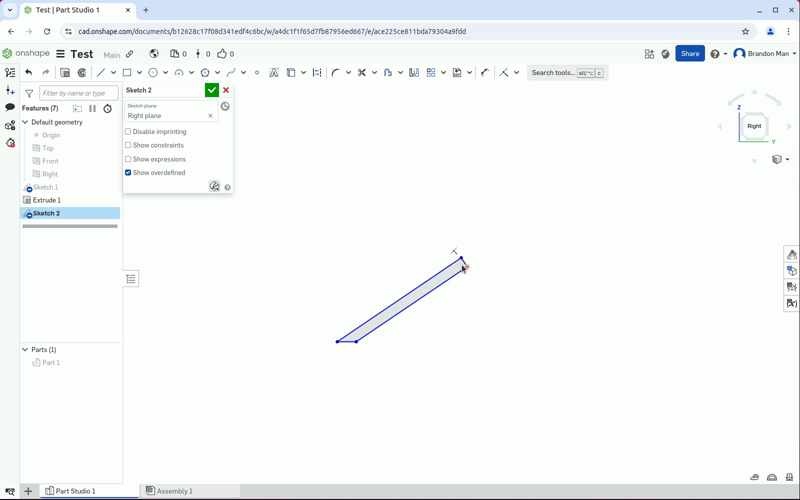
scroll(6)
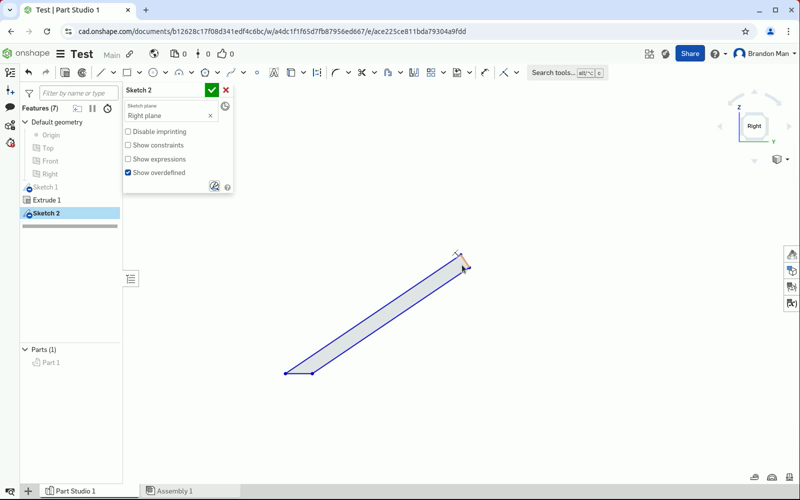
scroll(6)
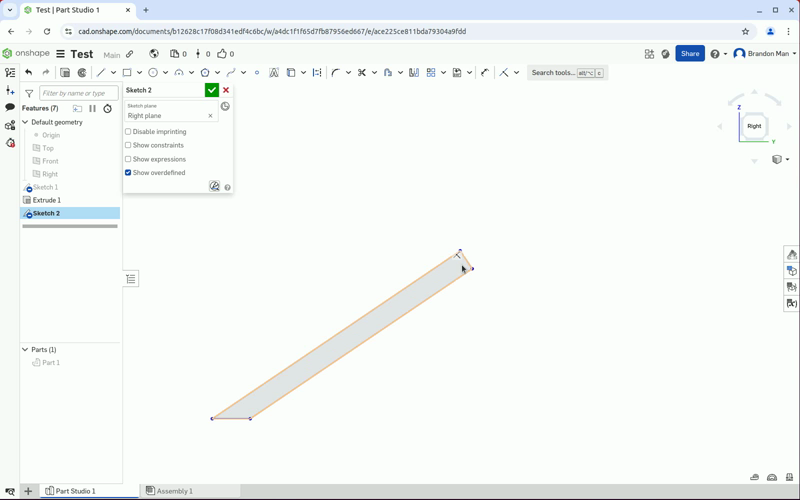
scroll(6)
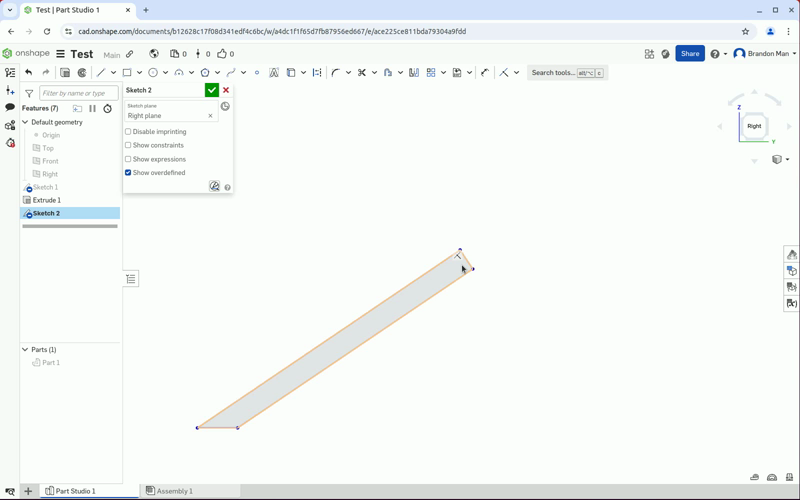
scroll(6)
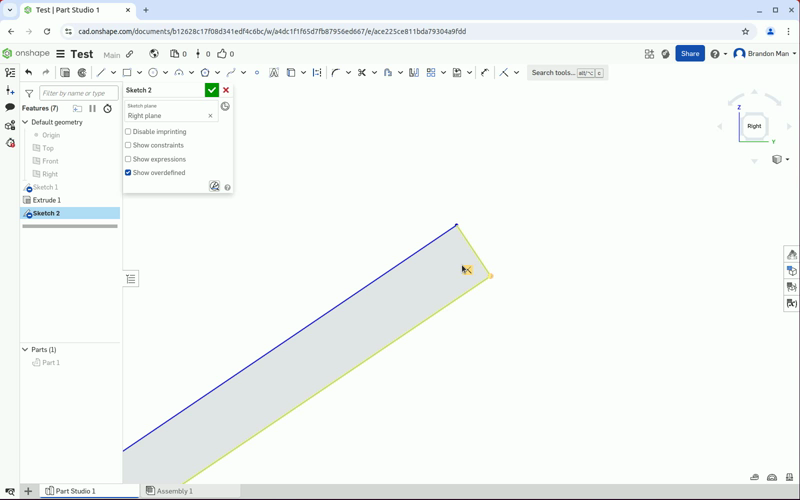
click(462, 264)
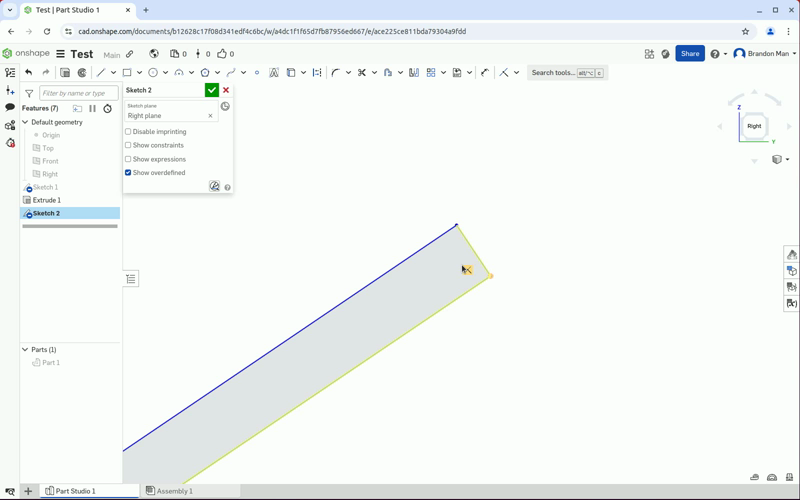
scroll(-6)
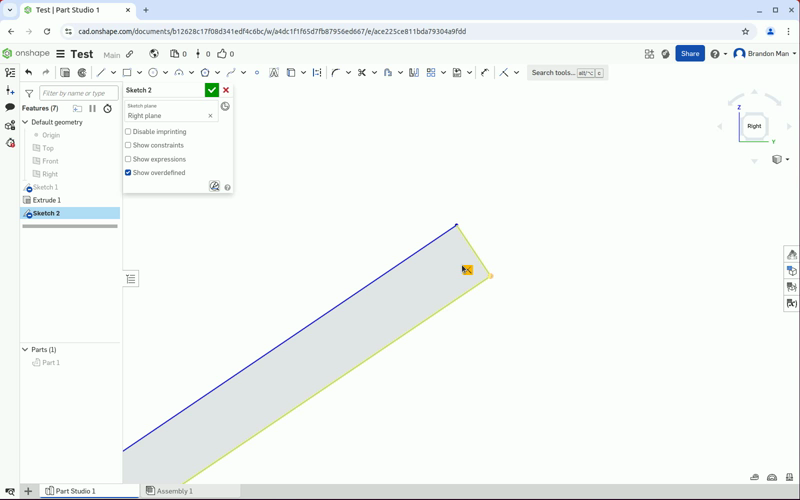
scroll(-6)
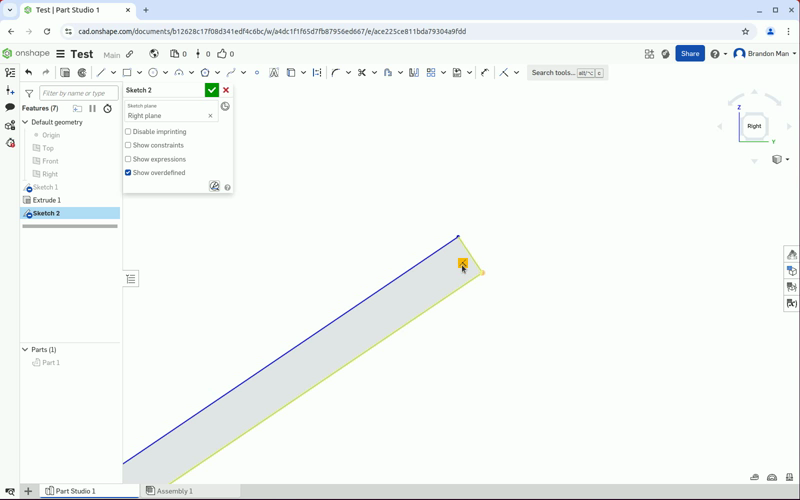
scroll(-6)
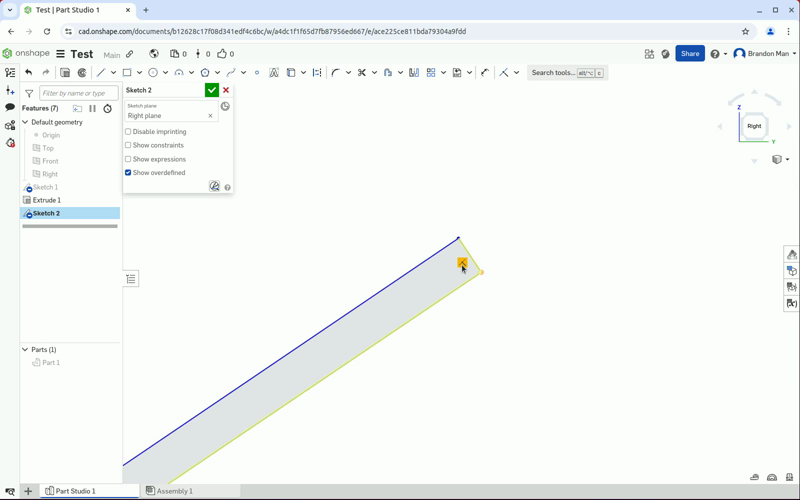
scroll(-6)
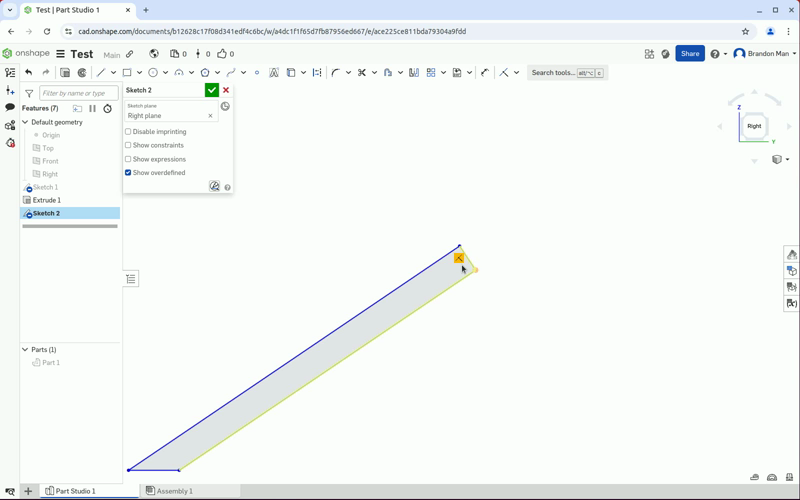
scroll(-6)
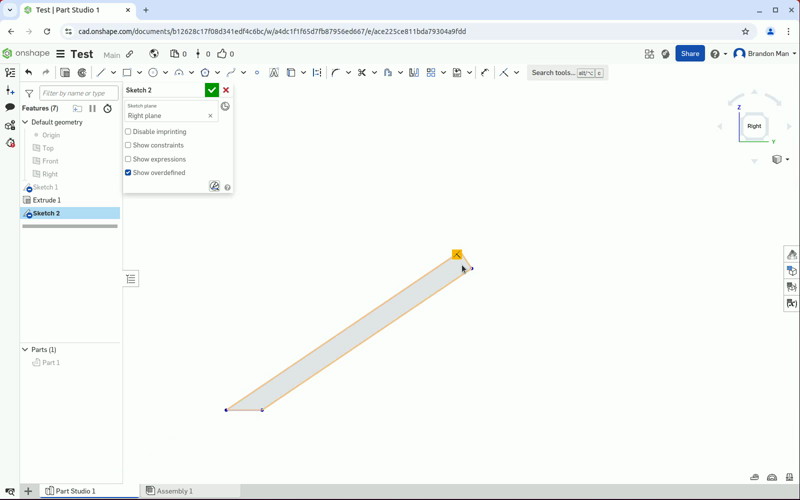
scroll(-6)
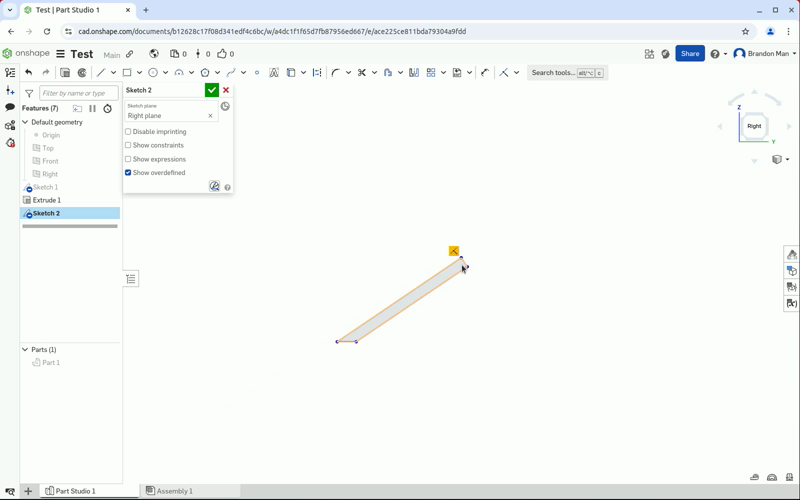
scroll(-6)
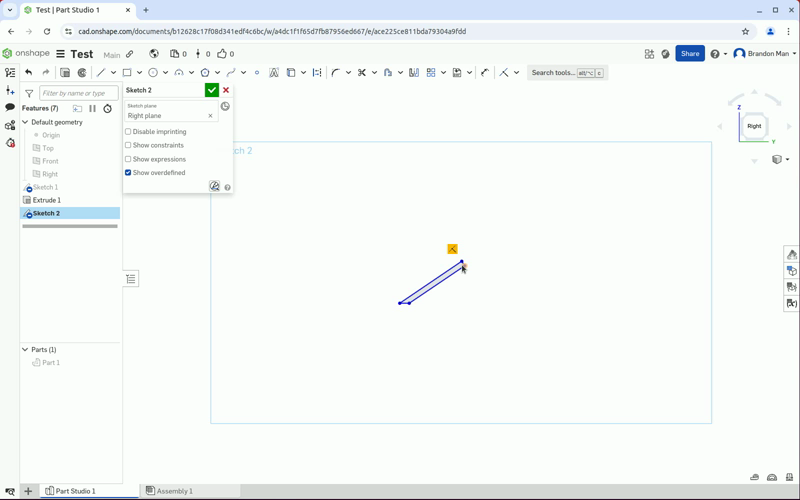
mouse_move(73, 352)
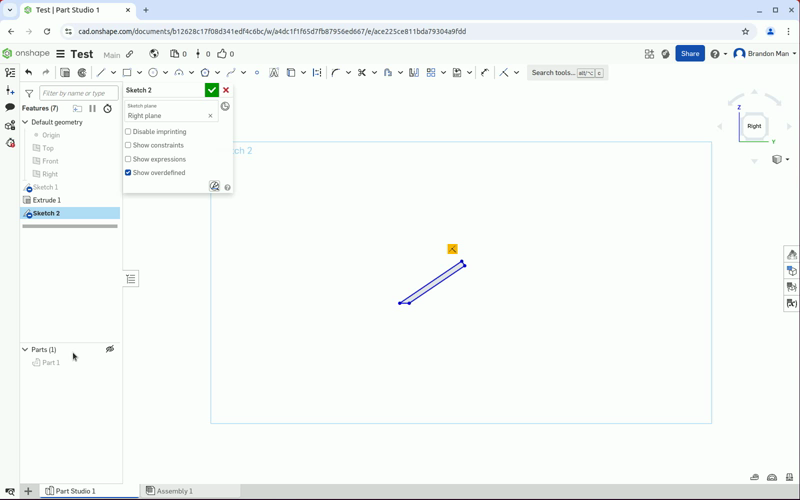
key(shift+y)
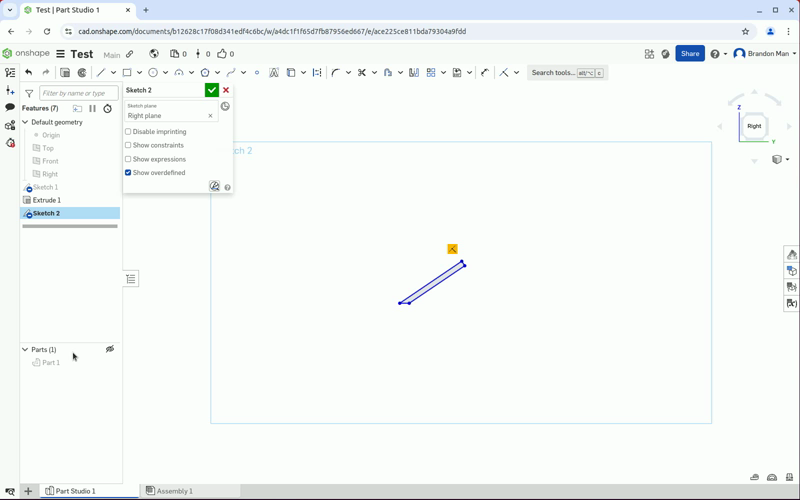
key(shift+e)
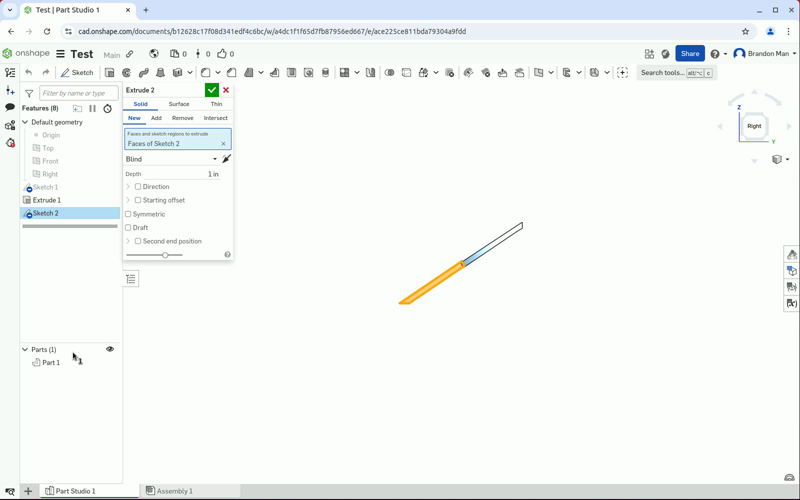
mouse_move(143, 106)
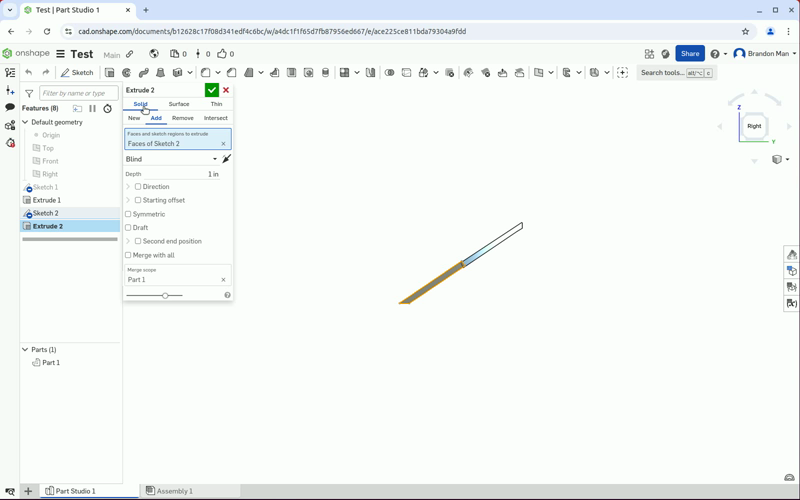
click(143, 106)
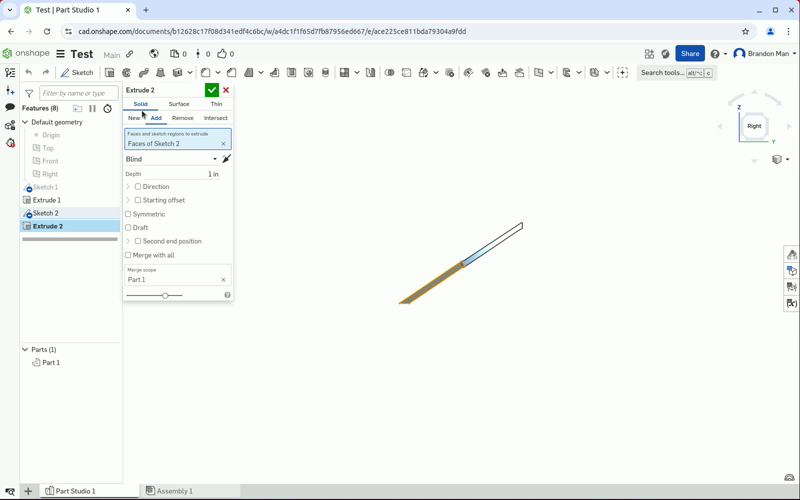
mouse_move(137, 120)
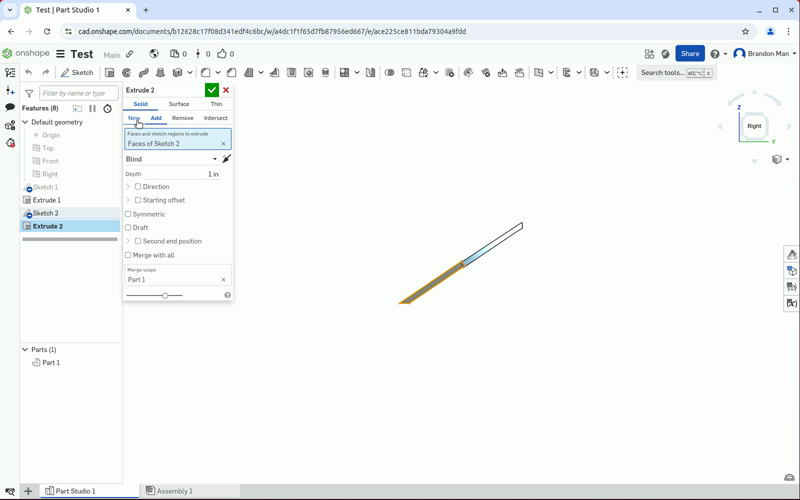
click(137, 120)
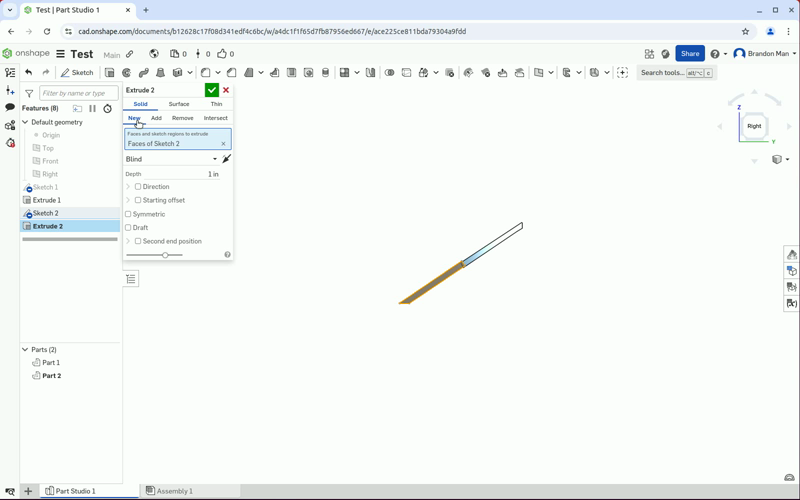
key(tab, 4)
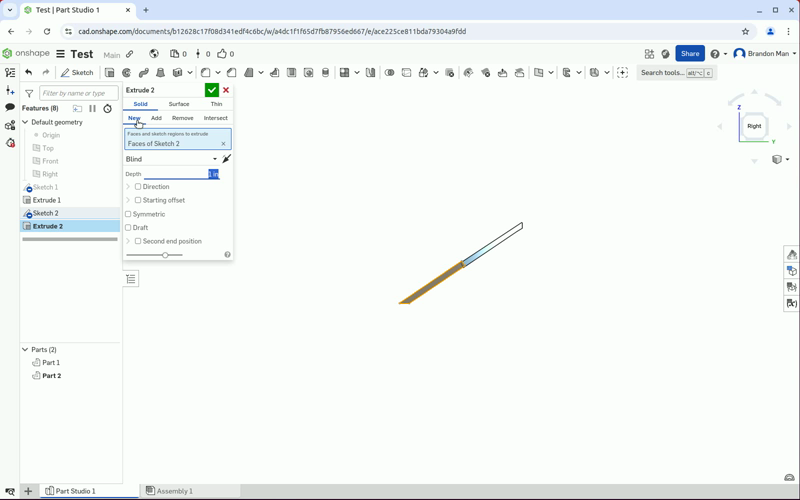
text(22.145)
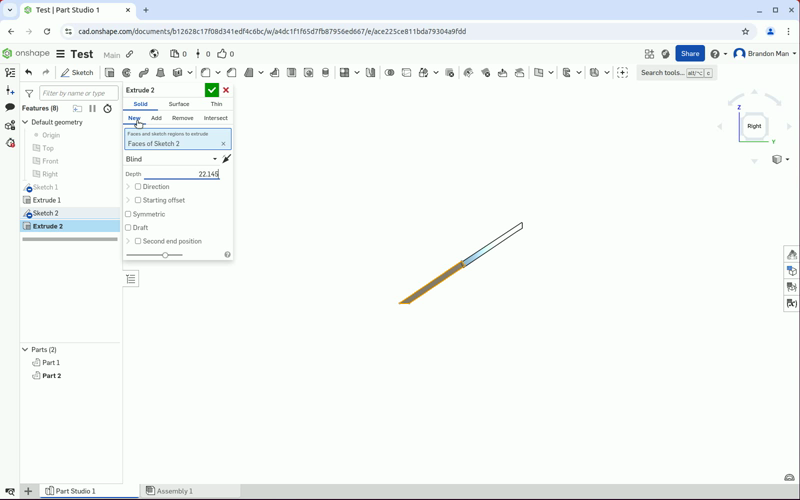
key(enter)
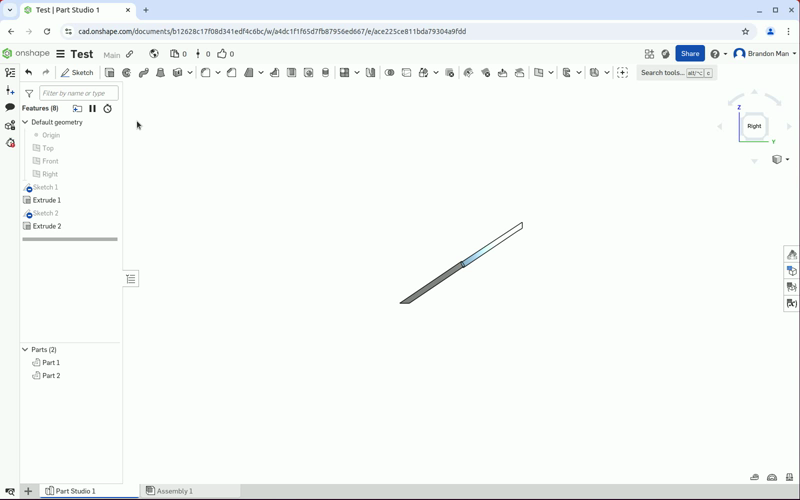
key(shift+h)
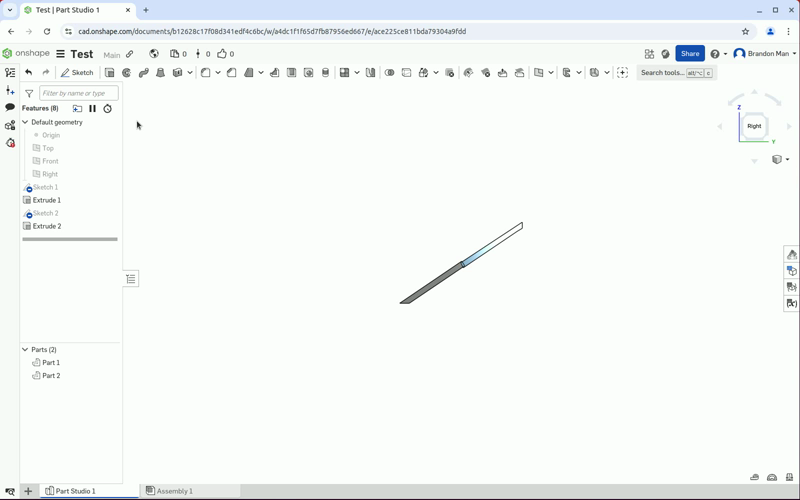
key(shift+h)
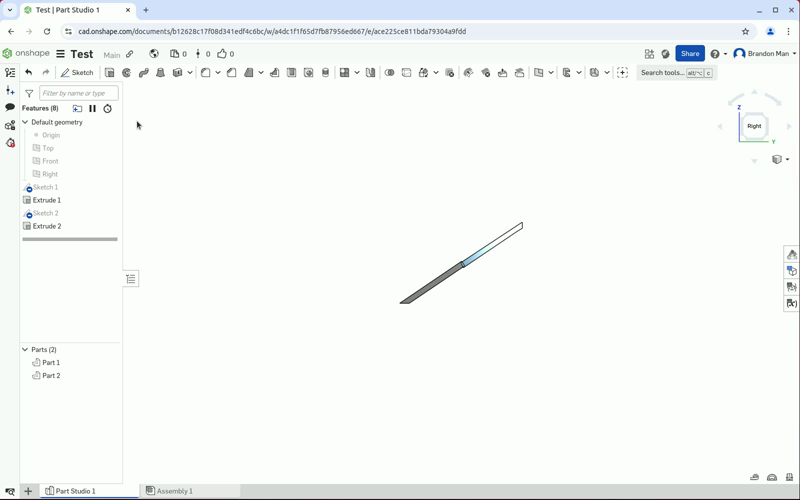
mouse_move(73, 189)
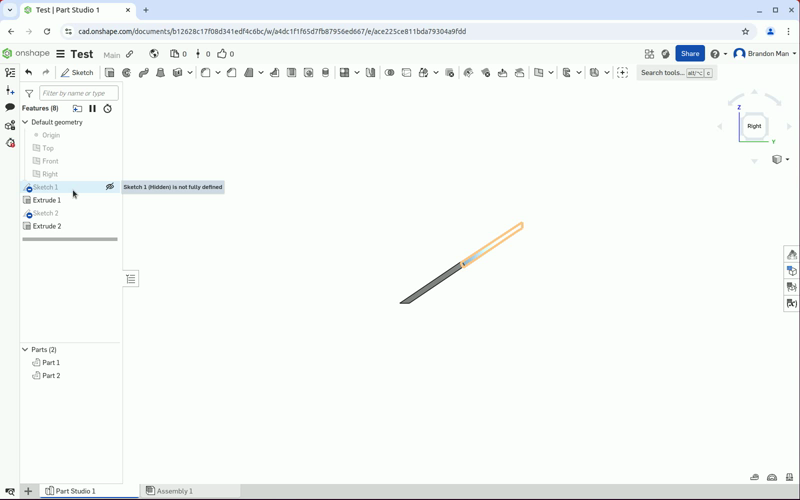
click(73, 189)
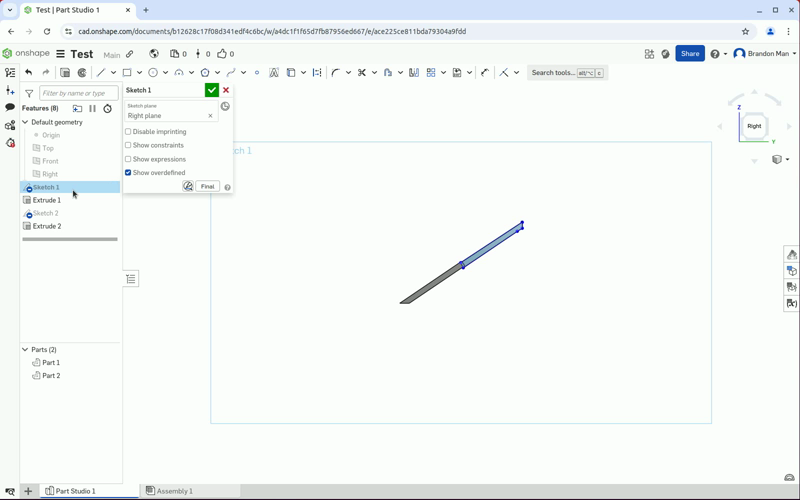
mouse_move(229, 92)
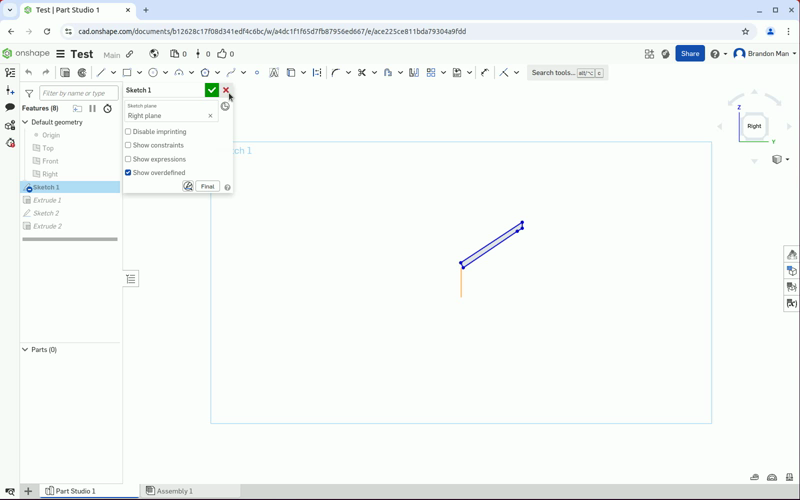
click(229, 92)
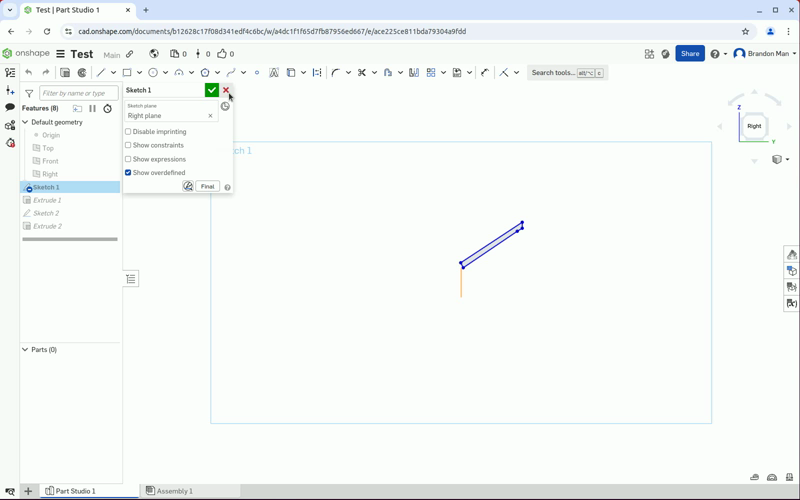
key(shift+s)
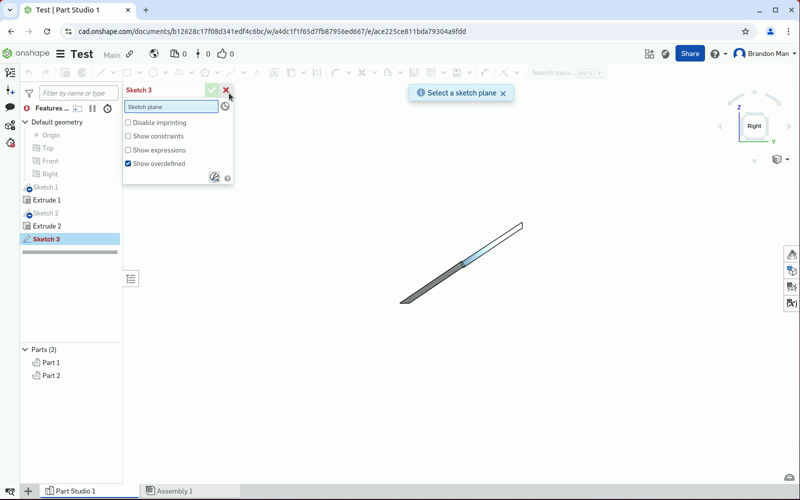
mouse_move(73, 176)
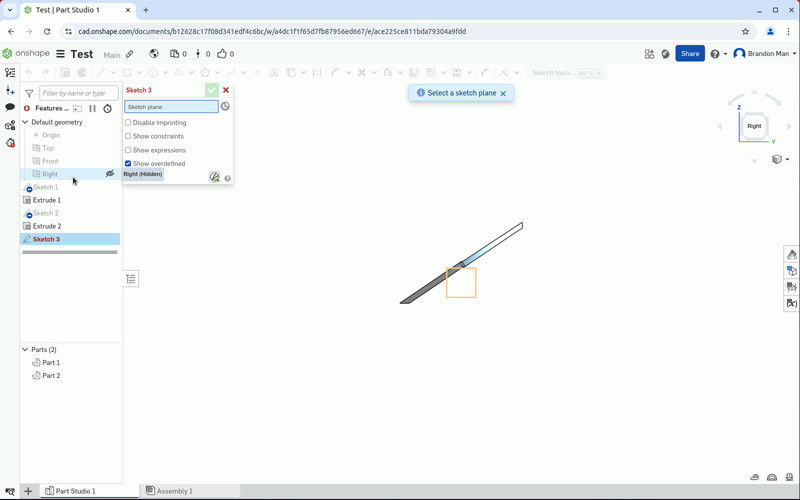
click(73, 176)
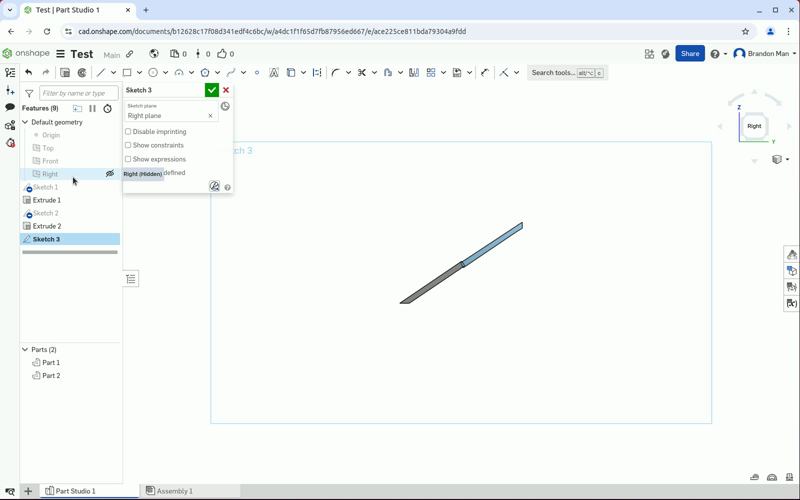
mouse_move(73, 352)
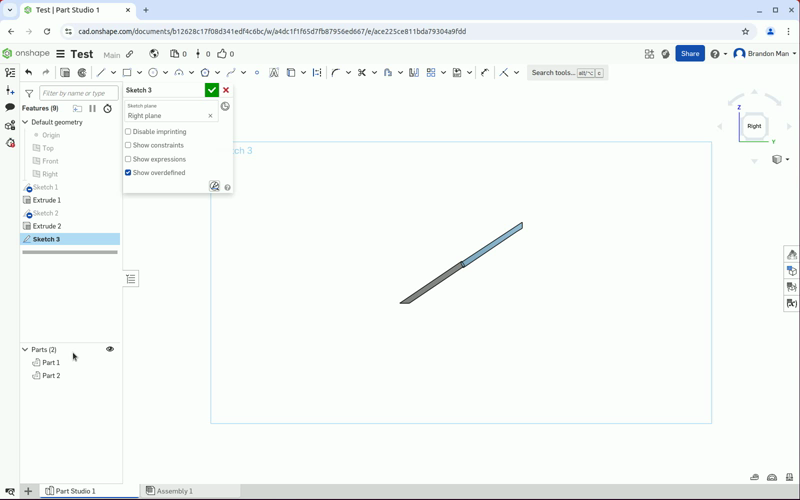
key(y)
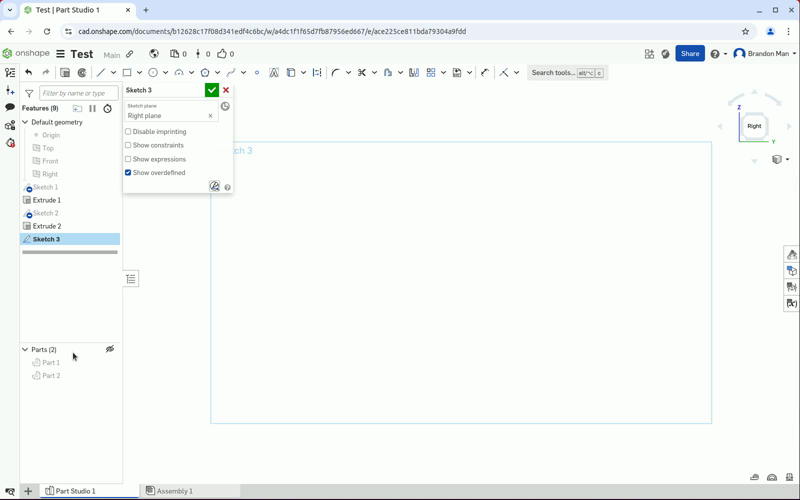
key(l)
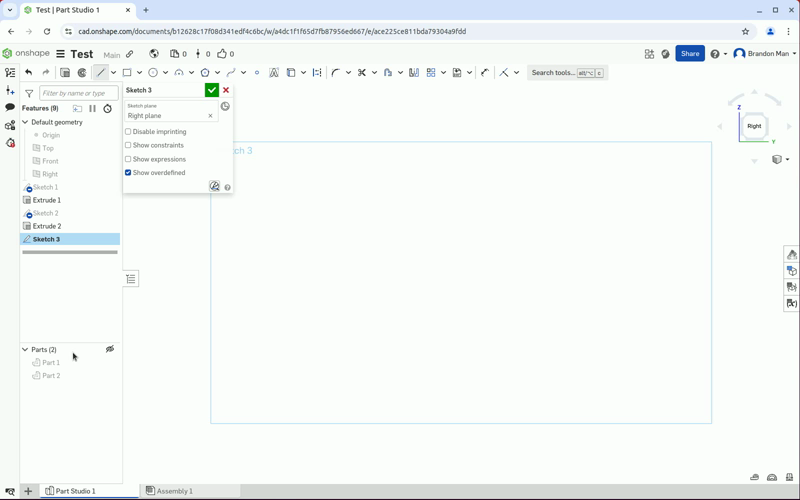
key_down(shift)
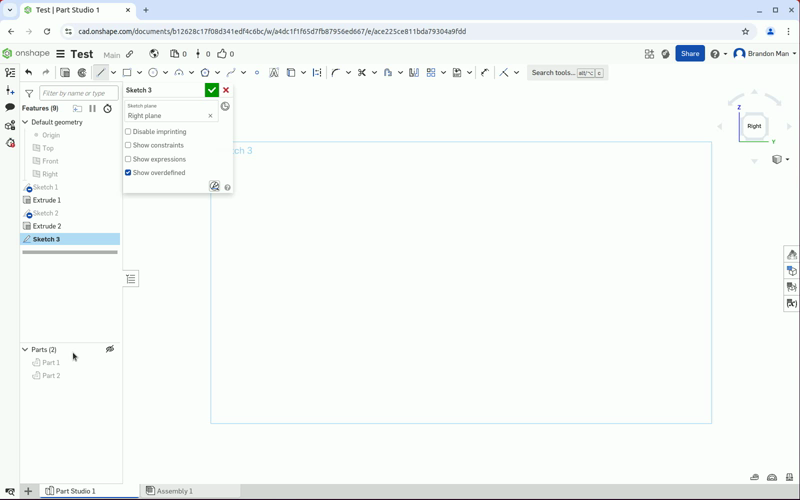
mouse_move(399, 308)
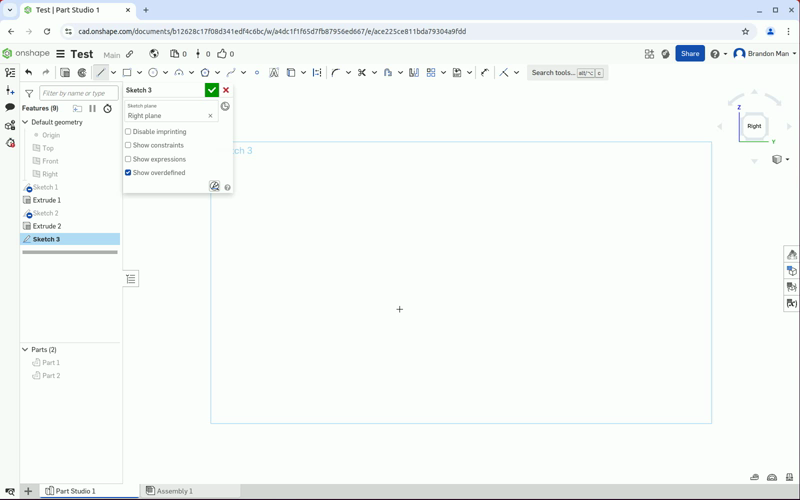
click(399, 308)
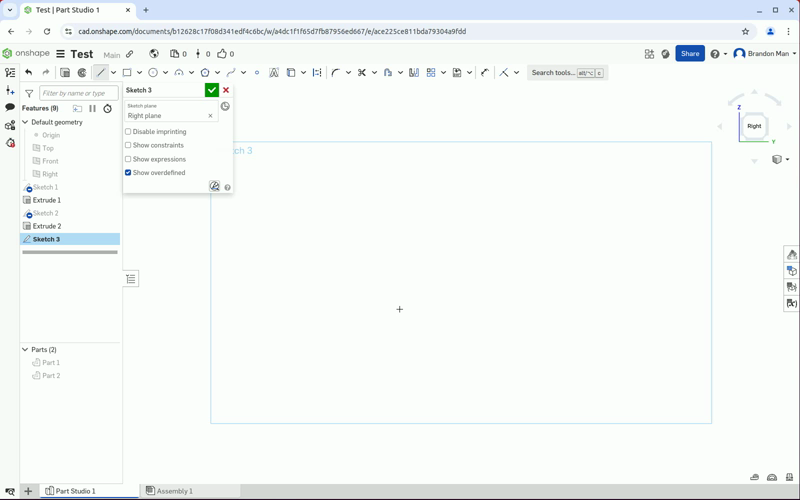
key_up(shift)
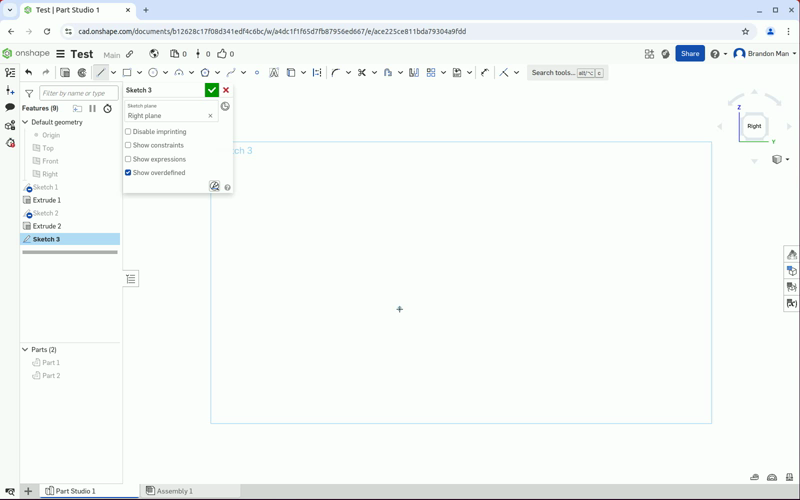
key_down(shift)
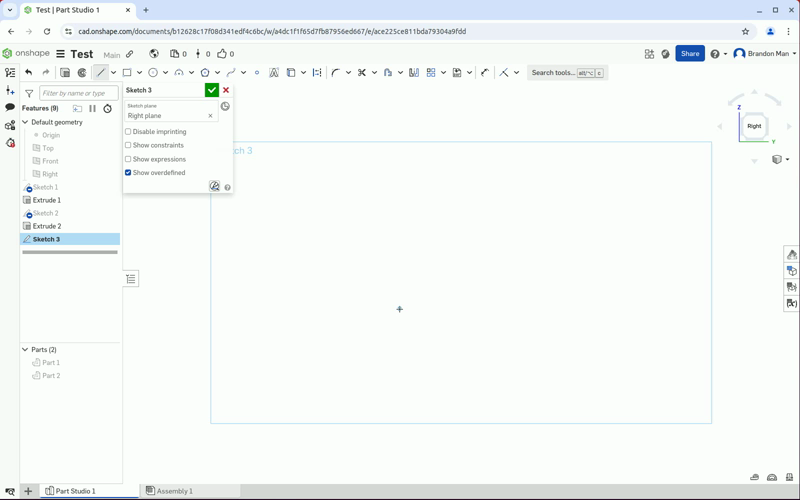
mouse_move(429, 308)
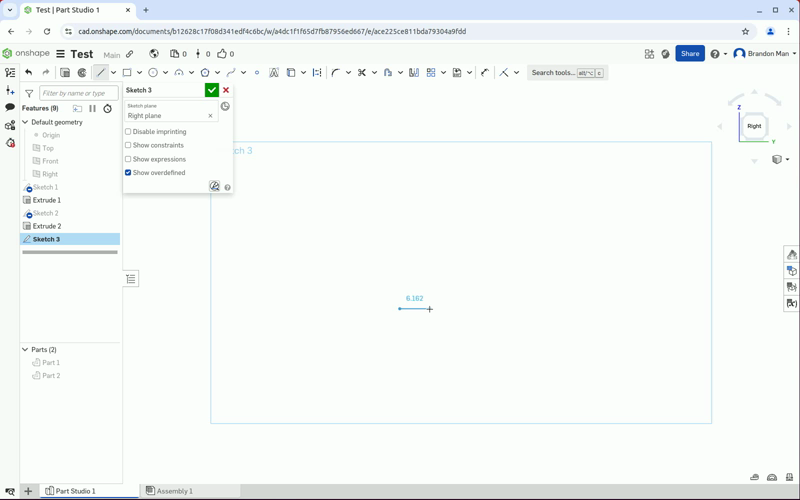
mouse_move(459, 308)
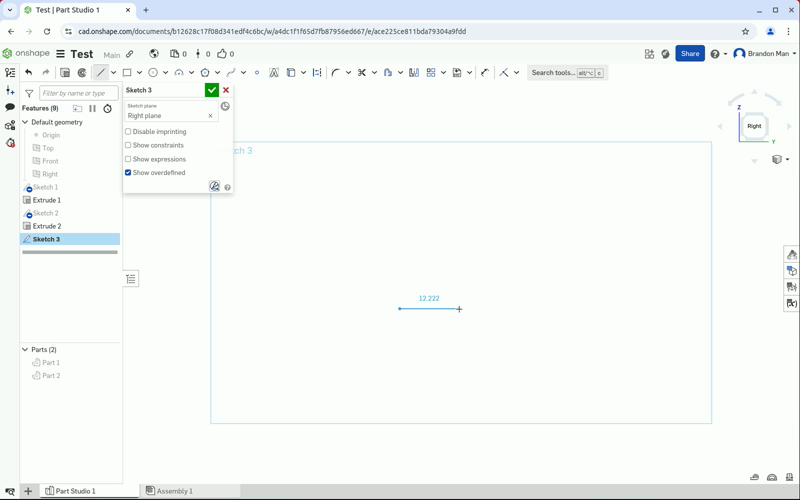
click(459, 308)
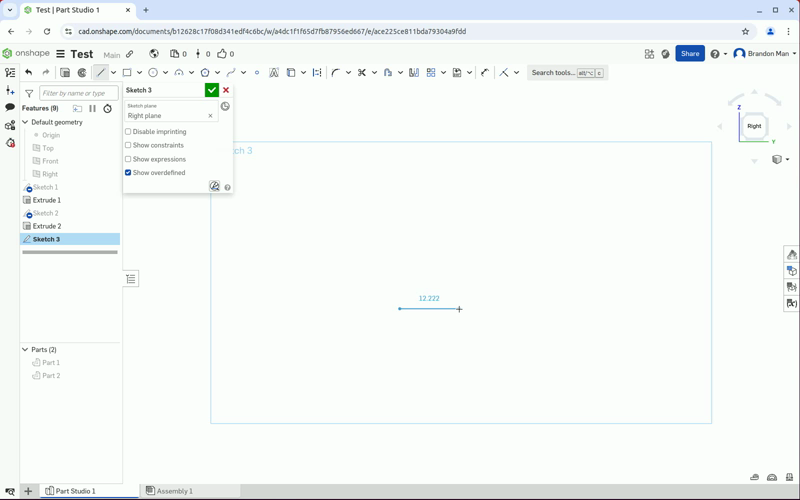
key_up(shift)
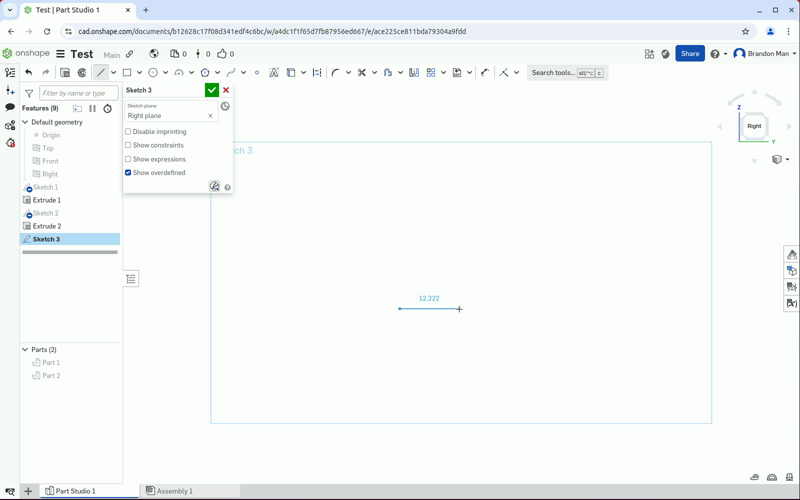
key_down(shift)
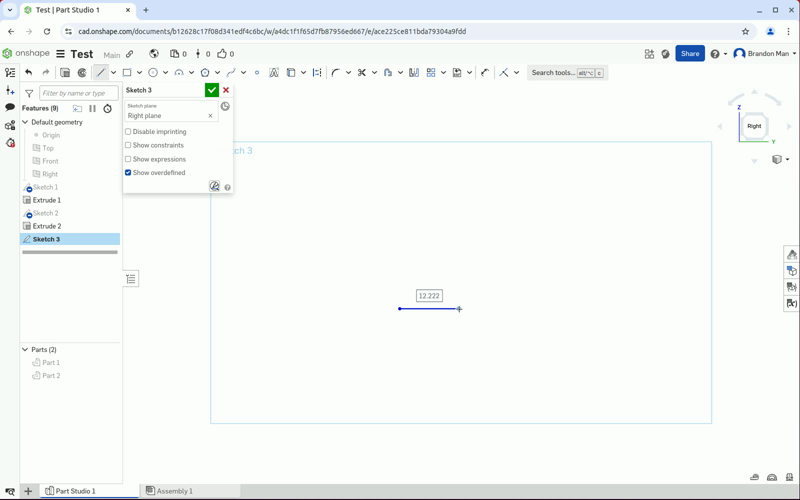
mouse_move(489, 308)
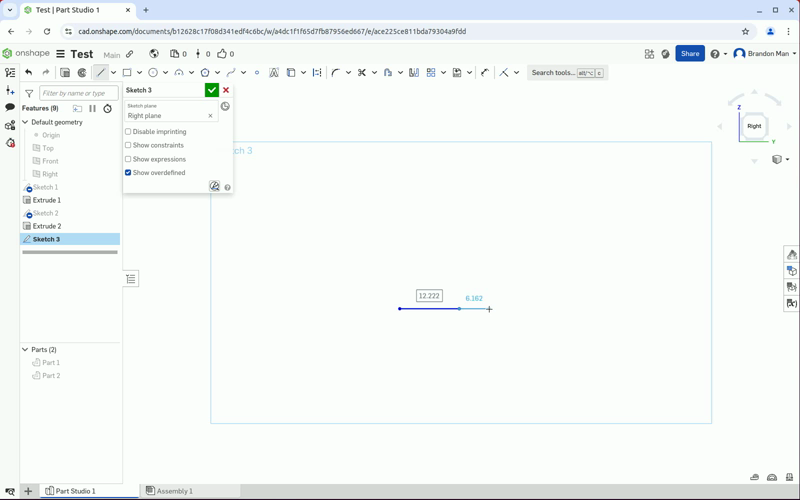
mouse_move(461, 308)
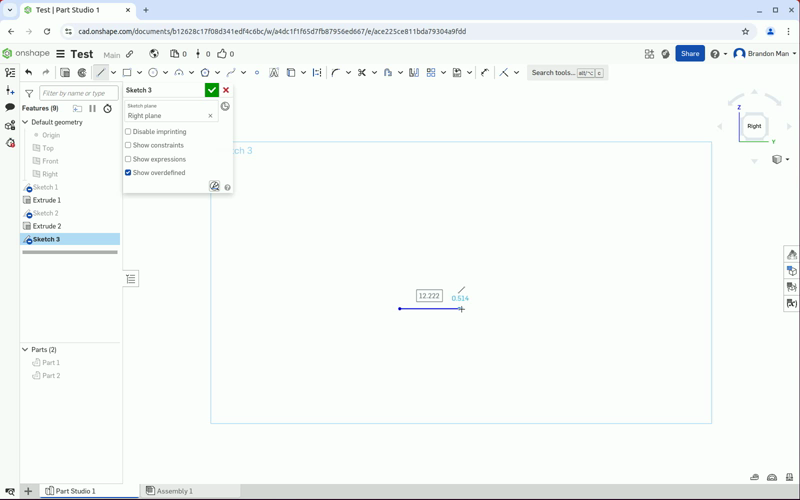
scroll(6)
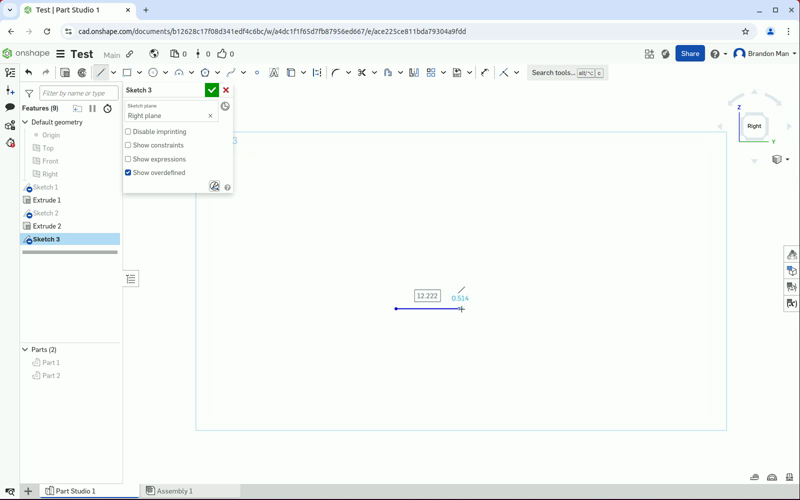
scroll(6)
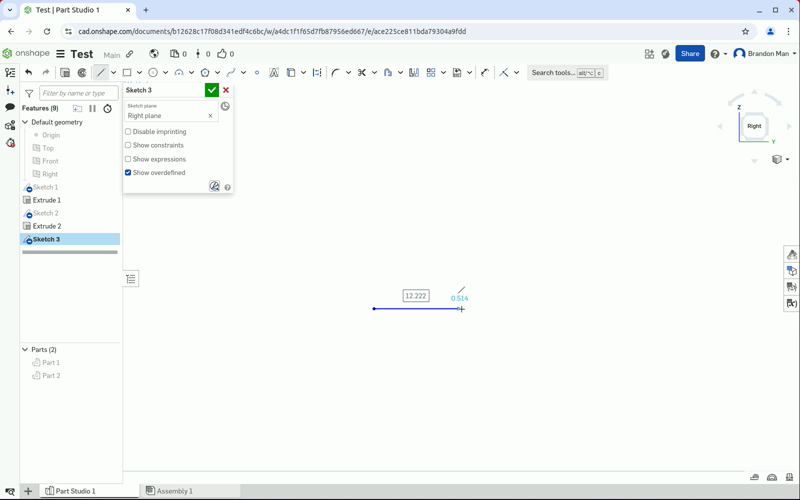
scroll(6)
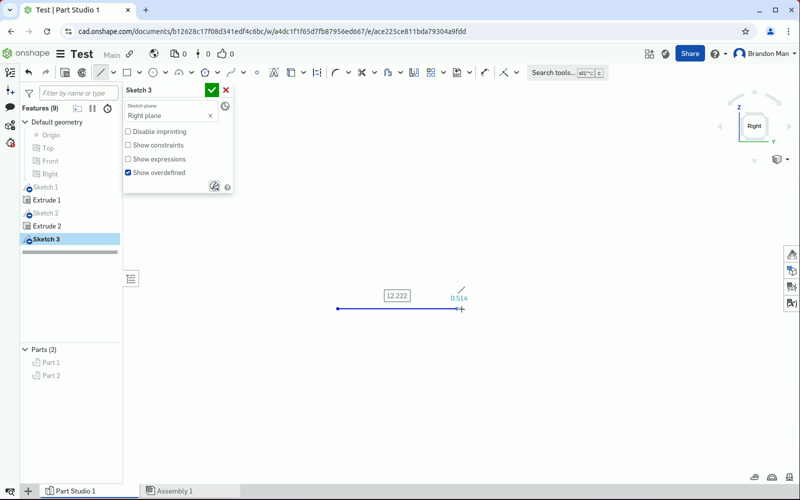
scroll(6)
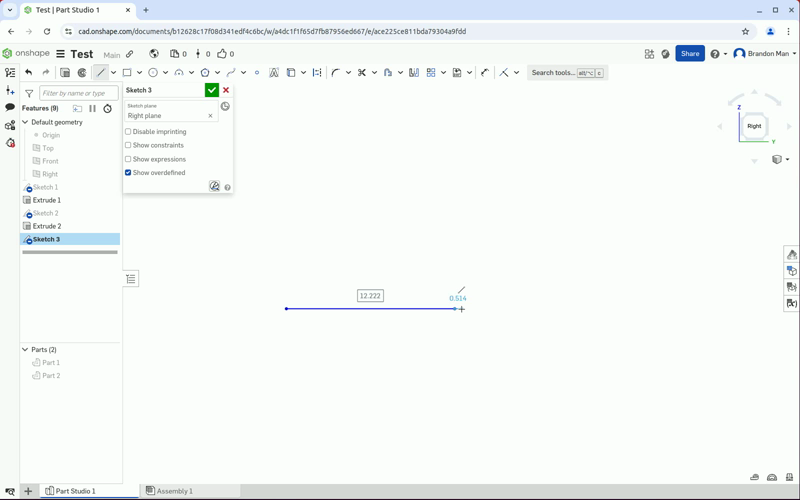
scroll(6)
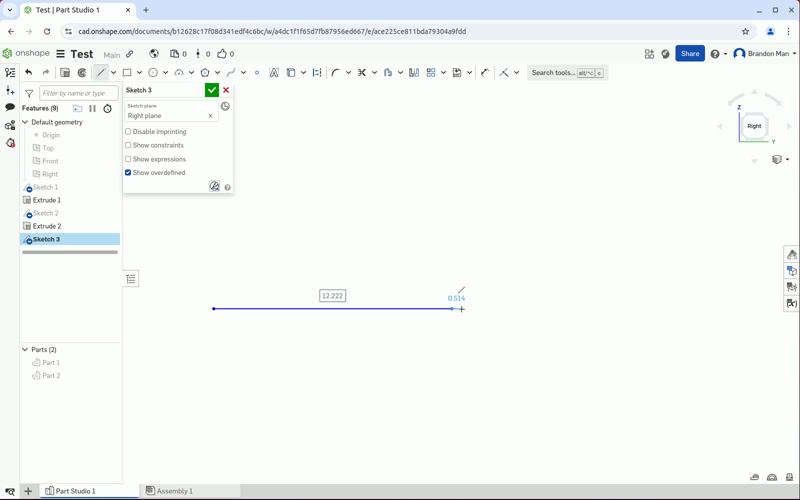
scroll(6)
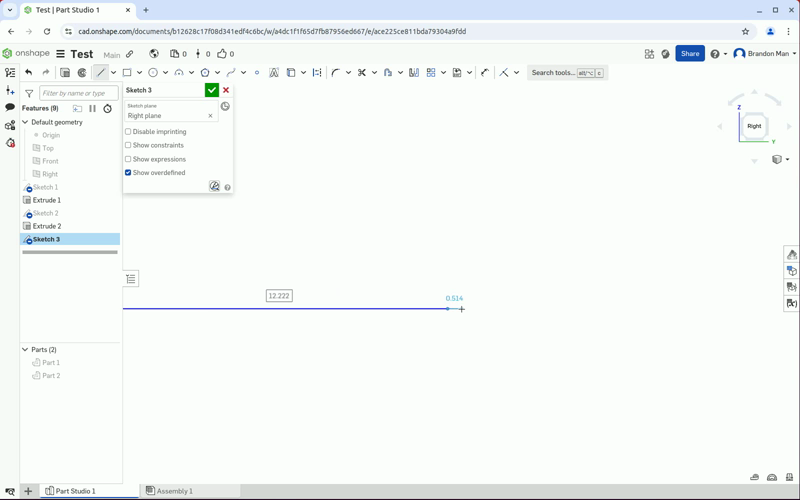
scroll(6)
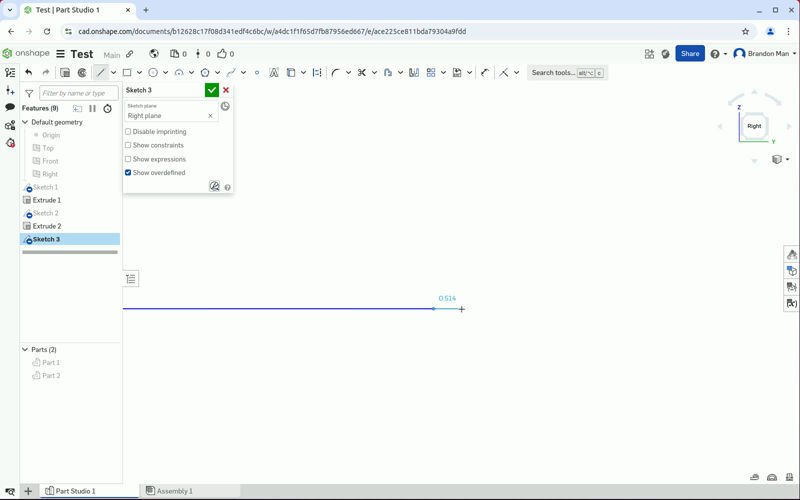
click(461, 308)
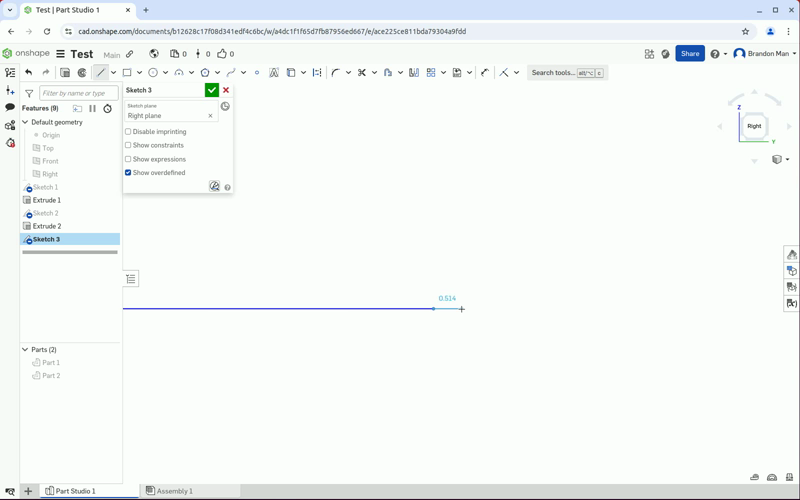
scroll(-6)
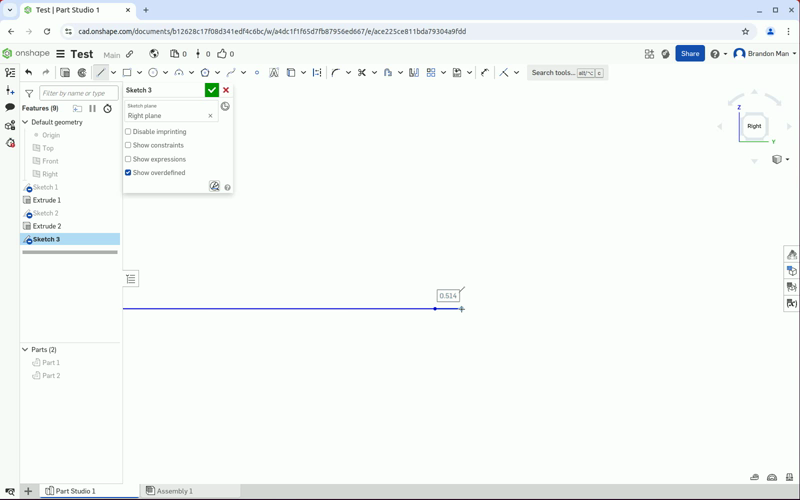
scroll(-6)
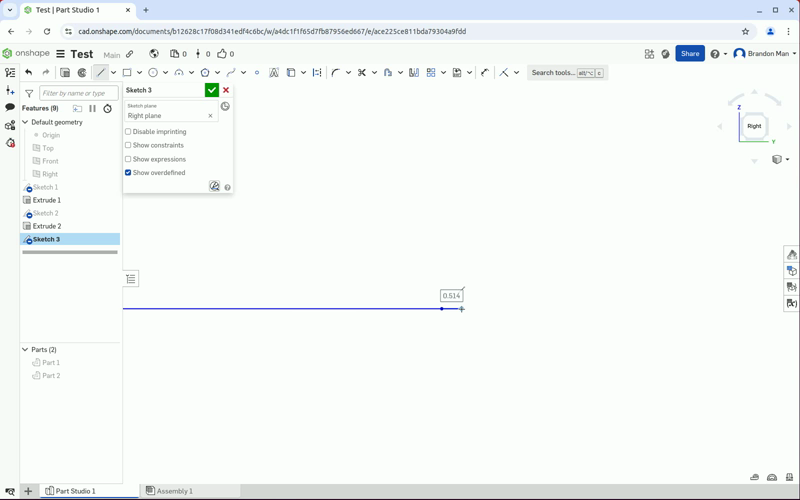
scroll(-6)
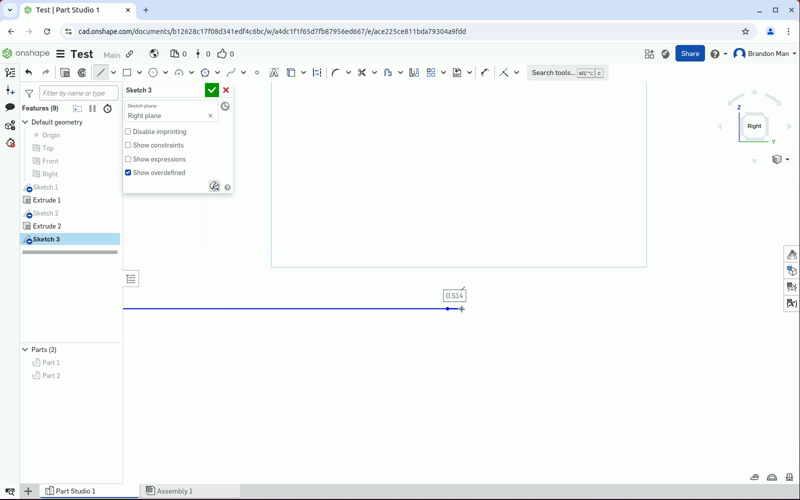
scroll(-6)
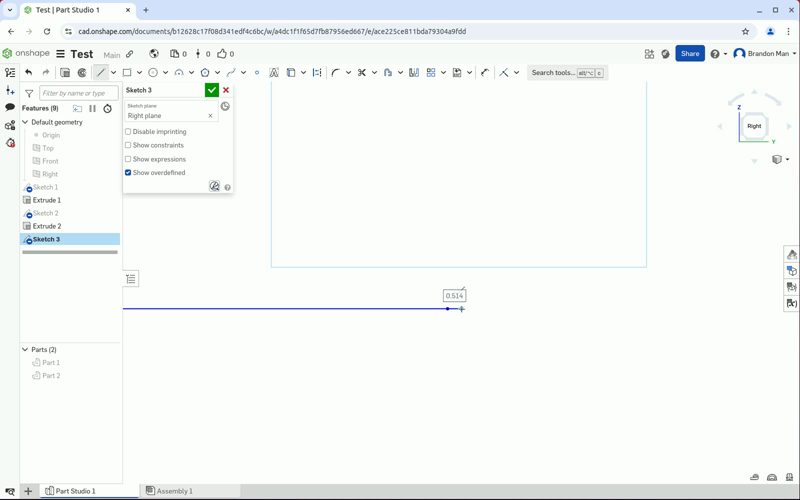
scroll(-6)
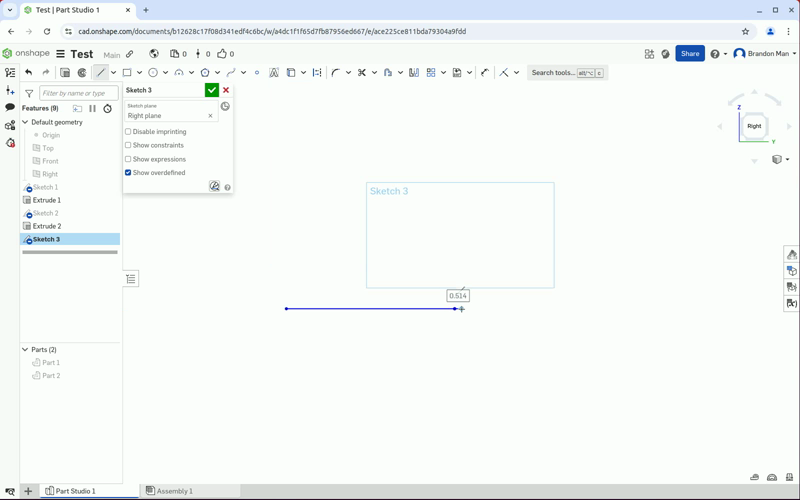
scroll(-6)
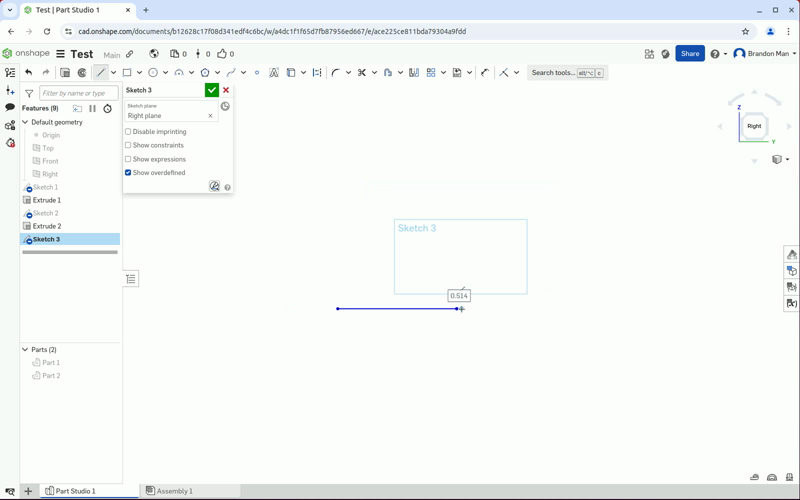
scroll(-6)
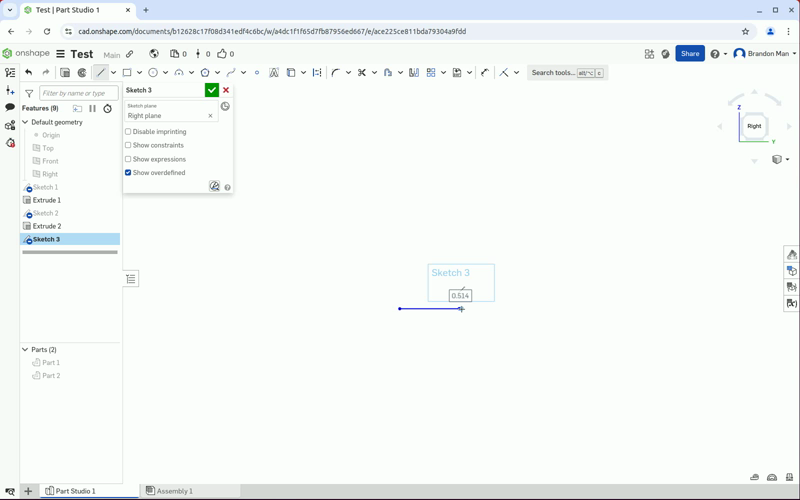
key_up(shift)
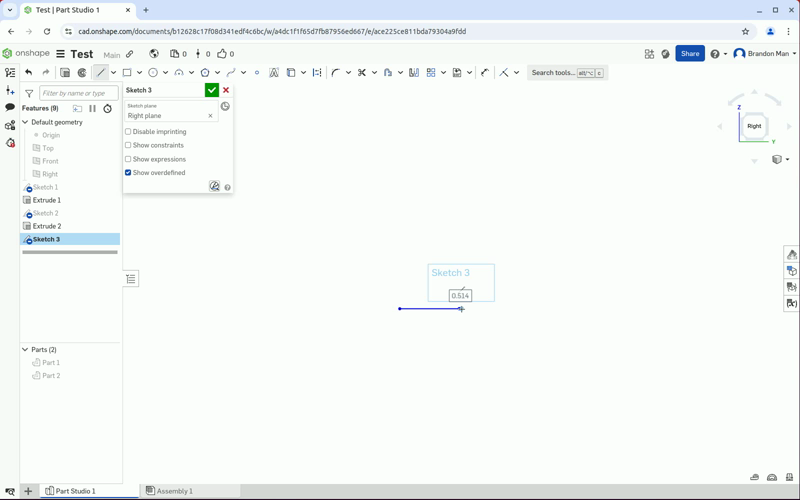
key_down(shift)
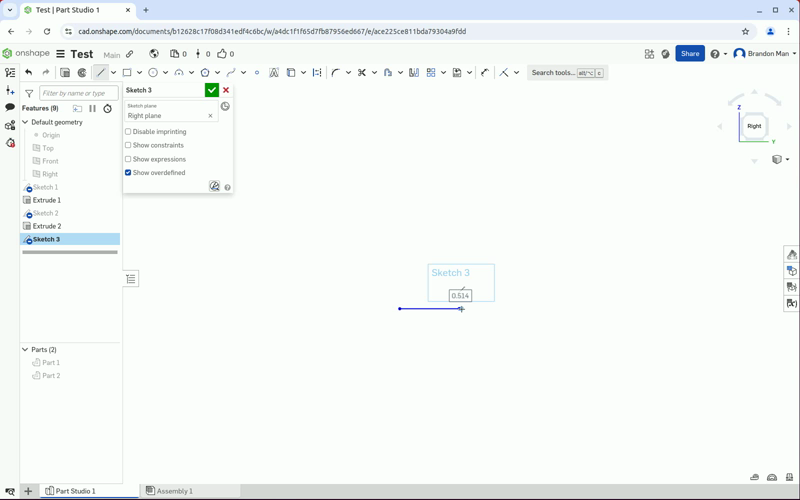
mouse_move(492, 308)
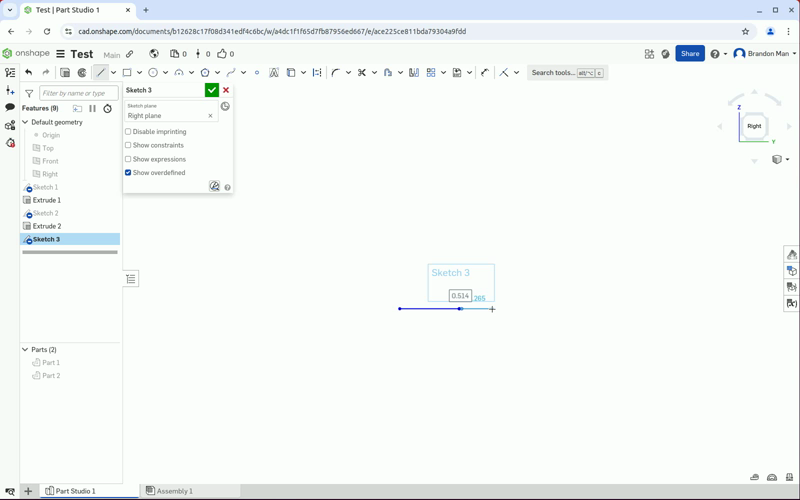
mouse_move(463, 308)
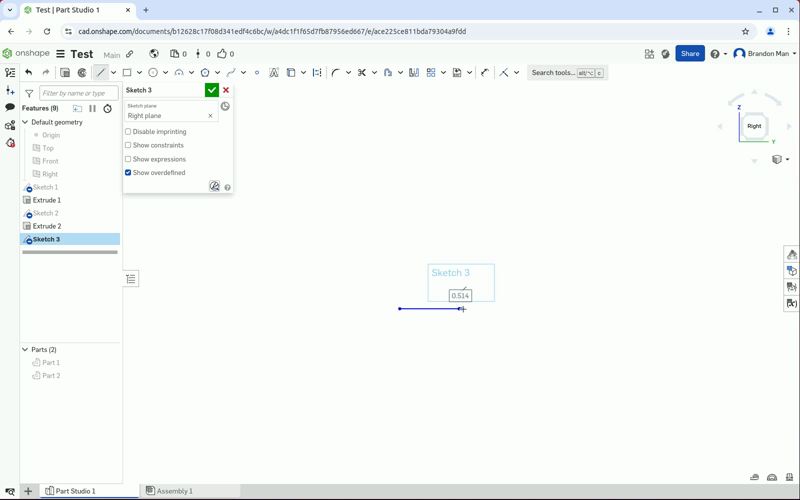
scroll(6)
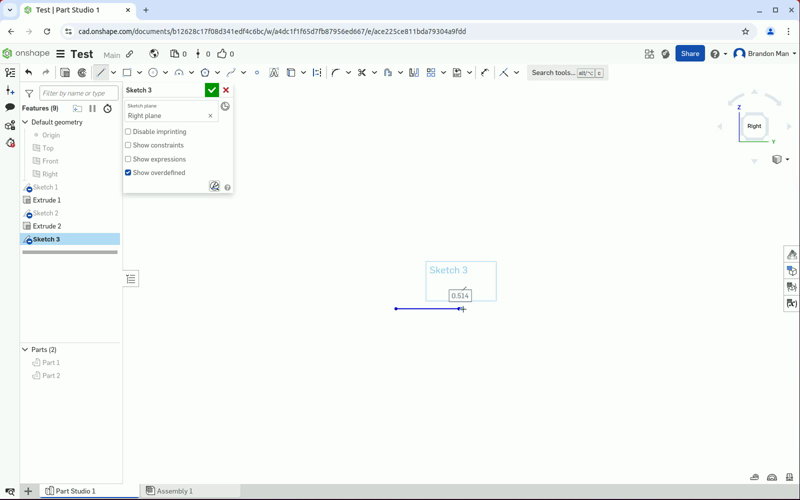
scroll(6)
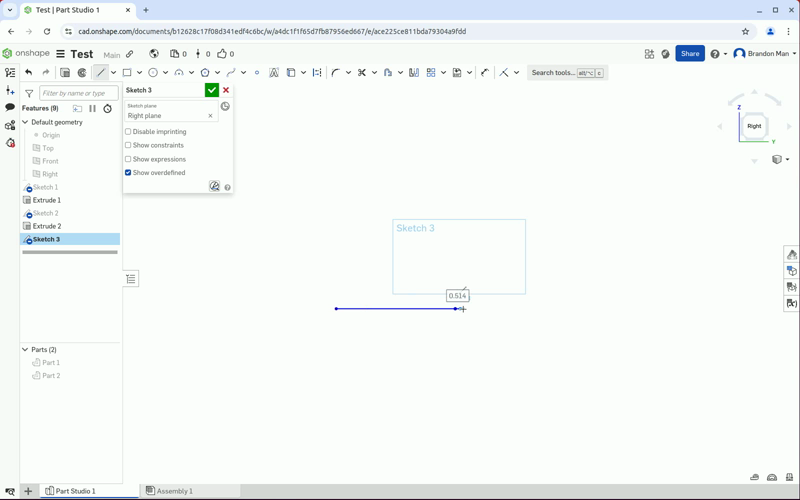
scroll(6)
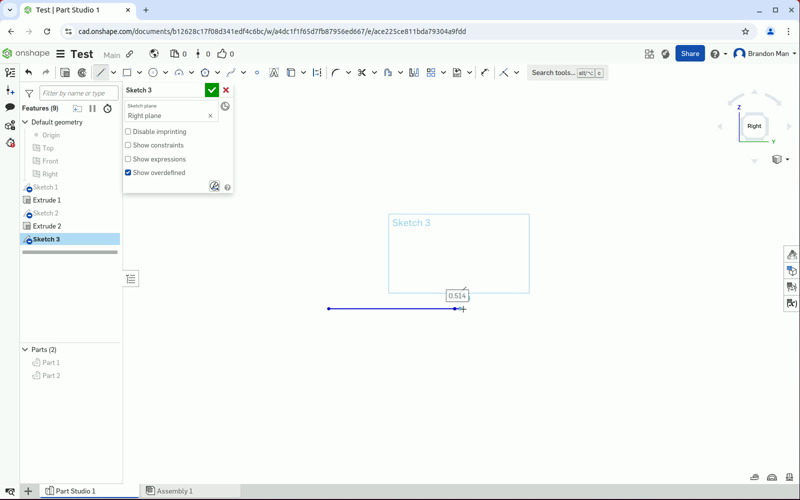
scroll(6)
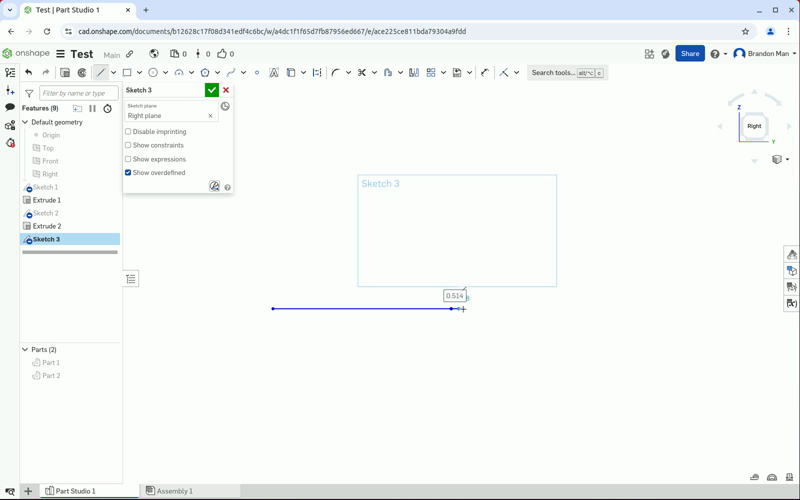
scroll(6)
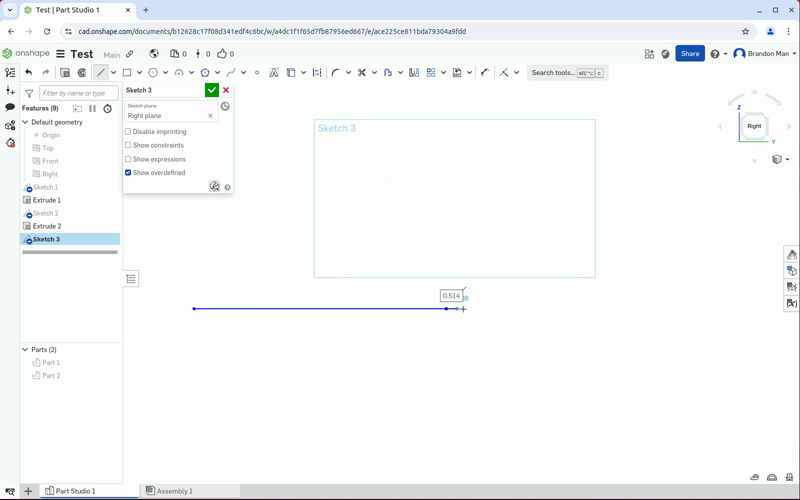
scroll(6)
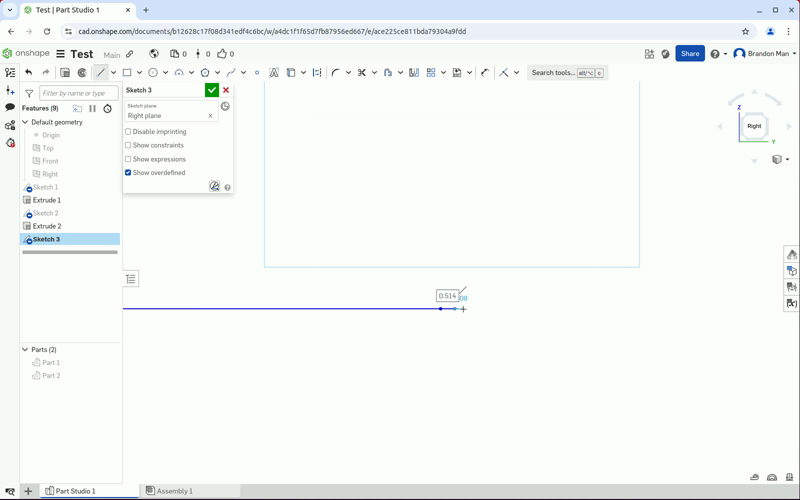
scroll(6)
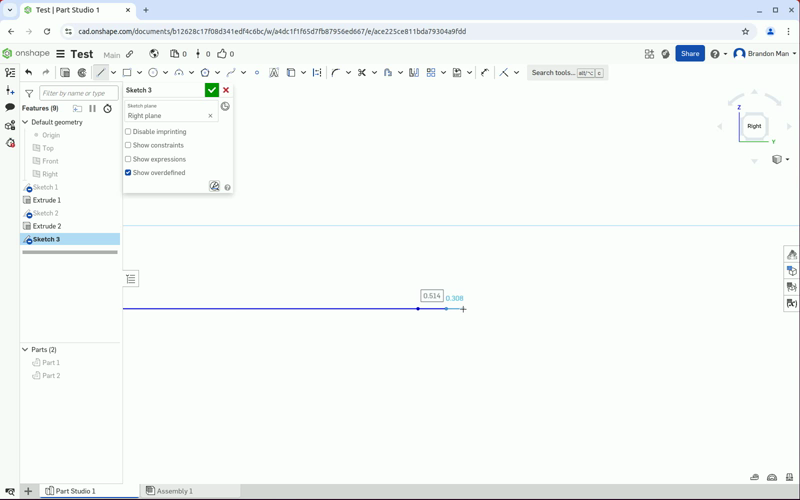
click(463, 308)
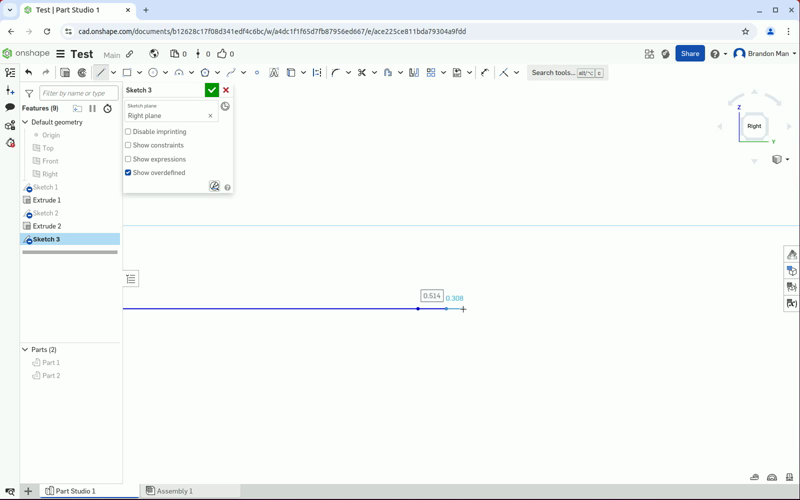
scroll(-6)
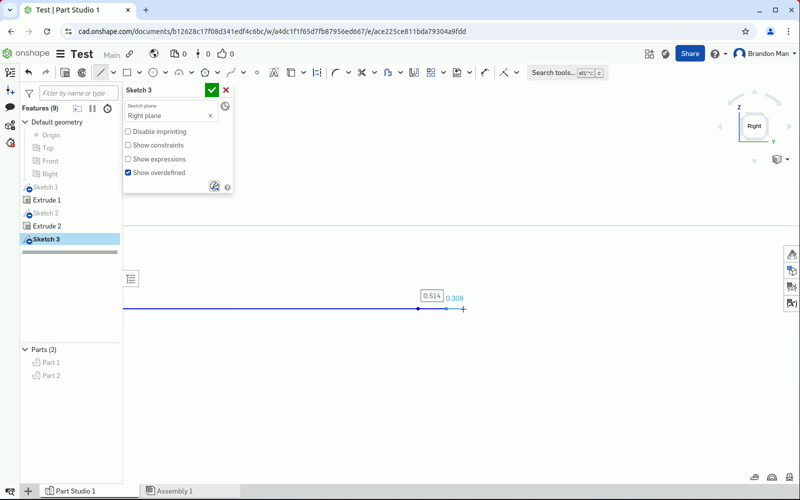
scroll(-6)
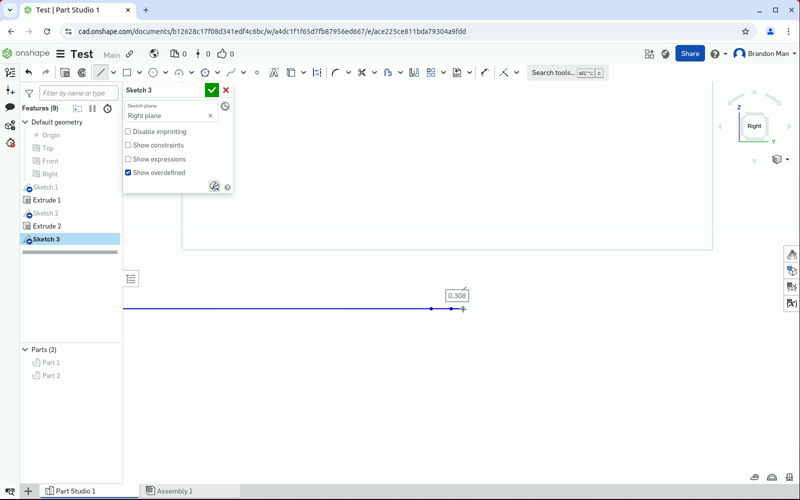
scroll(-6)
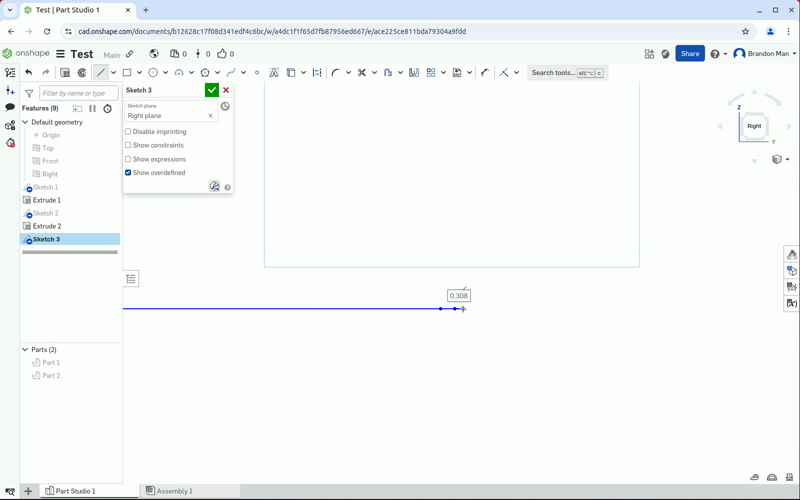
scroll(-6)
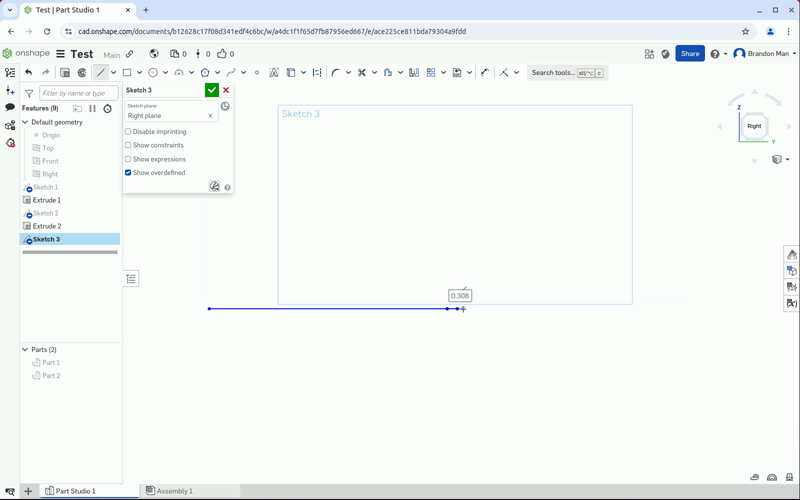
scroll(-6)
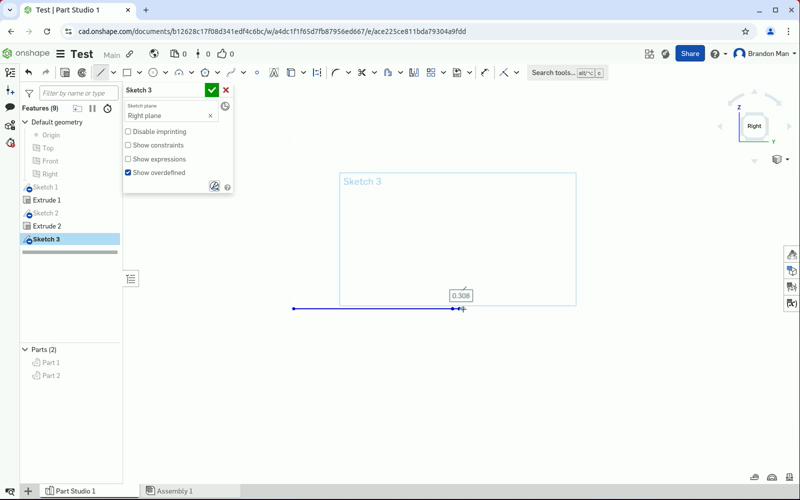
scroll(-6)
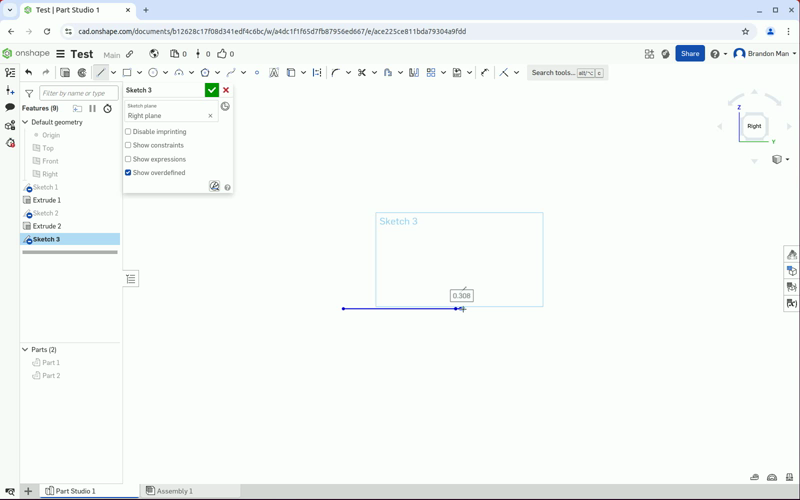
scroll(-6)
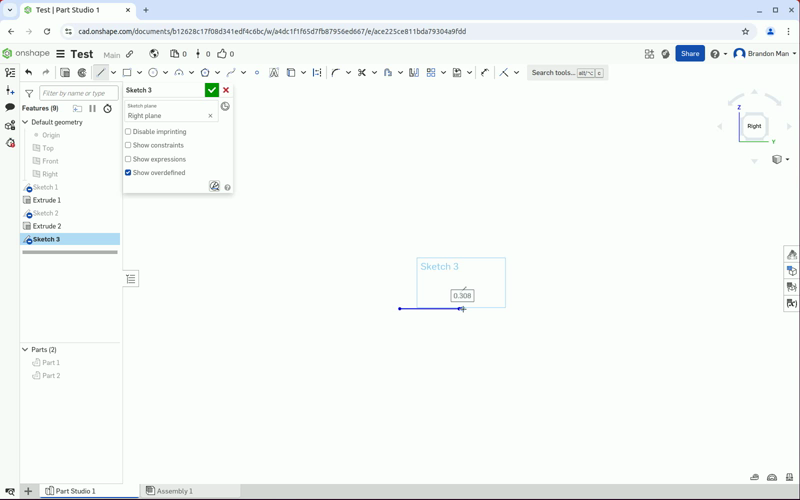
key_up(shift)
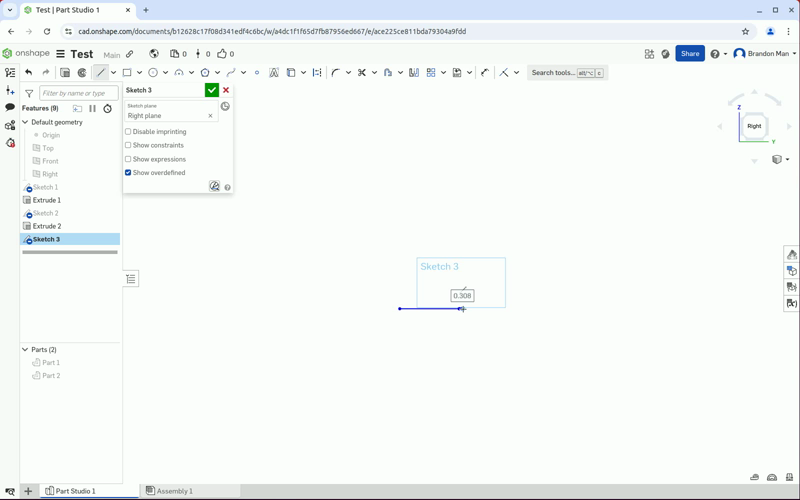
key_down(shift)
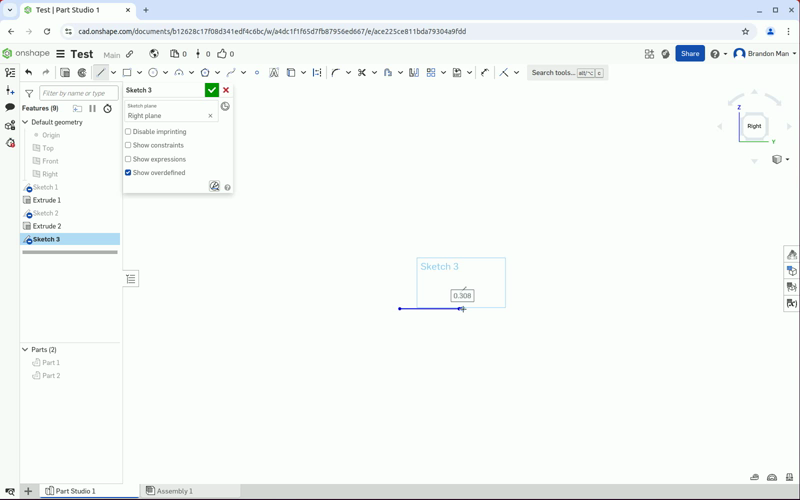
mouse_move(493, 308)
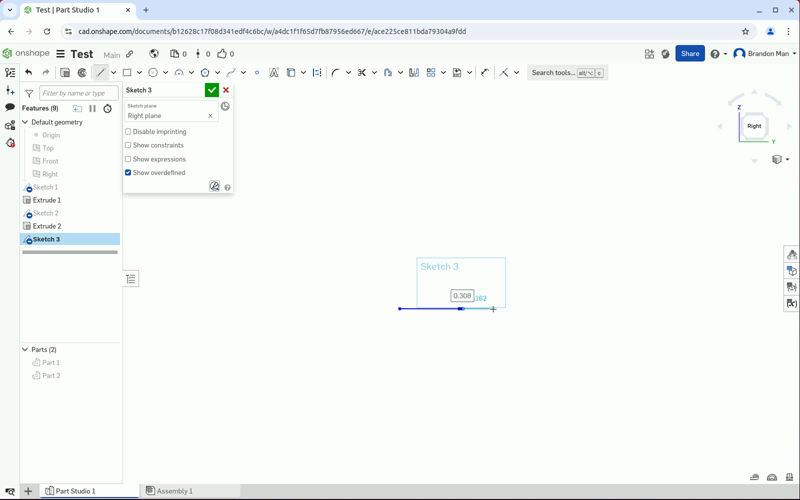
mouse_move(522, 308)
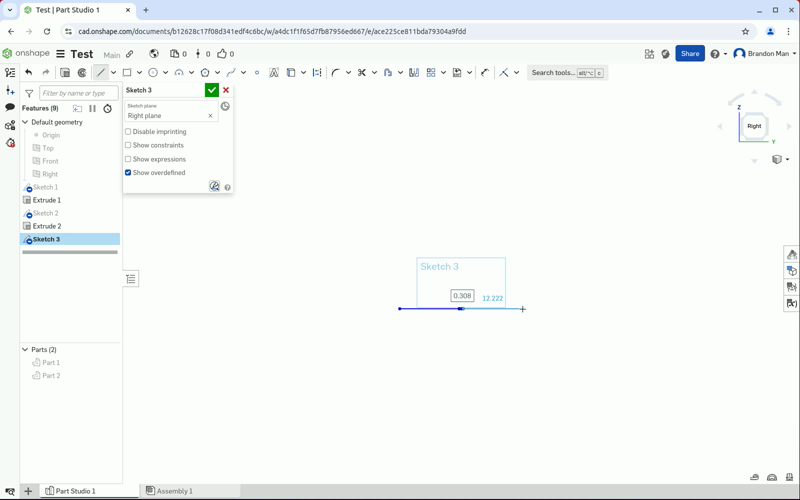
click(522, 308)
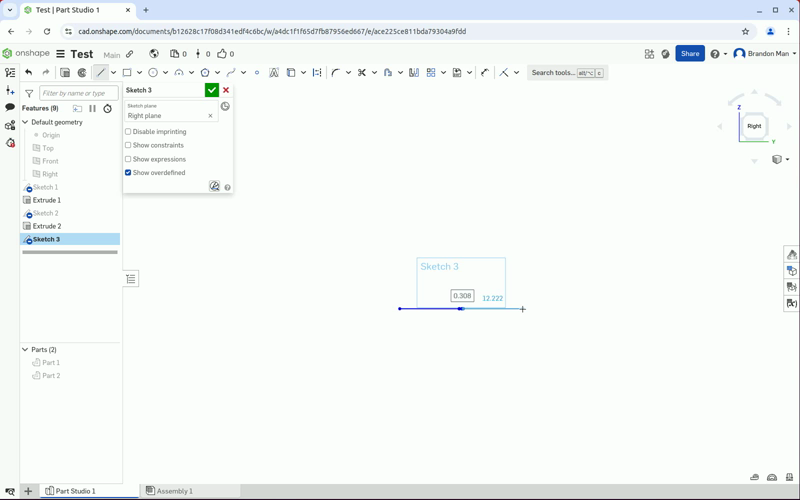
key_up(shift)
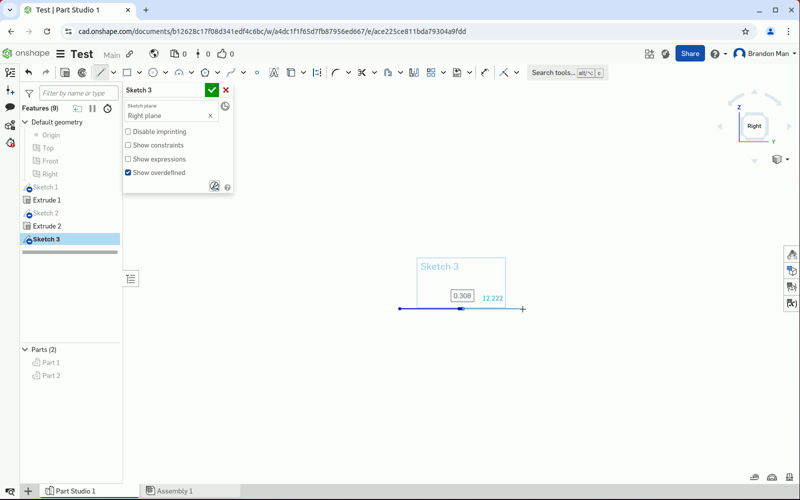
key_down(shift)
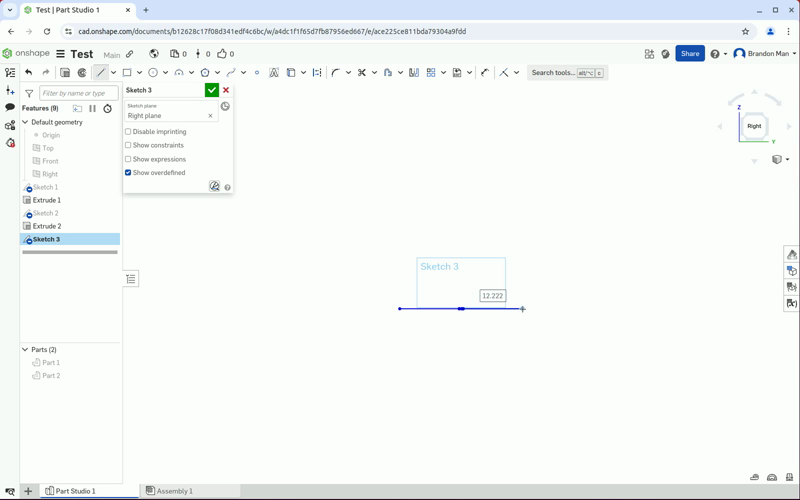
mouse_move(552, 308)
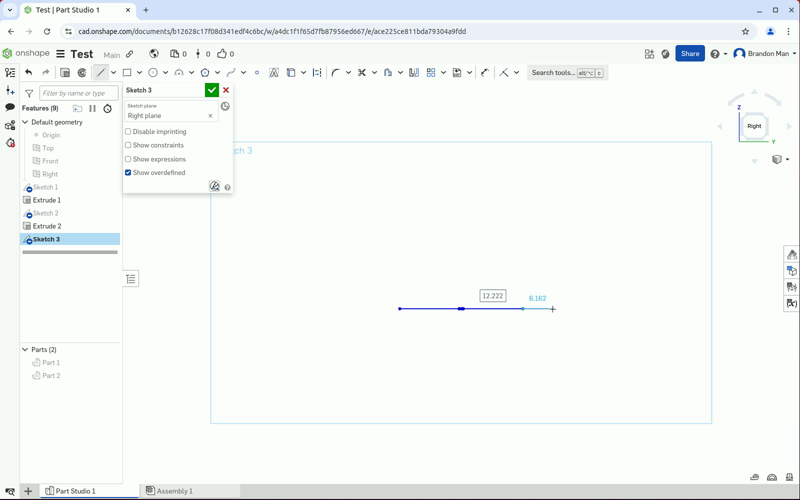
mouse_move(522, 303)
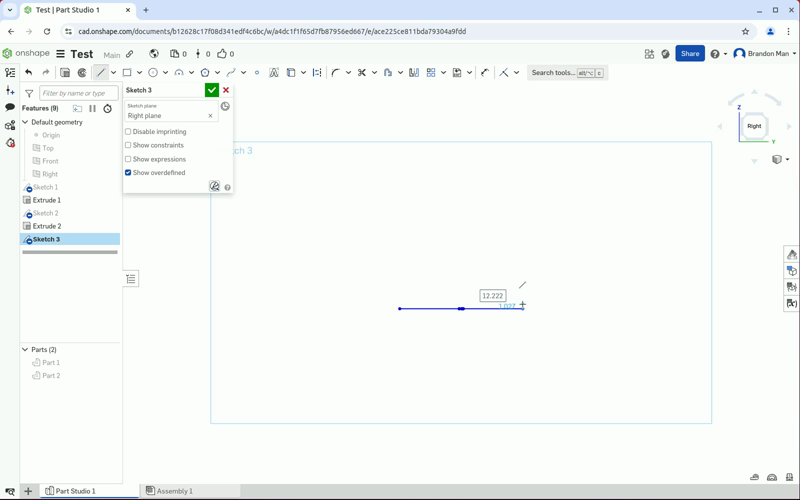
scroll(6)
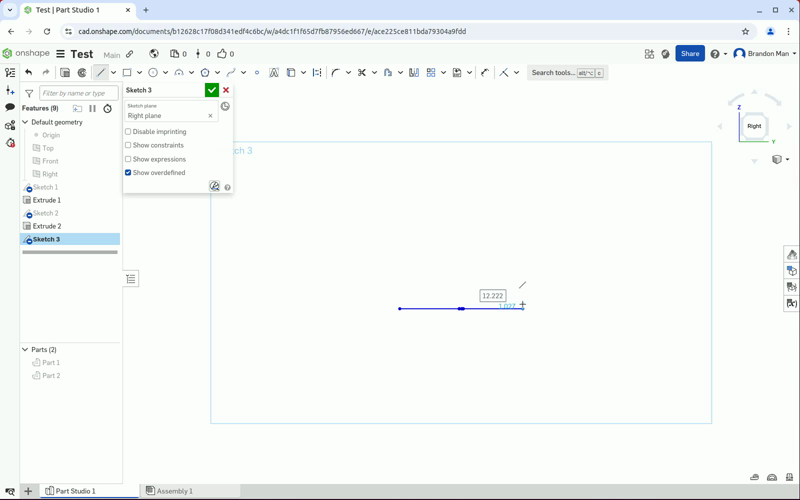
scroll(6)
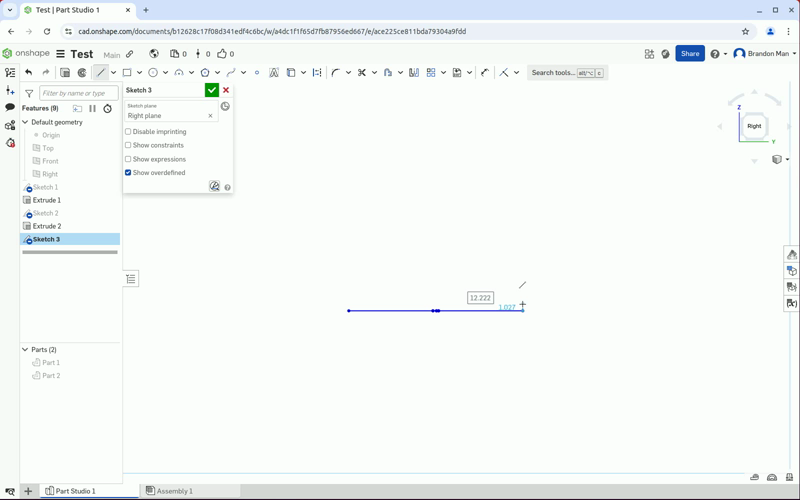
scroll(6)
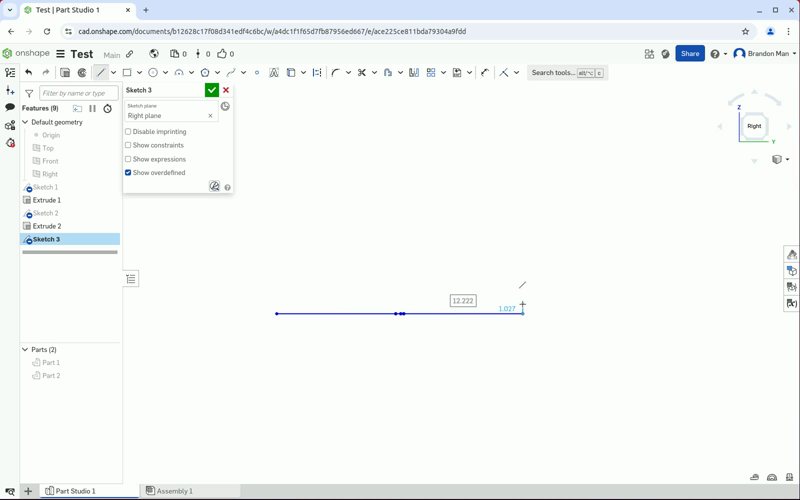
scroll(6)
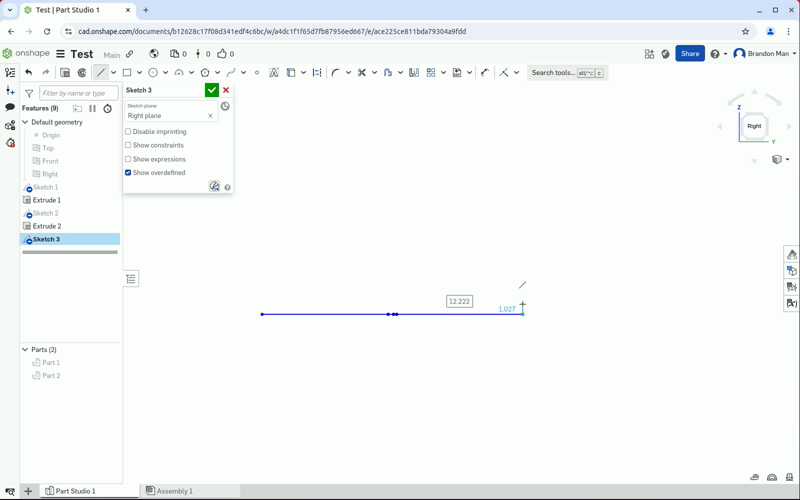
scroll(6)
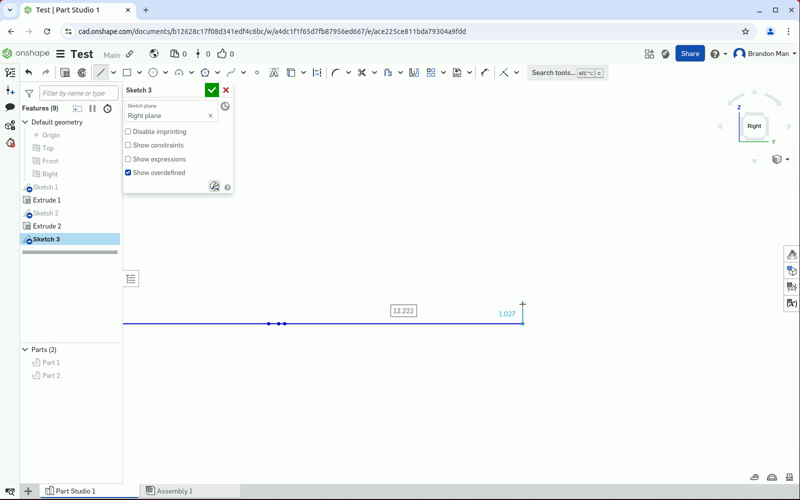
scroll(6)
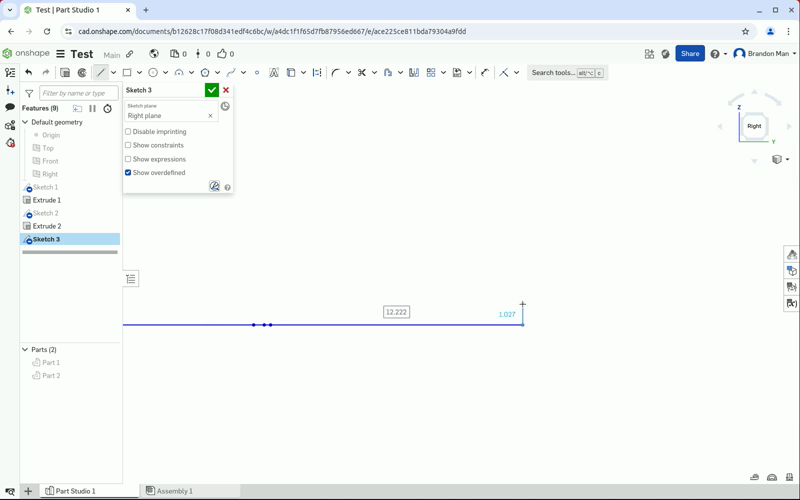
scroll(6)
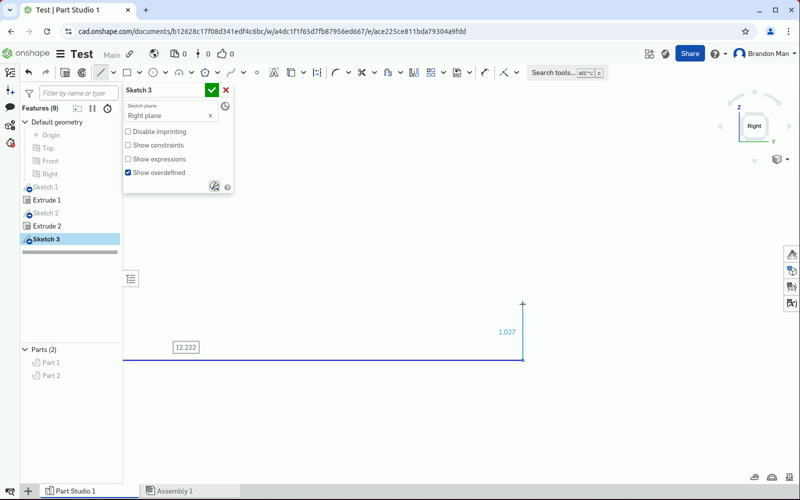
click(522, 303)
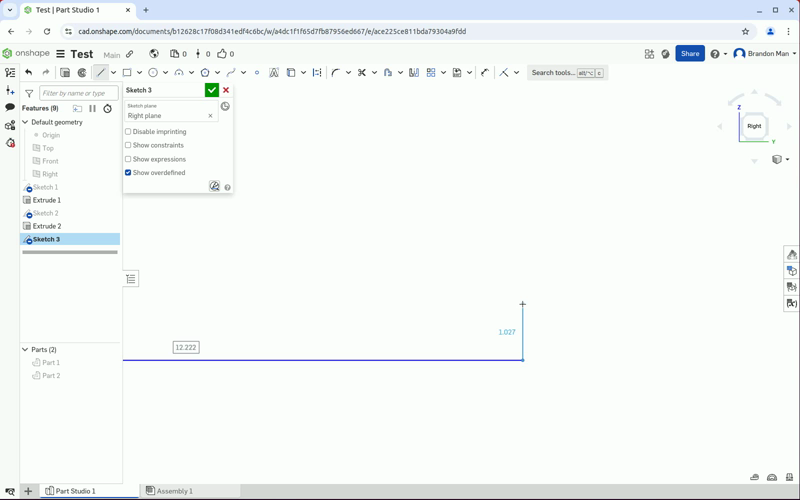
scroll(-6)
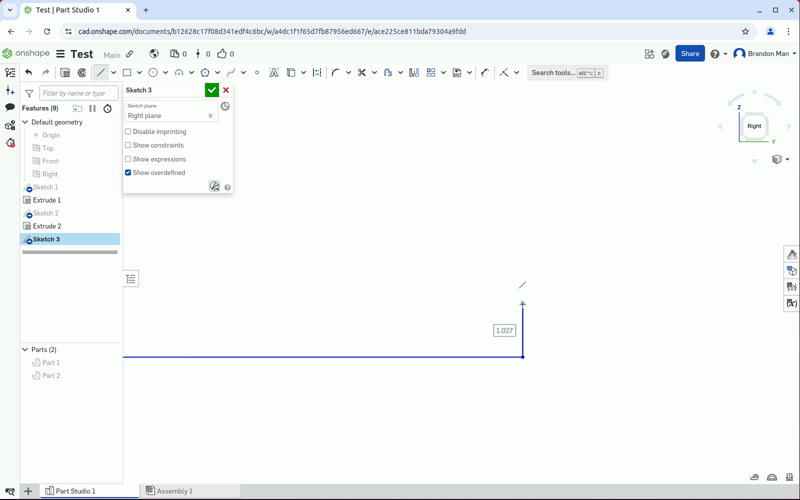
scroll(-6)
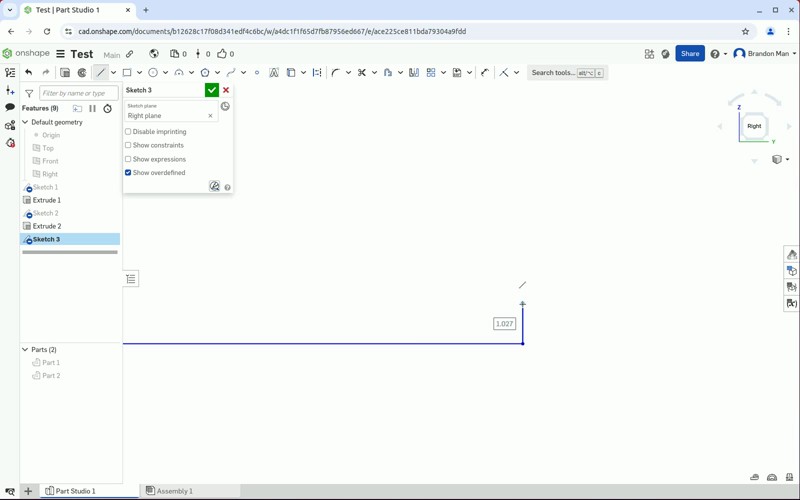
scroll(-6)
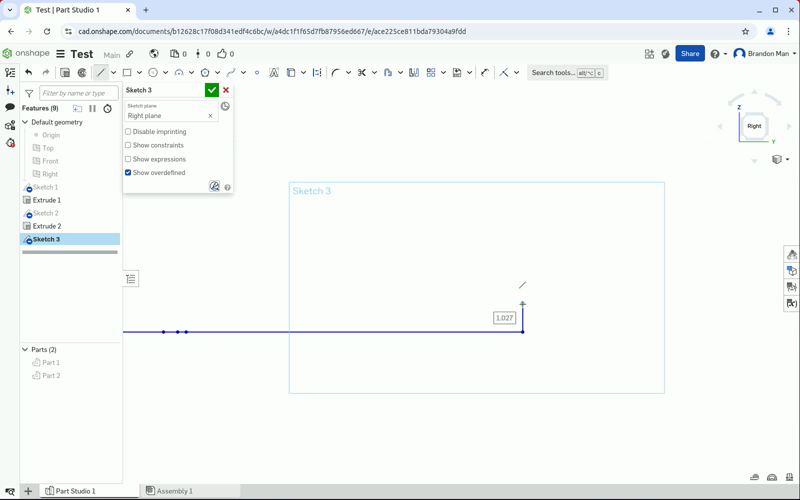
scroll(-6)
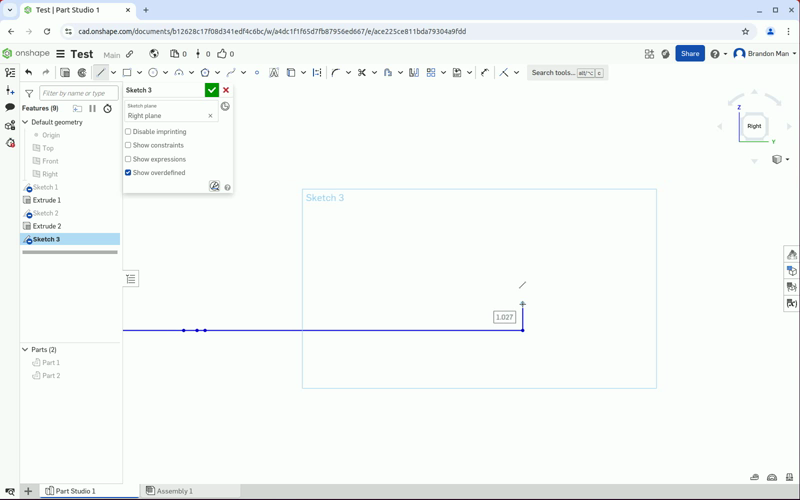
scroll(-6)
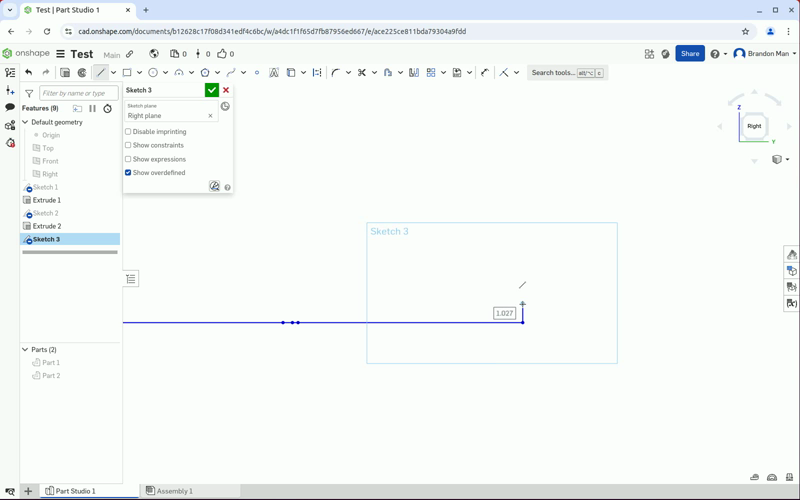
scroll(-6)
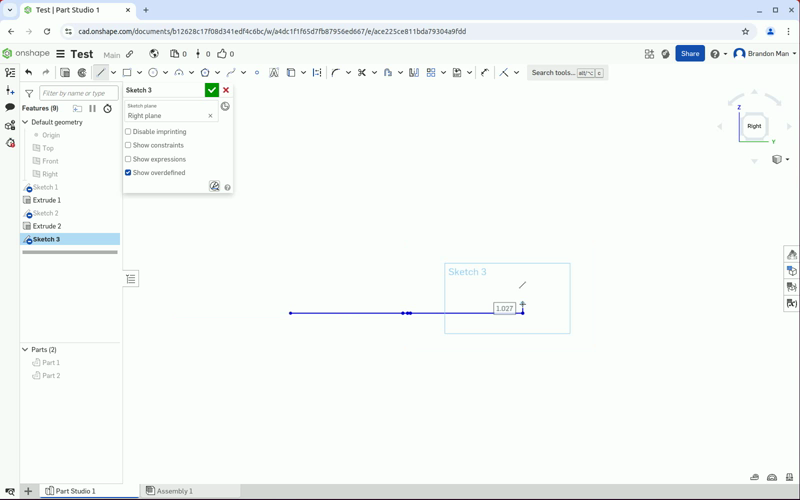
scroll(-6)
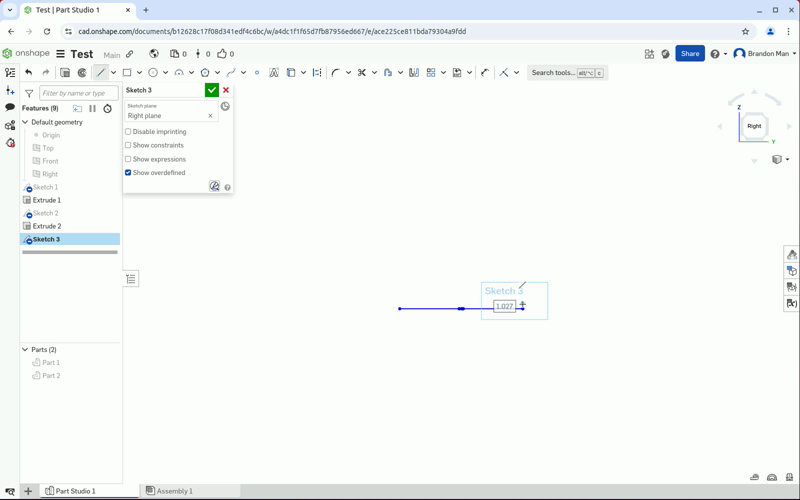
key_up(shift)
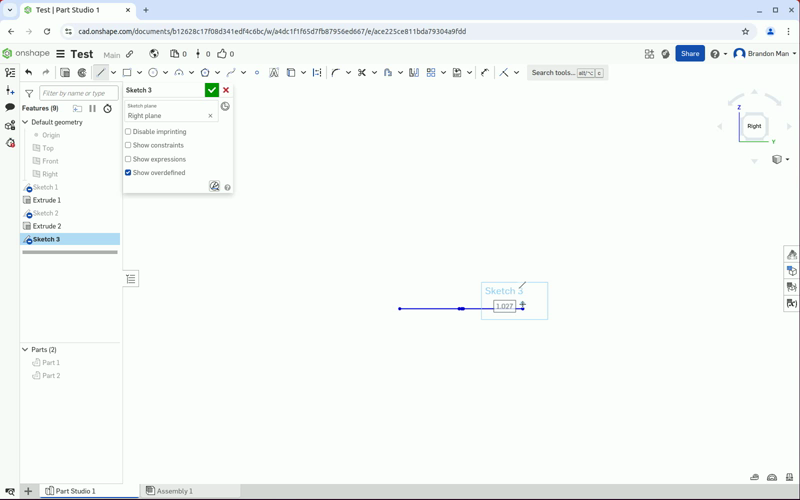
key_down(shift)
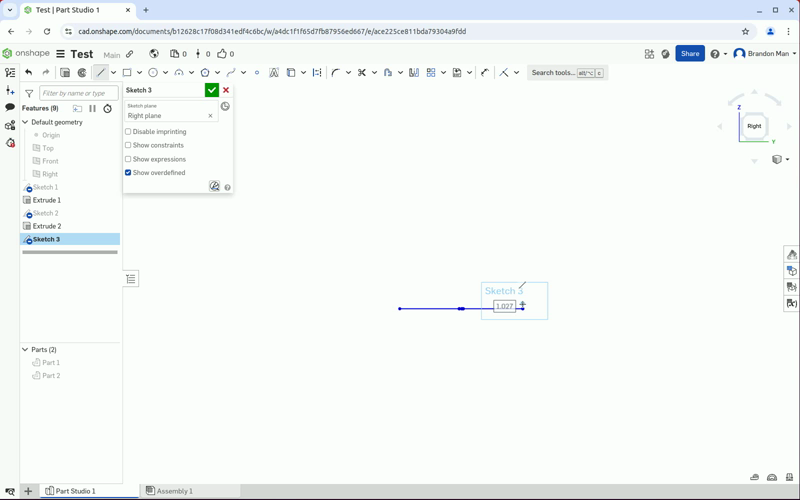
mouse_move(552, 303)
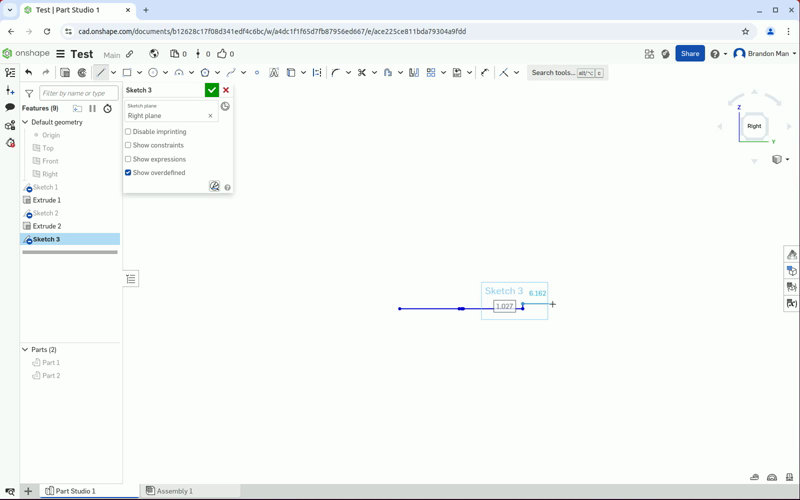
mouse_move(517, 303)
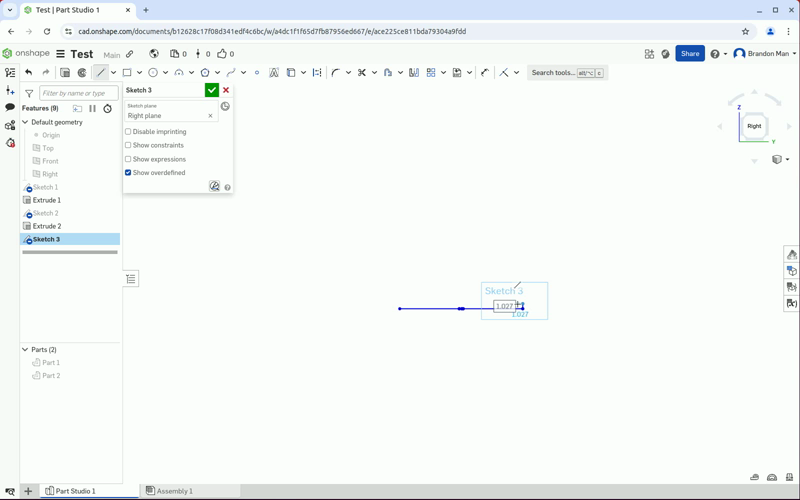
scroll(6)
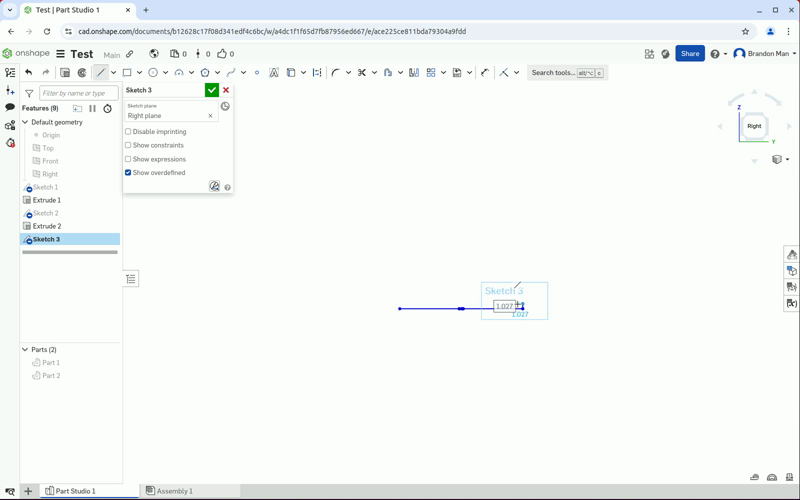
scroll(6)
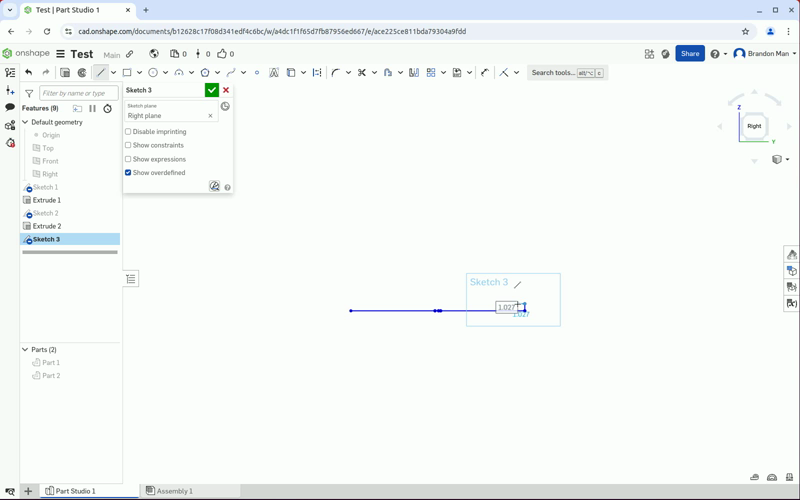
scroll(6)
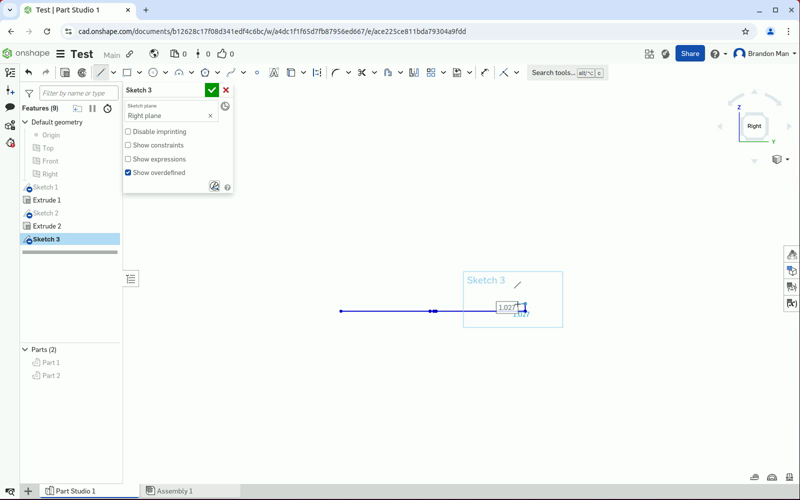
scroll(6)
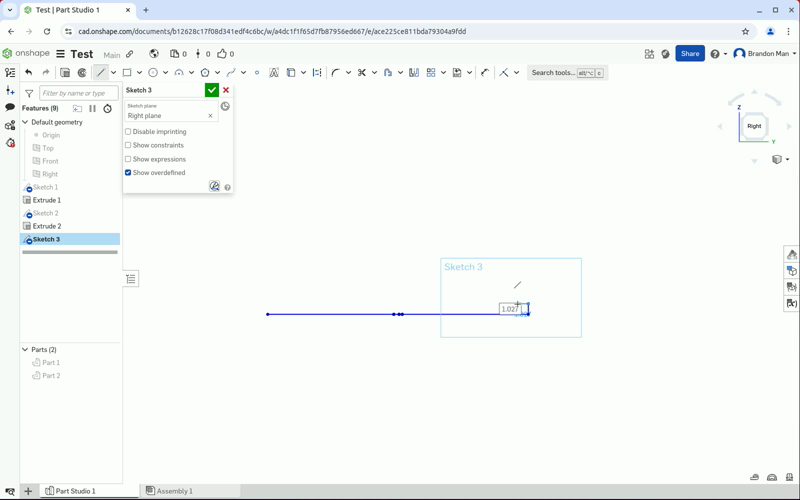
scroll(6)
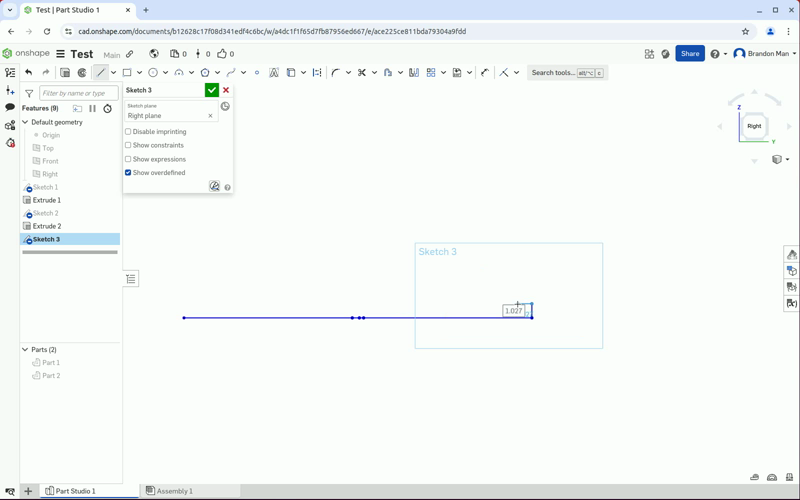
scroll(6)
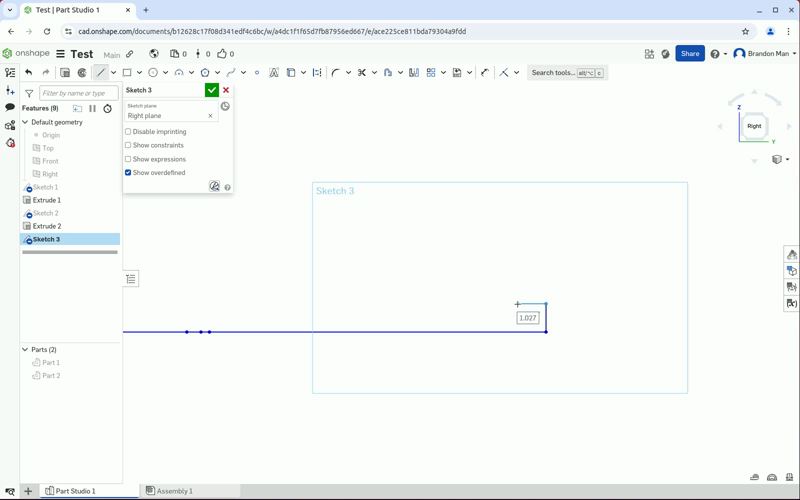
scroll(6)
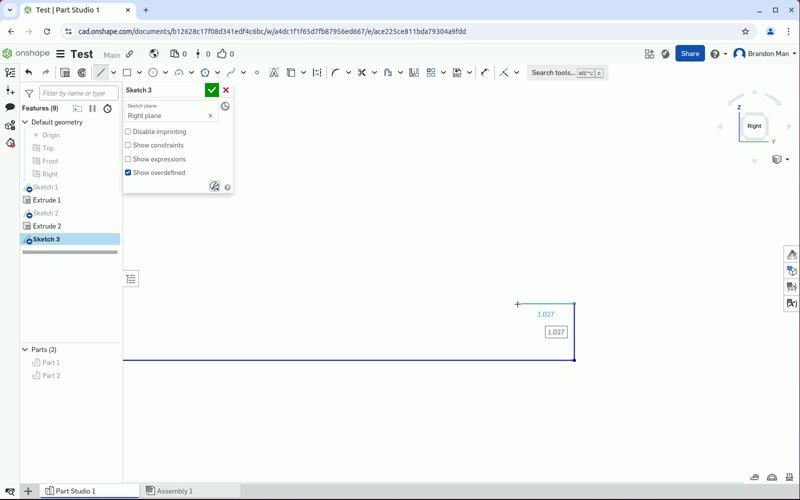
click(517, 303)
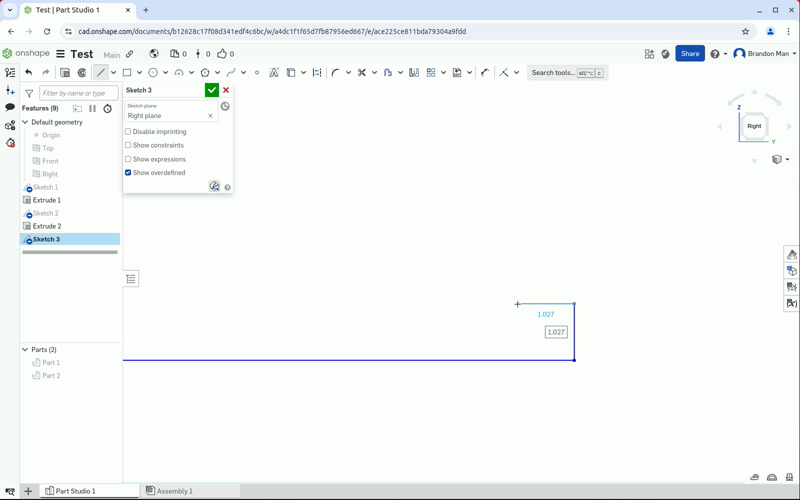
scroll(-6)
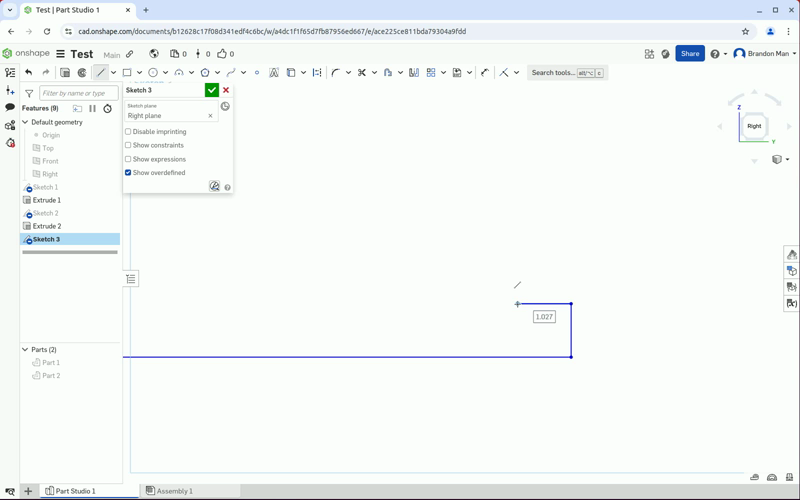
scroll(-6)
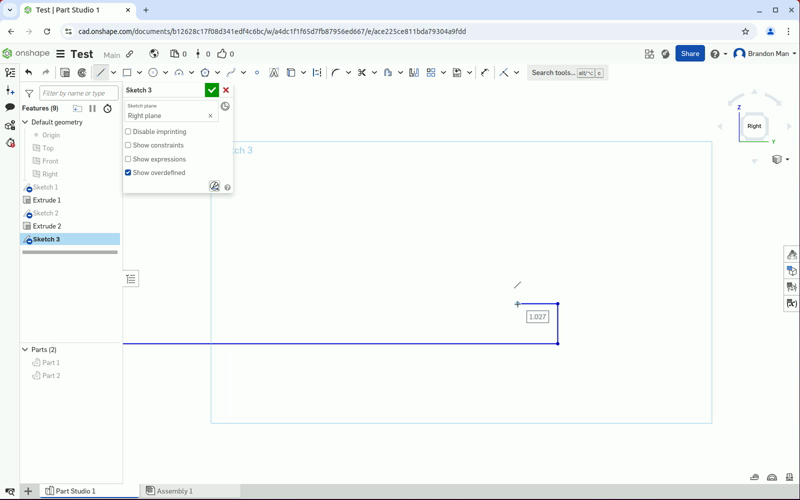
scroll(-6)
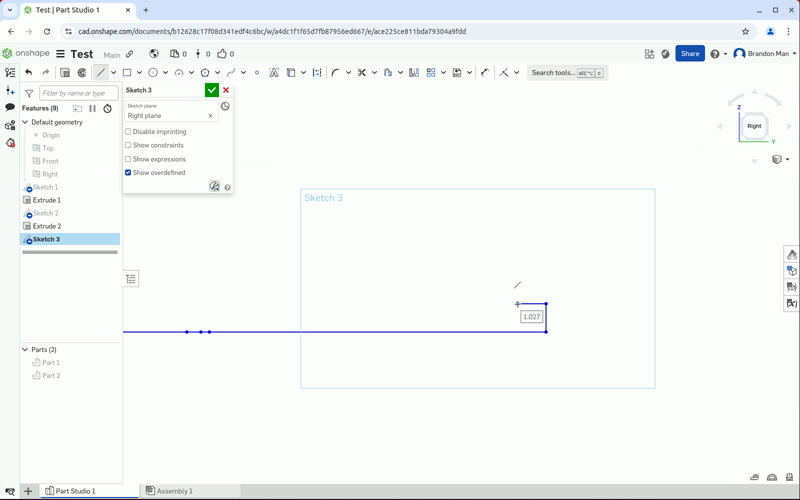
scroll(-6)
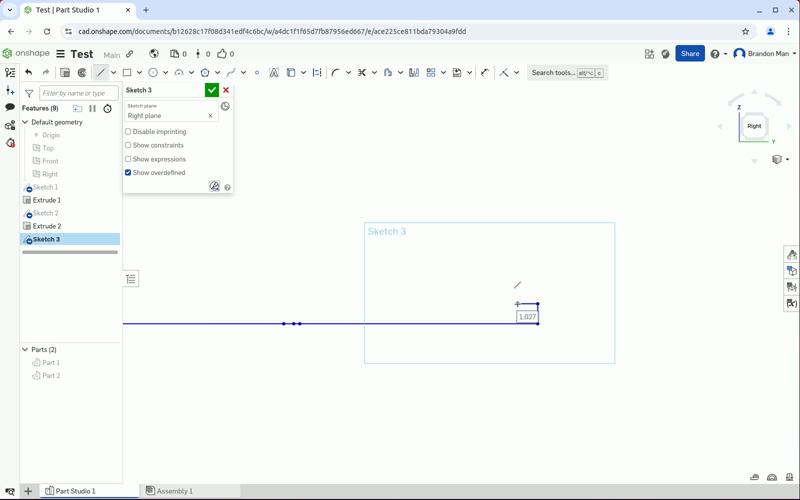
scroll(-6)
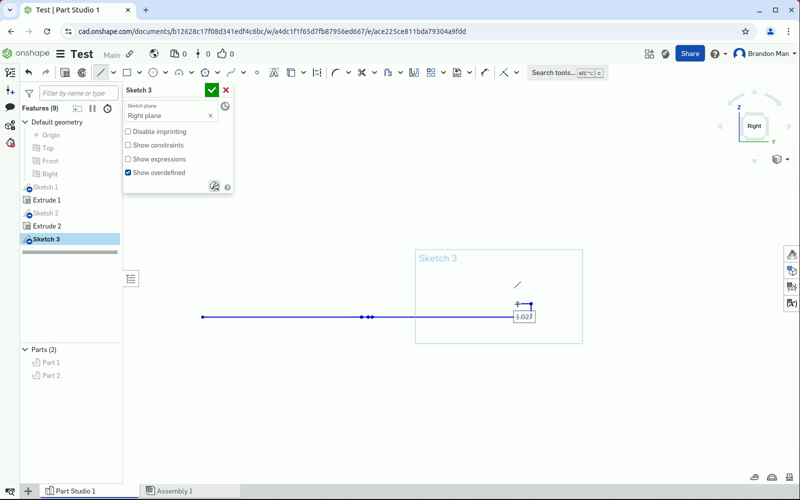
scroll(-6)
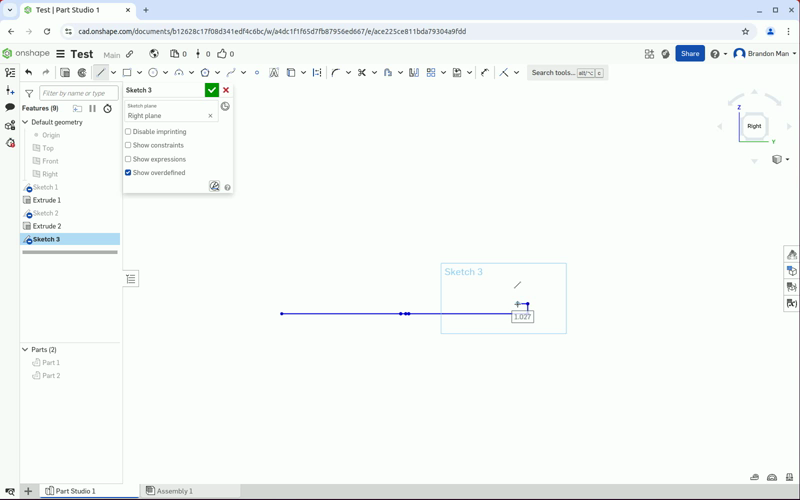
scroll(-6)
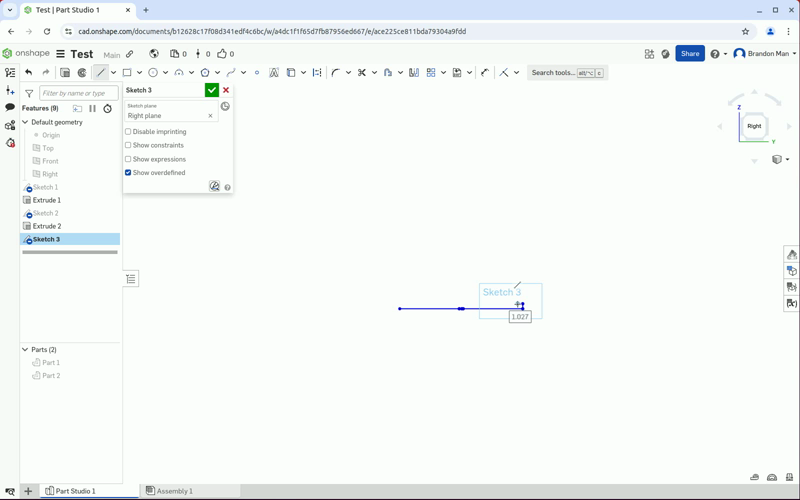
key_up(shift)
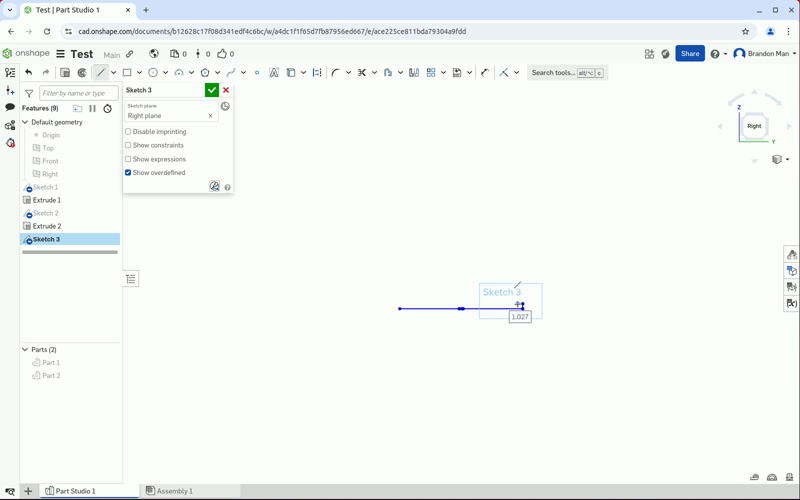
key_down(shift)
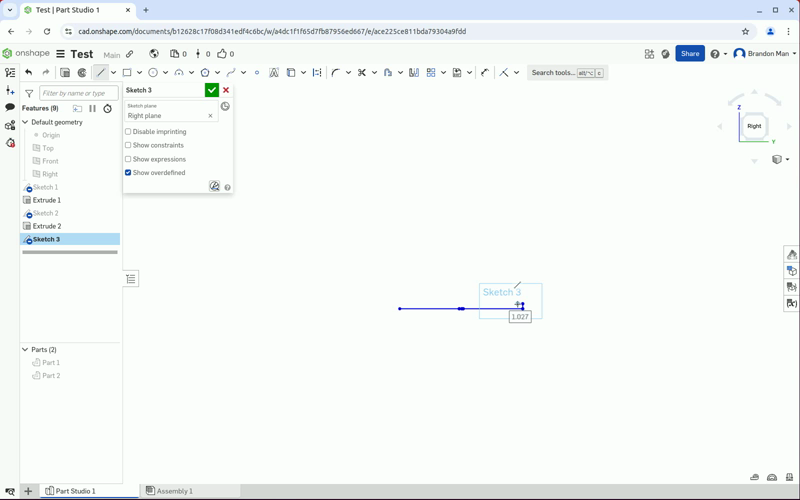
mouse_move(408, 303)
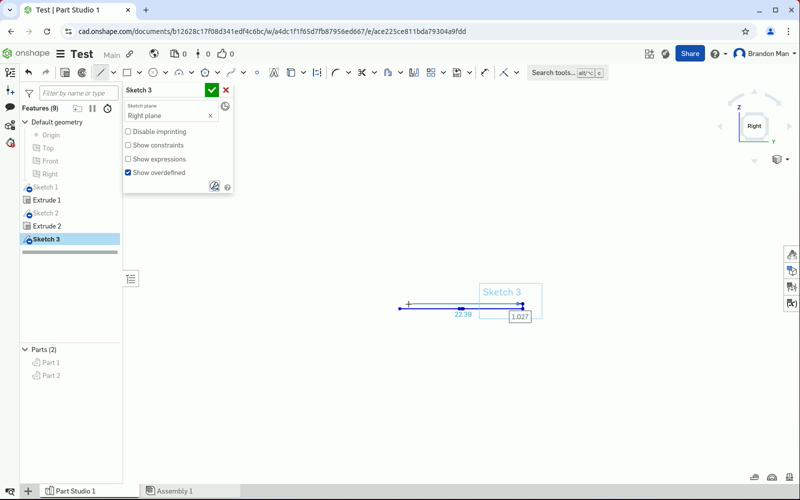
click(408, 303)
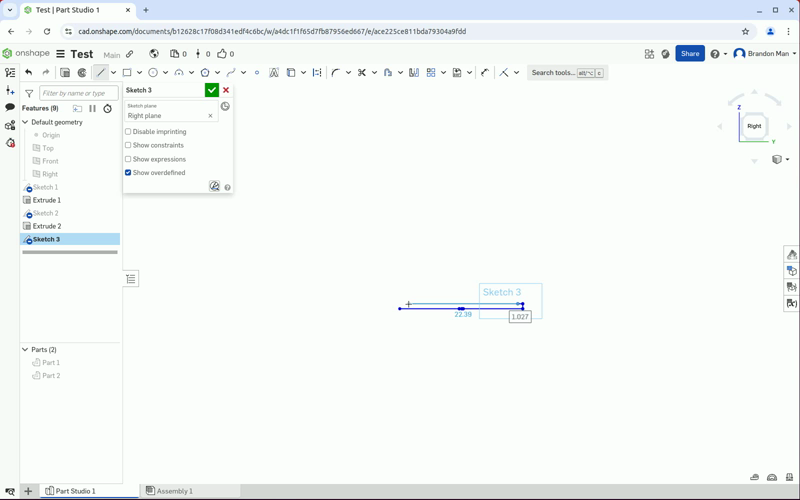
key_up(shift)
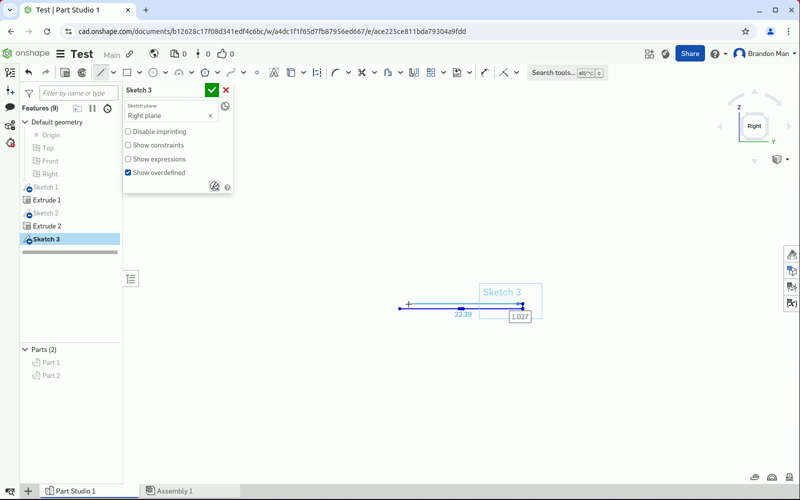
key_down(shift)
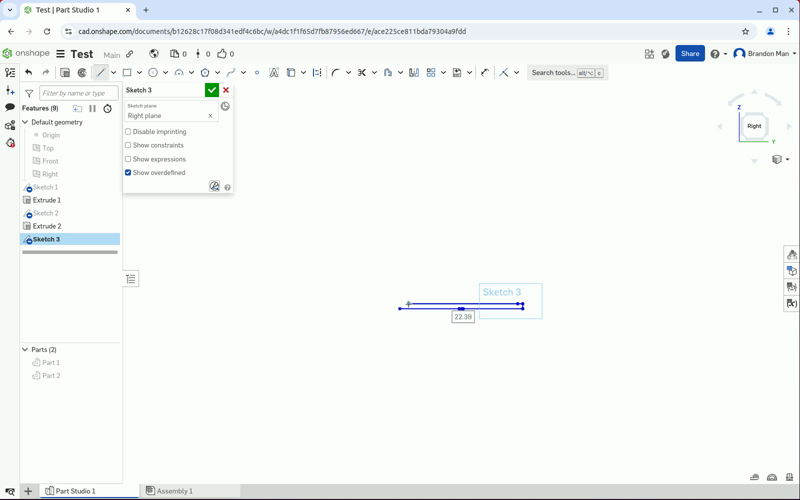
mouse_move(438, 303)
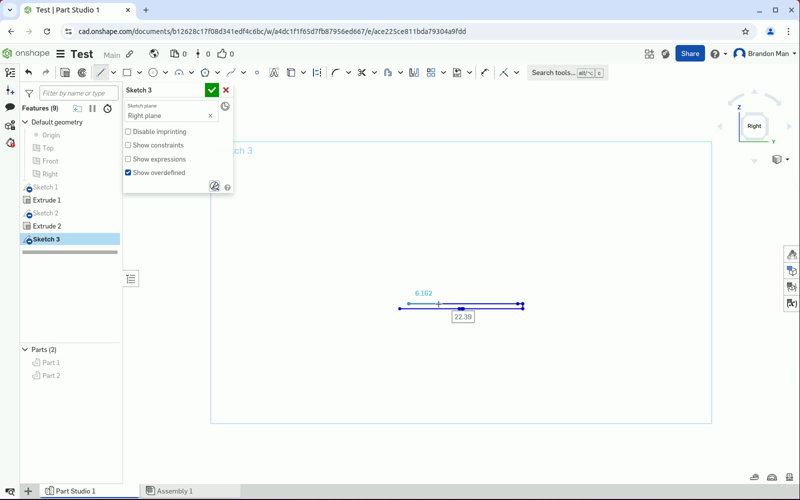
mouse_move(399, 303)
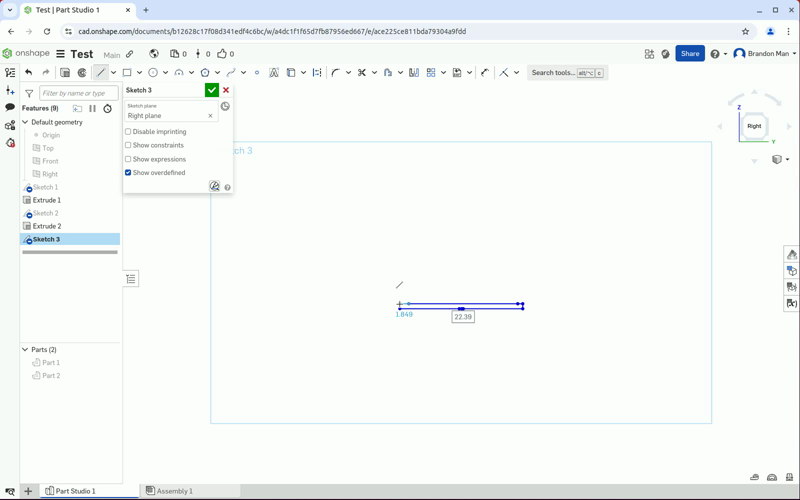
click(399, 303)
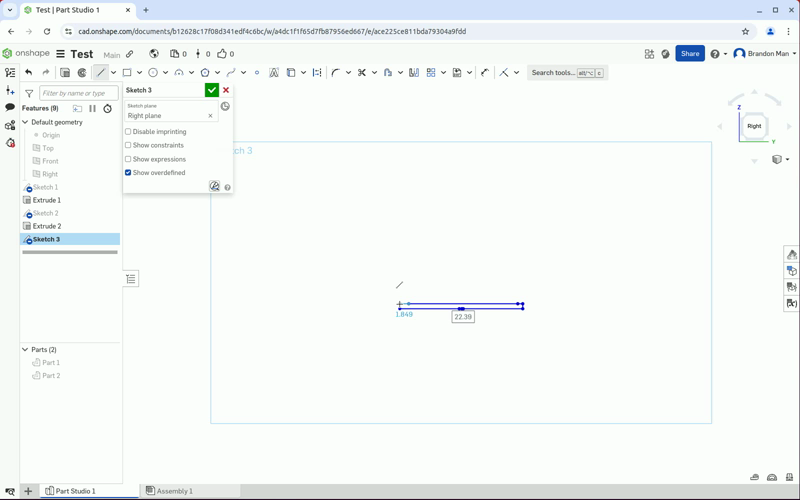
key_up(shift)
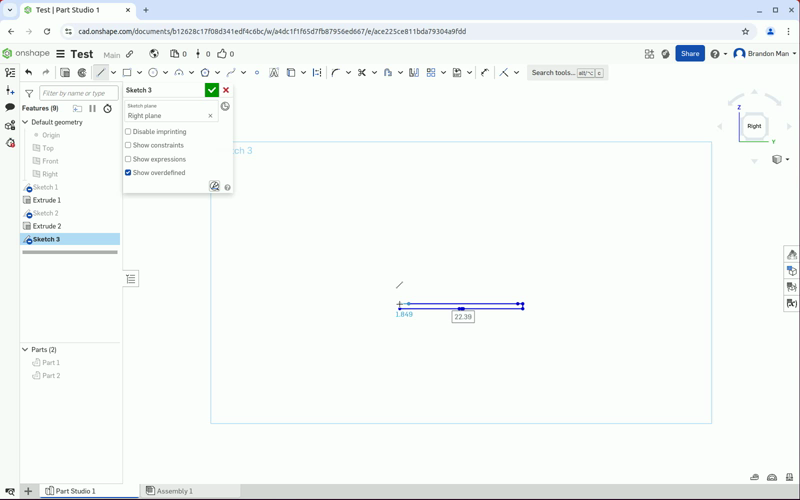
mouse_move(429, 303)
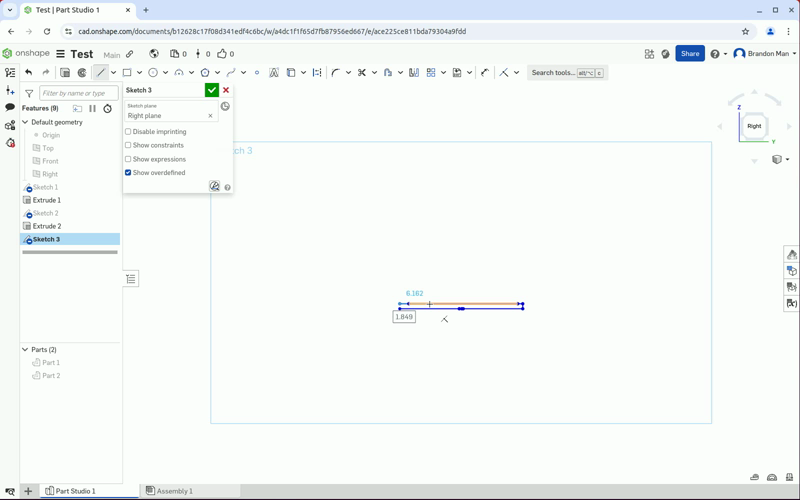
key_down(shift)
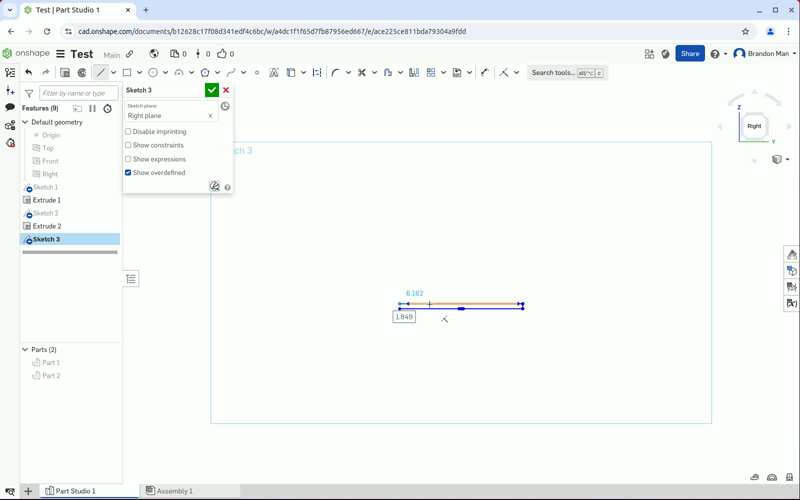
mouse_move(399, 308)
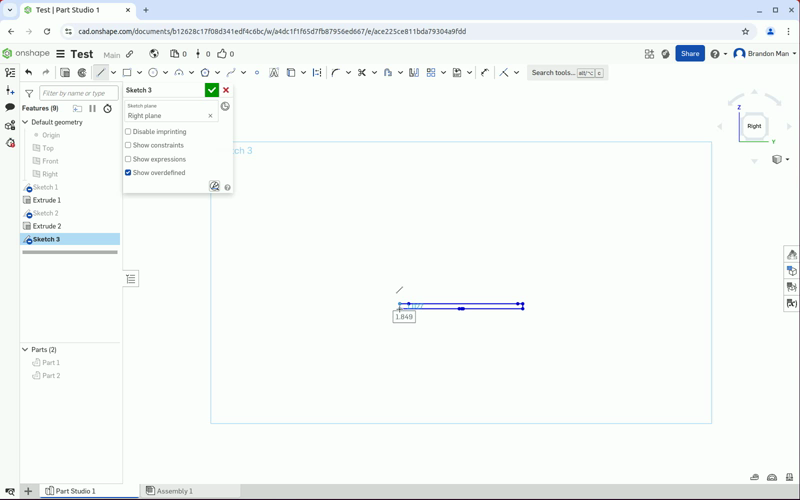
scroll(6)
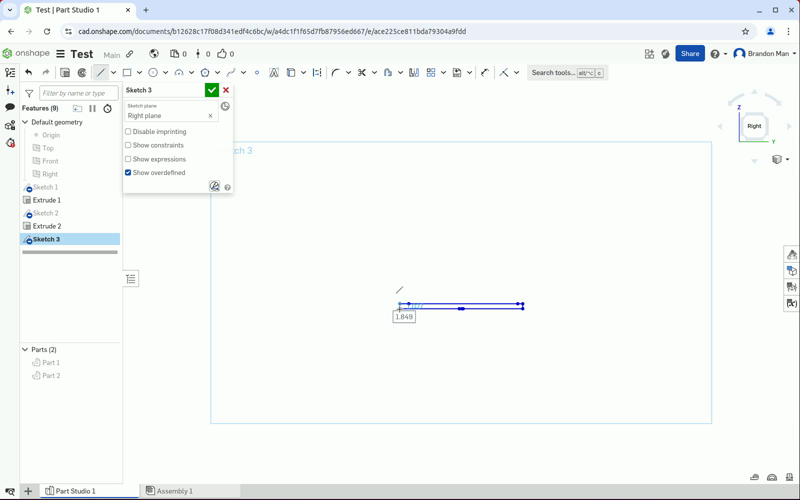
scroll(6)
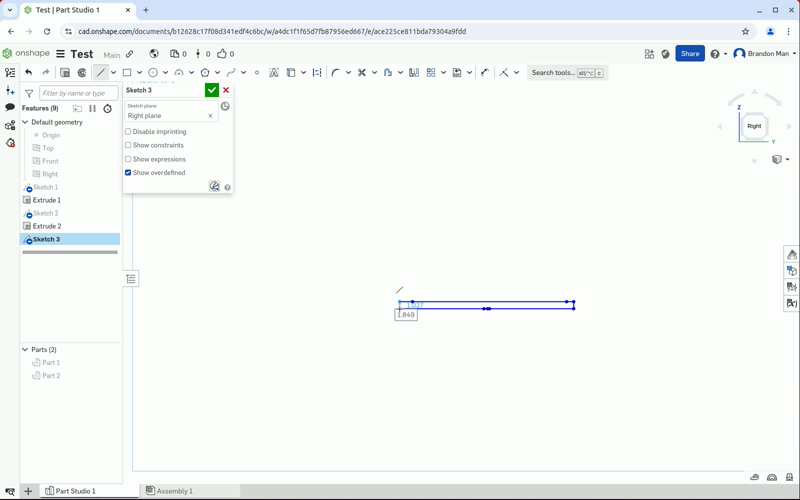
scroll(6)
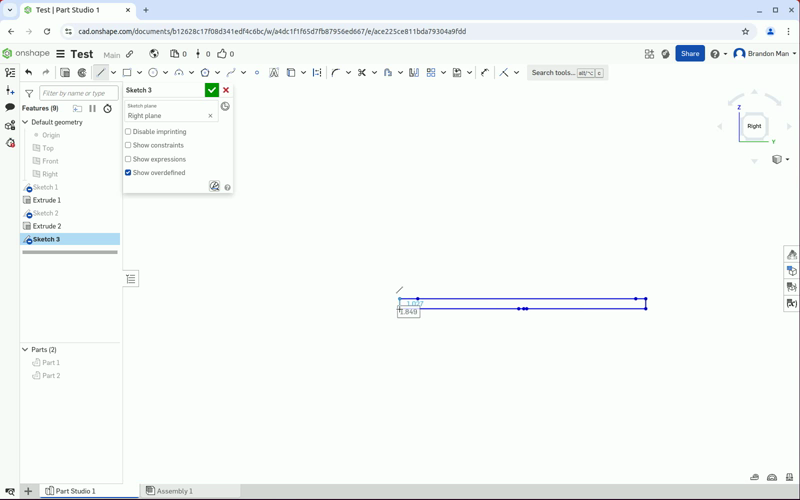
scroll(6)
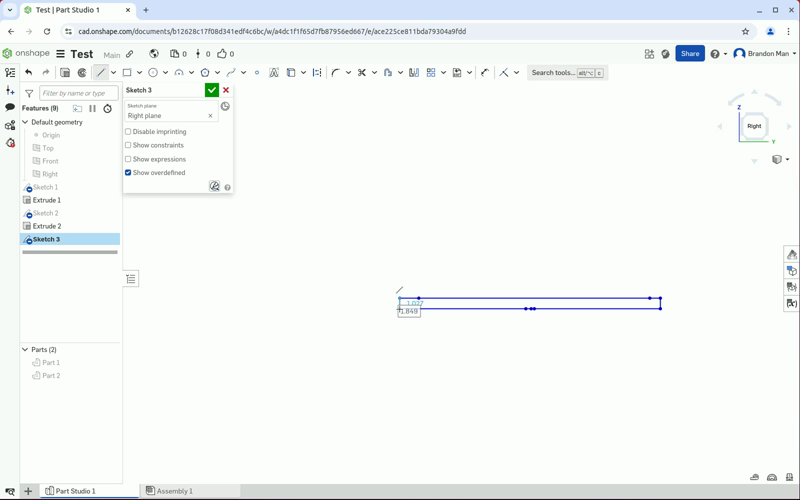
scroll(6)
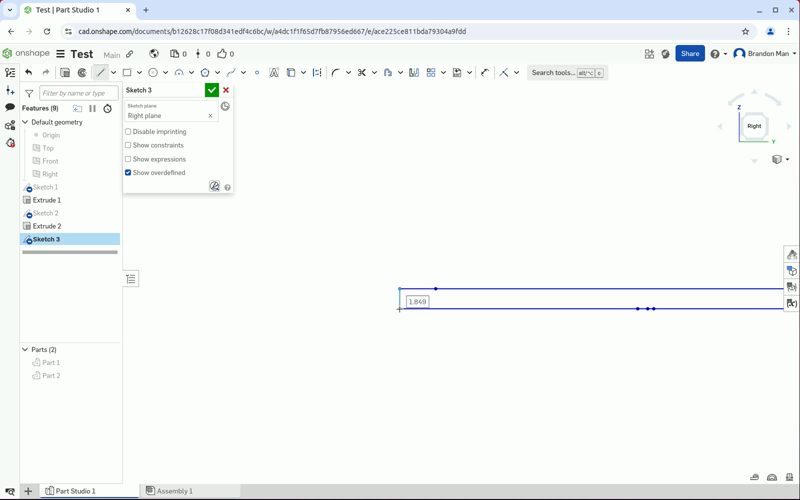
scroll(6)
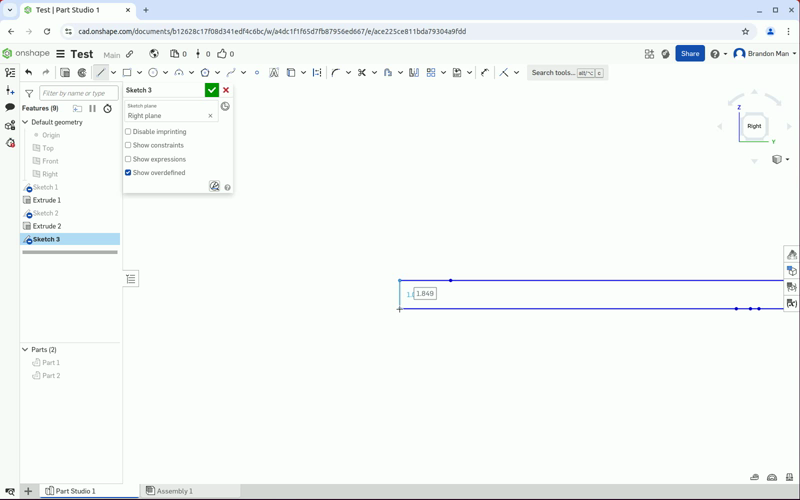
scroll(6)
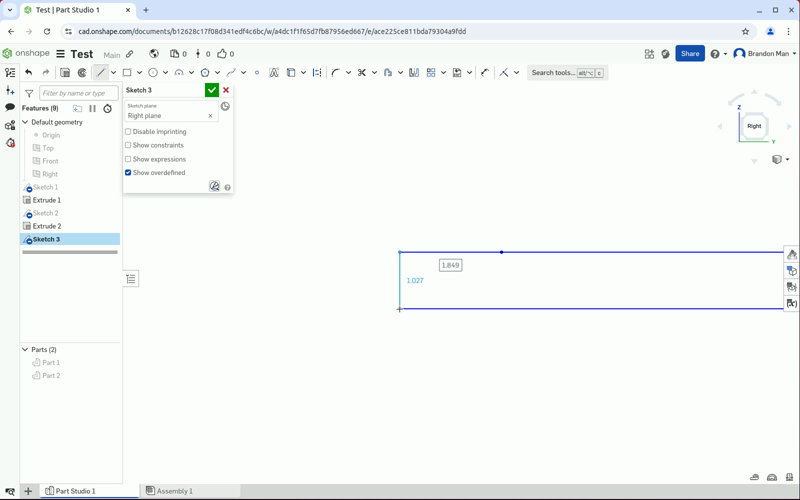
key_up(shift)
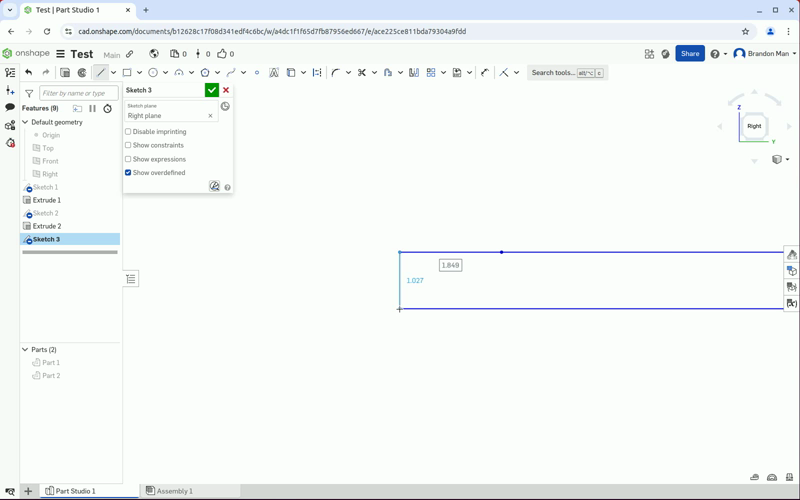
click(399, 308)
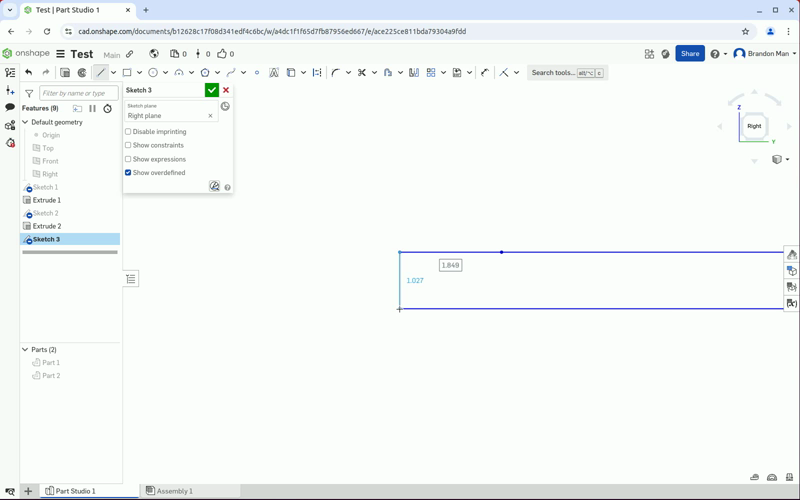
scroll(-6)
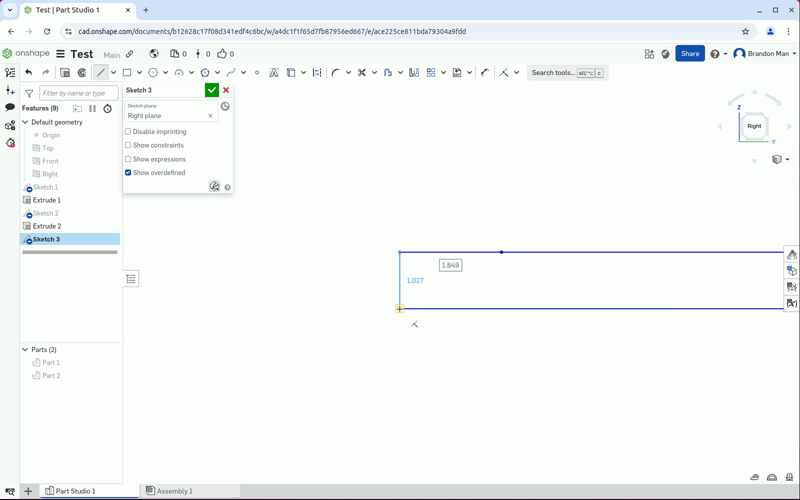
scroll(-6)
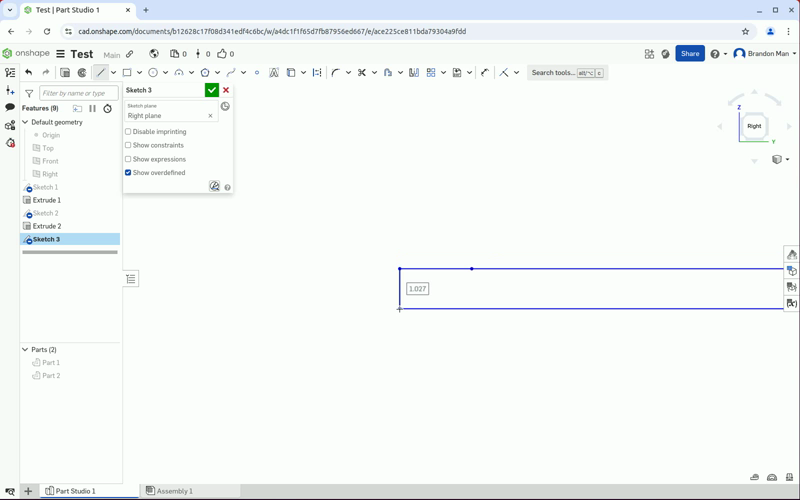
scroll(-6)
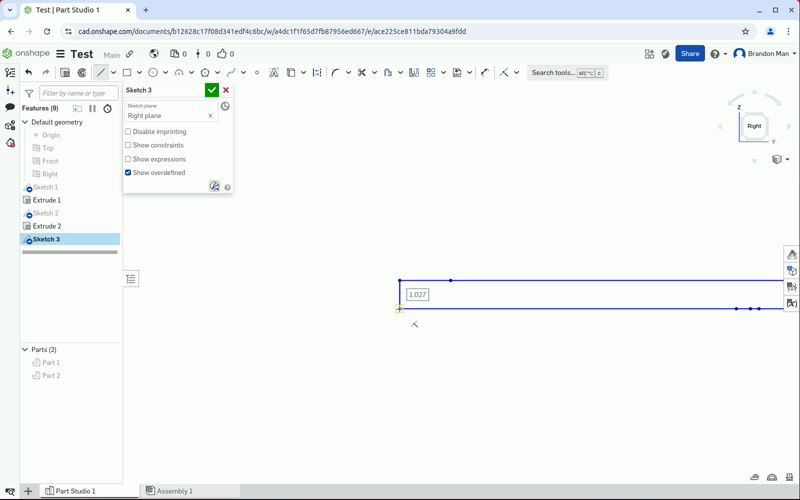
scroll(-6)
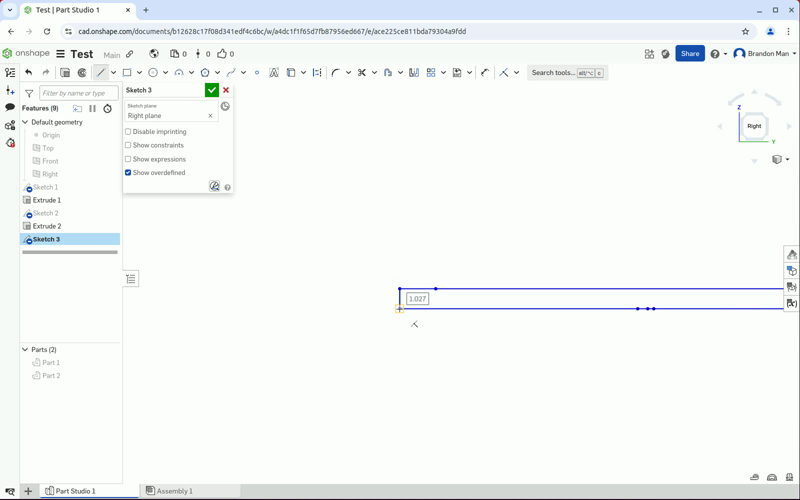
scroll(-6)
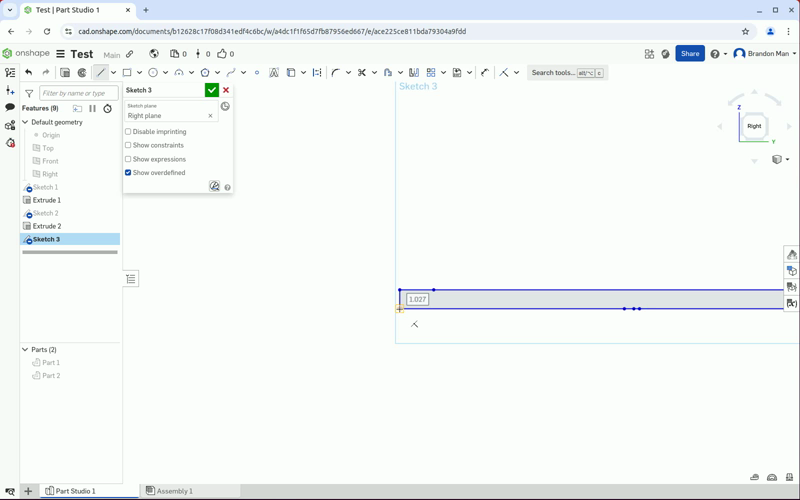
scroll(-6)
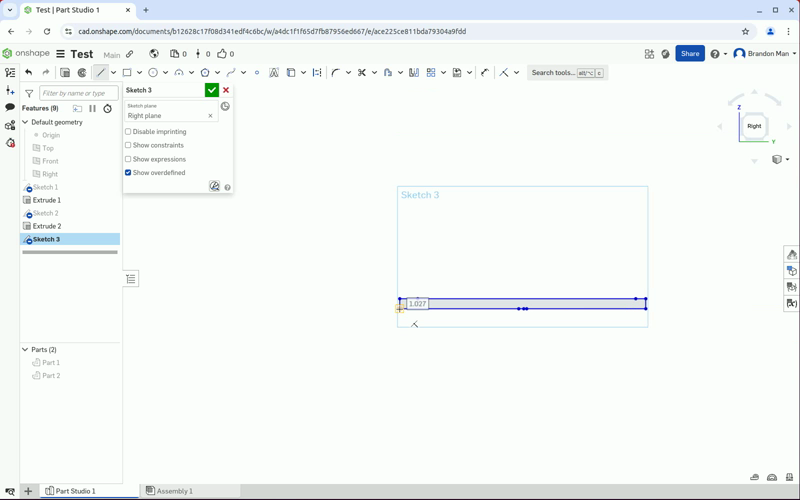
scroll(-6)
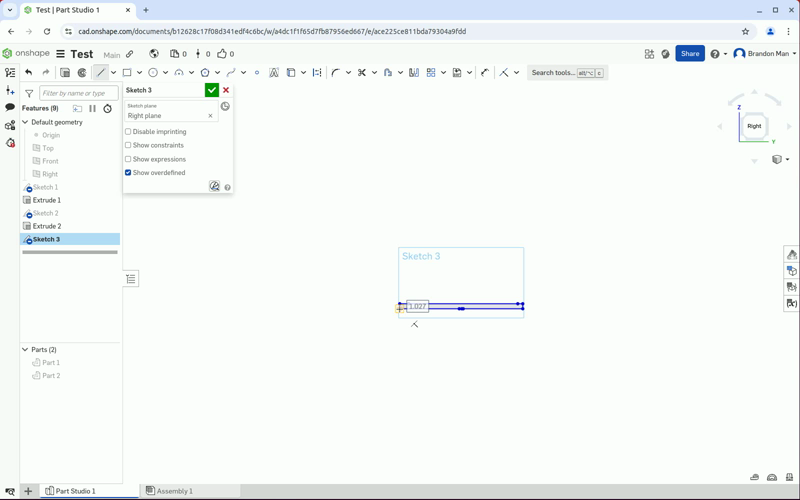
key(esc)
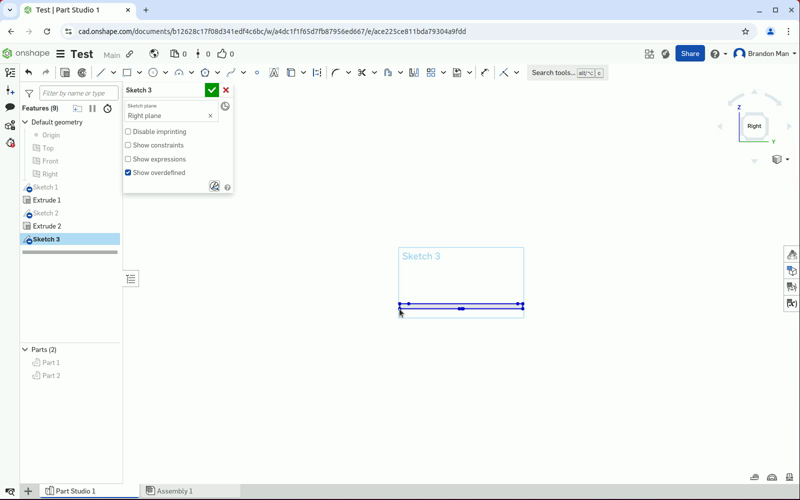
mouse_move(424, 306)
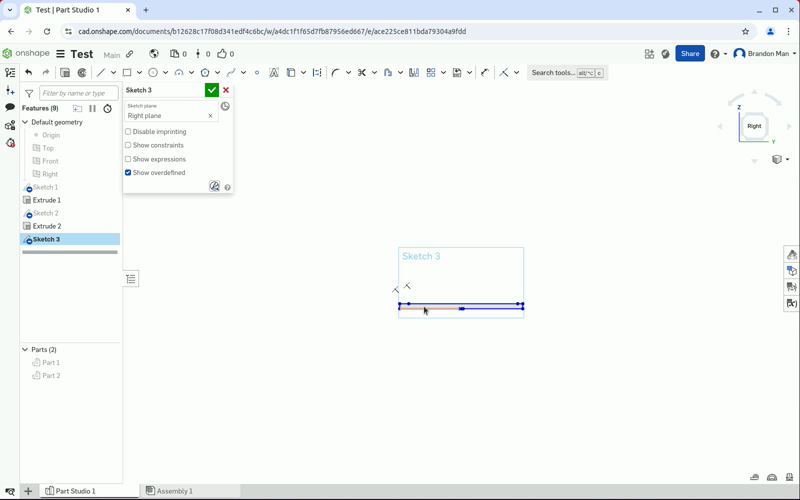
scroll(6)
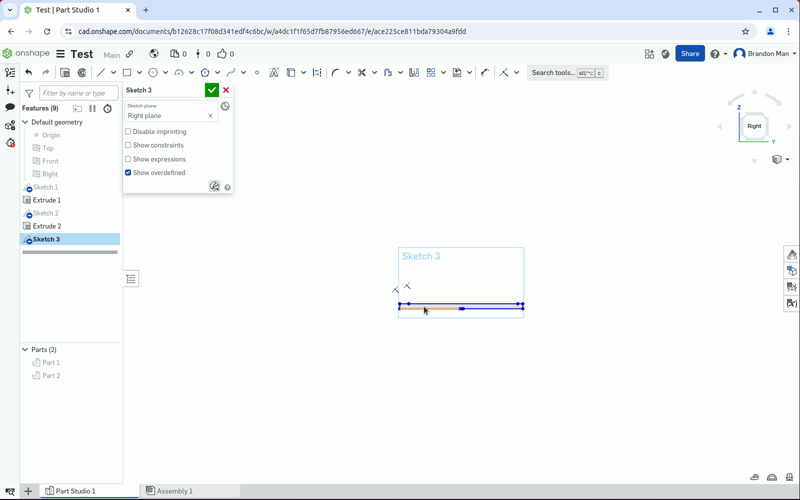
scroll(6)
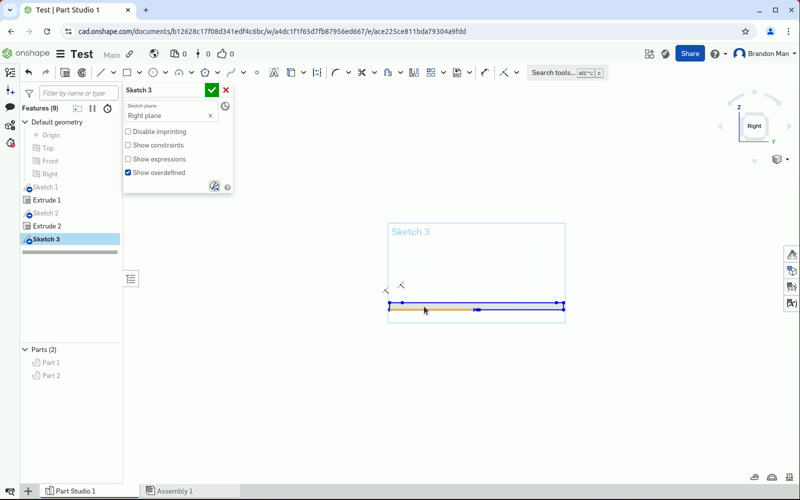
scroll(6)
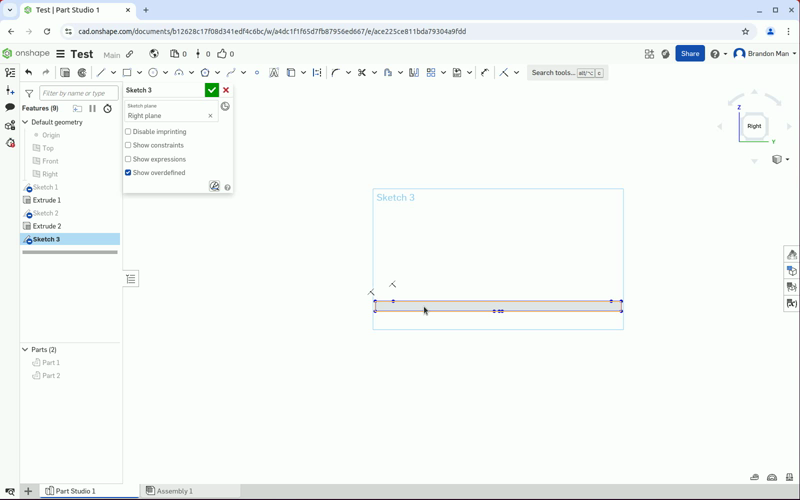
scroll(6)
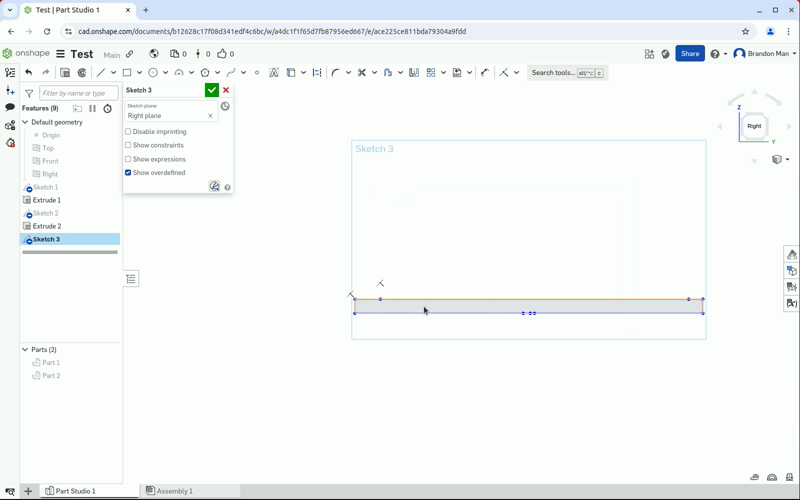
scroll(6)
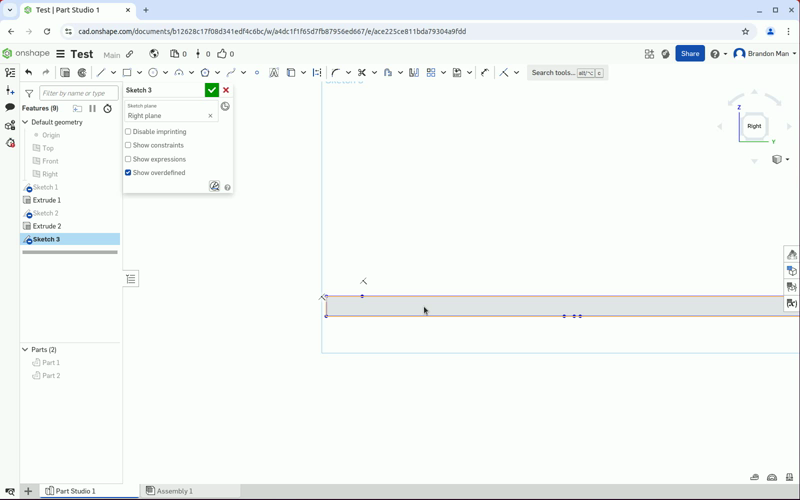
scroll(6)
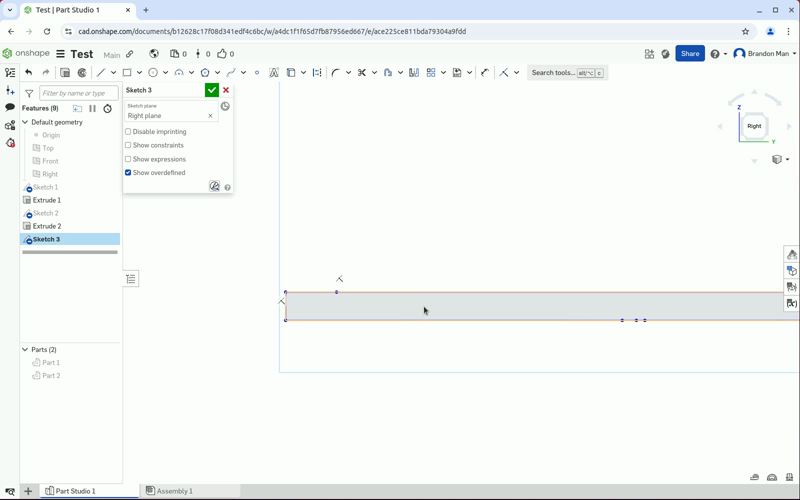
scroll(6)
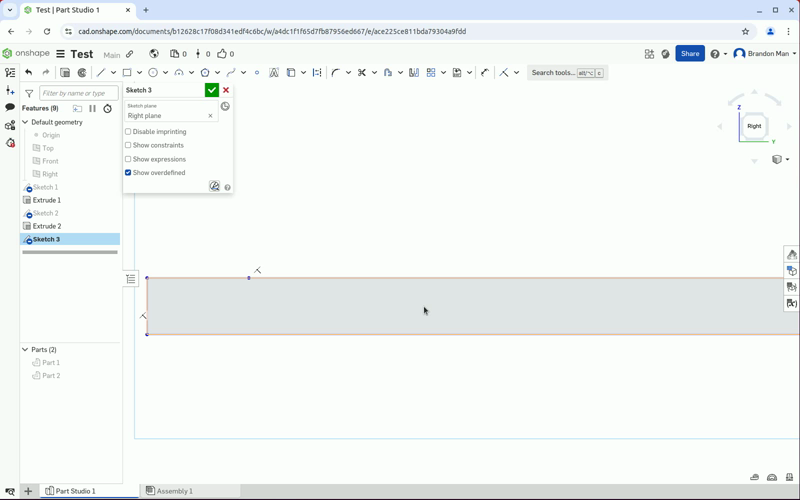
click(424, 306)
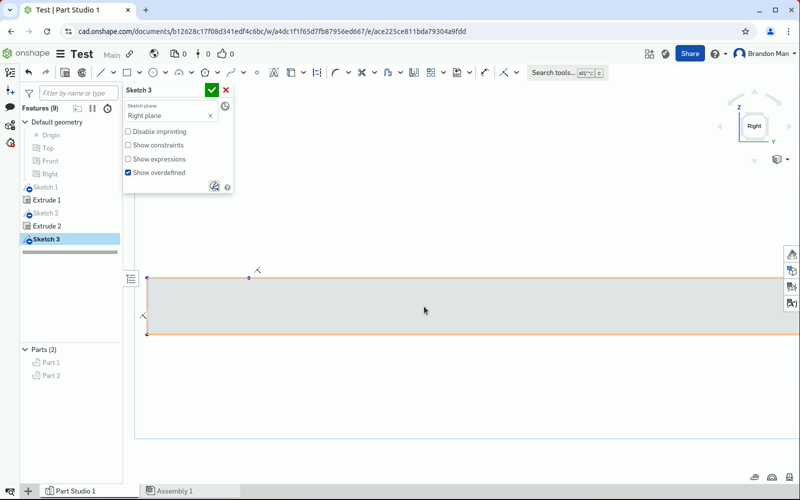
scroll(-6)
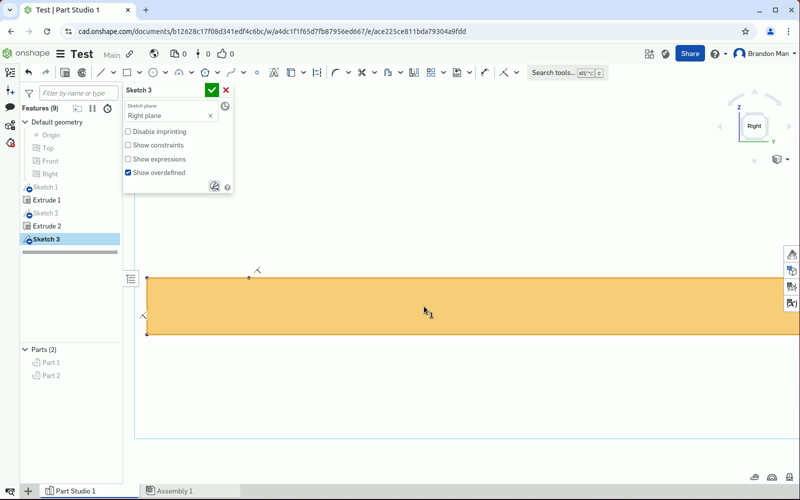
scroll(-6)
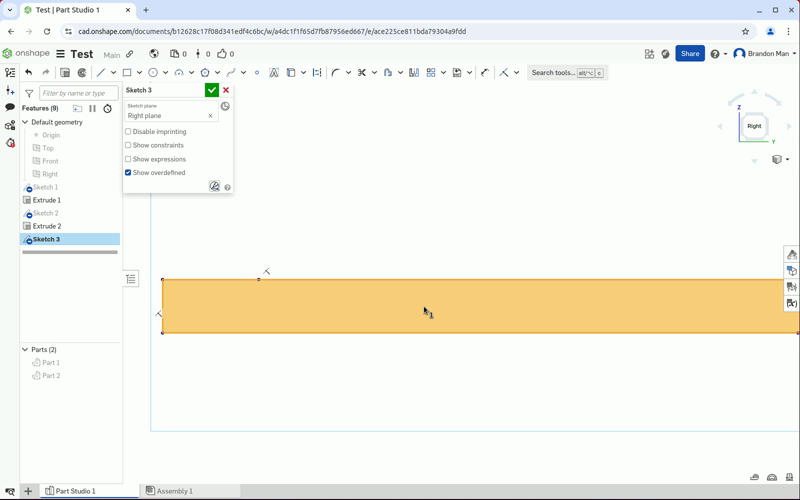
scroll(-6)
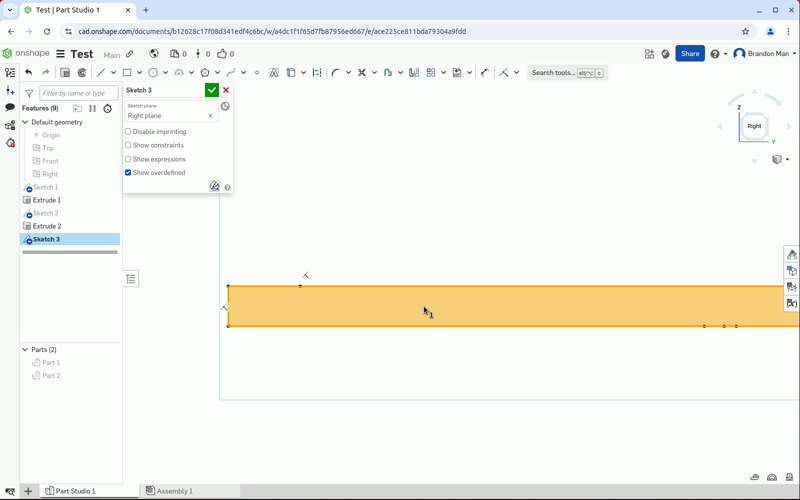
scroll(-6)
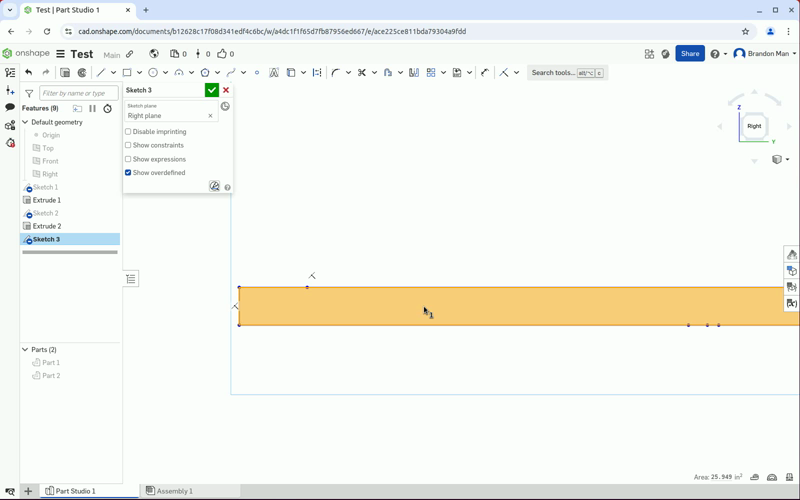
scroll(-6)
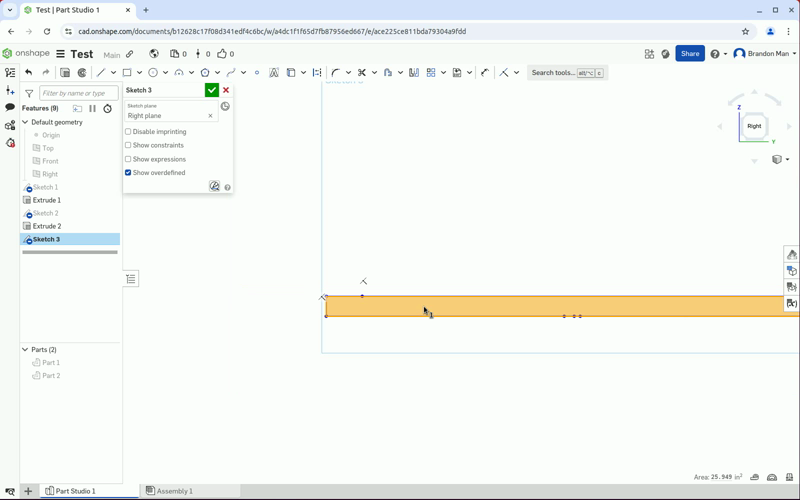
scroll(-6)
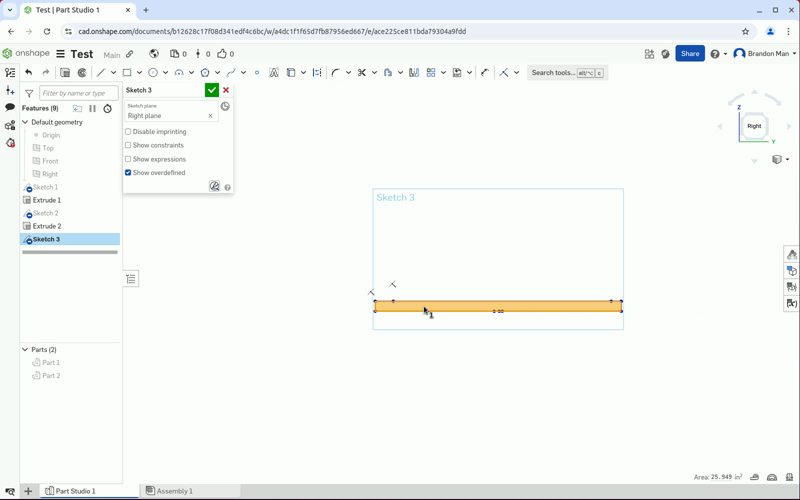
scroll(-6)
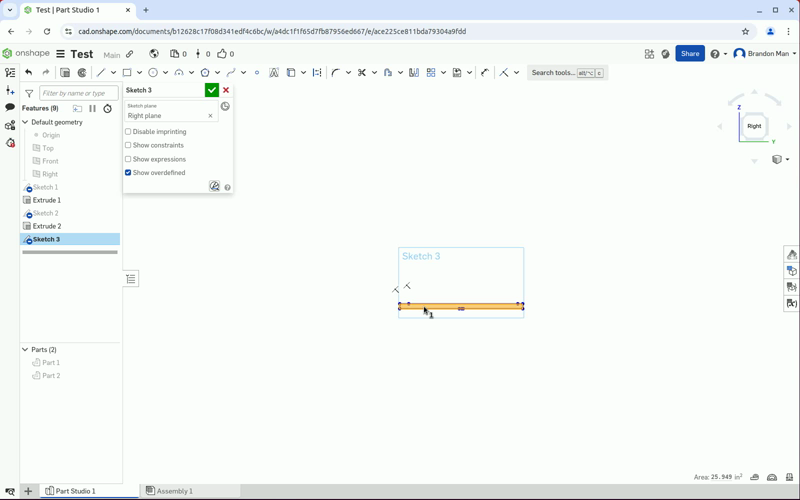
mouse_move(73, 352)
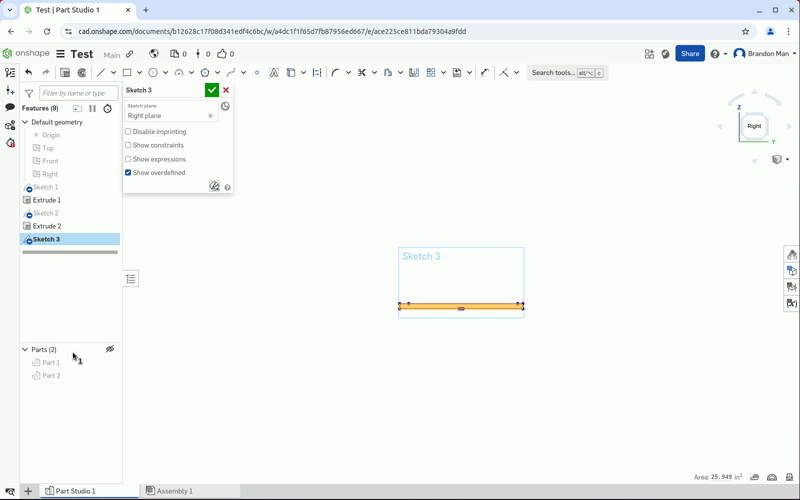
key(shift+y)
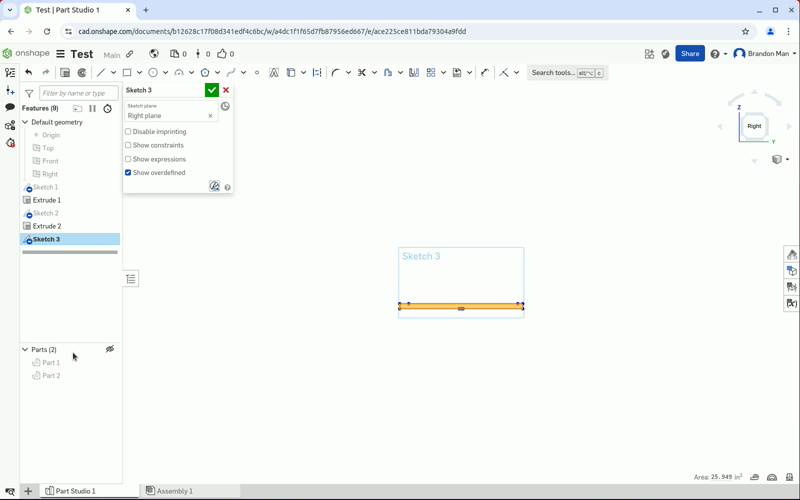
key(shift+e)
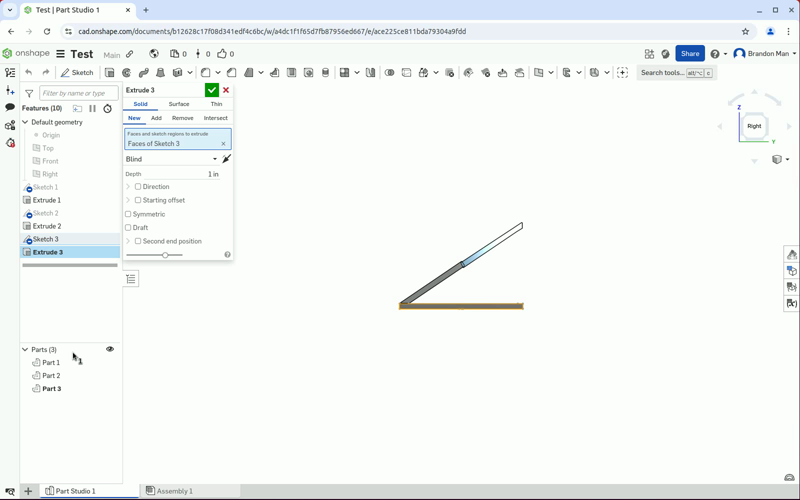
mouse_move(143, 106)
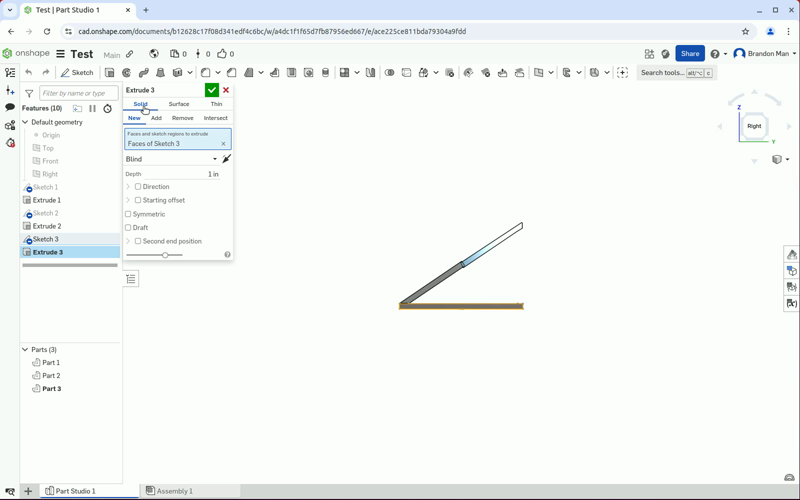
click(143, 106)
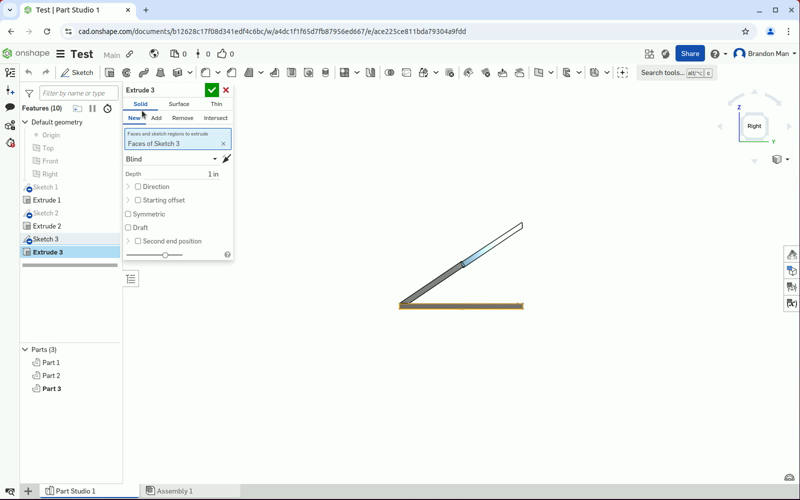
mouse_move(137, 120)
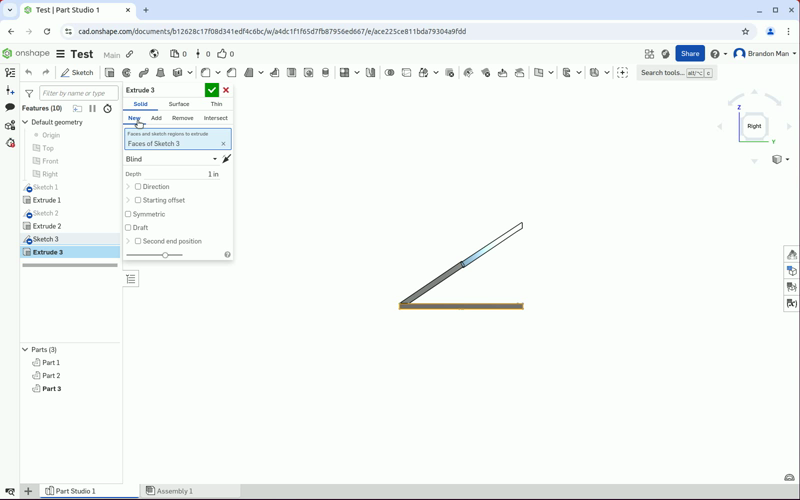
click(137, 120)
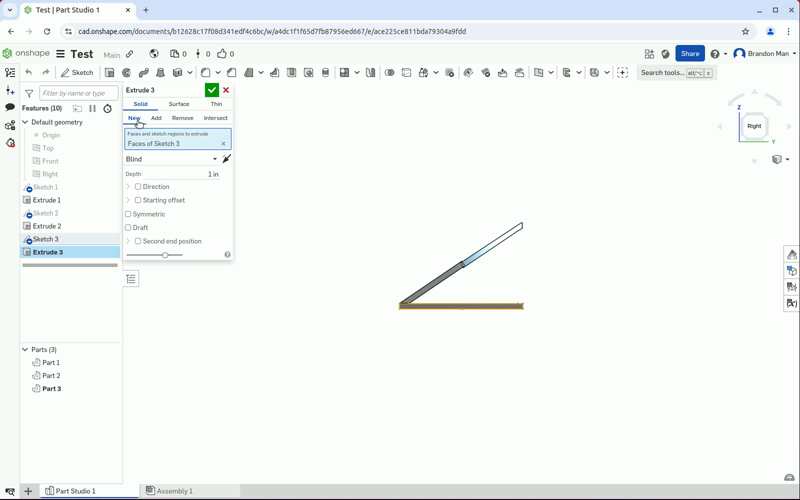
key(tab, 4)
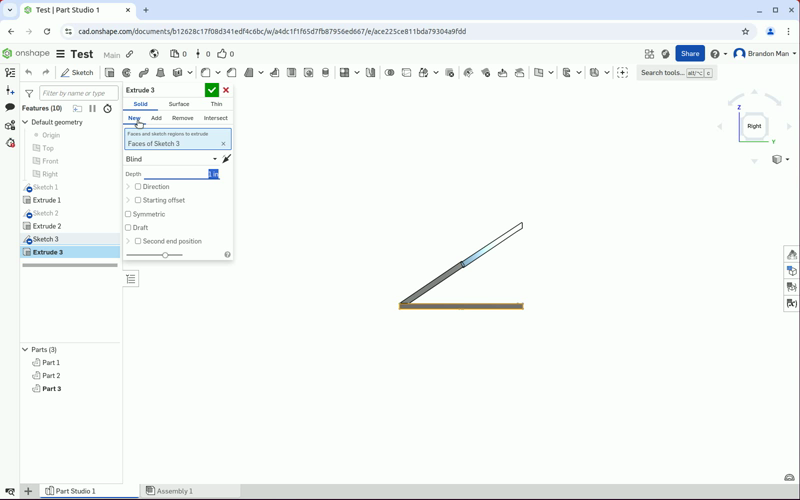
text(22.145)
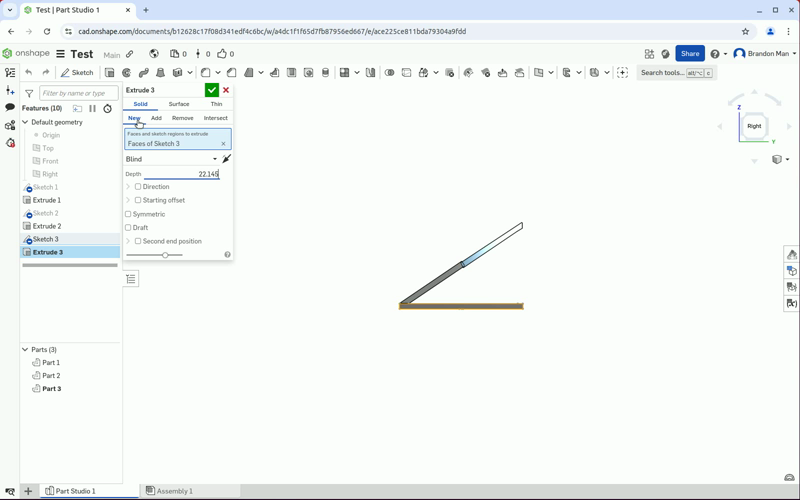
key(enter)
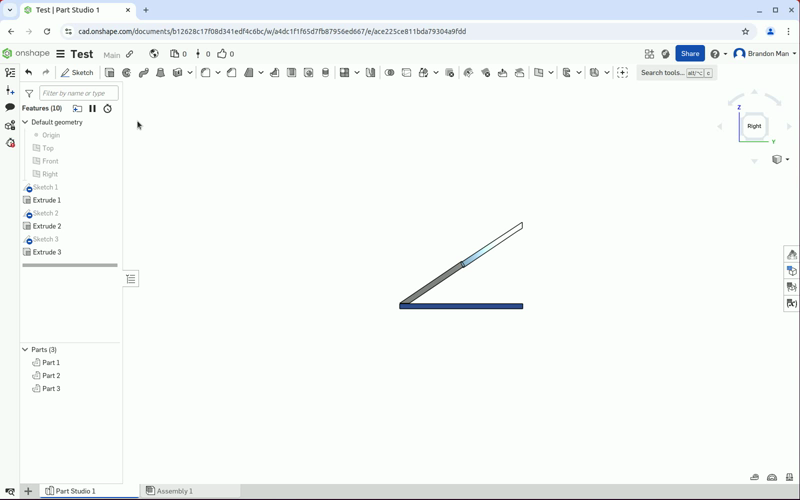
key(shift+h)
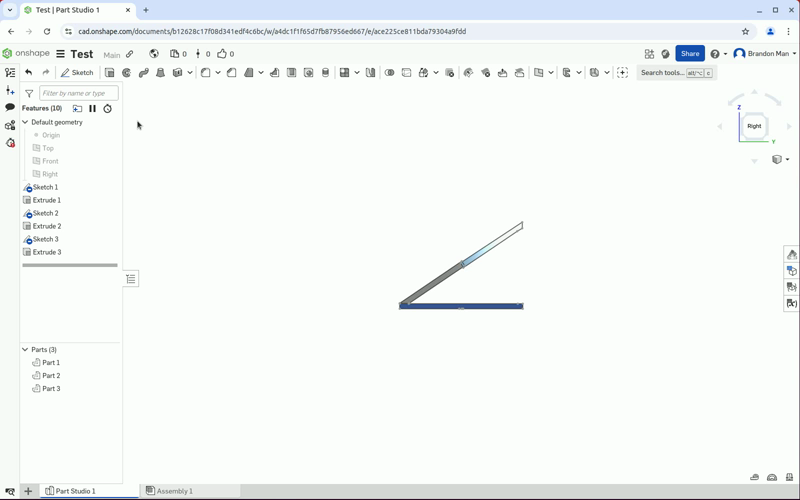
key(shift+h)
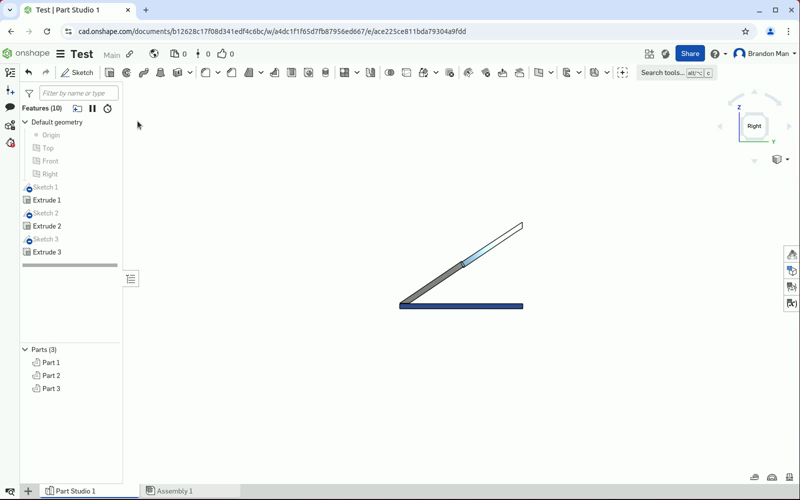
mouse_move(73, 189)
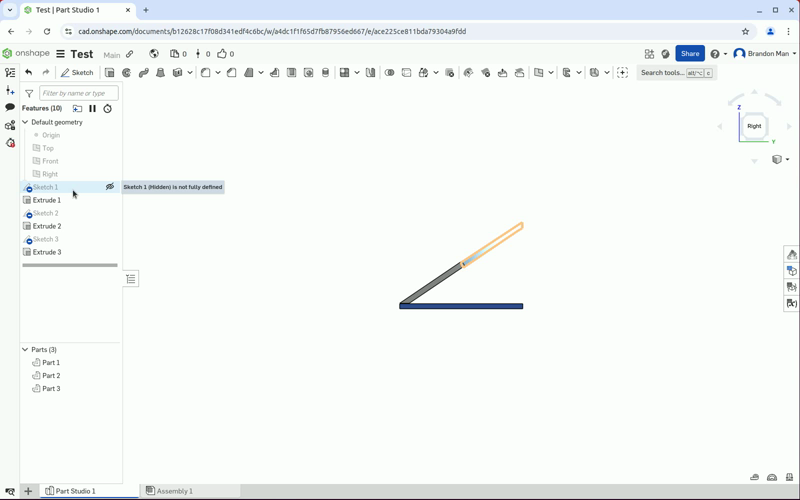
click(73, 189)
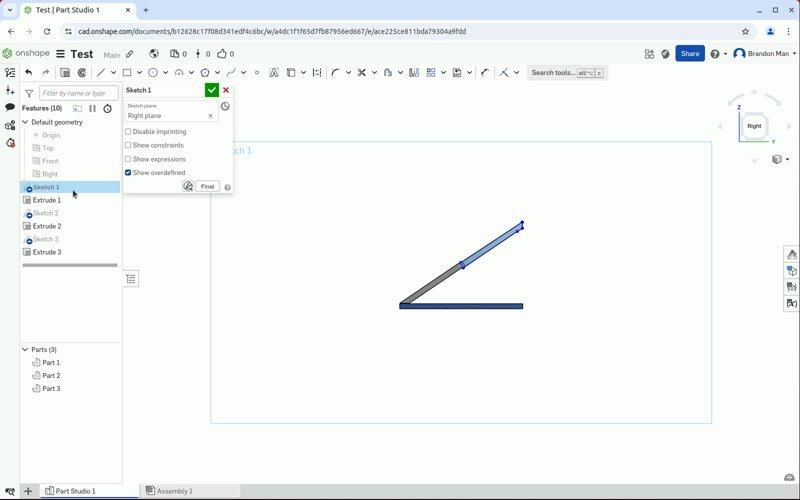
mouse_move(229, 92)
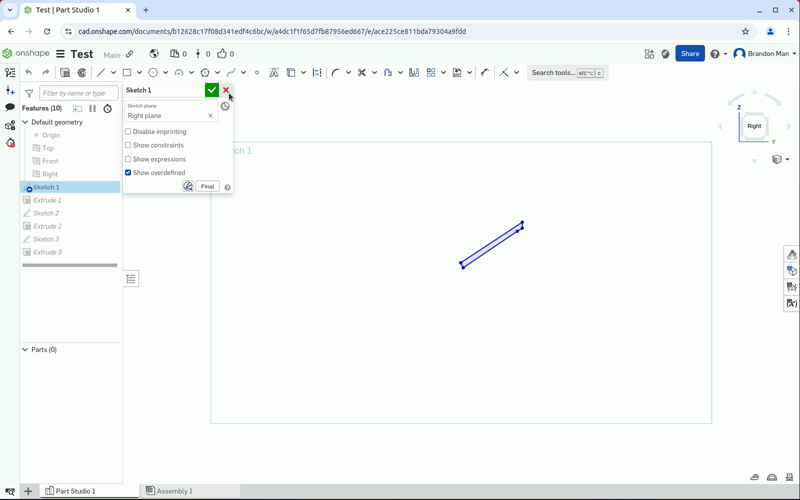
click(229, 92)
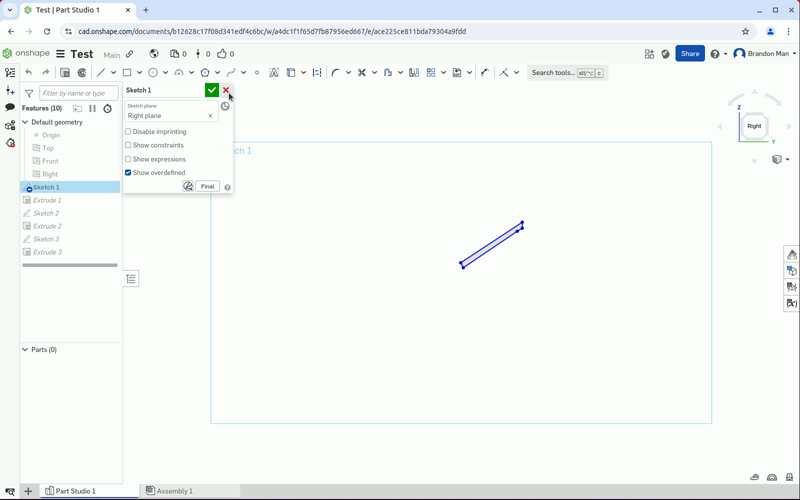
key(shift+s)
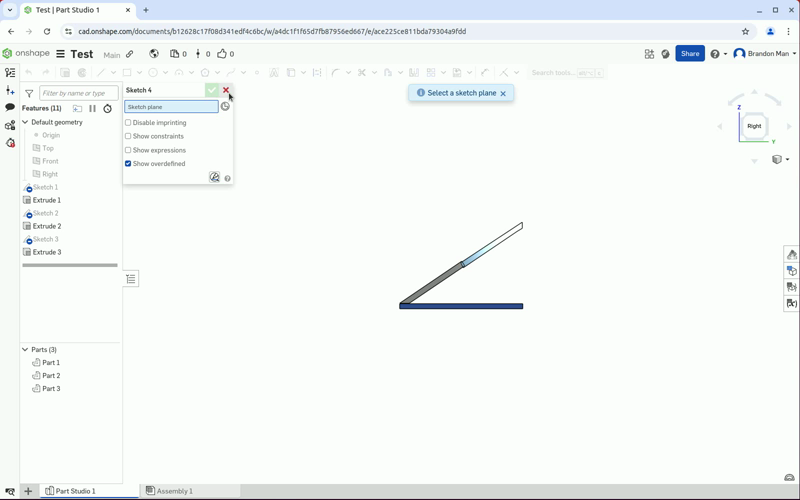
mouse_move(73, 176)
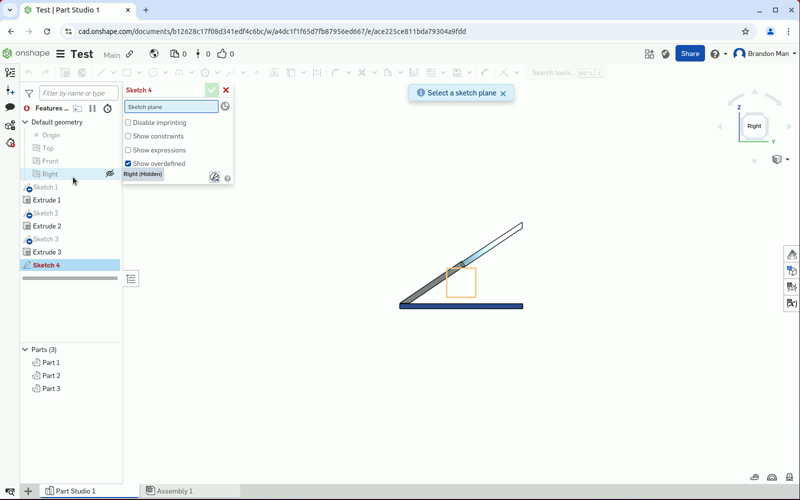
click(73, 176)
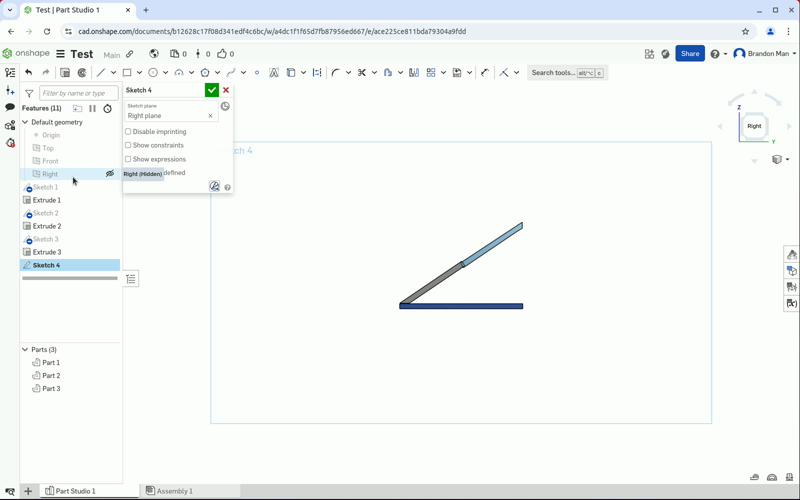
mouse_move(73, 352)
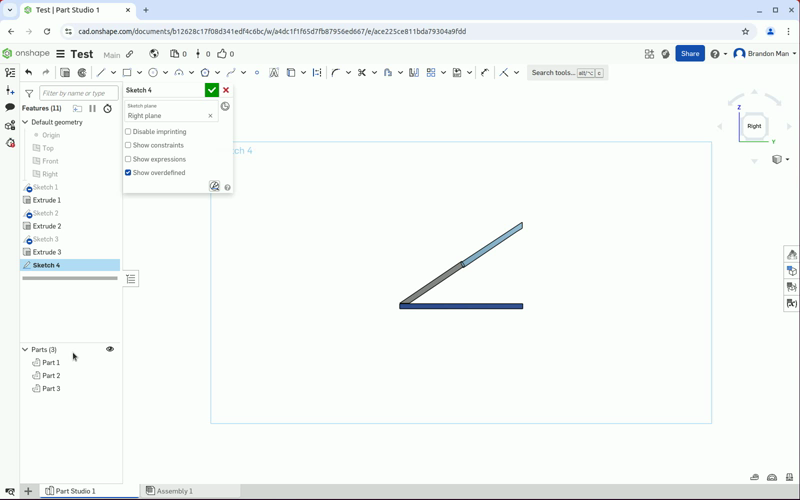
key(y)
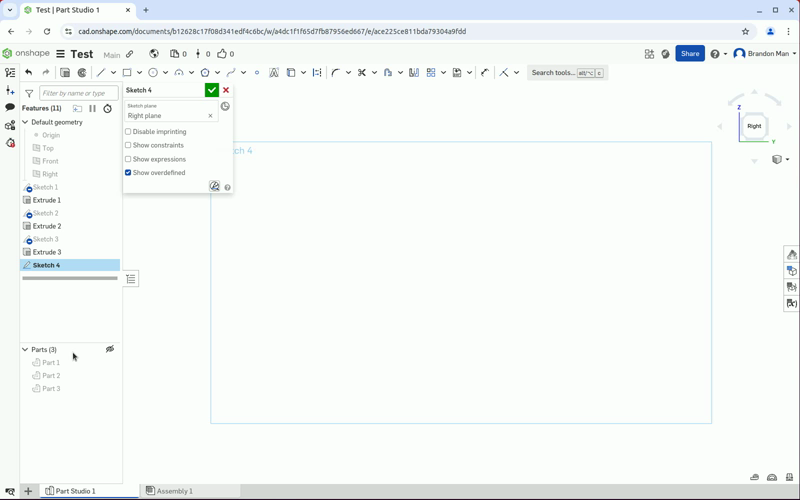
key(l)
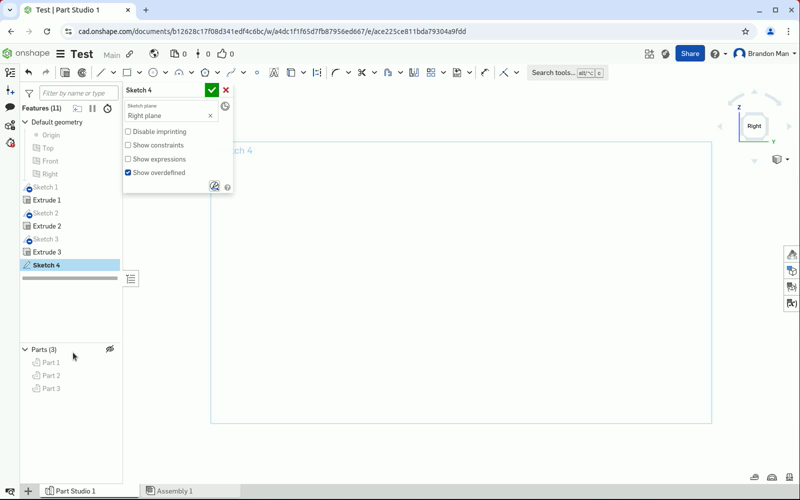
key_down(shift)
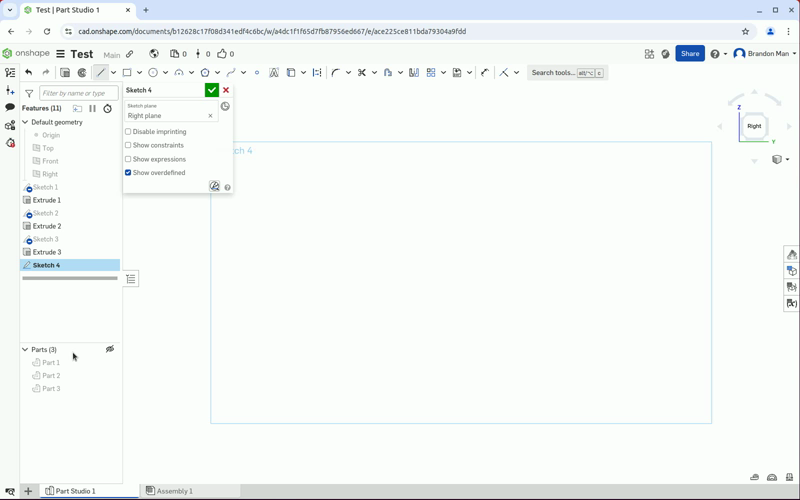
mouse_move(516, 303)
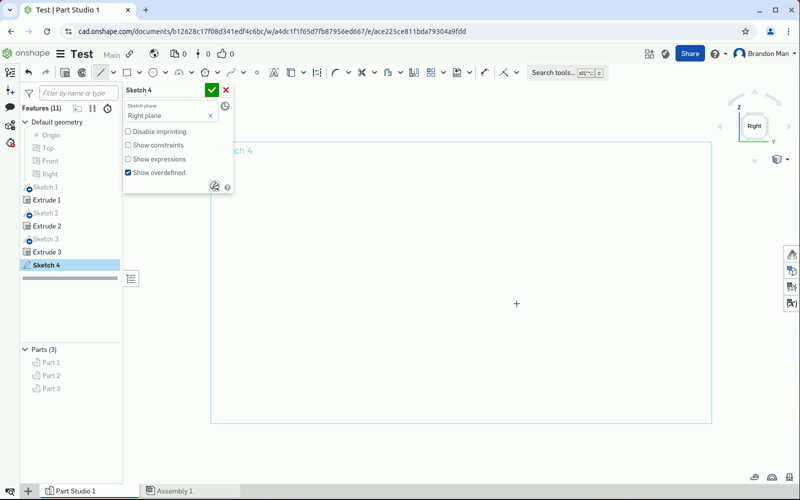
click(516, 303)
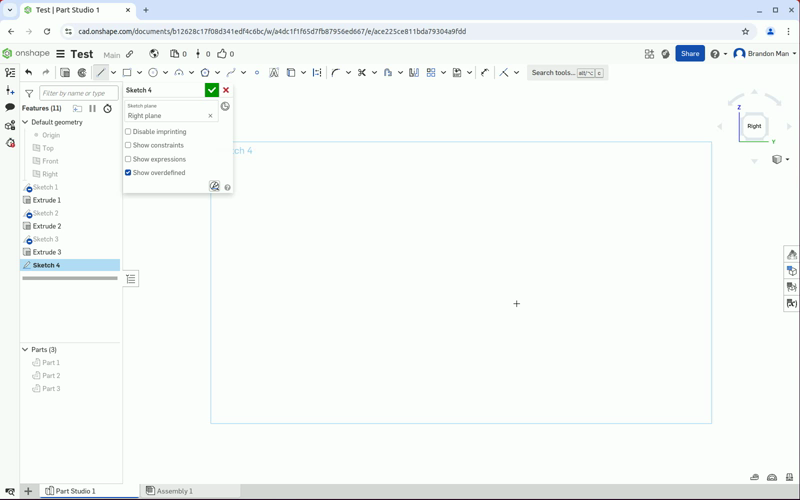
key_up(shift)
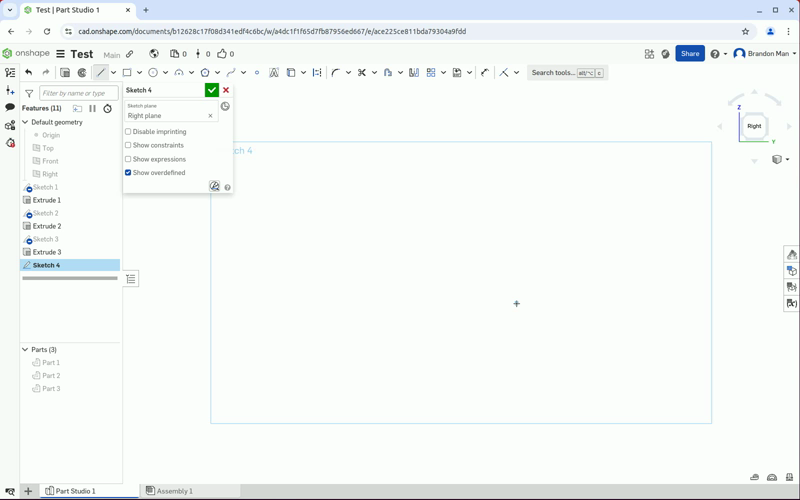
key_down(shift)
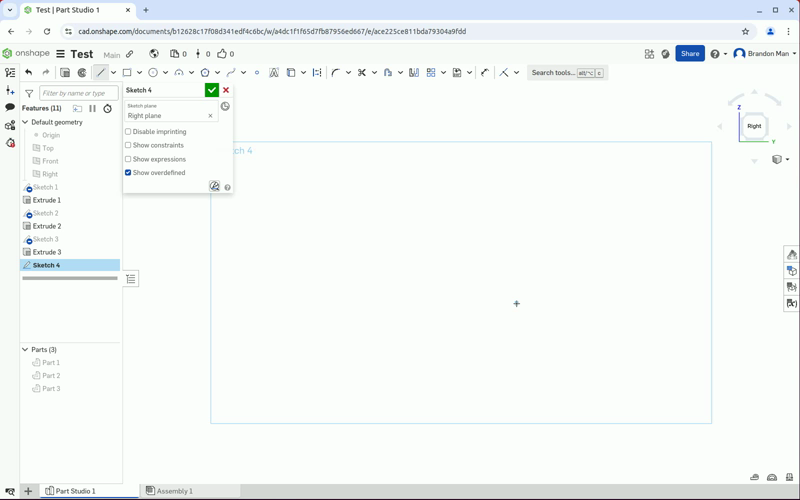
mouse_move(546, 303)
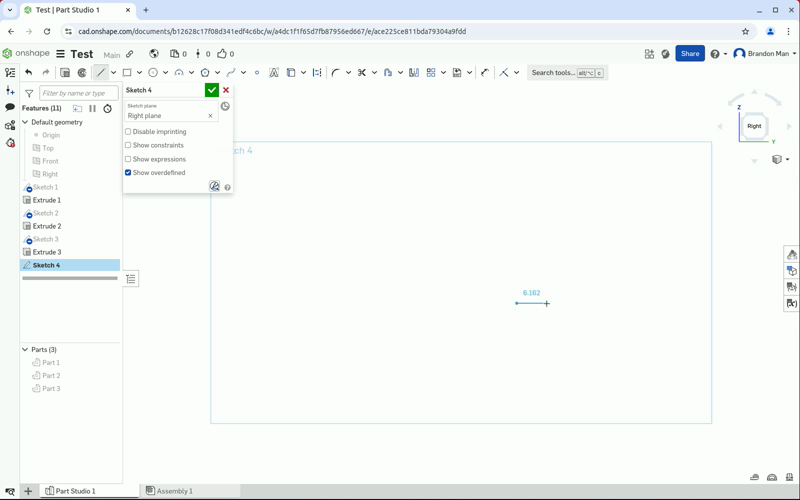
mouse_move(522, 303)
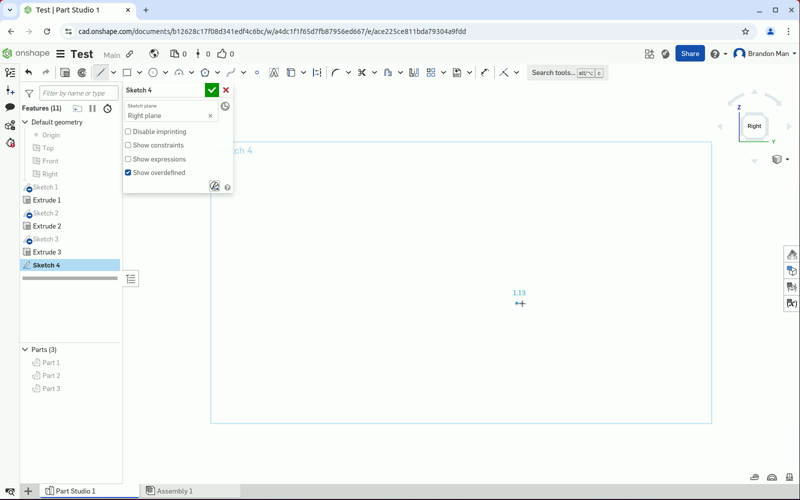
scroll(6)
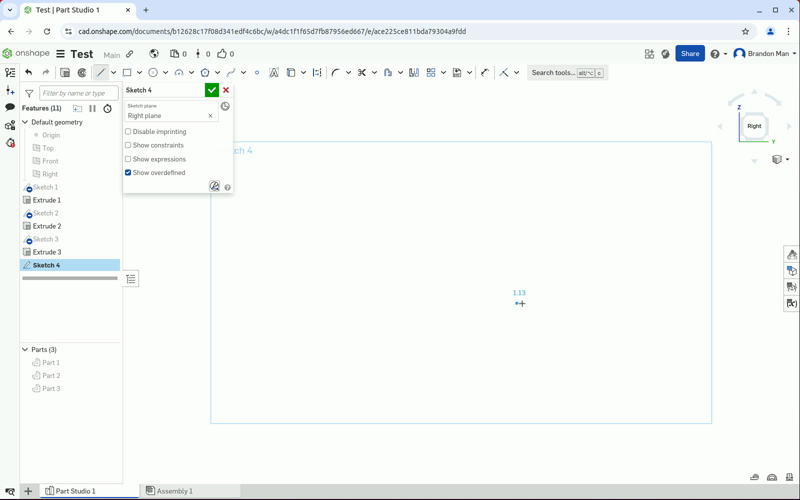
scroll(6)
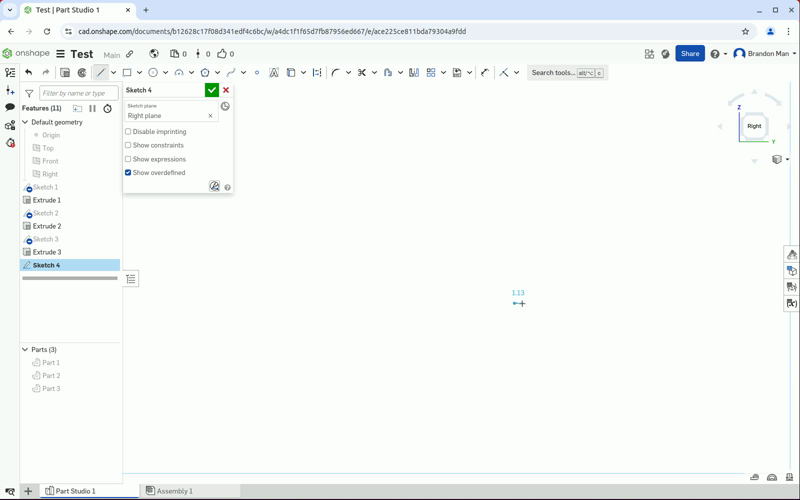
scroll(6)
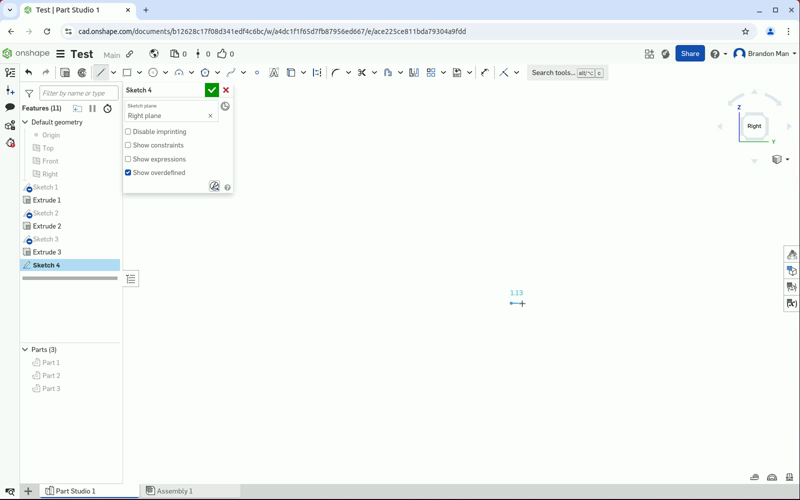
scroll(6)
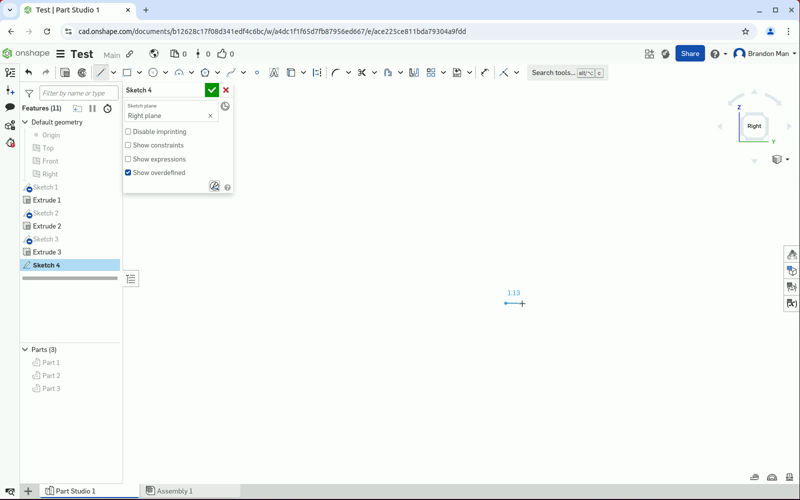
scroll(6)
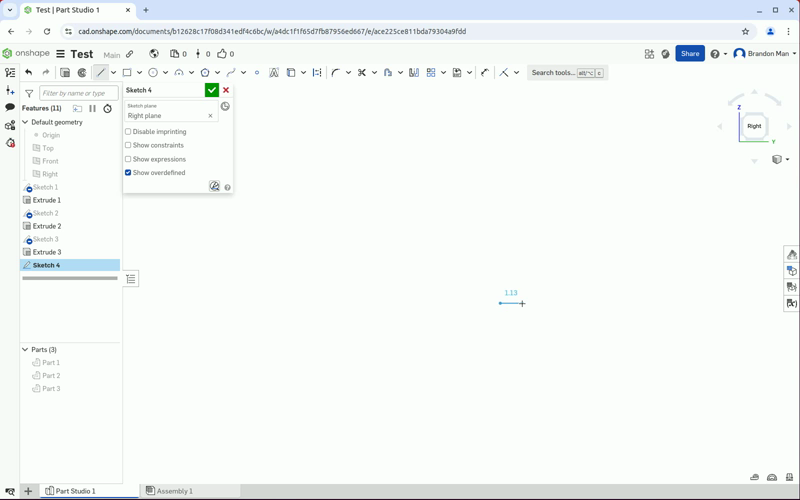
scroll(6)
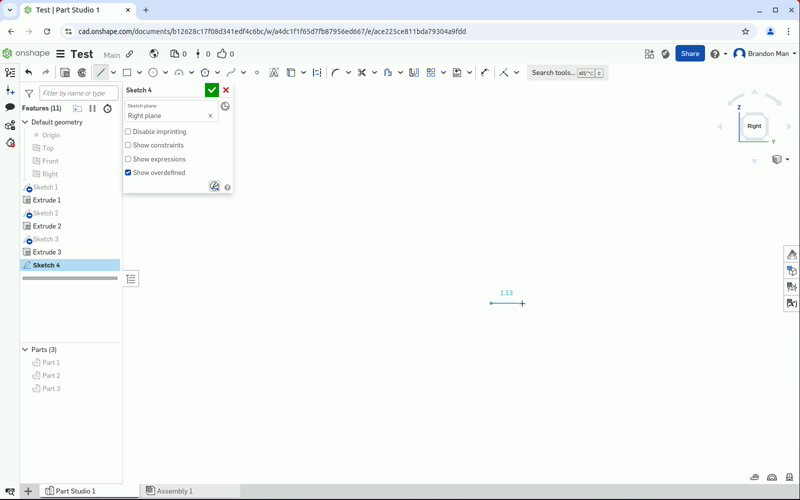
scroll(6)
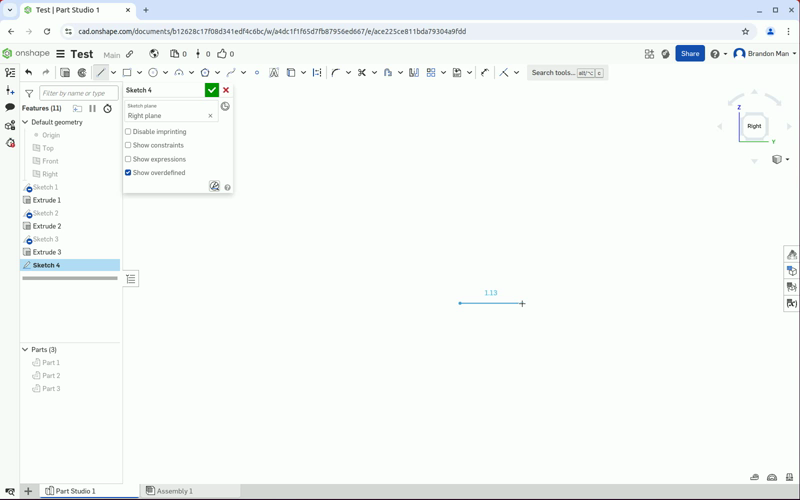
click(522, 303)
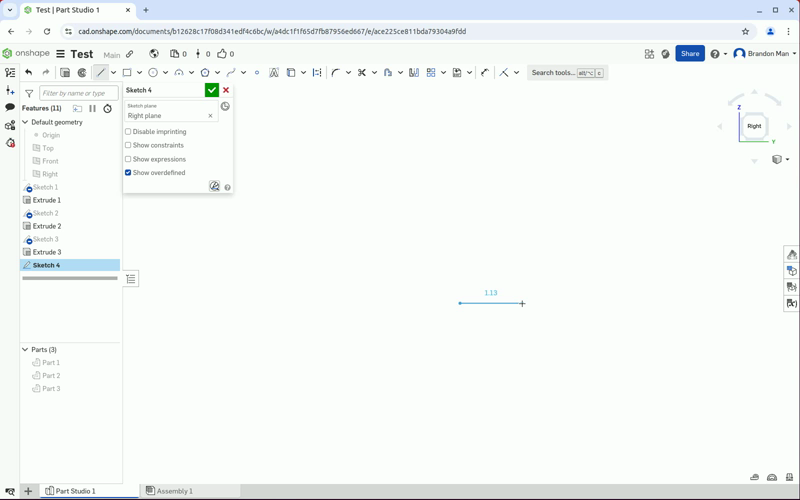
scroll(-6)
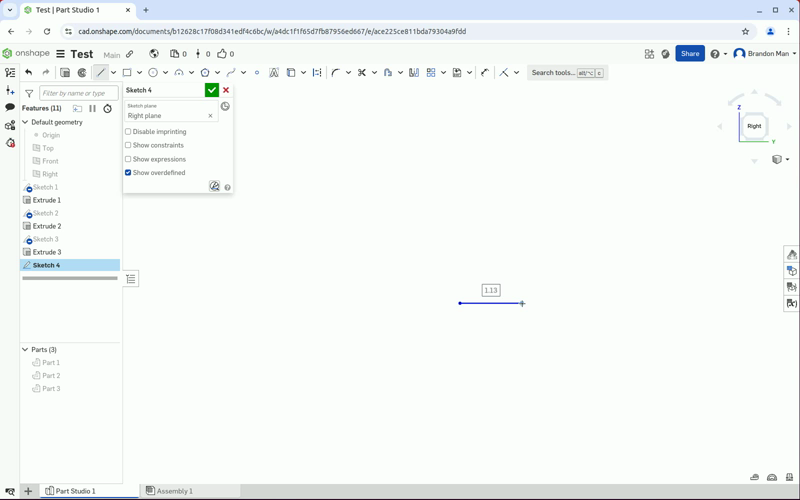
scroll(-6)
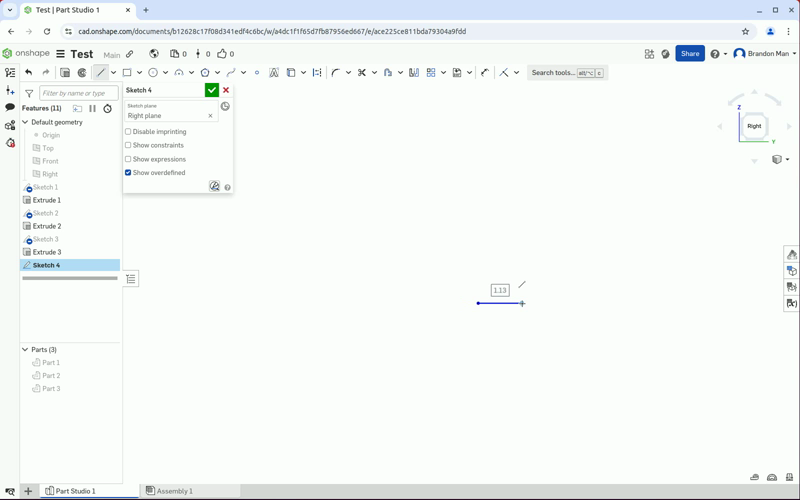
scroll(-6)
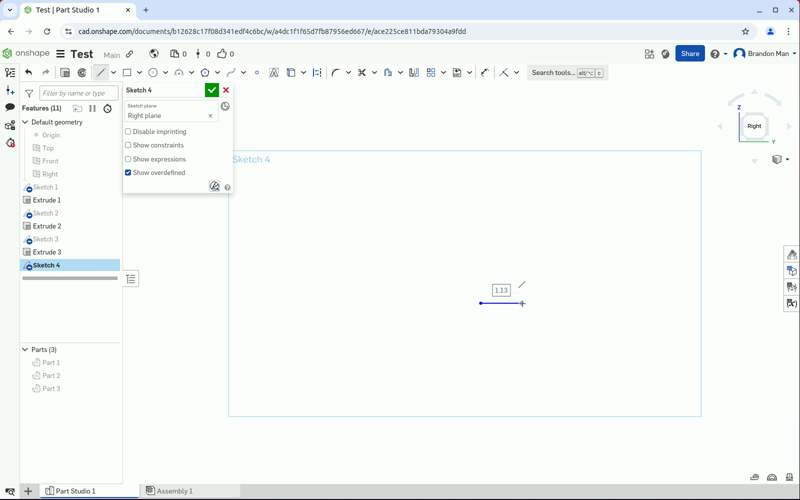
scroll(-6)
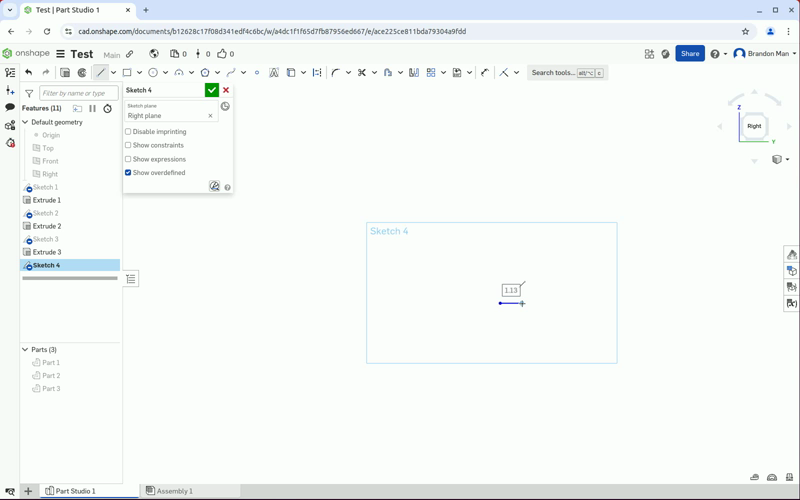
scroll(-6)
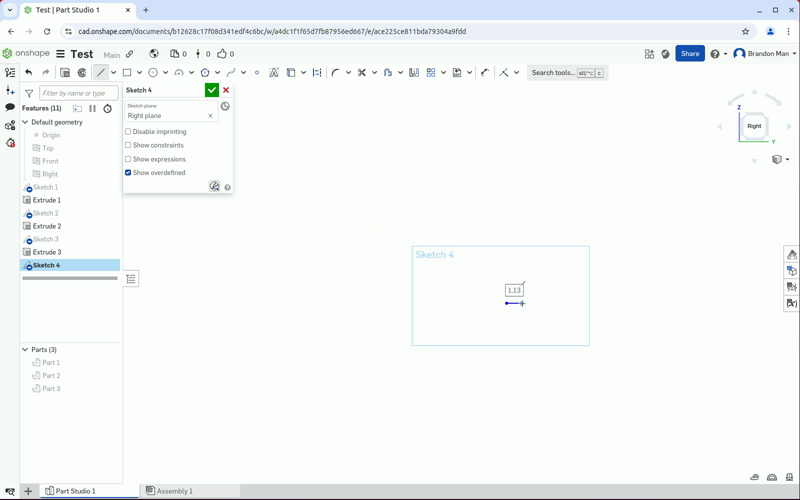
scroll(-6)
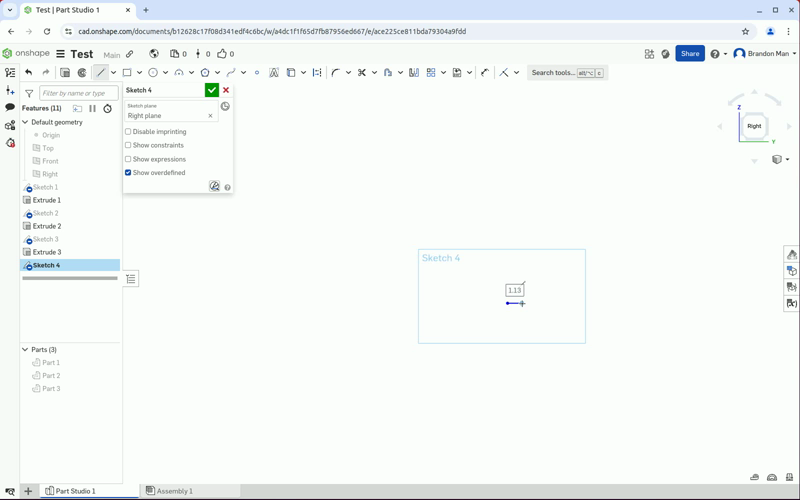
scroll(-6)
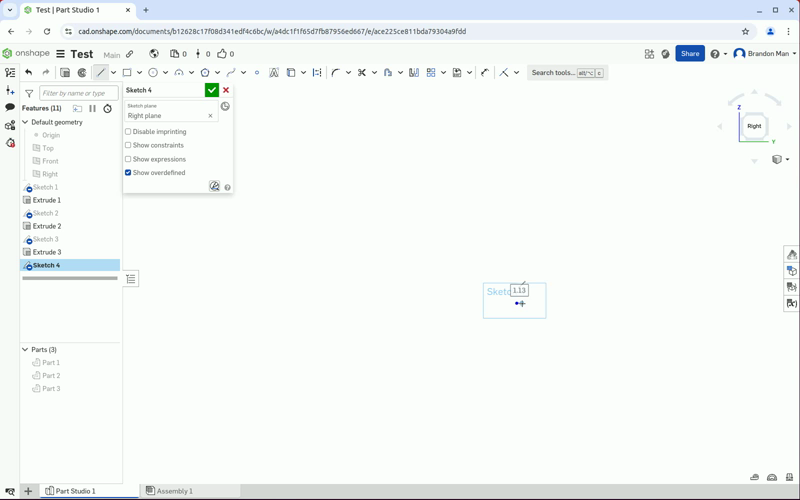
key_up(shift)
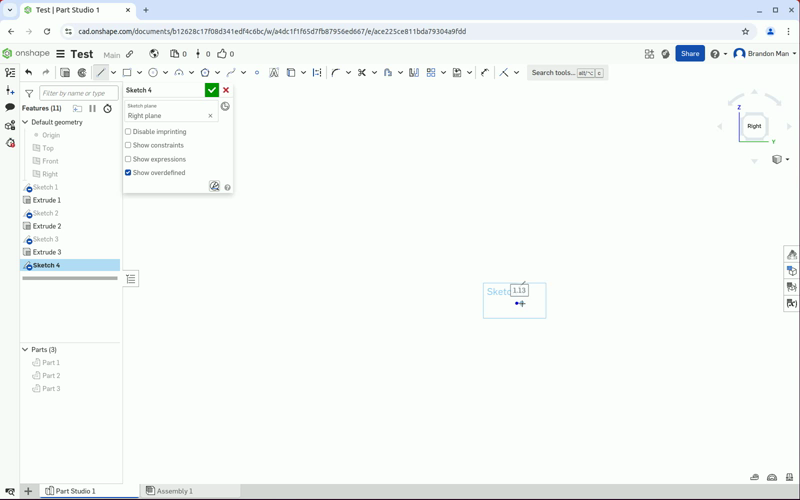
key_down(shift)
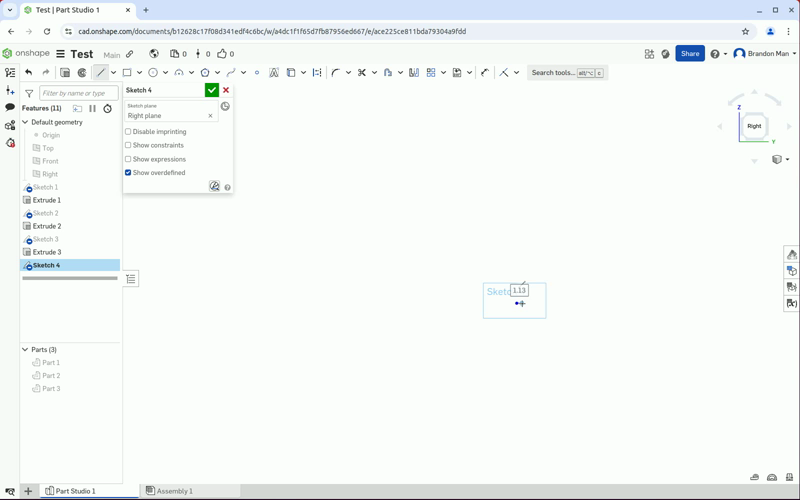
mouse_move(522, 226)
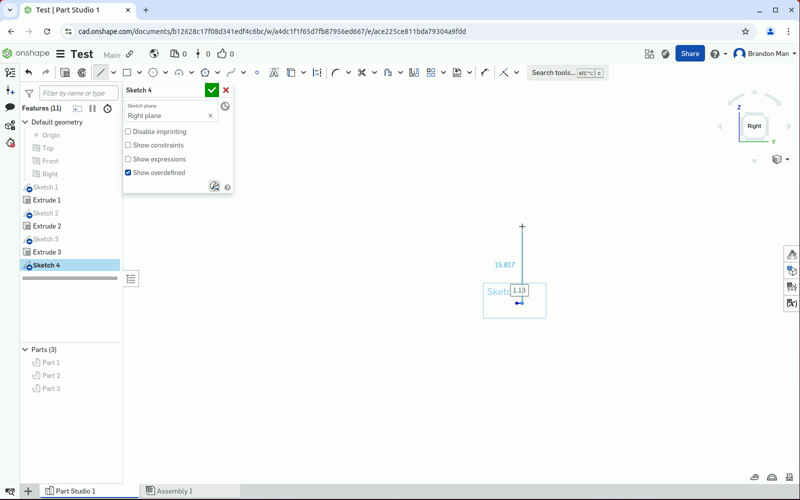
click(522, 226)
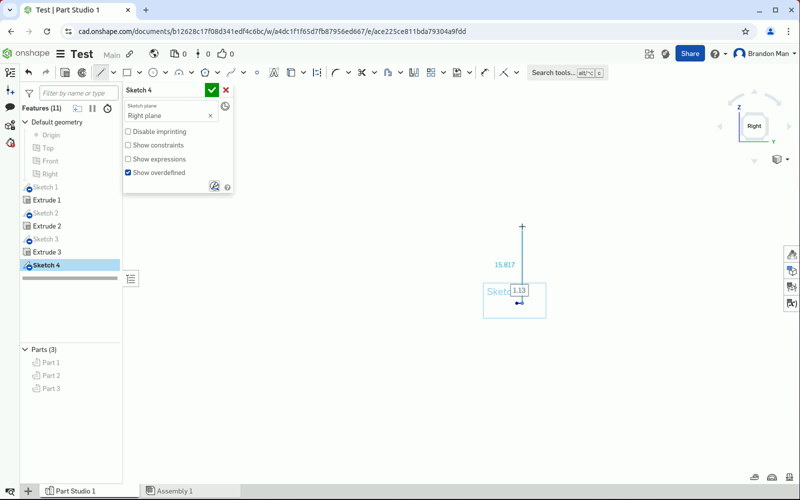
key_up(shift)
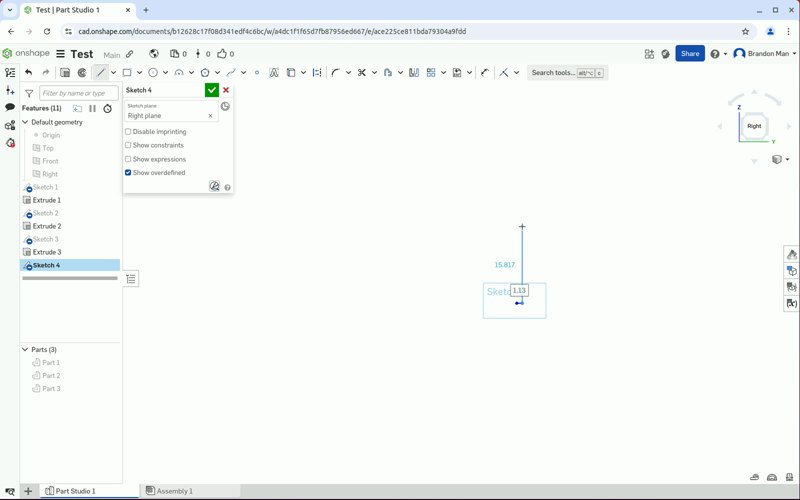
key_down(shift)
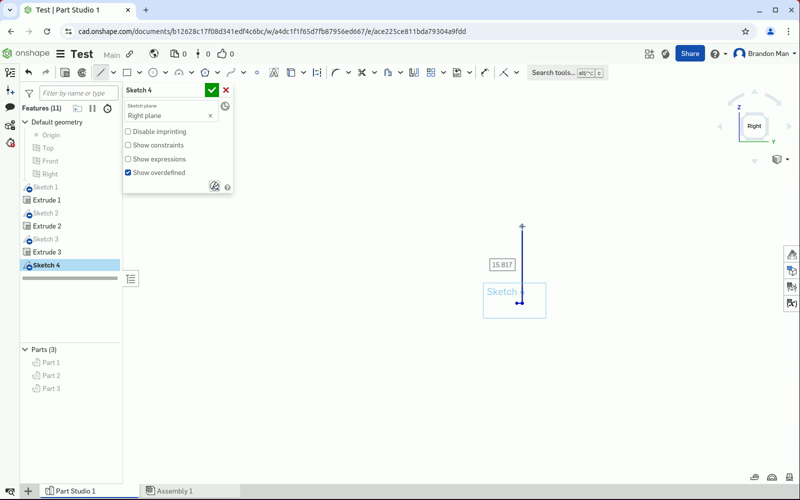
mouse_move(552, 226)
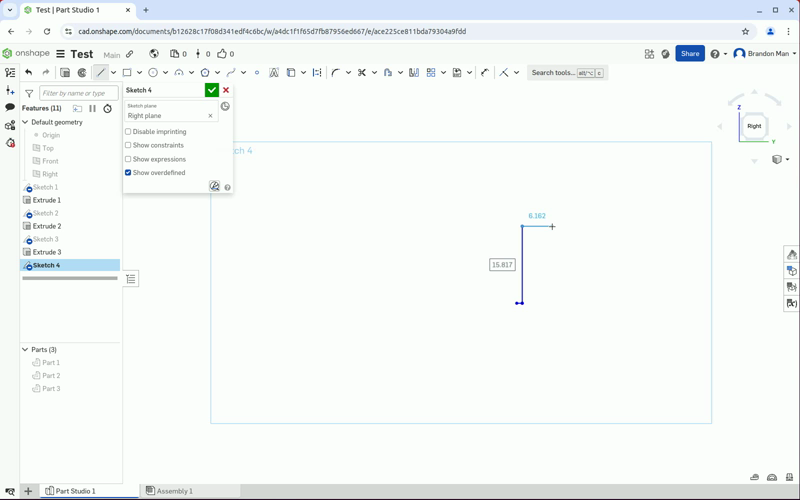
mouse_move(516, 229)
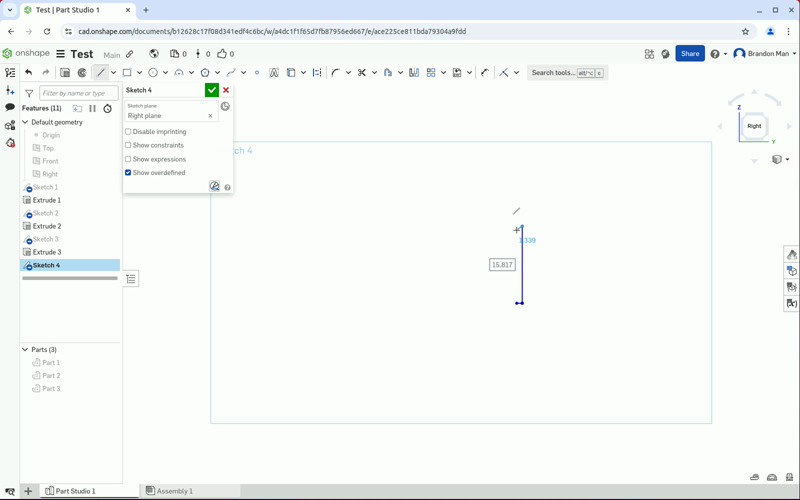
scroll(6)
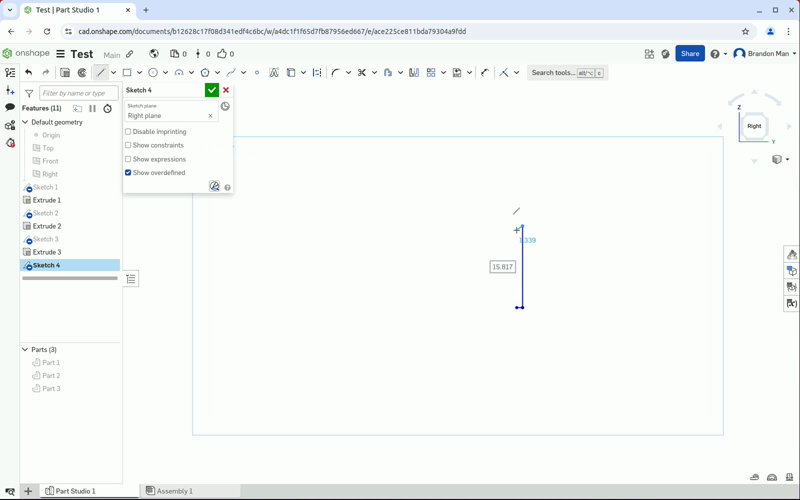
scroll(6)
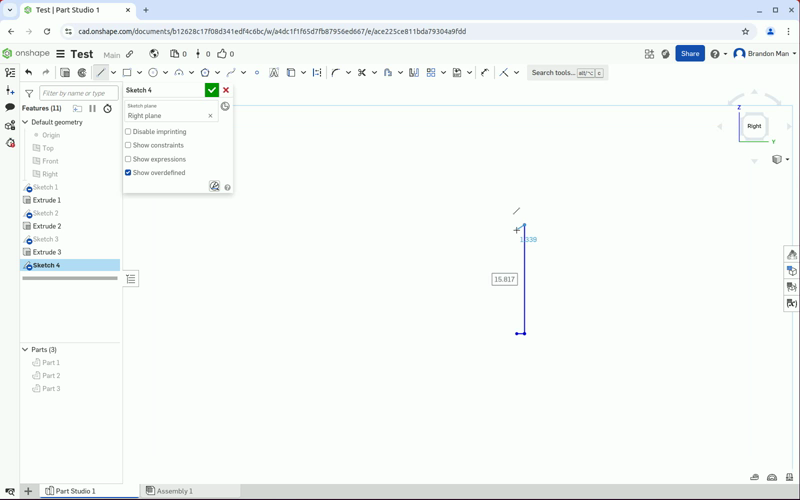
scroll(6)
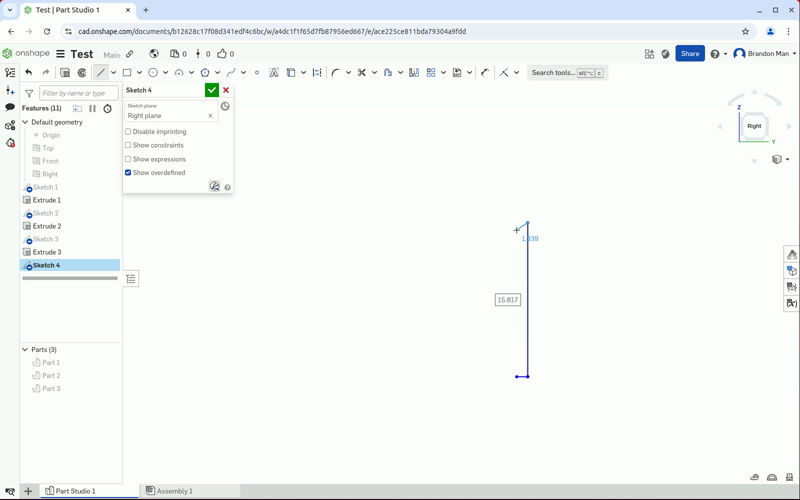
scroll(6)
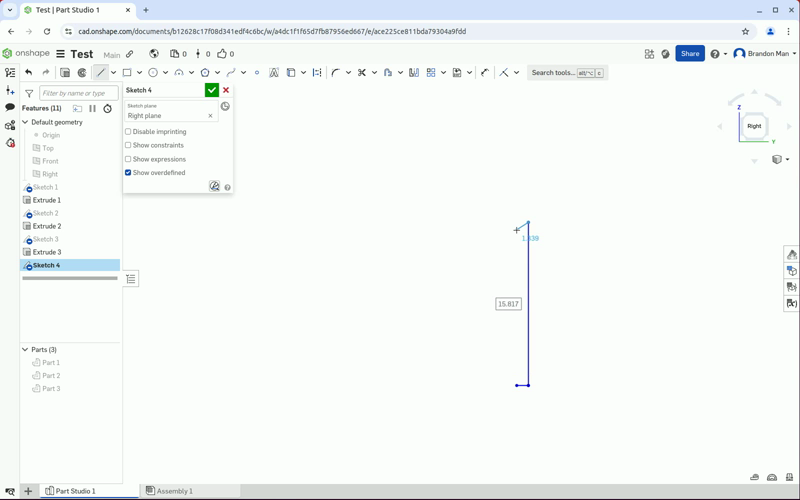
scroll(6)
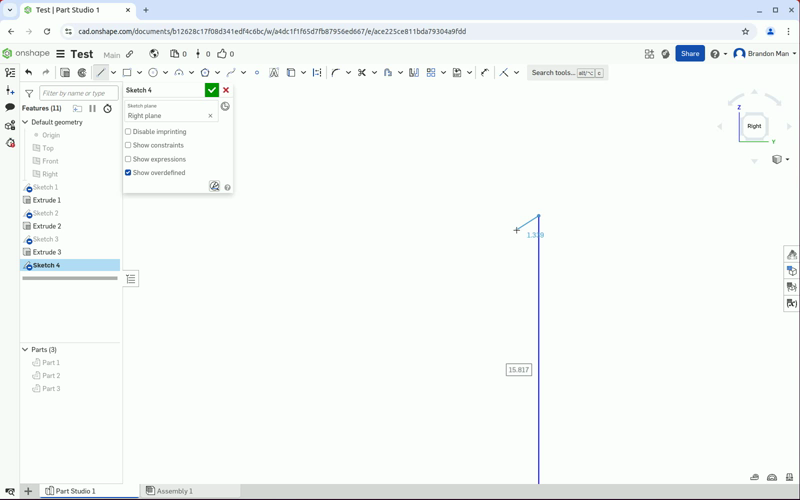
scroll(6)
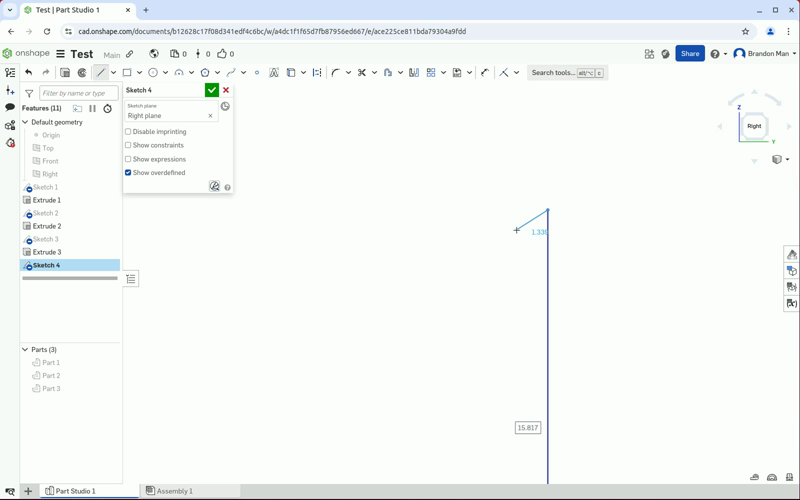
scroll(6)
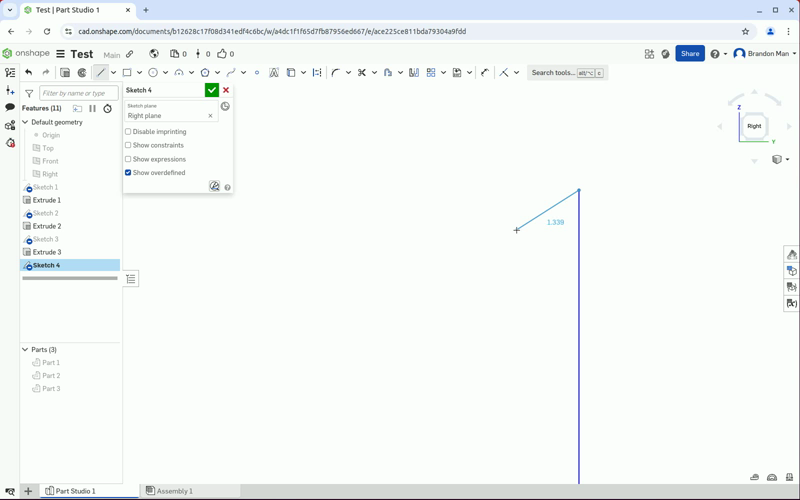
click(516, 229)
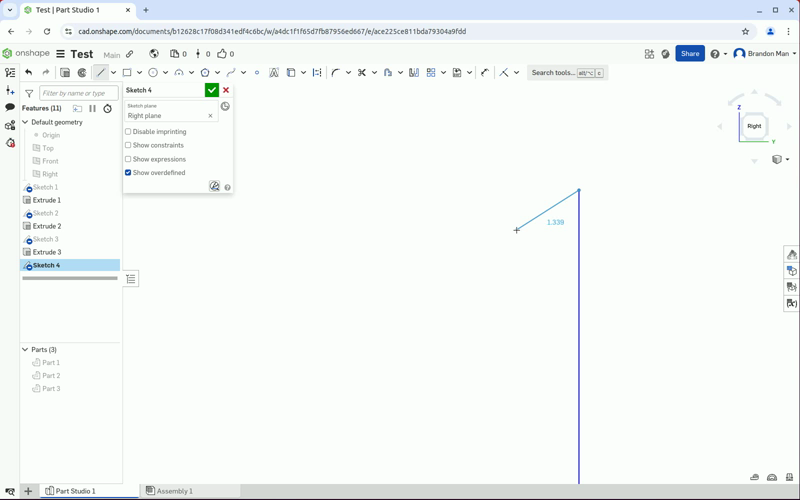
scroll(-6)
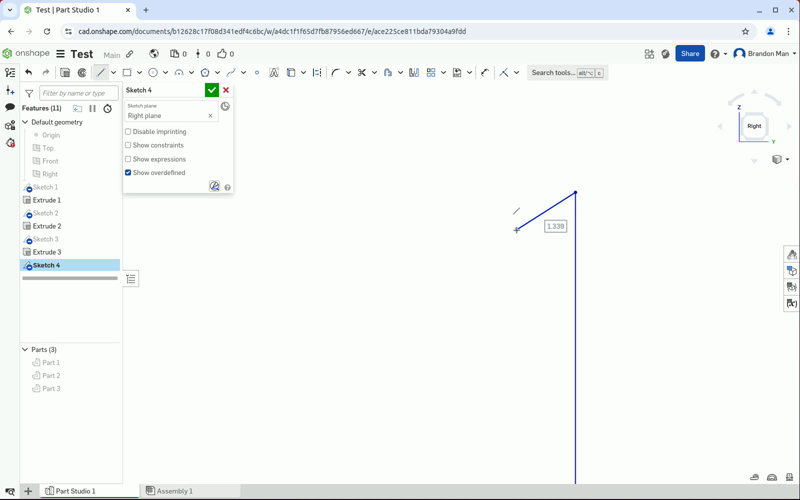
scroll(-6)
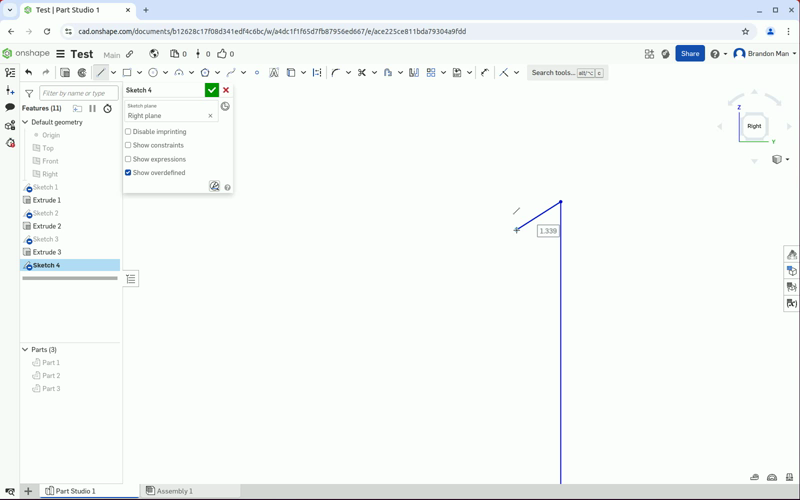
scroll(-6)
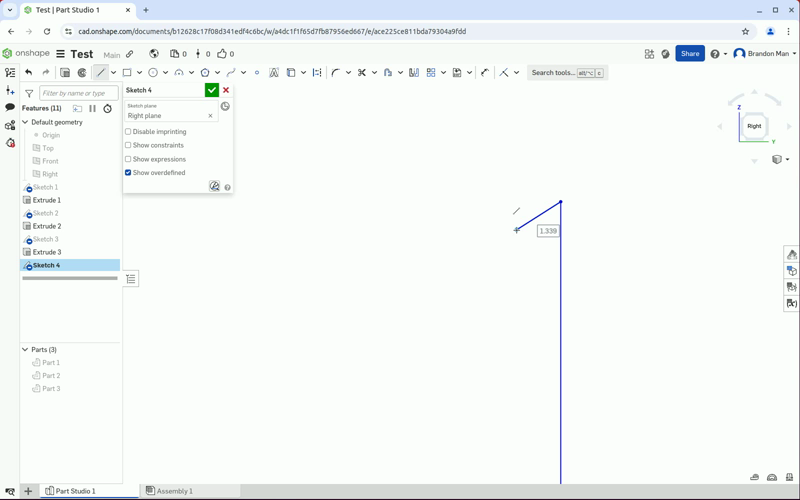
scroll(-6)
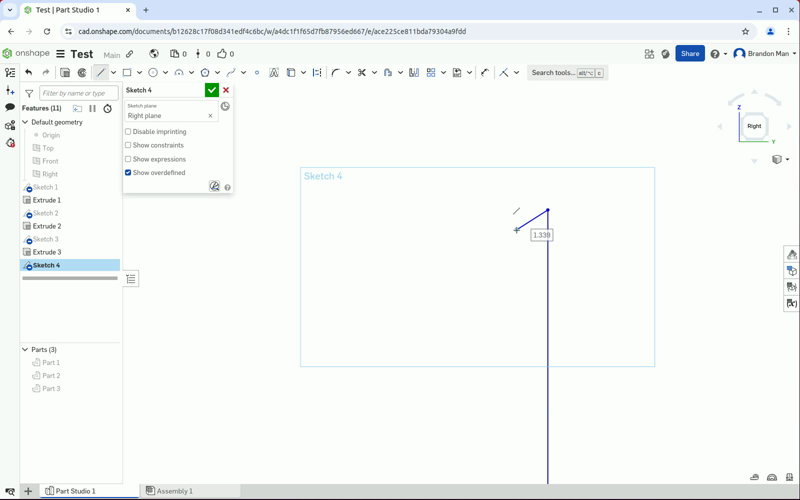
scroll(-6)
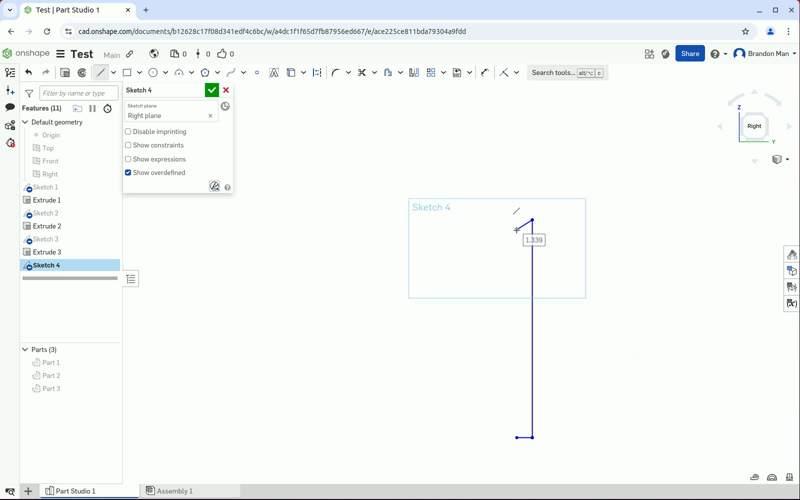
scroll(-6)
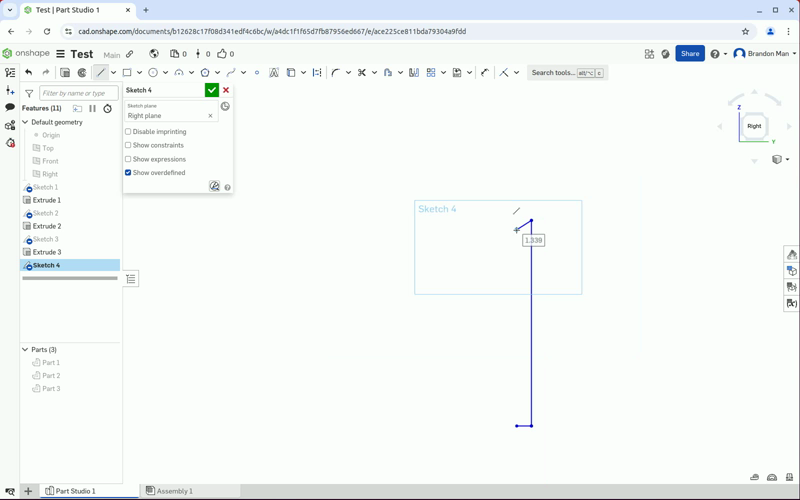
scroll(-6)
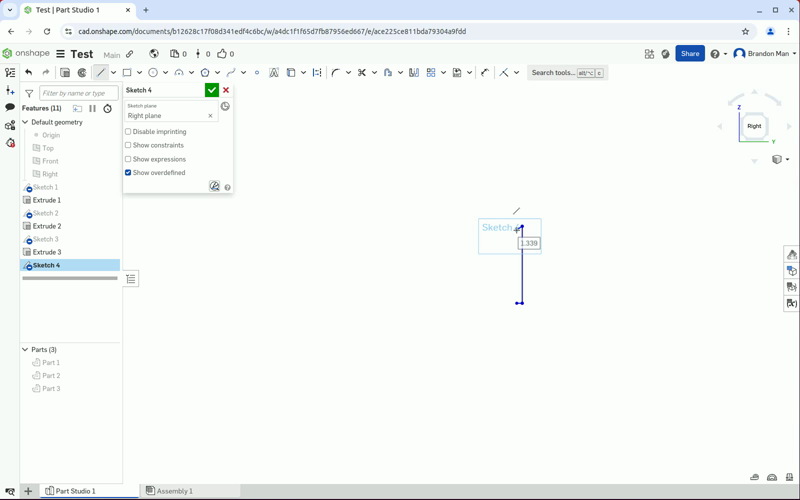
key_up(shift)
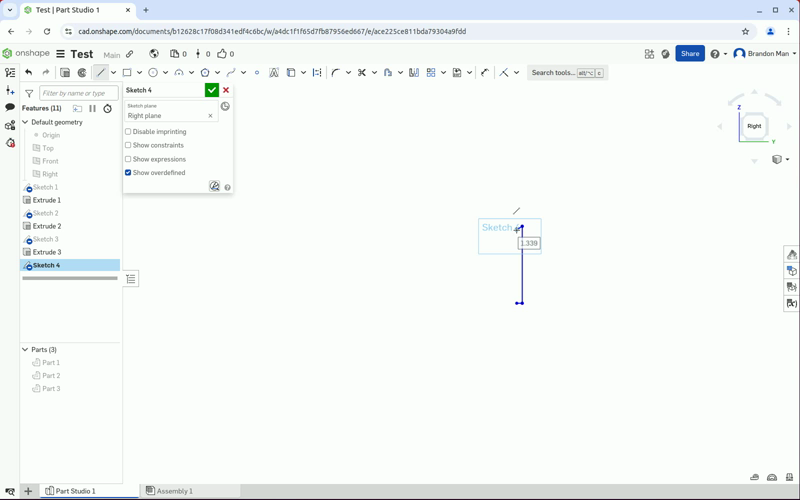
key_down(shift)
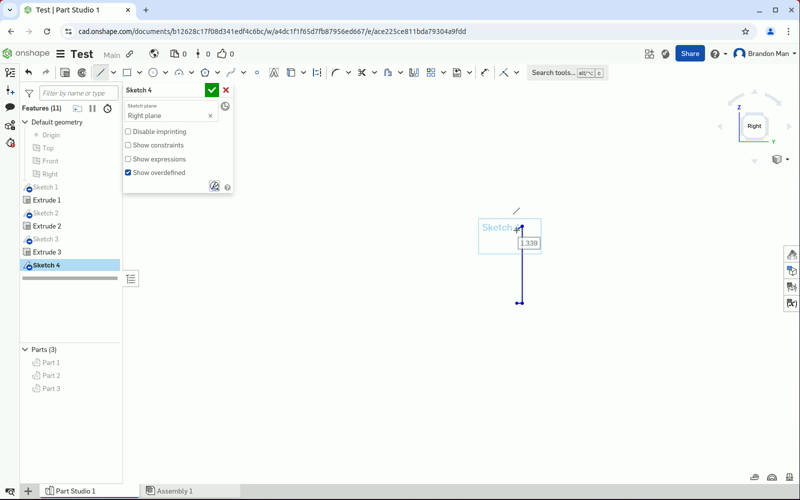
mouse_move(516, 303)
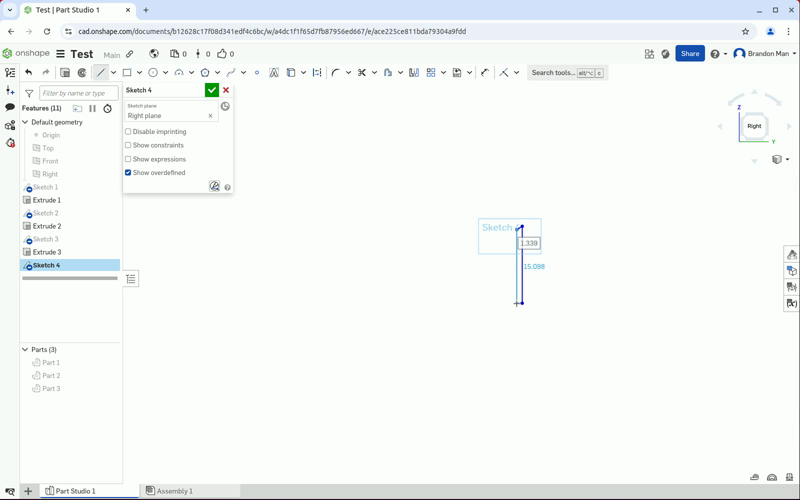
key_up(shift)
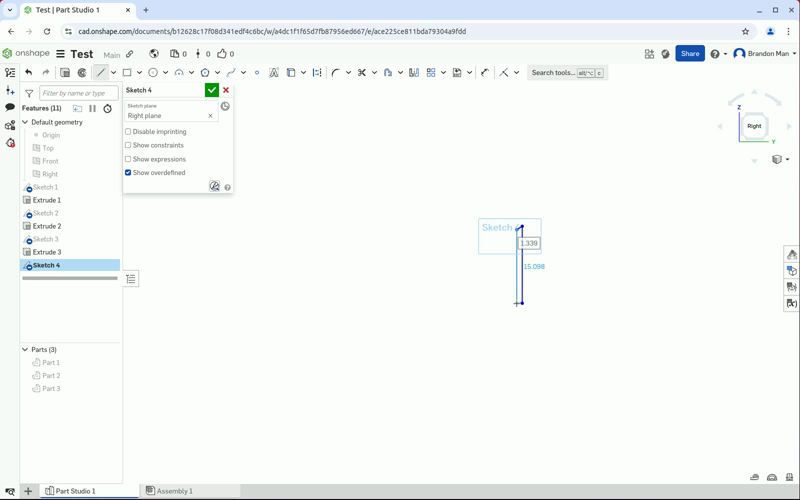
click(516, 303)
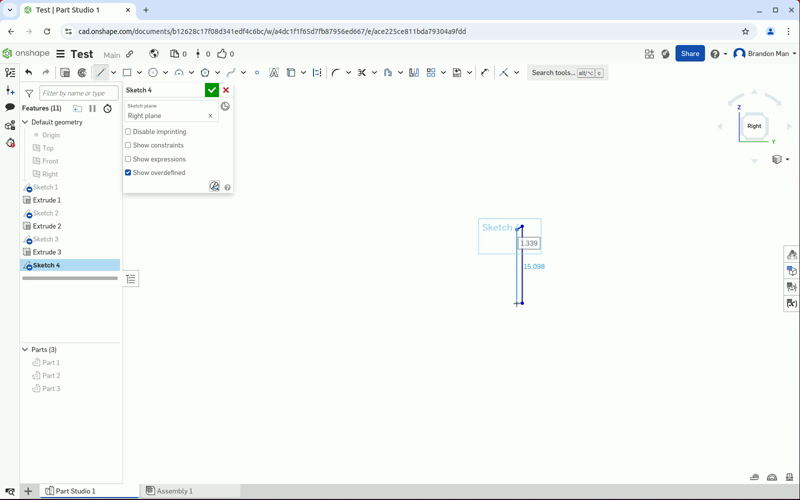
key(esc)
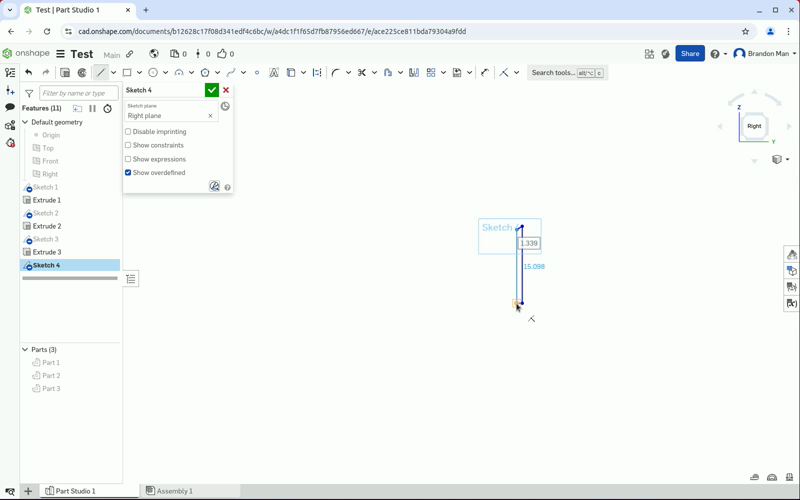
mouse_move(518, 295)
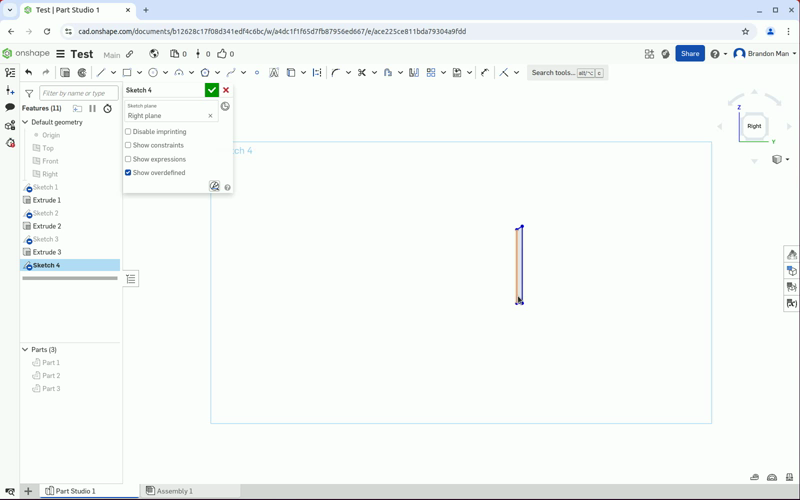
scroll(6)
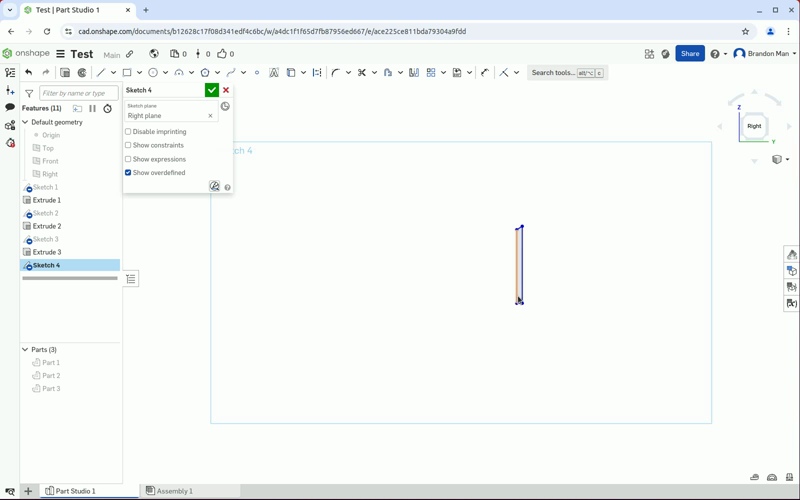
scroll(6)
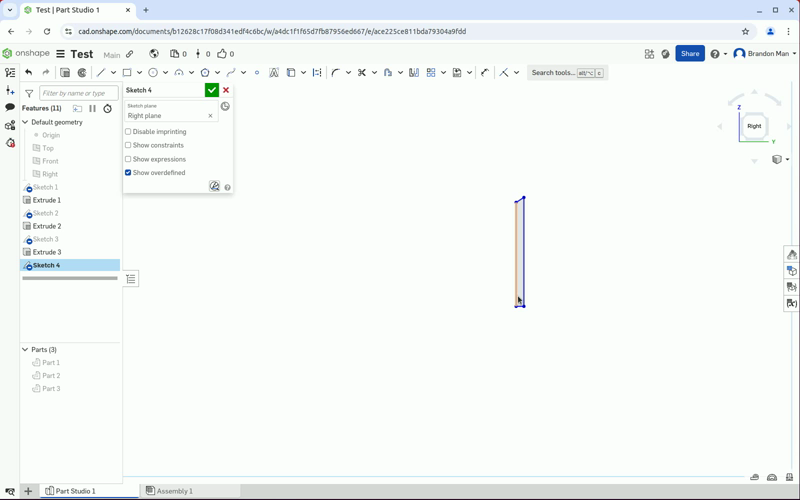
scroll(6)
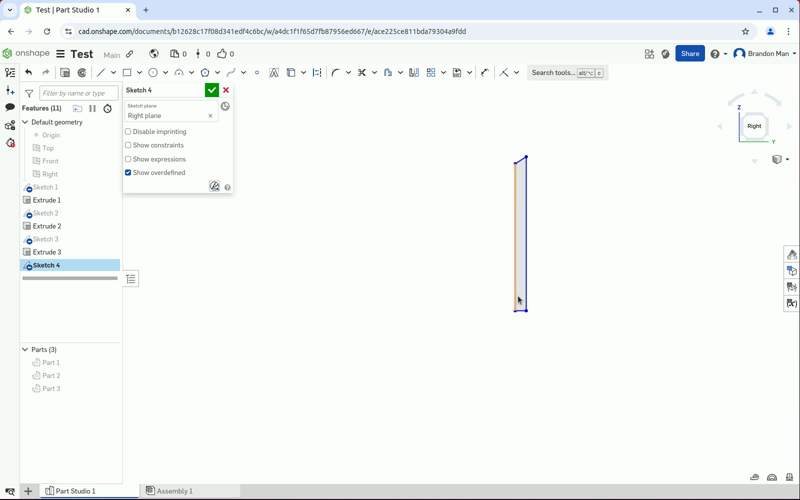
scroll(6)
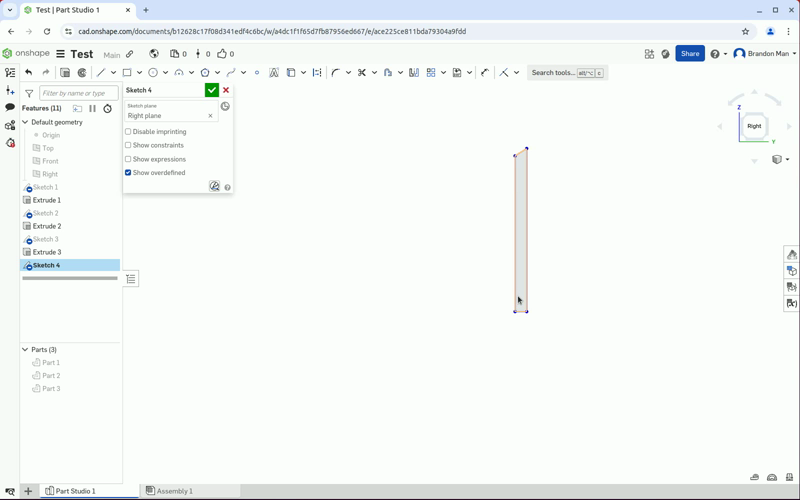
scroll(6)
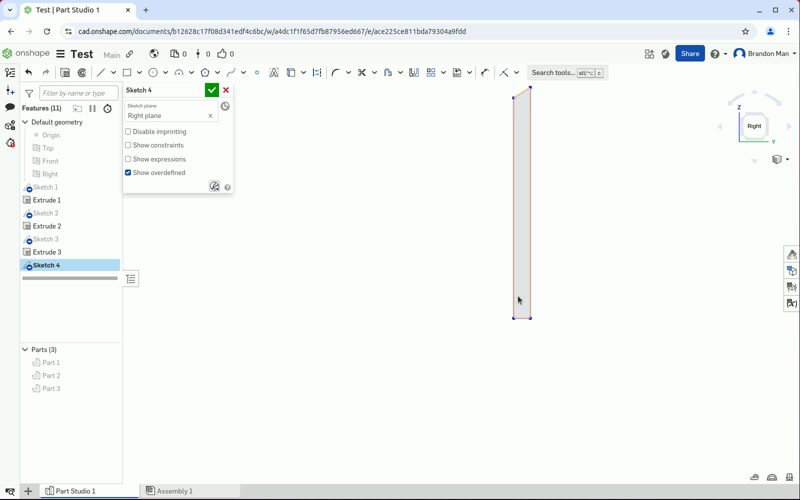
scroll(6)
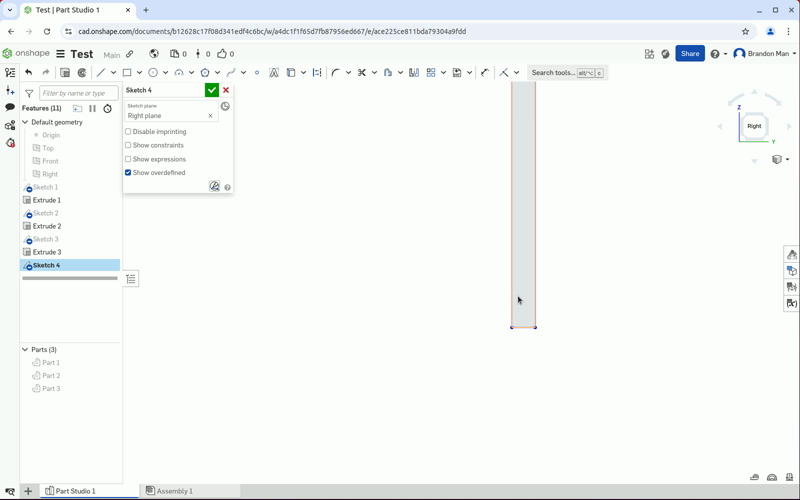
scroll(6)
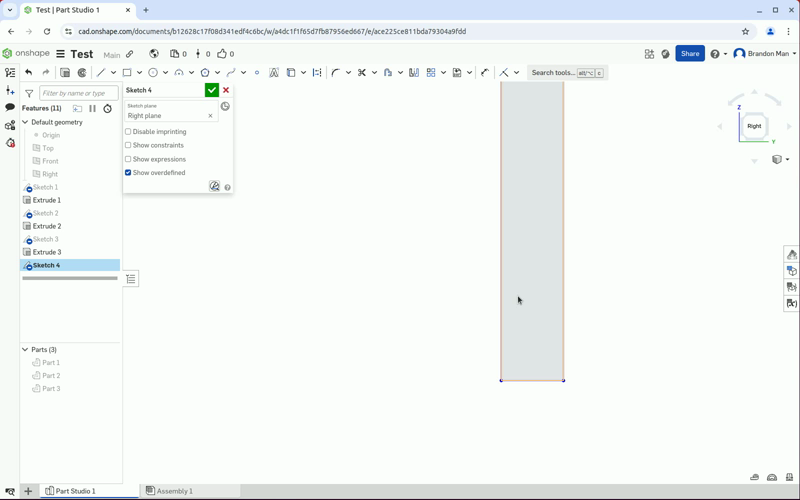
click(518, 295)
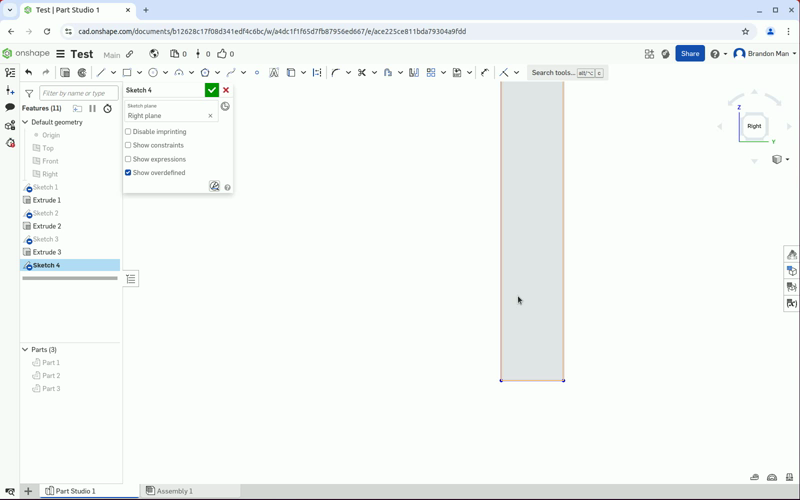
scroll(-6)
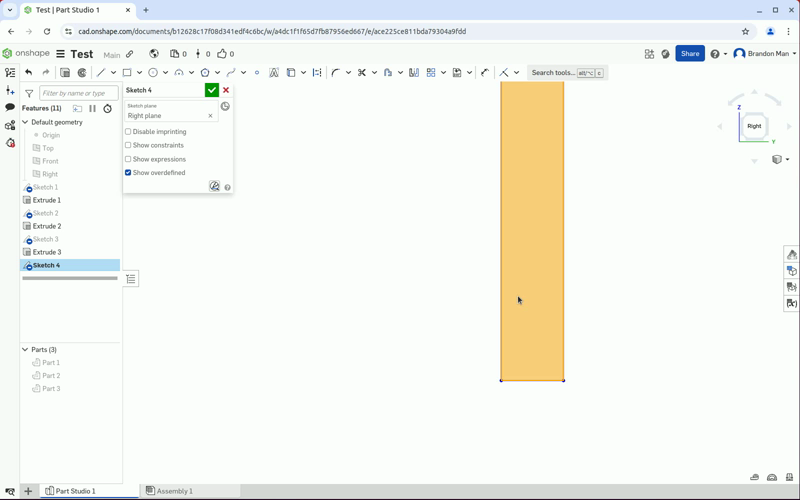
scroll(-6)
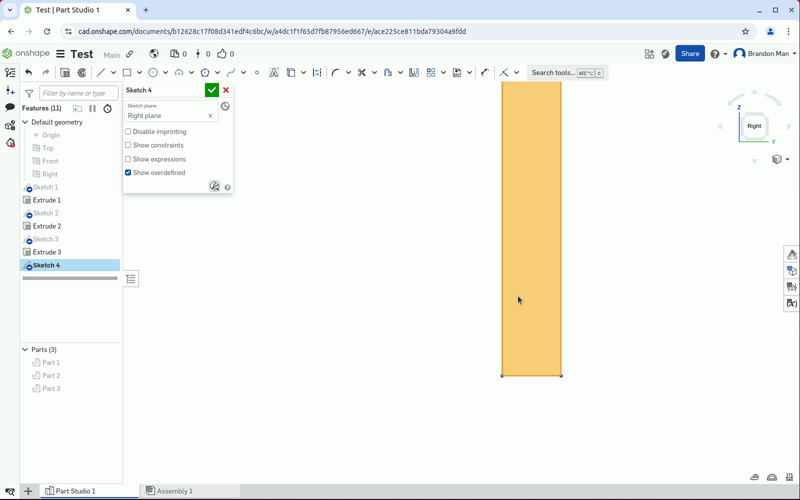
scroll(-6)
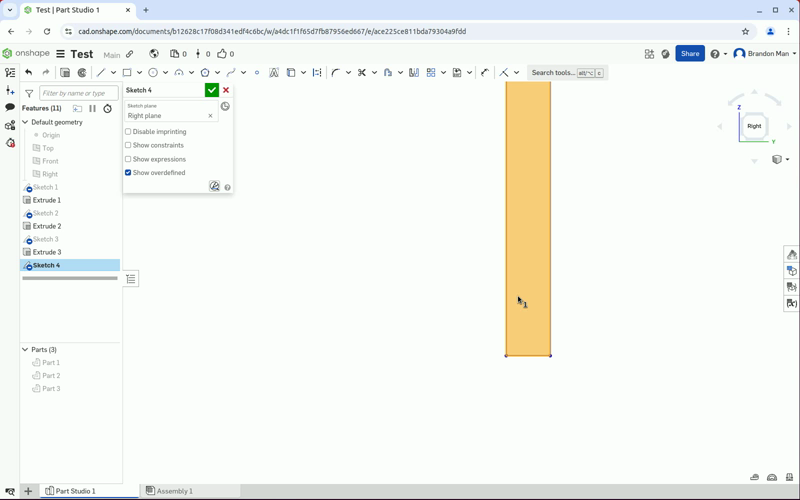
scroll(-6)
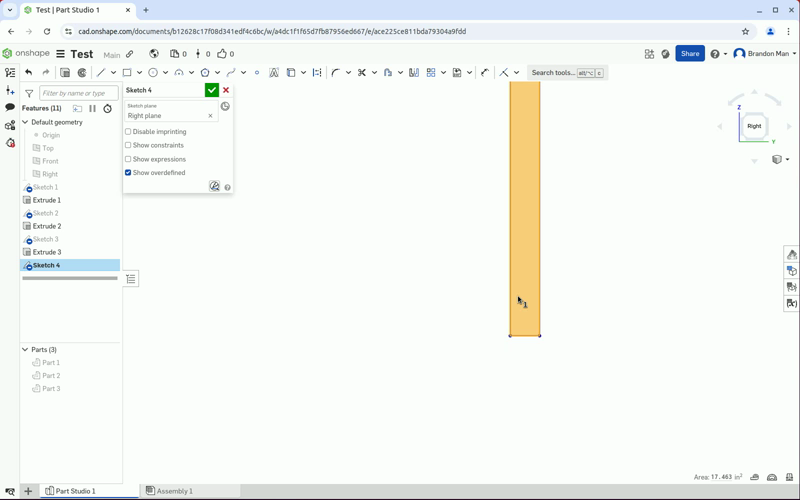
scroll(-6)
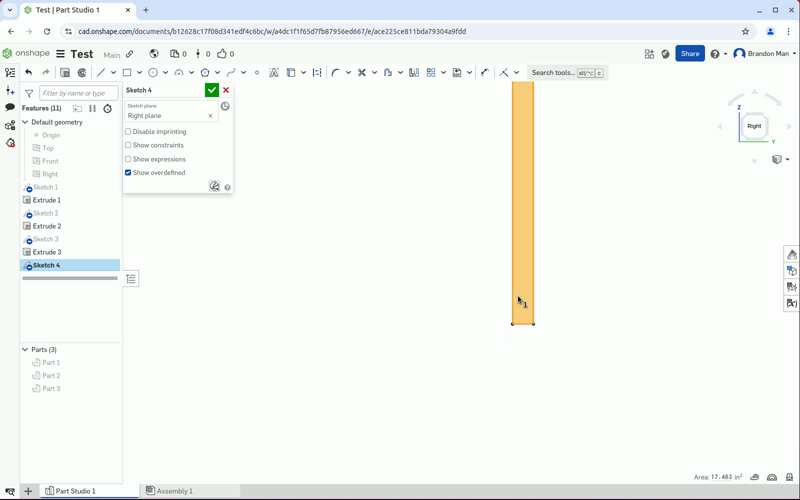
scroll(-6)
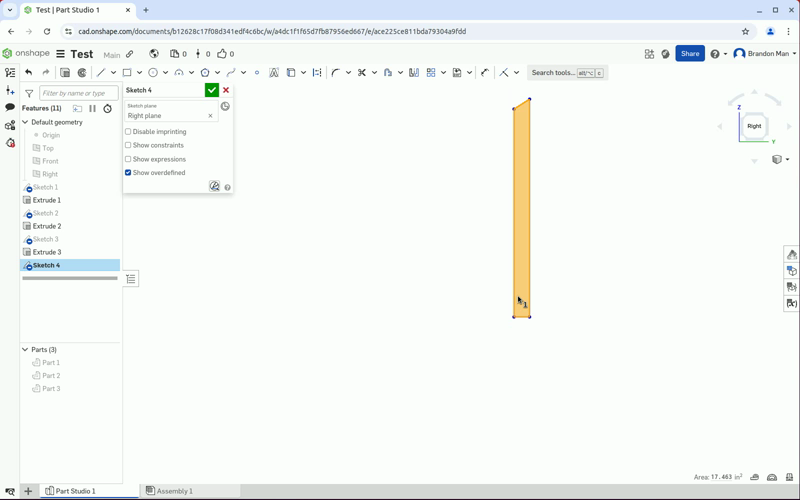
scroll(-6)
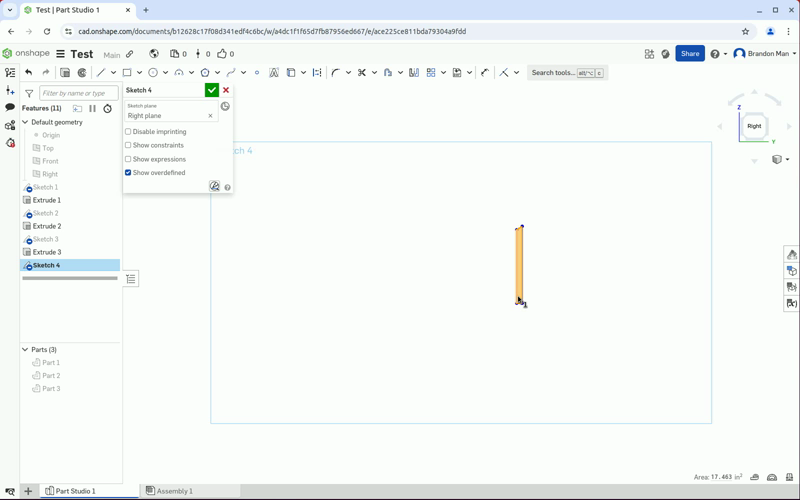
mouse_move(73, 352)
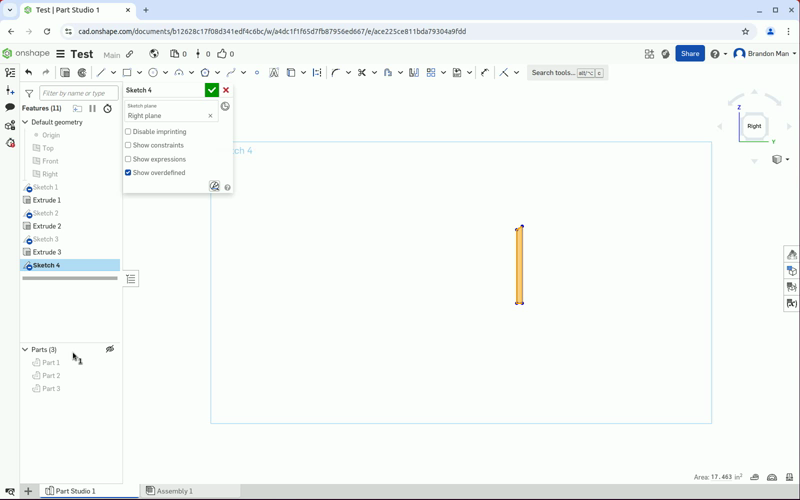
key(shift+y)
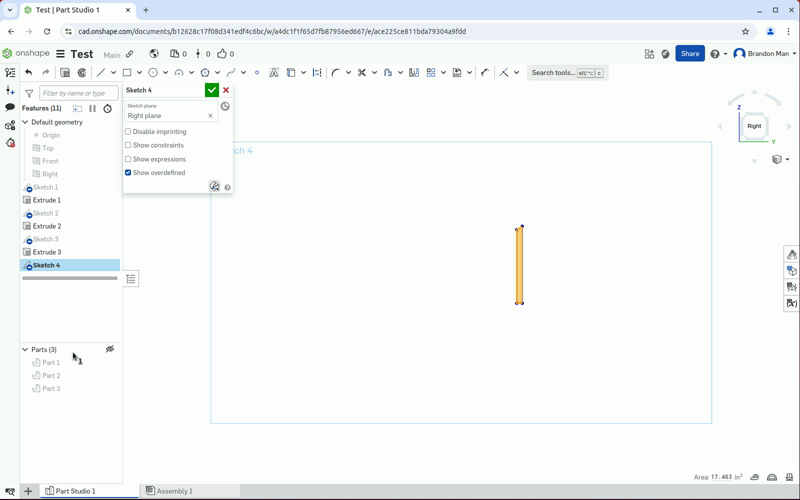
key(shift+e)
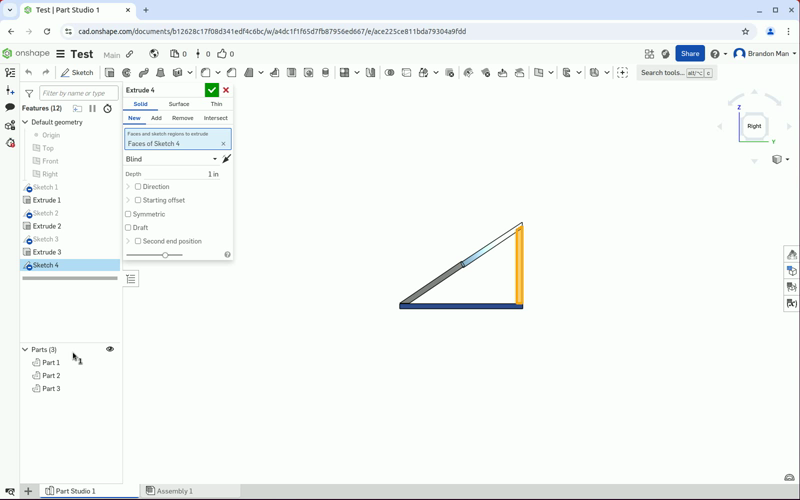
mouse_move(143, 106)
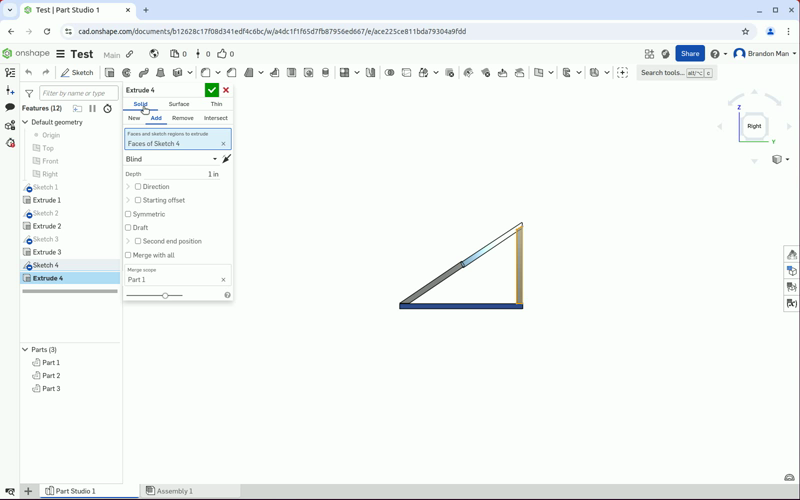
click(143, 106)
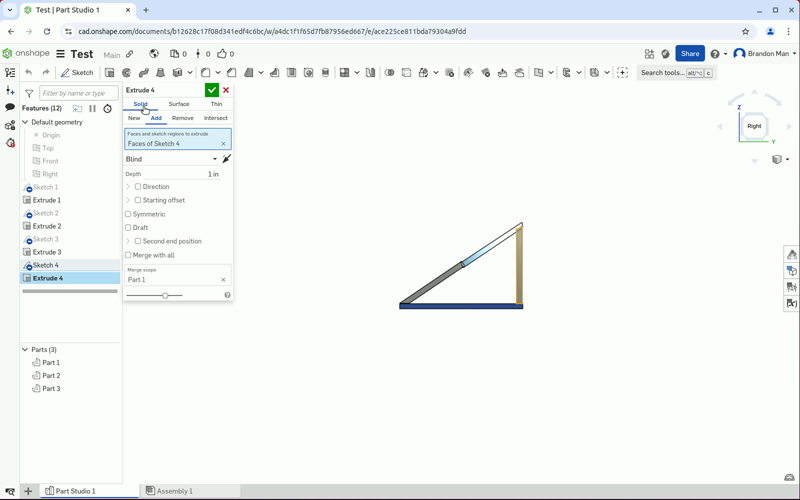
mouse_move(137, 120)
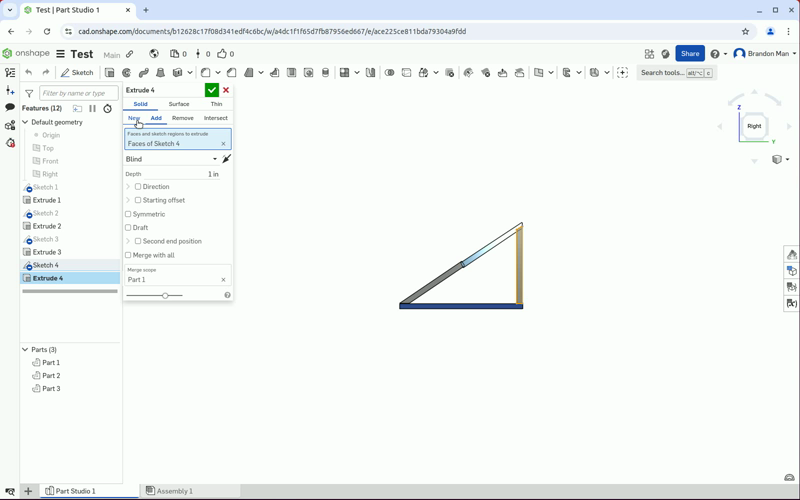
click(137, 120)
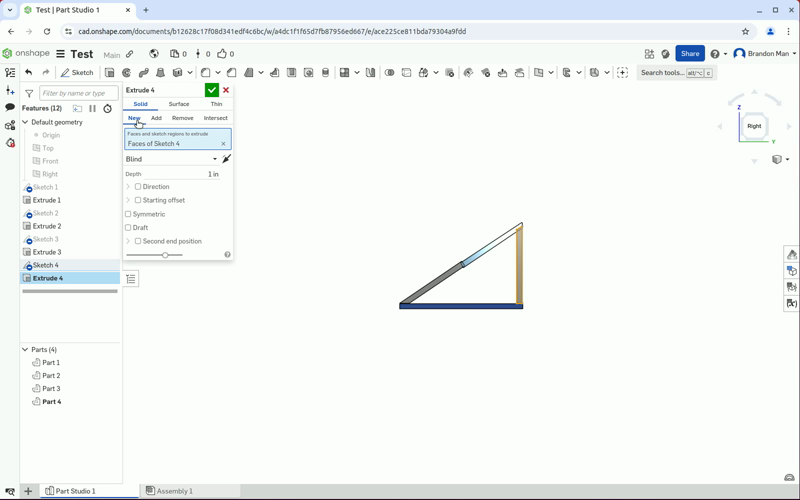
key(tab, 4)
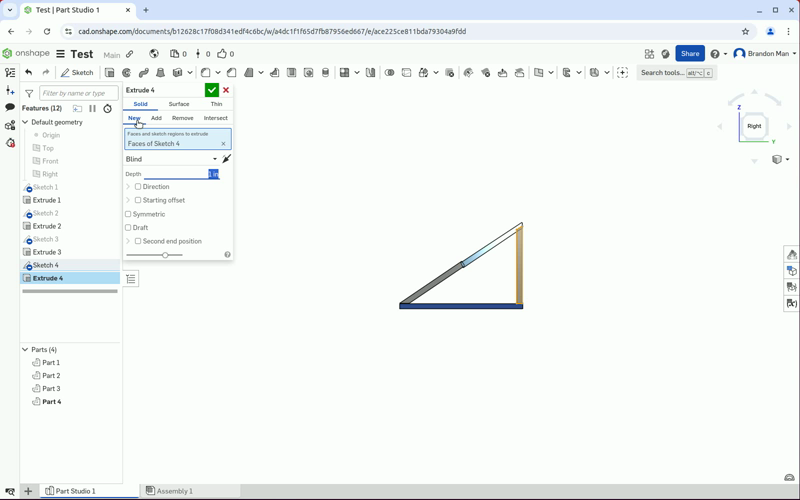
text(22.145)
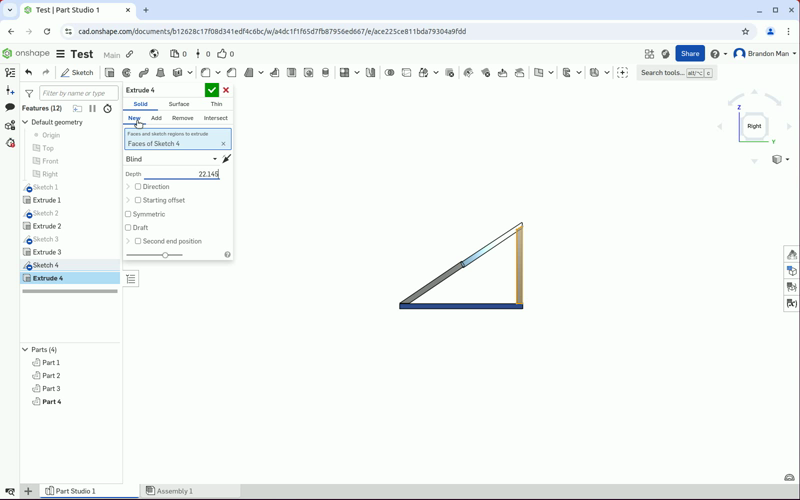
key(enter)
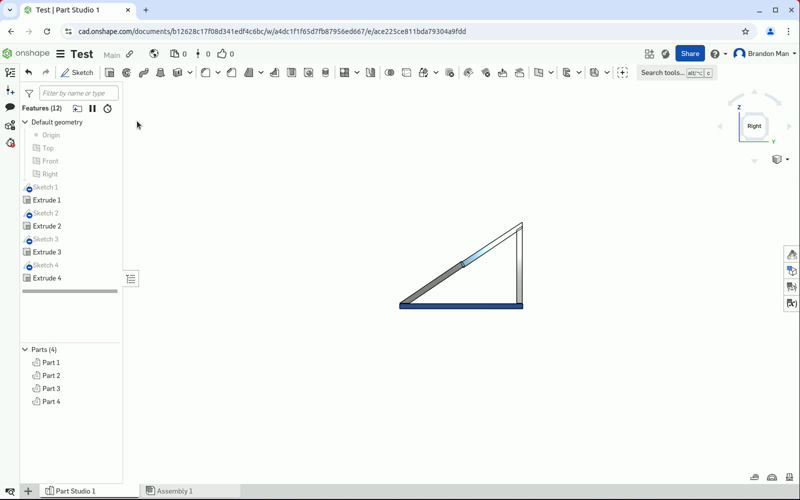
key(shift+h)
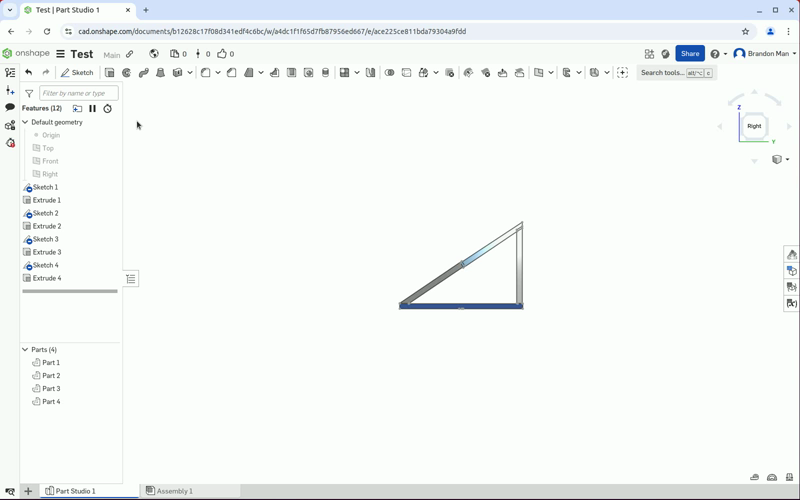
key(shift+h)
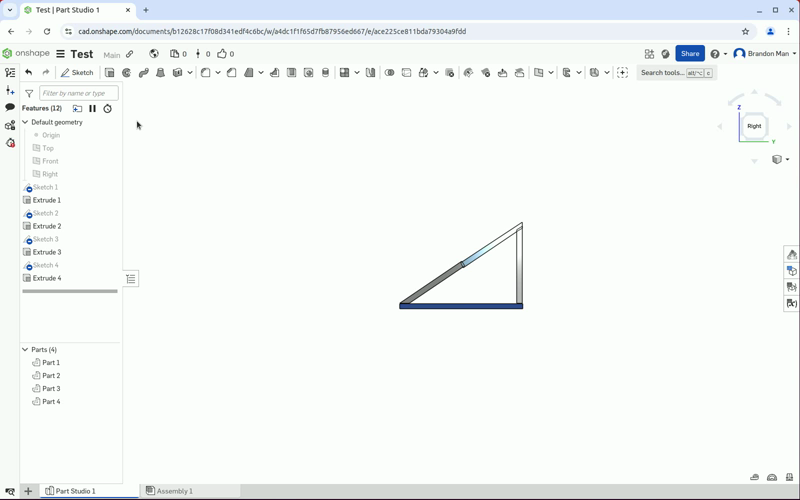
mouse_move(73, 189)
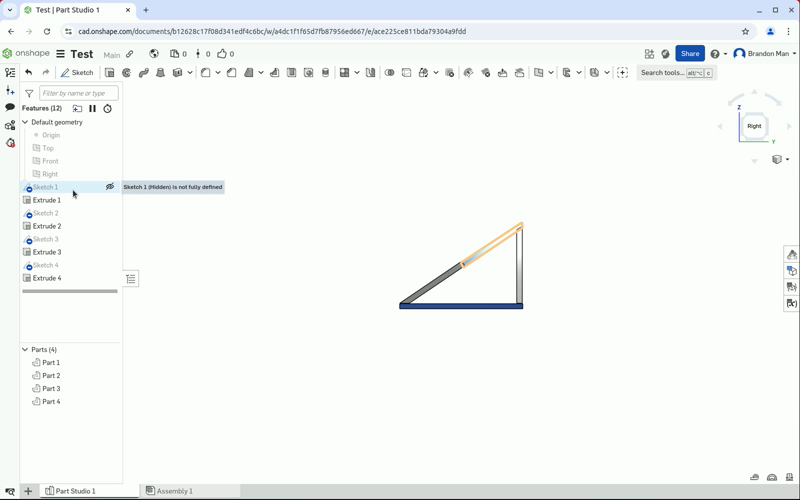
click(73, 189)
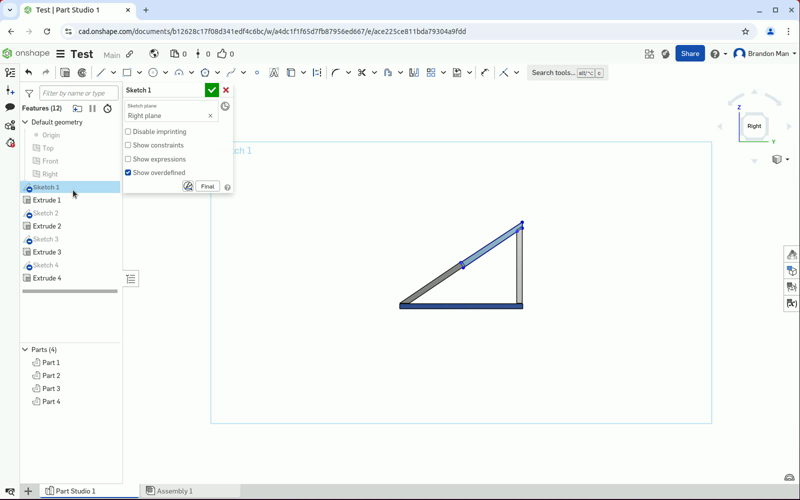
mouse_move(229, 92)
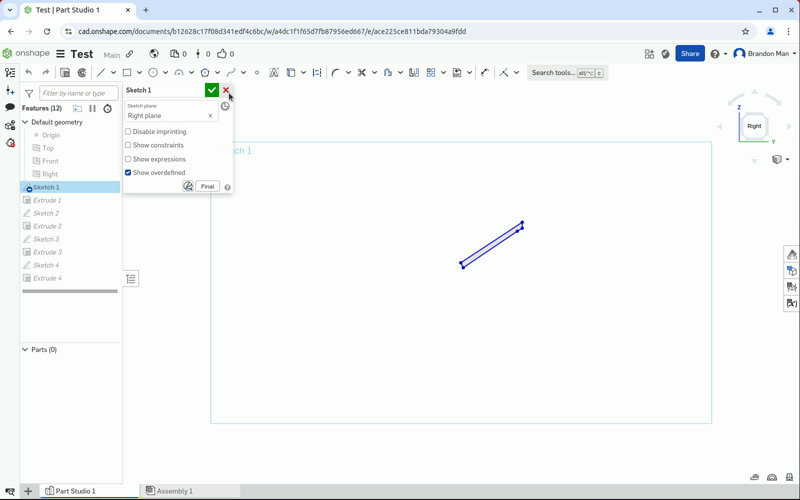
click(229, 92)
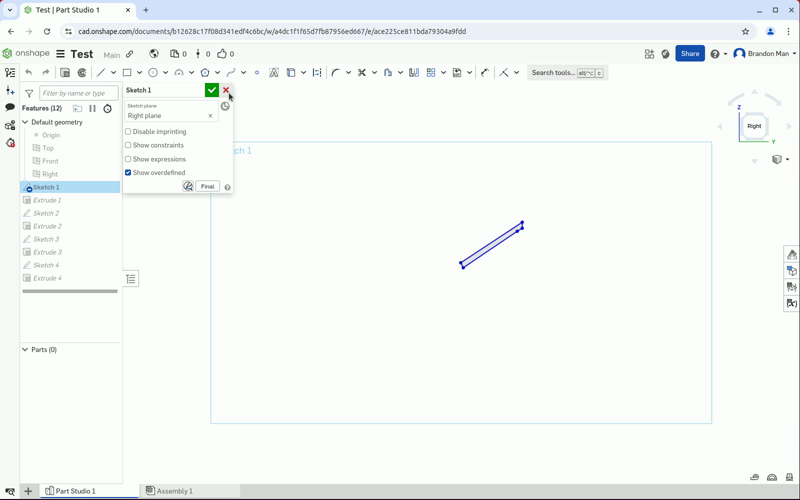
key(shift+s)
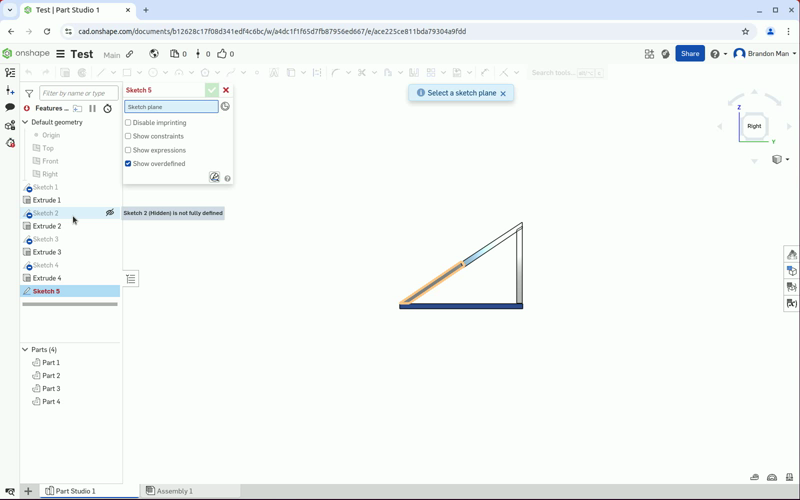
scroll(3)
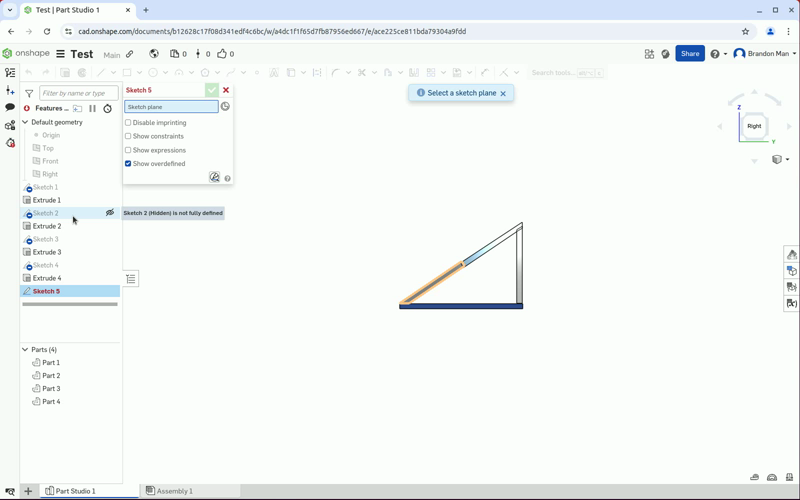
mouse_move(73, 176)
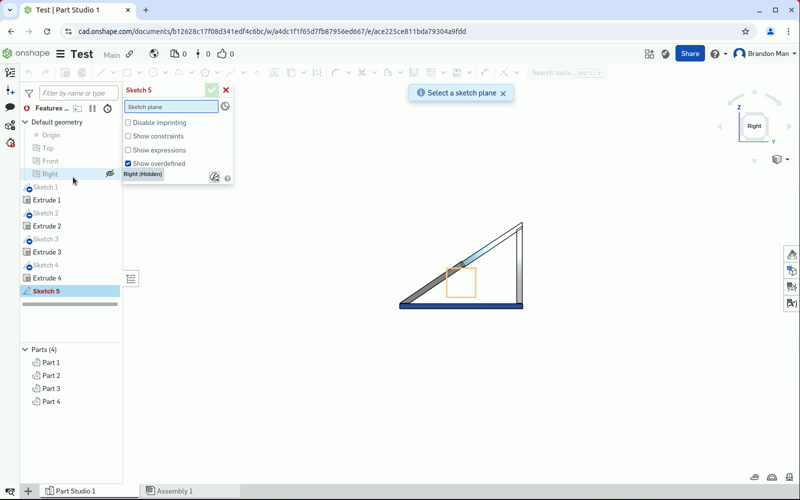
click(73, 176)
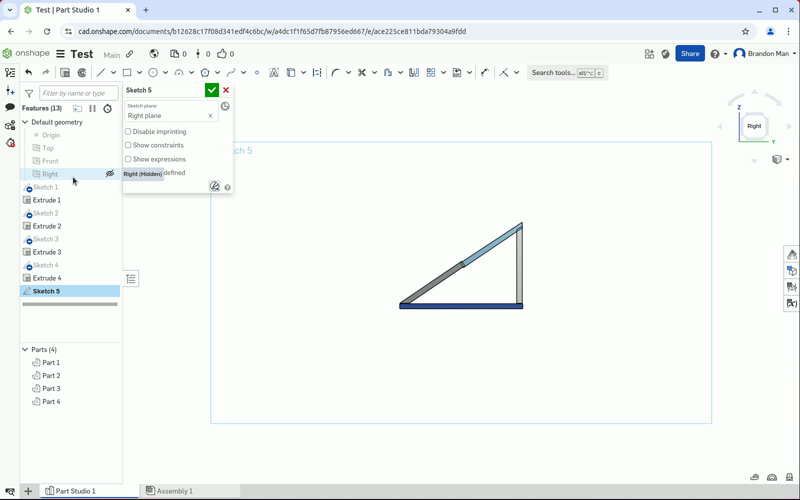
mouse_move(73, 352)
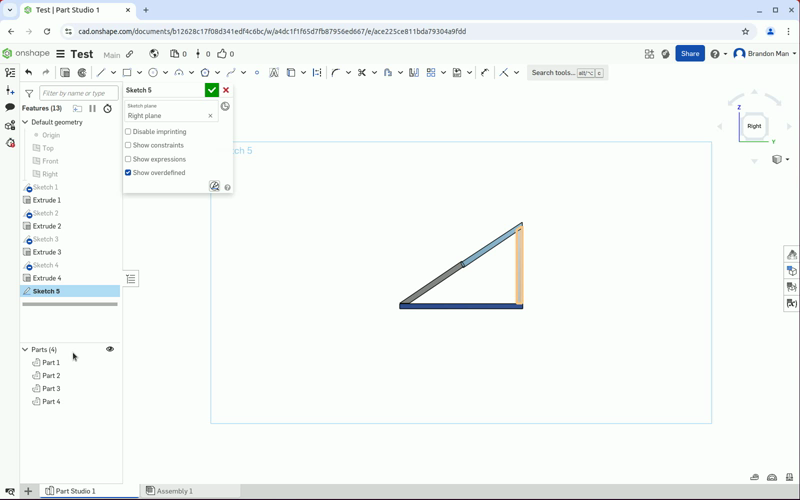
key(y)
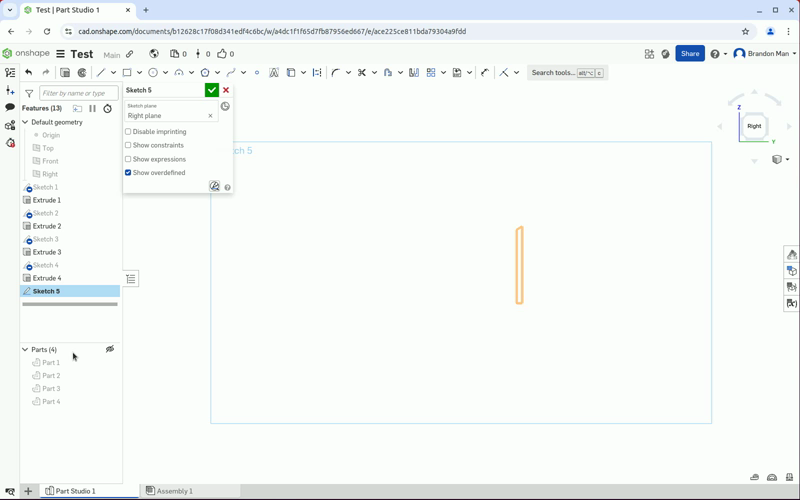
key(l)
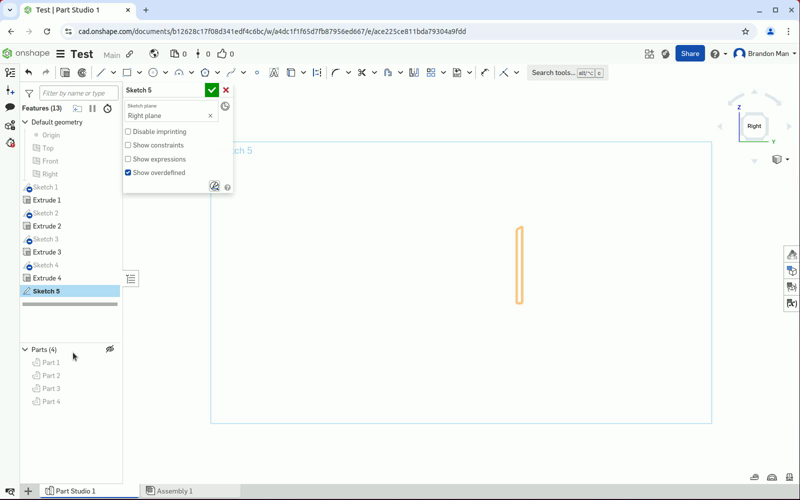
key_down(shift)
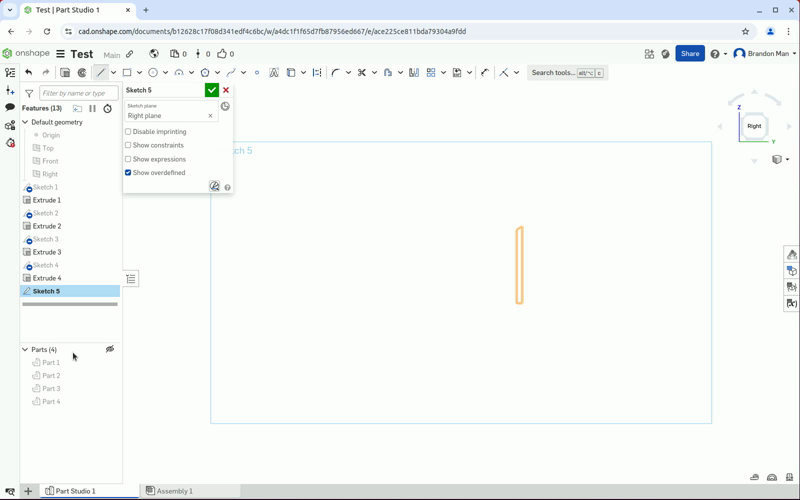
mouse_move(458, 339)
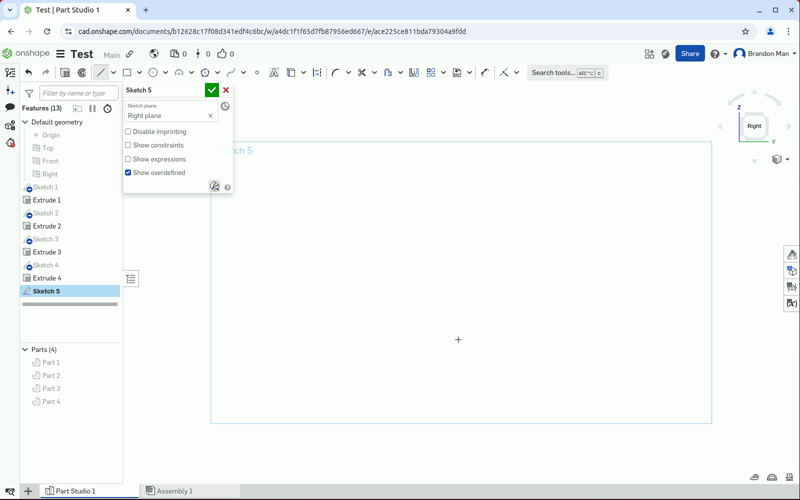
click(458, 339)
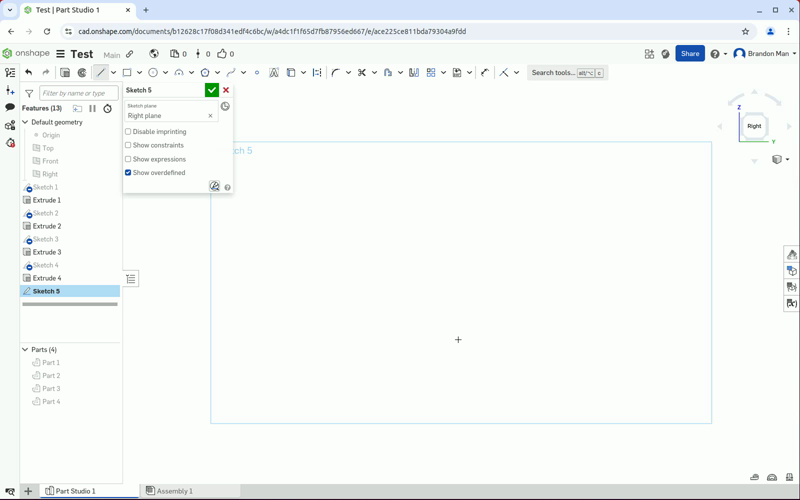
key_up(shift)
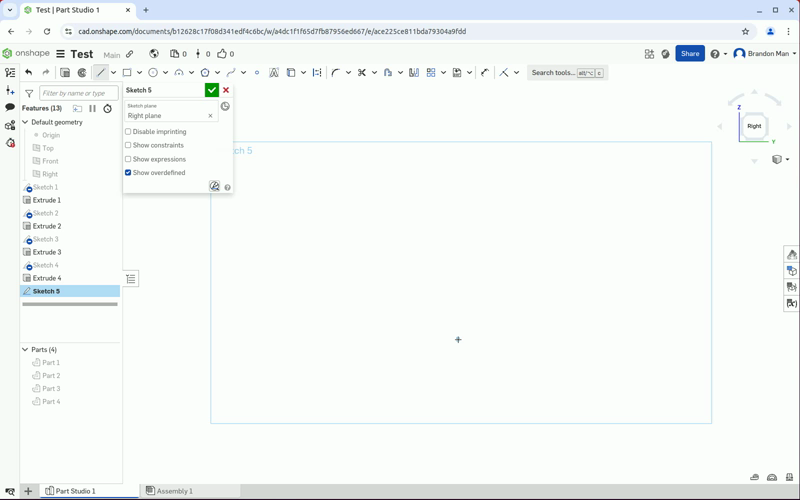
key_down(shift)
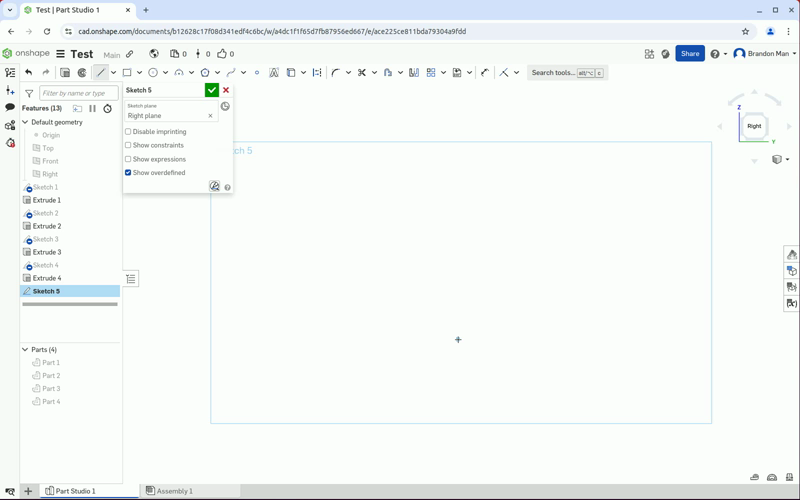
mouse_move(488, 339)
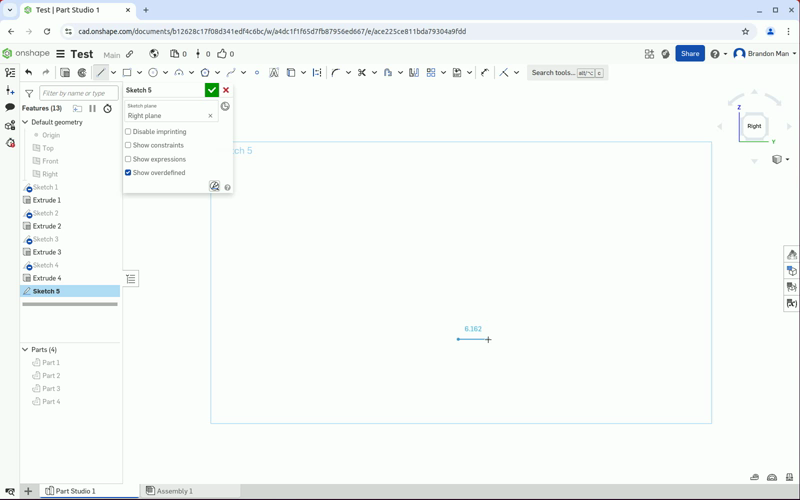
mouse_move(463, 339)
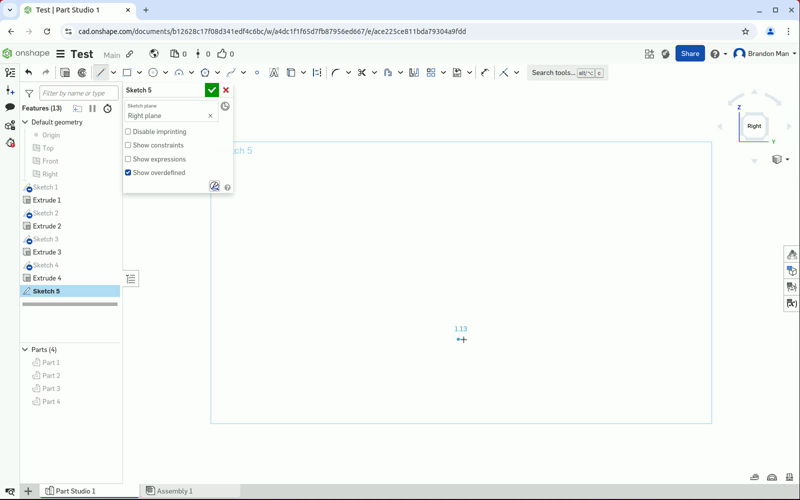
scroll(6)
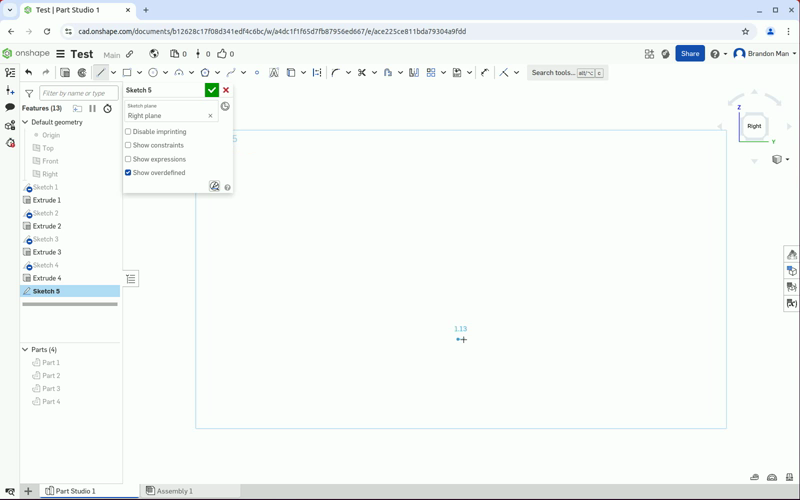
scroll(6)
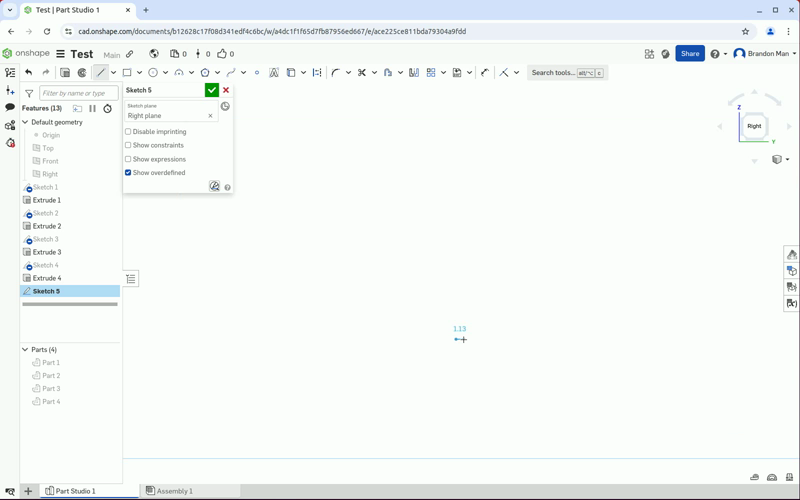
scroll(6)
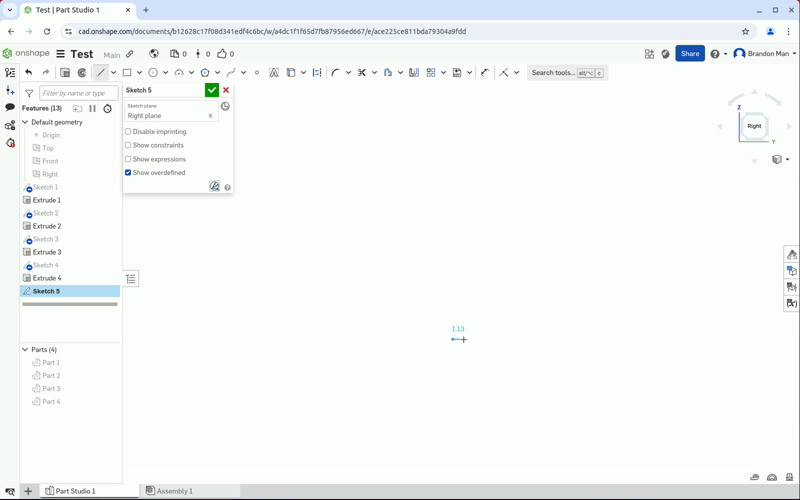
scroll(6)
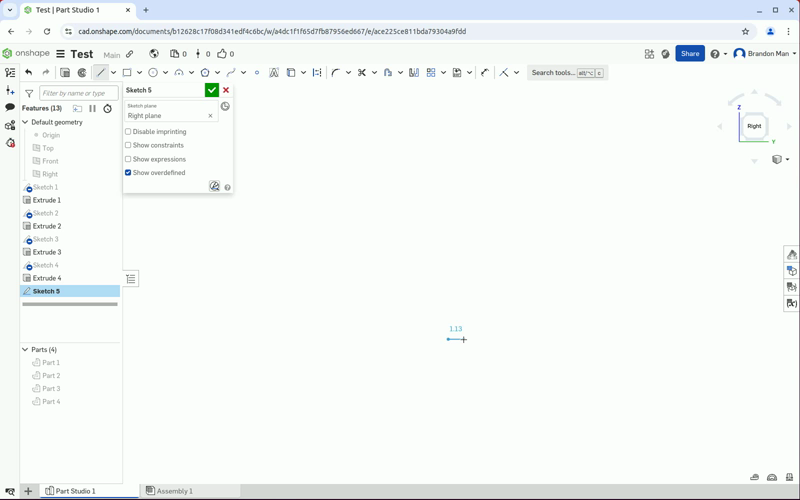
scroll(6)
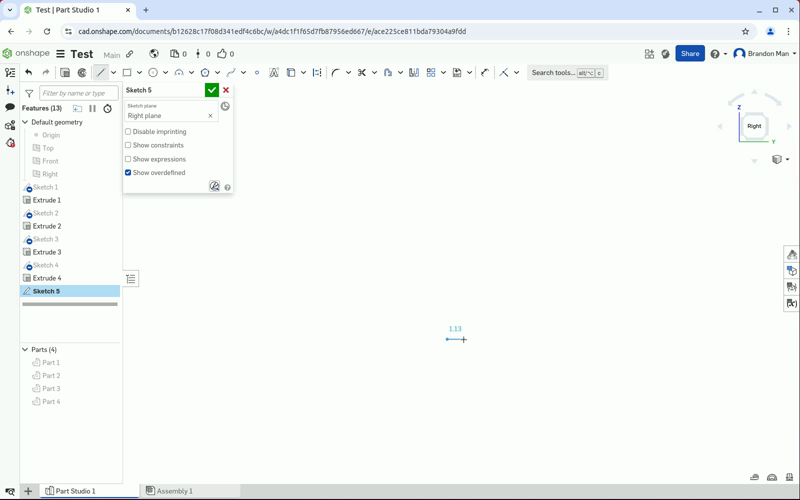
scroll(6)
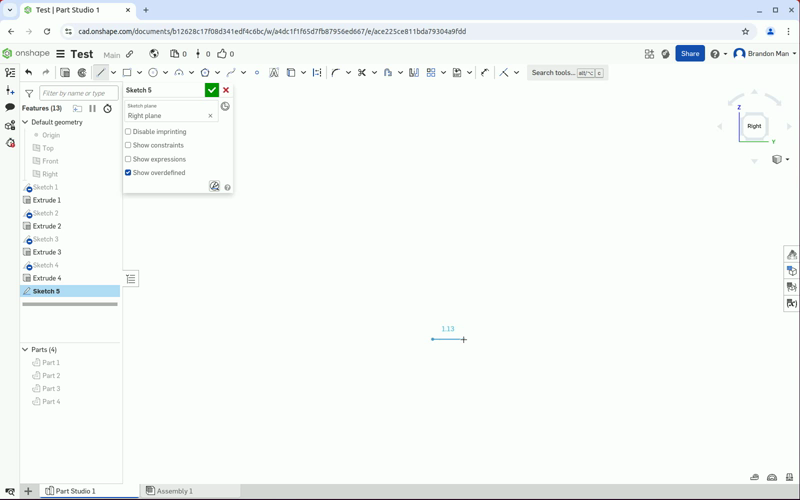
scroll(6)
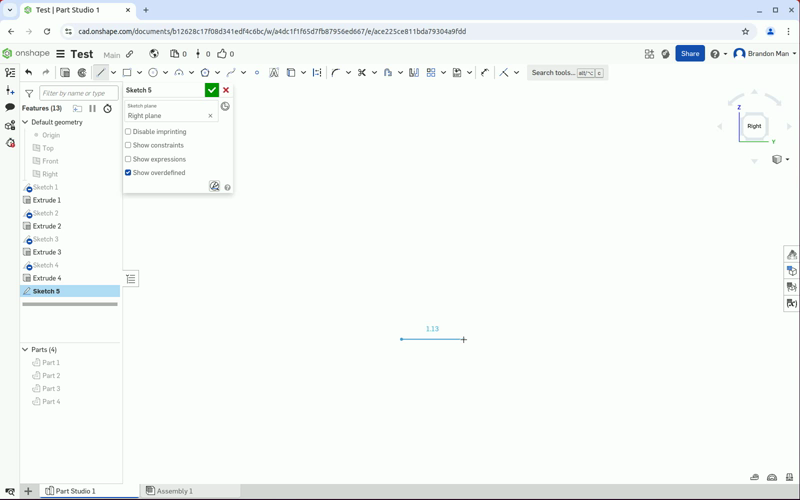
click(463, 339)
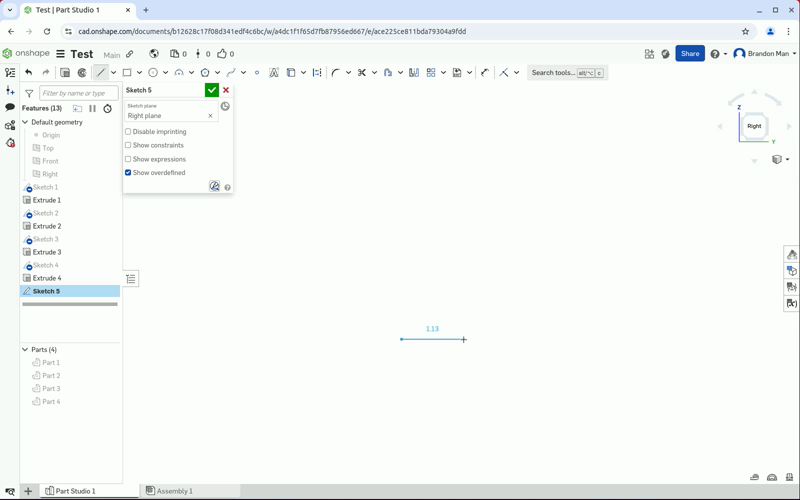
scroll(-6)
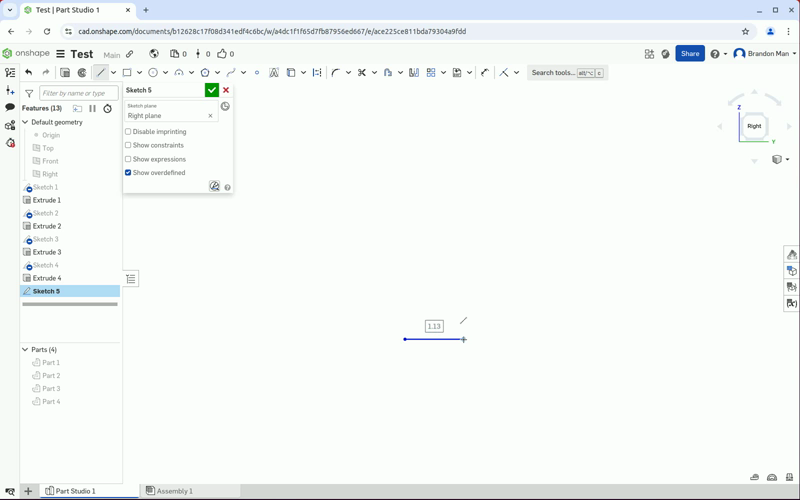
scroll(-6)
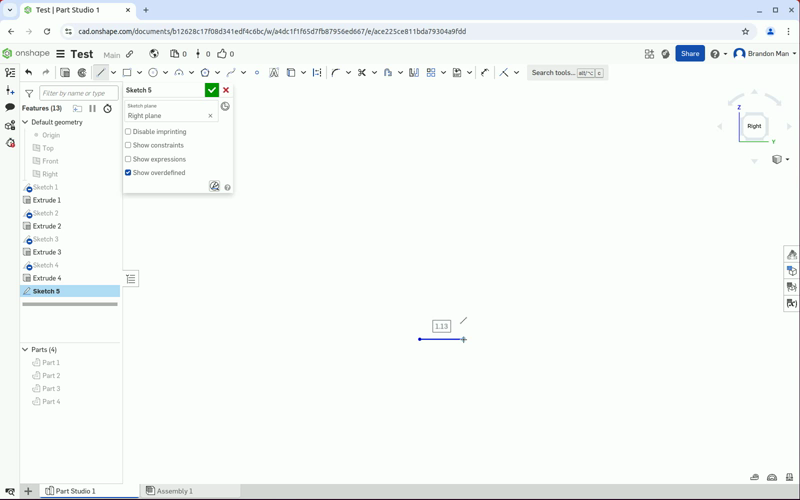
scroll(-6)
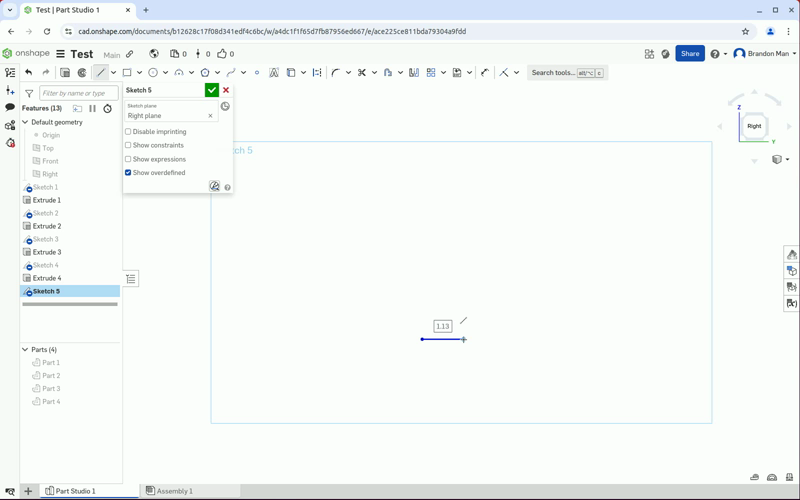
scroll(-6)
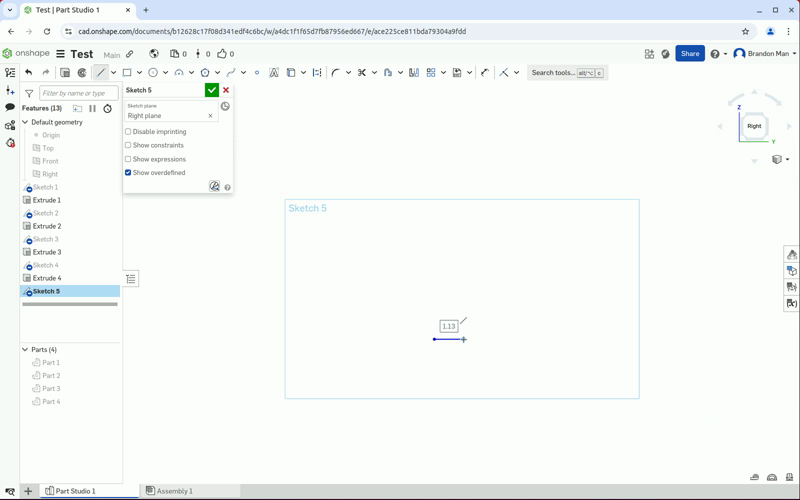
scroll(-6)
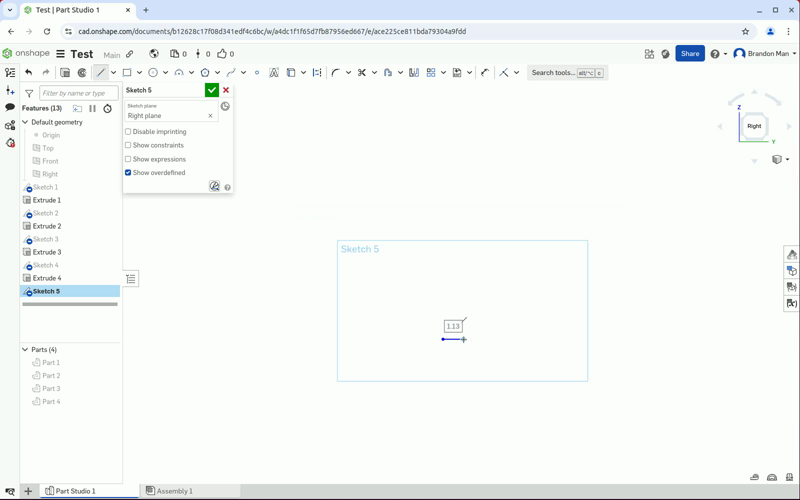
scroll(-6)
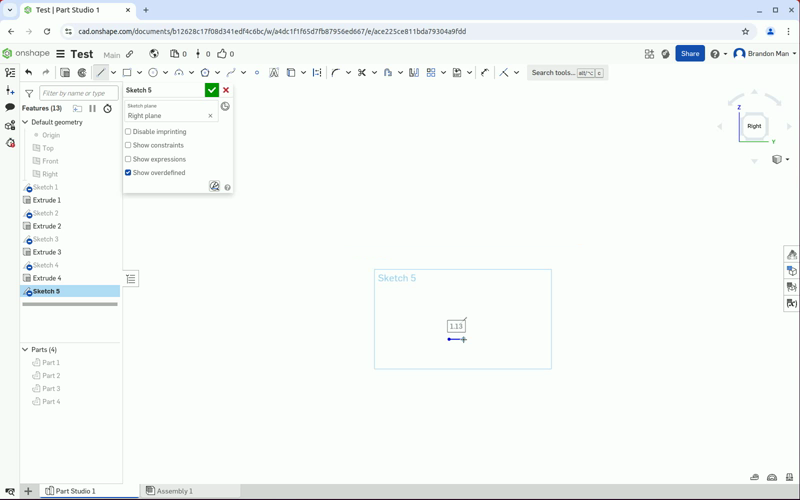
scroll(-6)
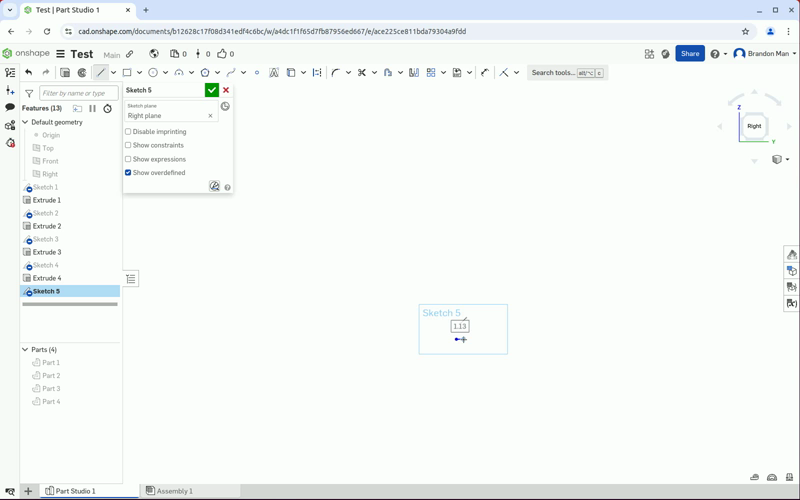
key_up(shift)
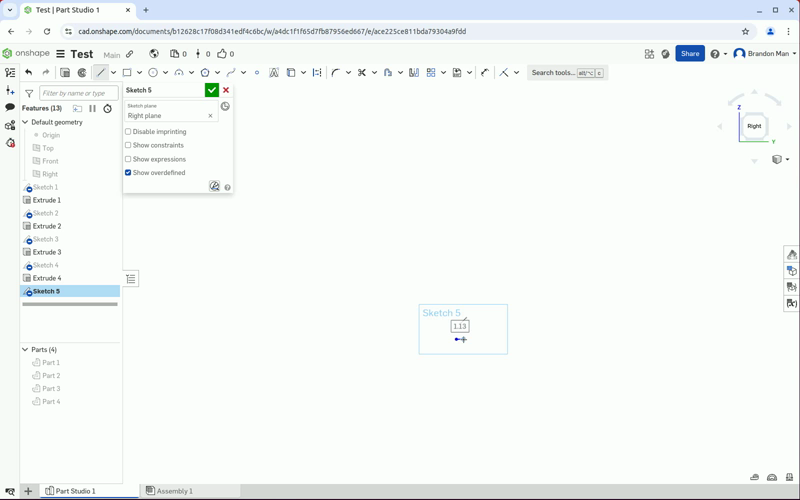
key_down(shift)
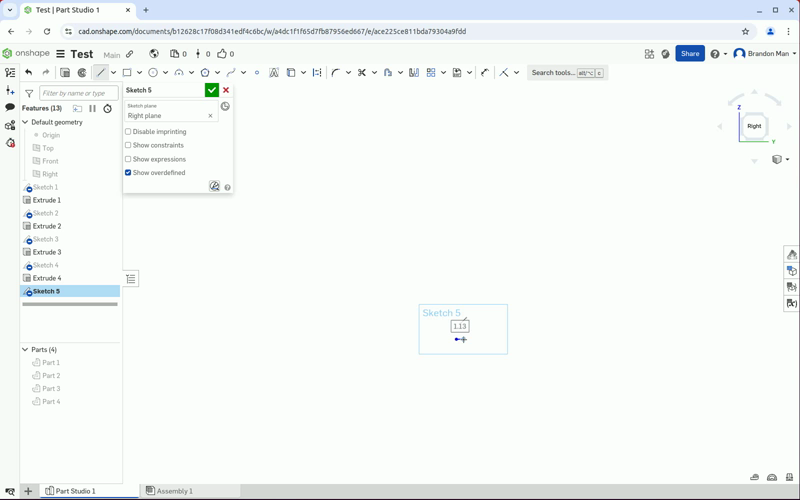
mouse_move(493, 339)
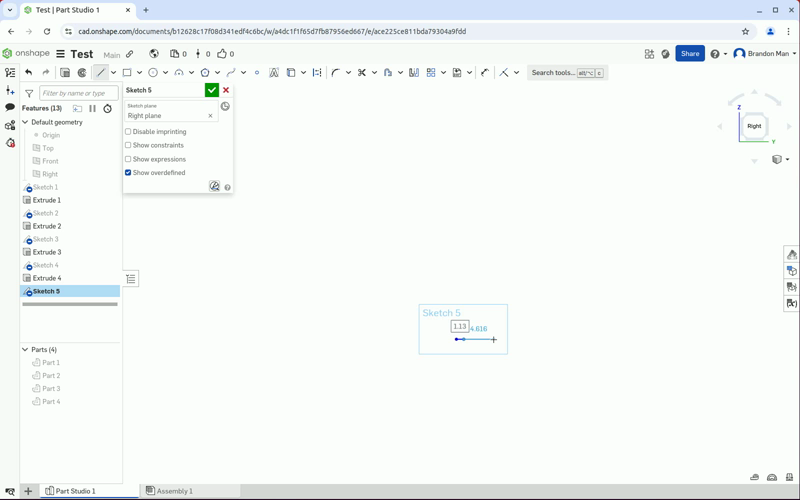
mouse_move(463, 307)
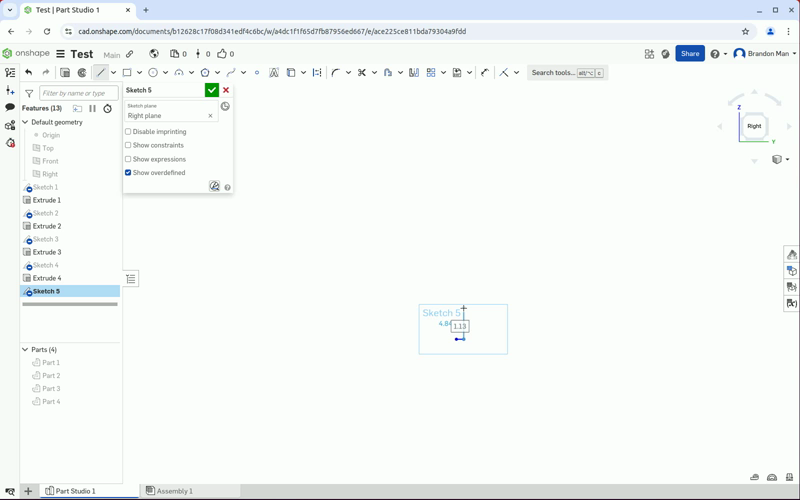
click(463, 307)
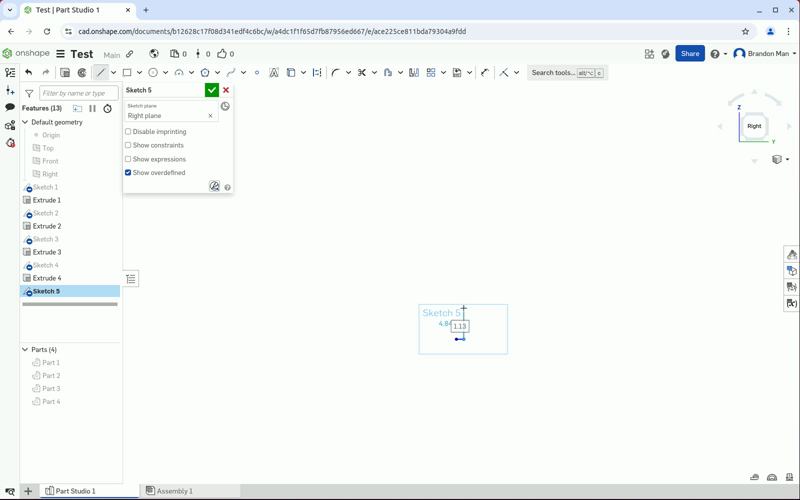
key_up(shift)
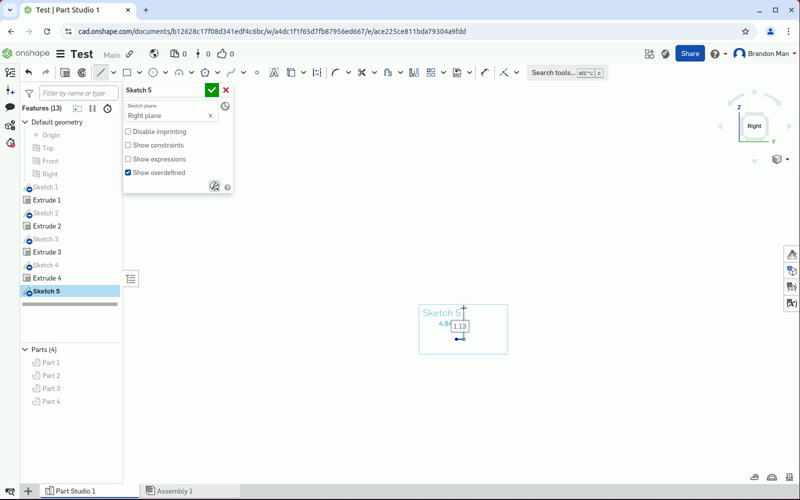
key_down(shift)
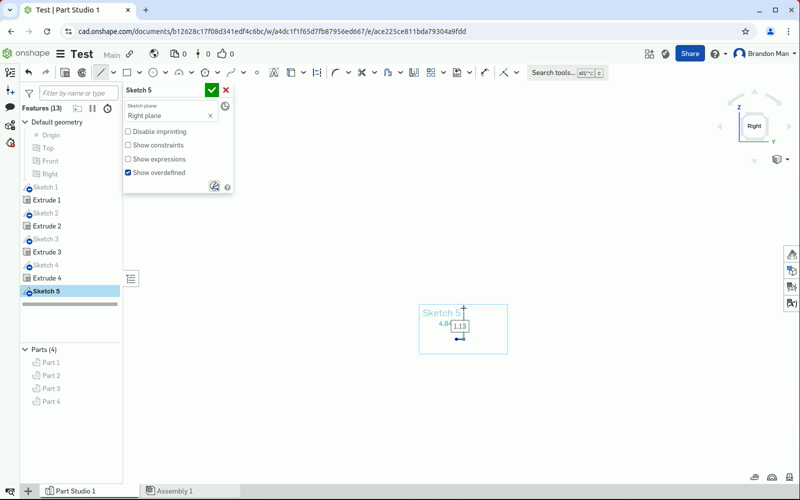
mouse_move(493, 307)
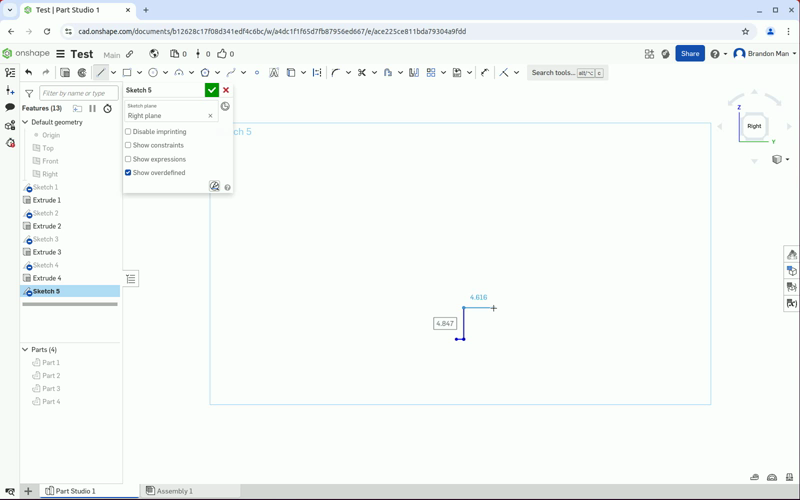
mouse_move(461, 307)
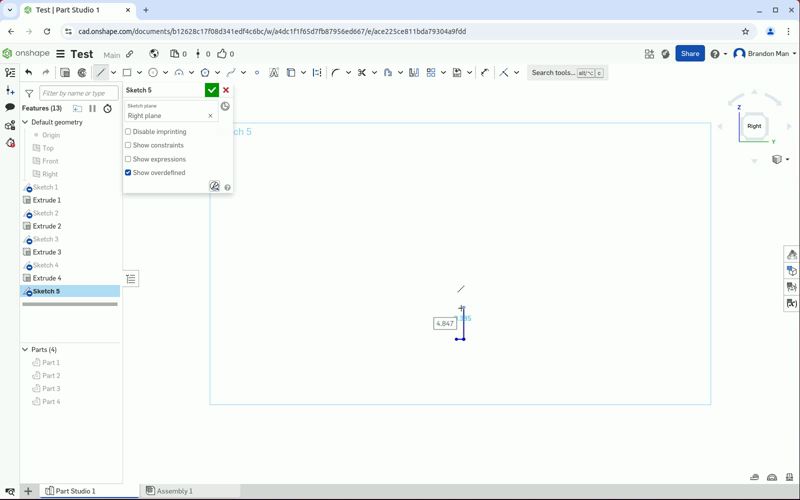
scroll(6)
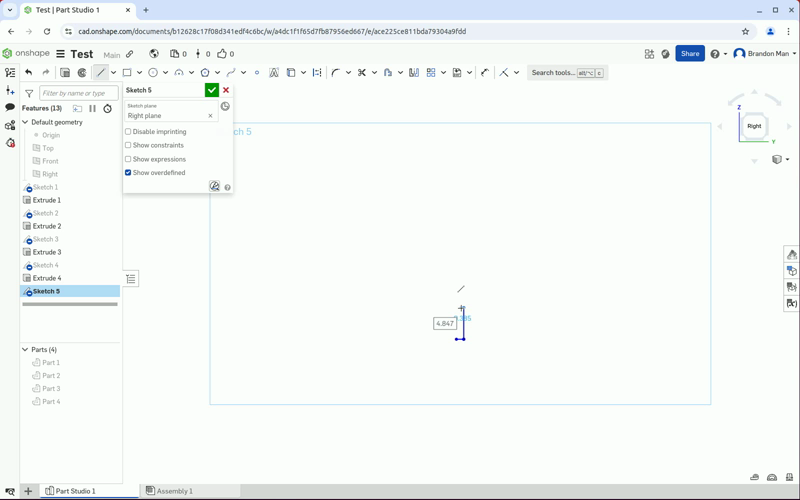
scroll(6)
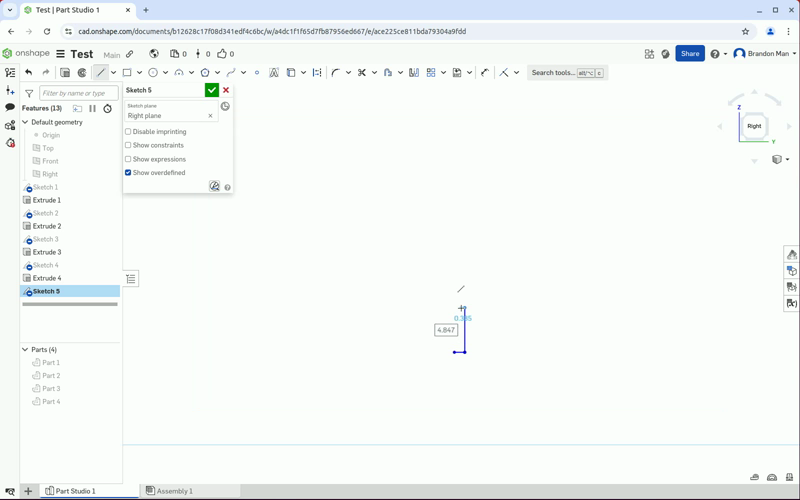
scroll(6)
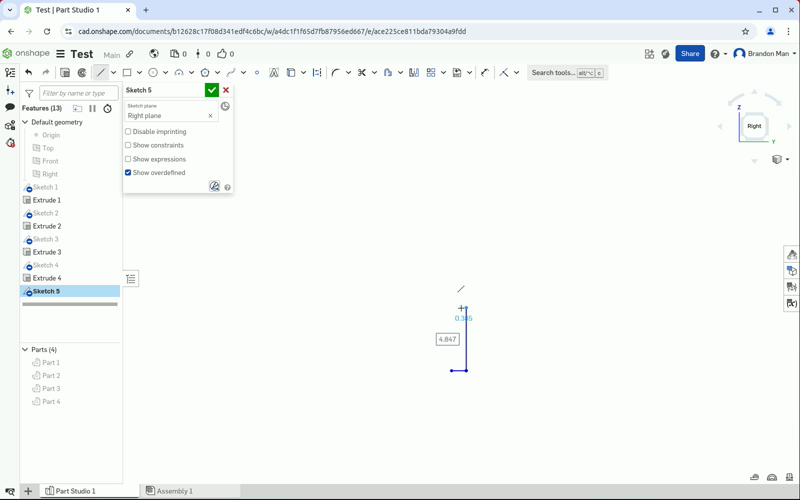
scroll(6)
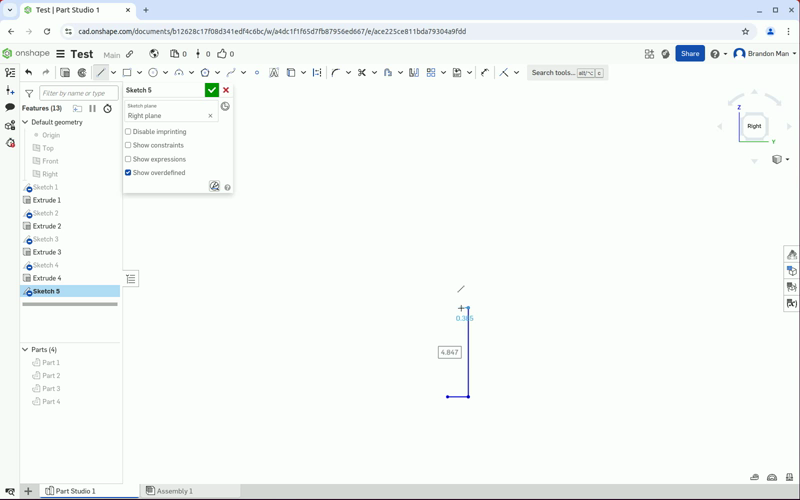
scroll(6)
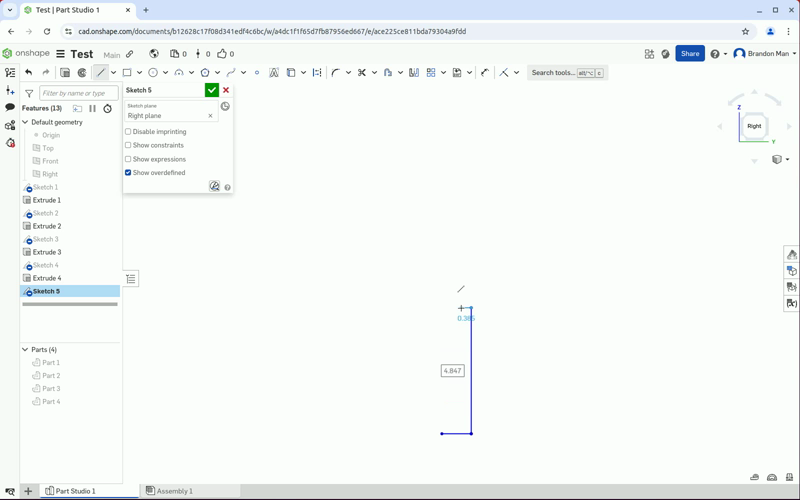
scroll(6)
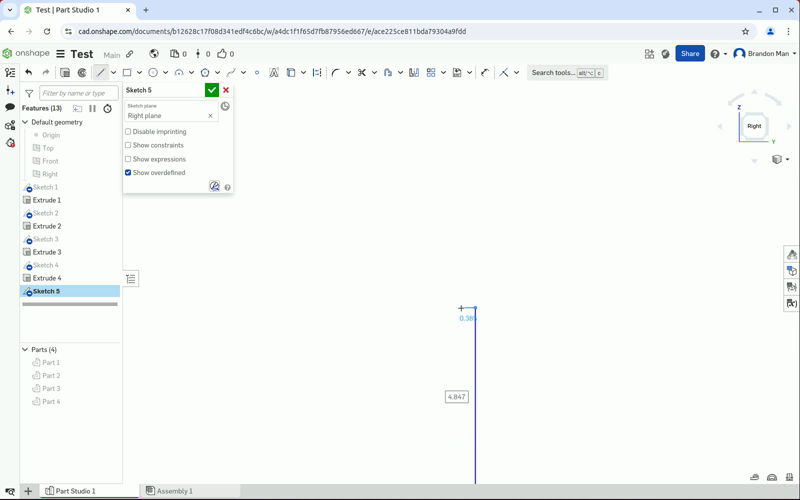
scroll(6)
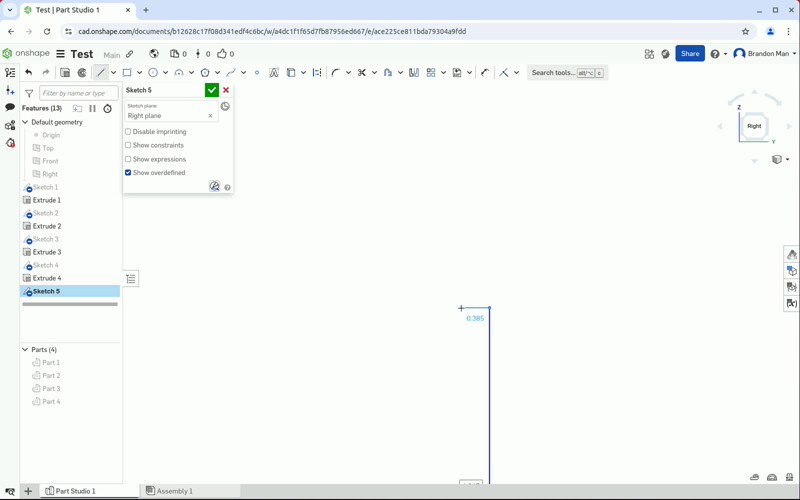
click(461, 307)
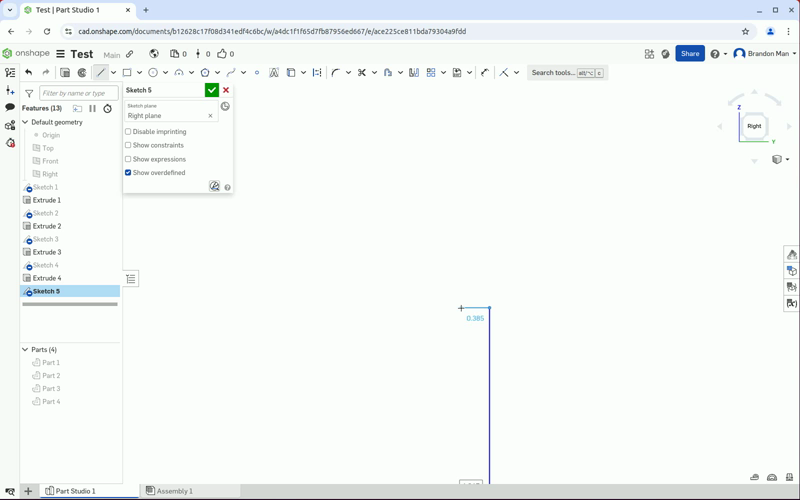
scroll(-6)
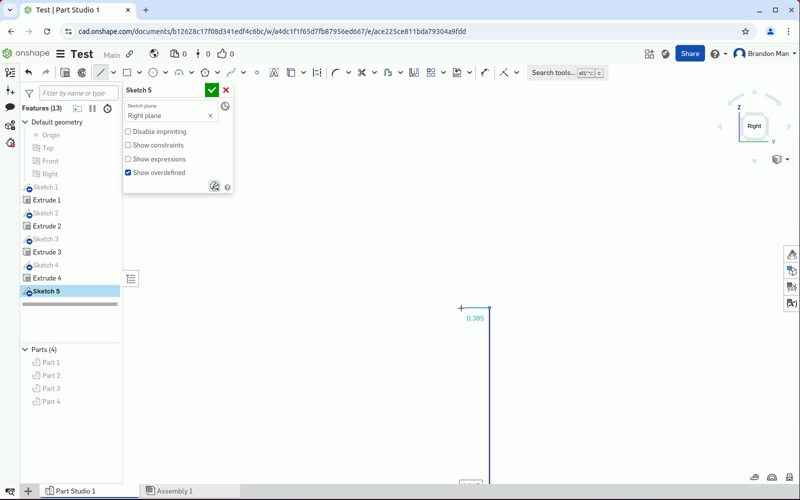
scroll(-6)
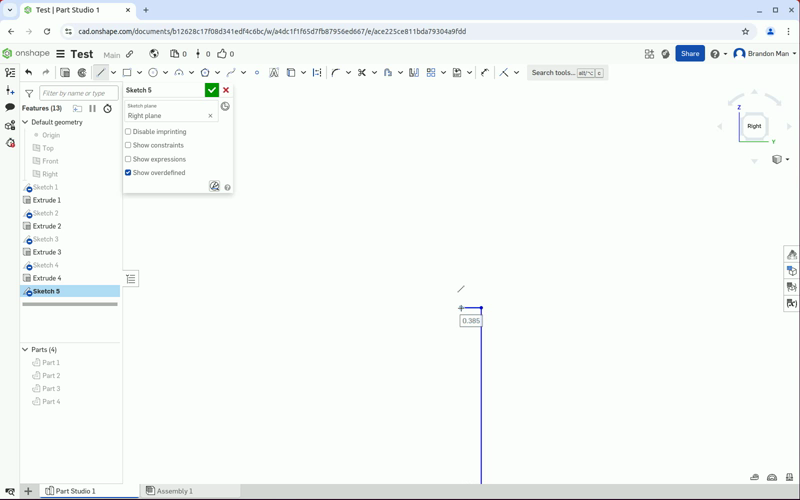
scroll(-6)
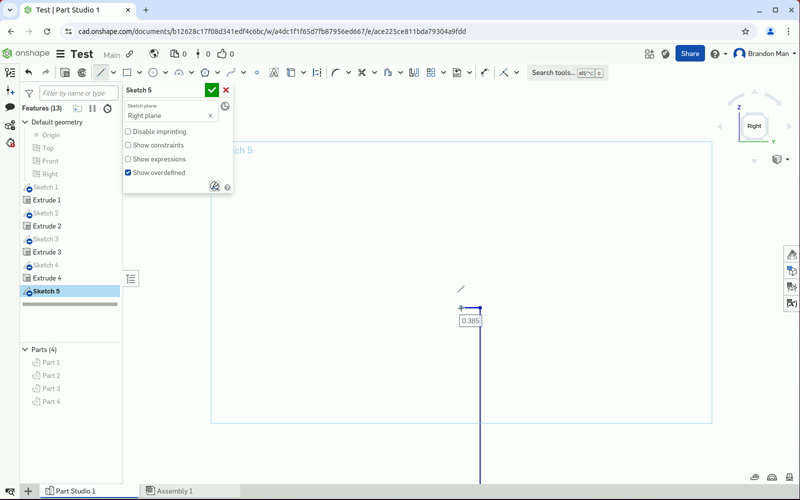
scroll(-6)
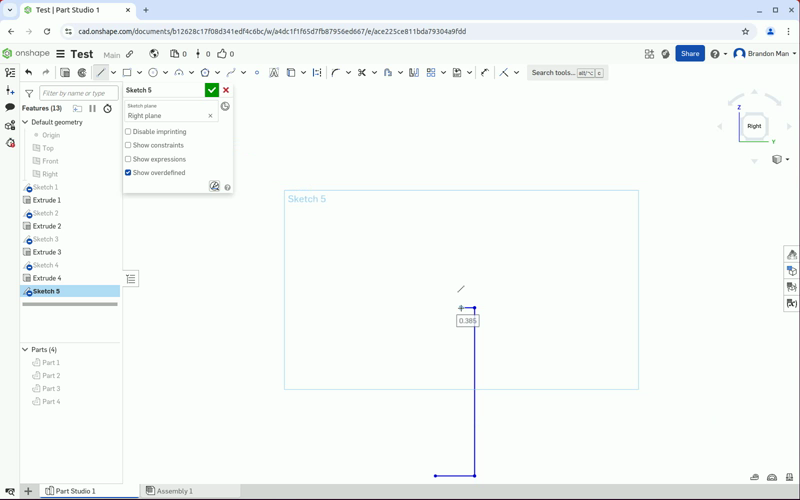
scroll(-6)
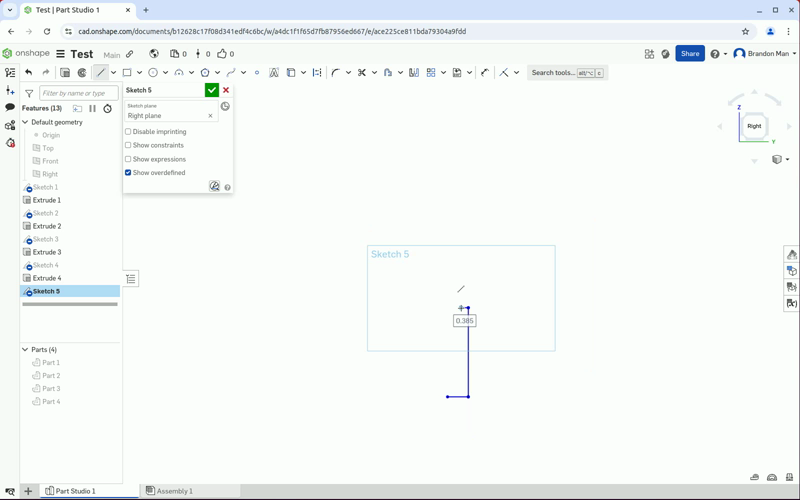
scroll(-6)
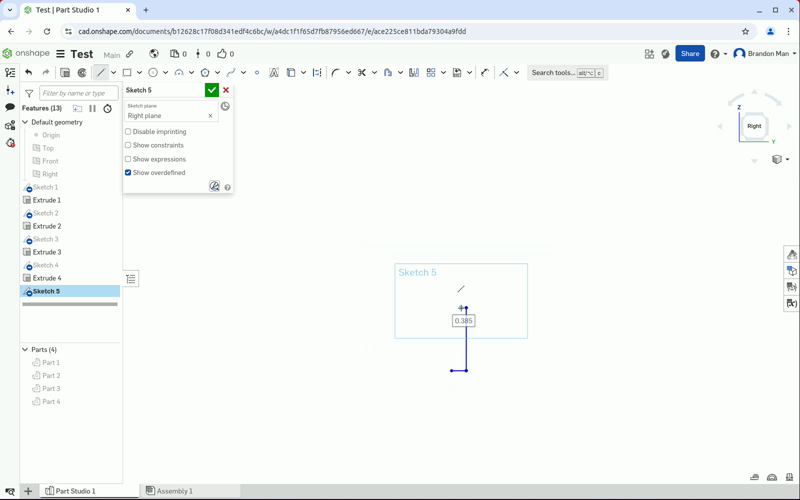
scroll(-6)
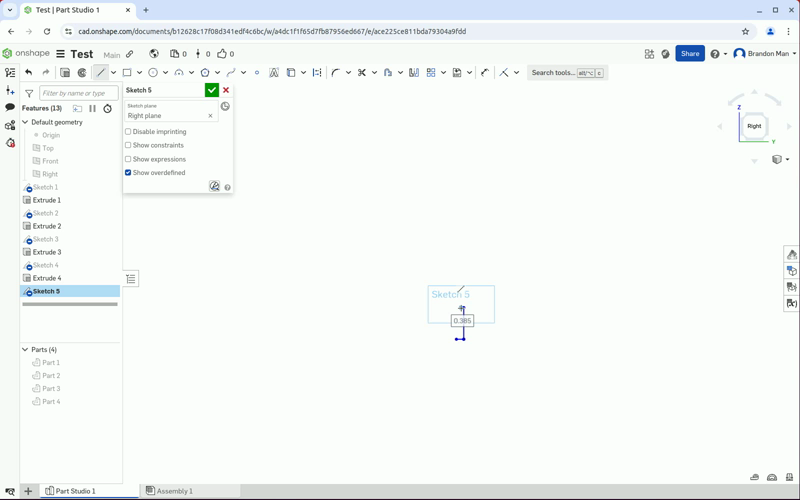
key_up(shift)
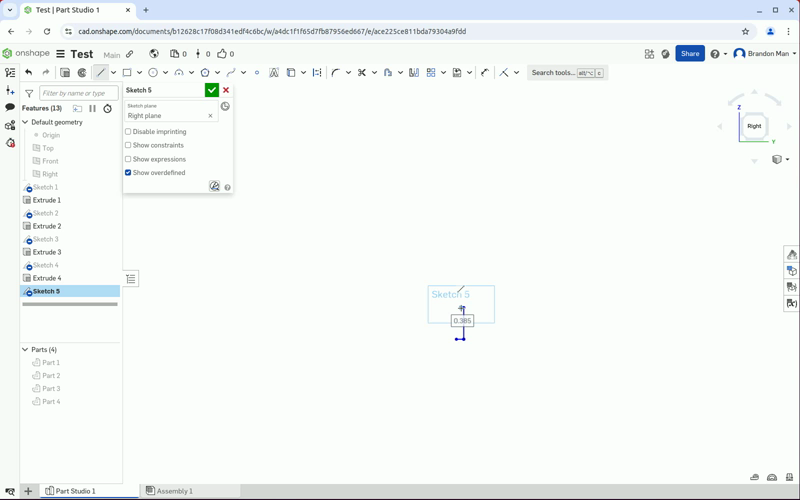
key_down(shift)
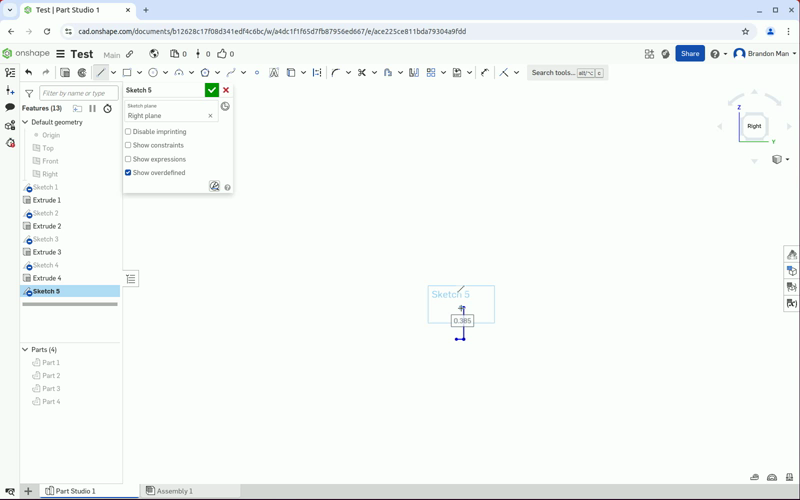
mouse_move(491, 307)
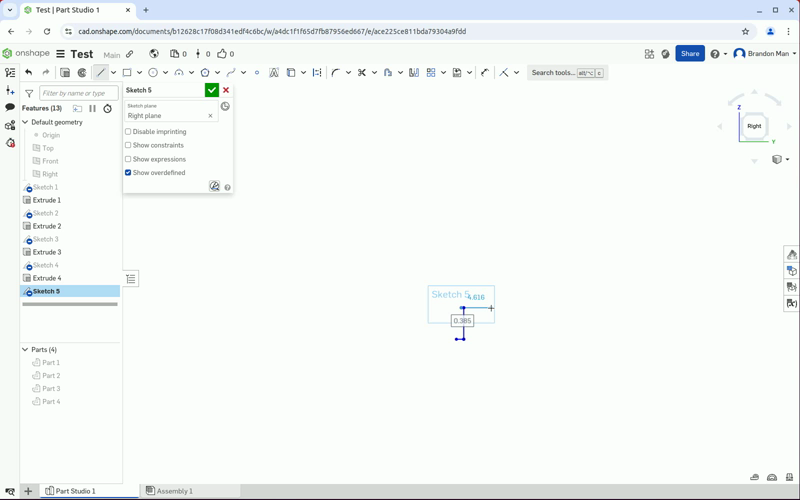
mouse_move(458, 307)
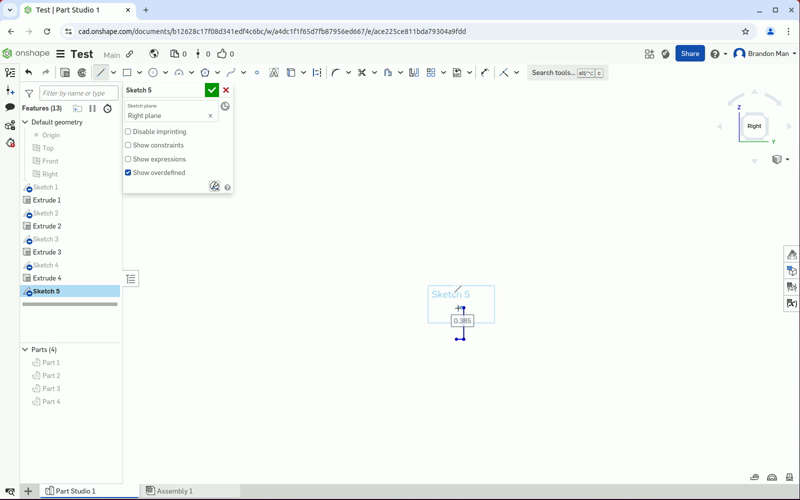
scroll(6)
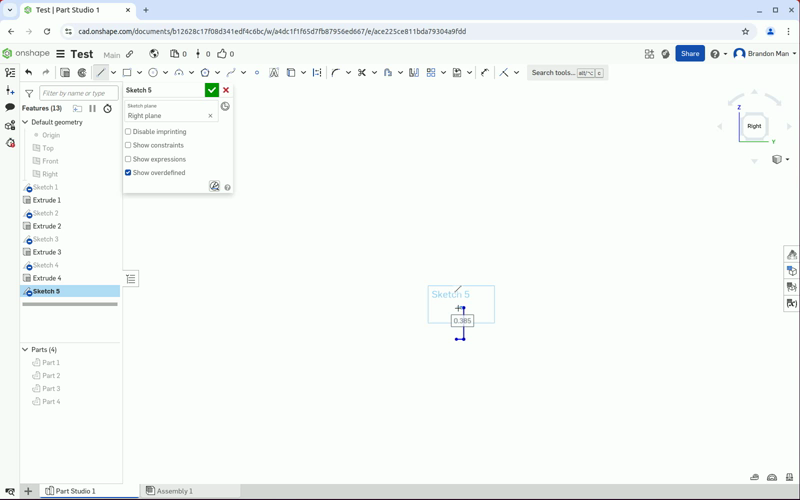
scroll(6)
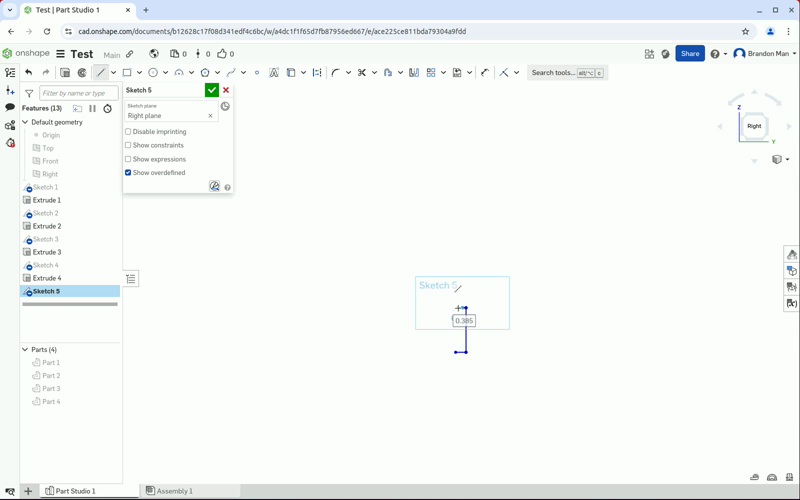
scroll(6)
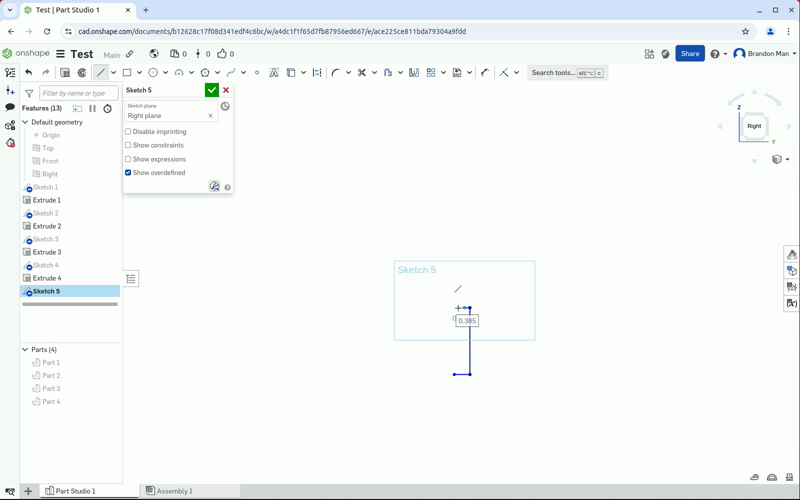
scroll(6)
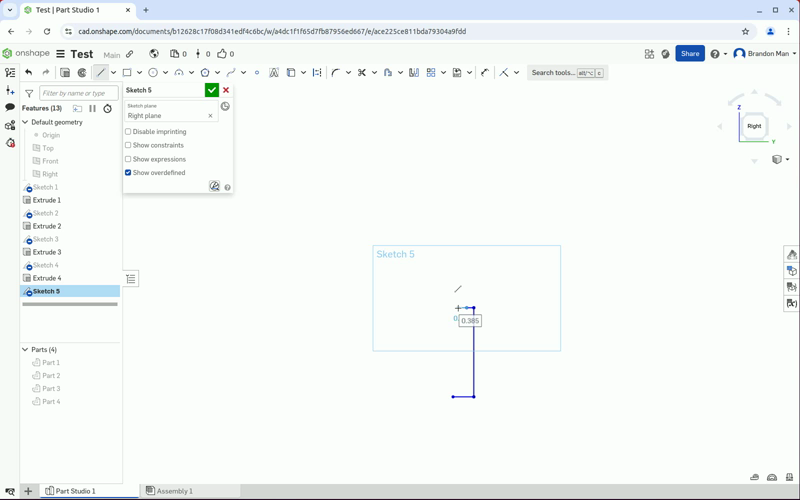
scroll(6)
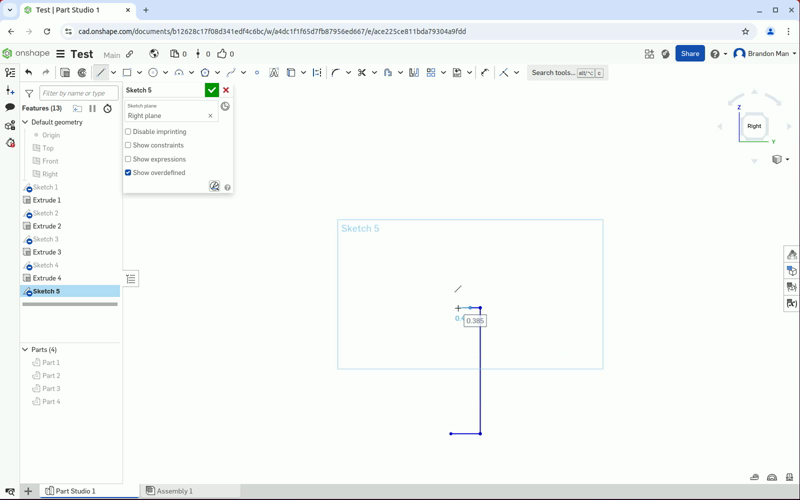
scroll(6)
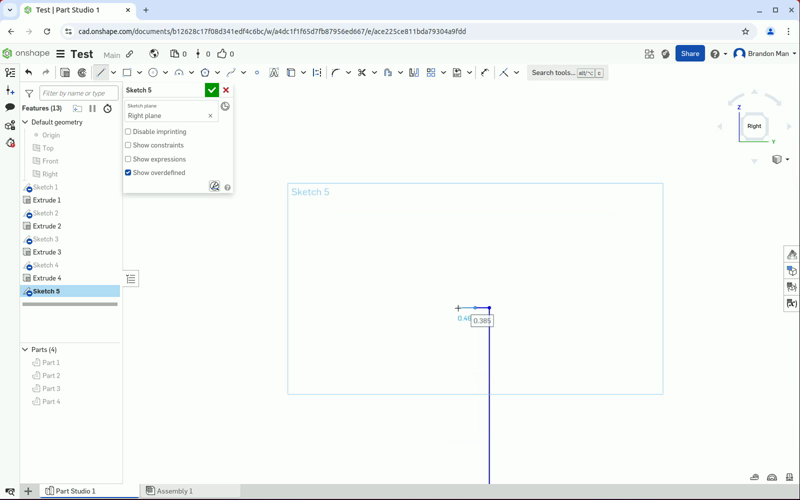
scroll(6)
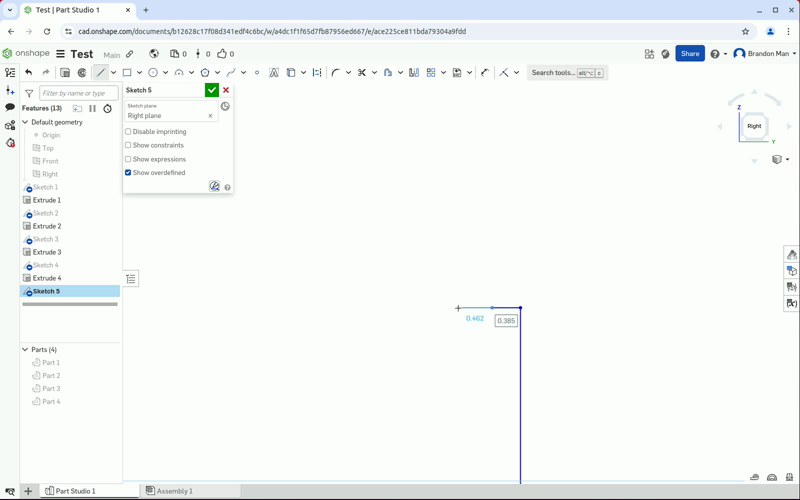
click(458, 307)
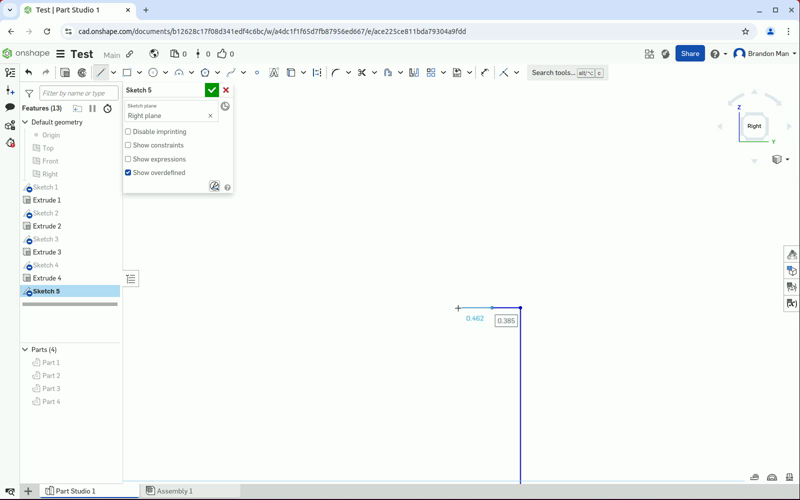
scroll(-6)
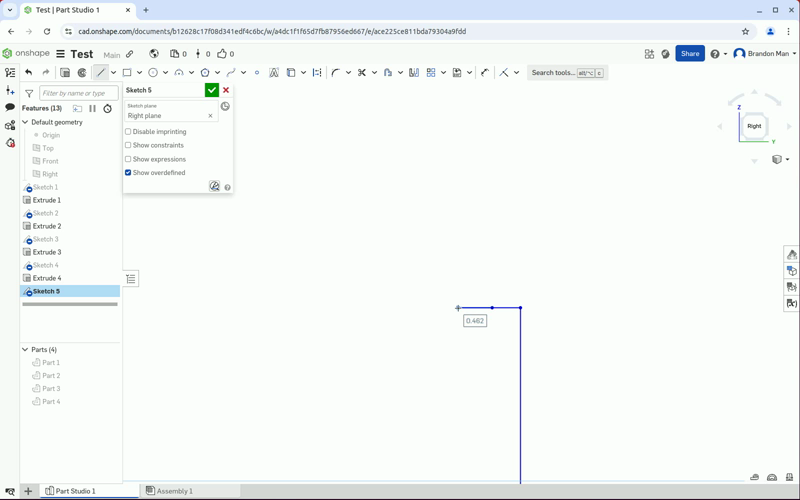
scroll(-6)
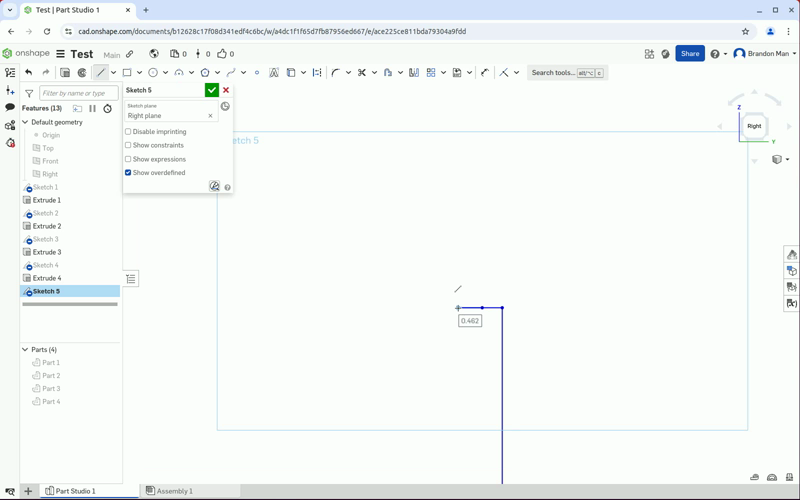
scroll(-6)
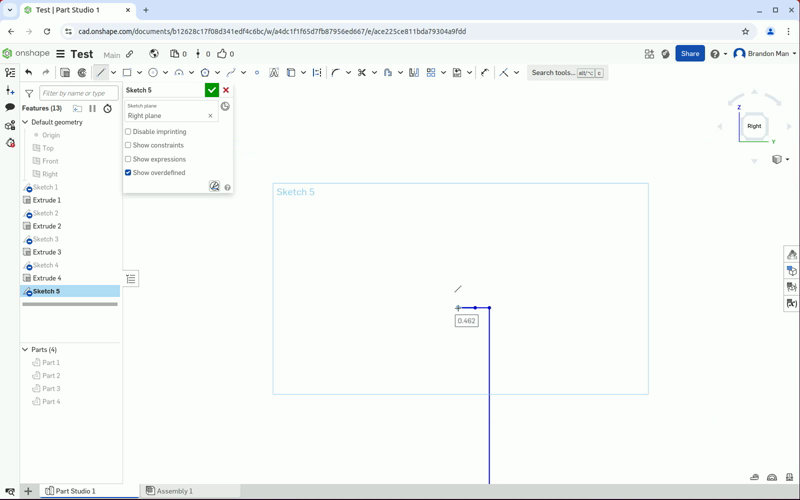
scroll(-6)
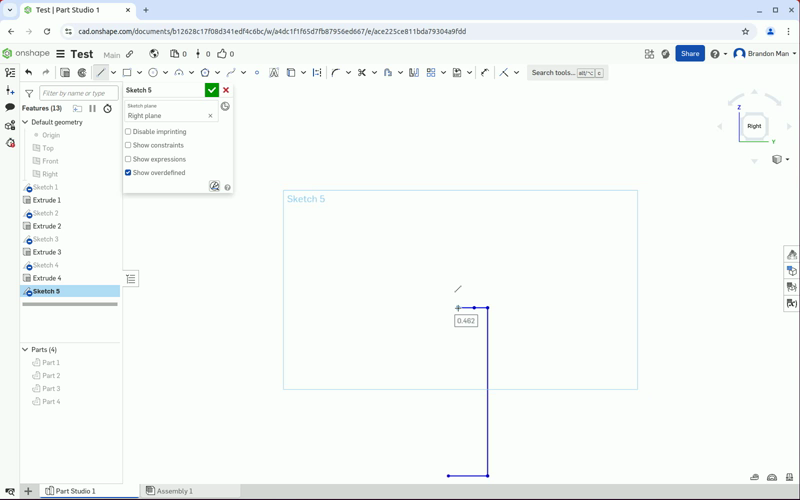
scroll(-6)
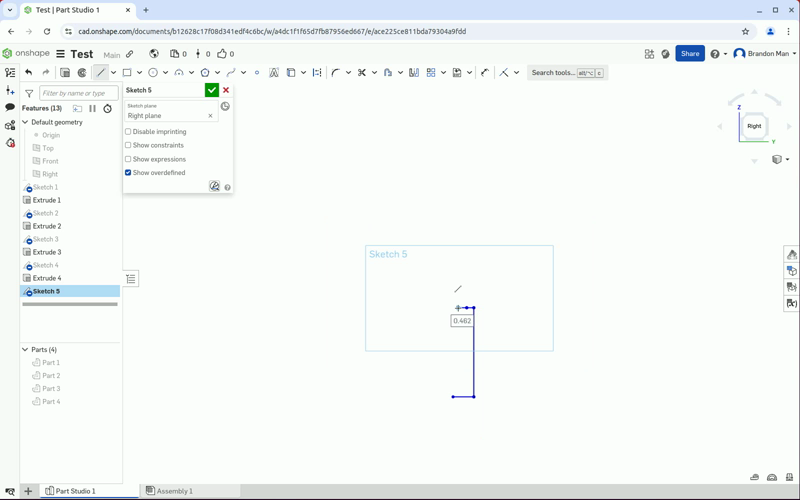
scroll(-6)
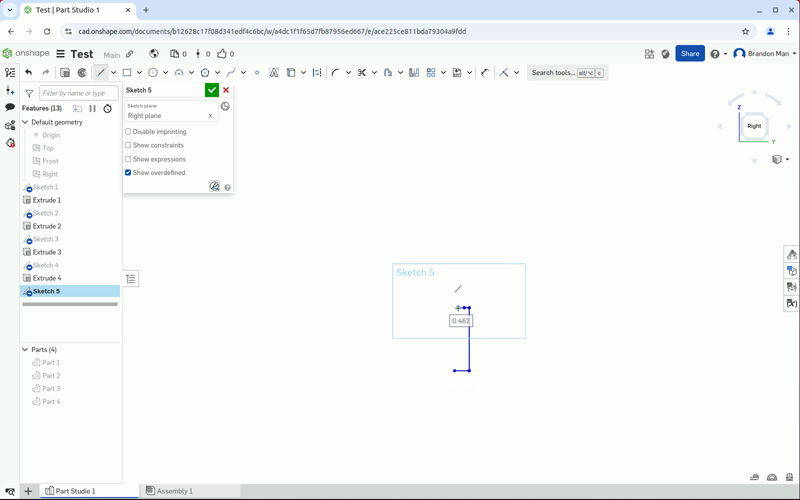
scroll(-6)
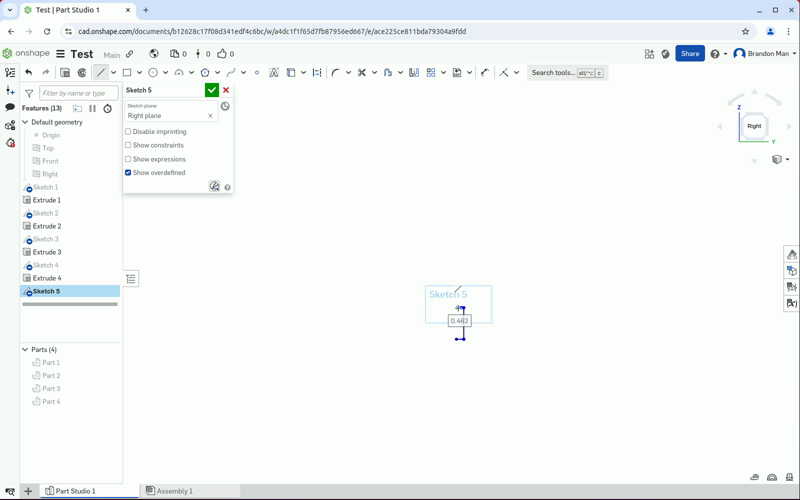
key_up(shift)
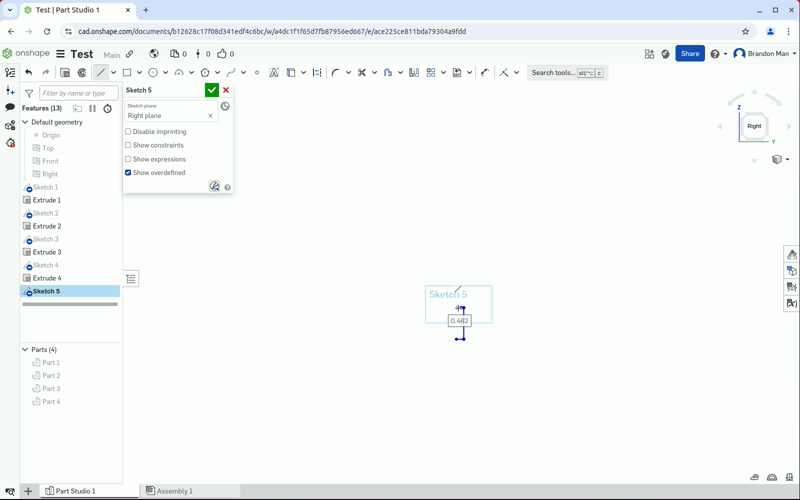
mouse_move(488, 307)
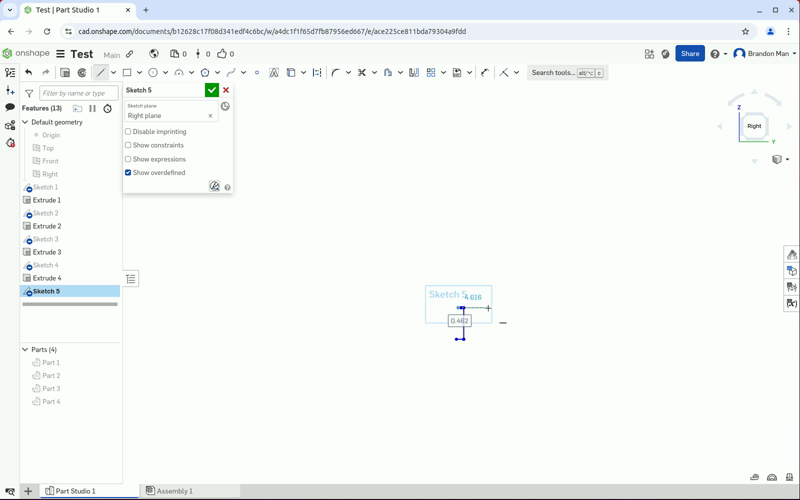
key_down(shift)
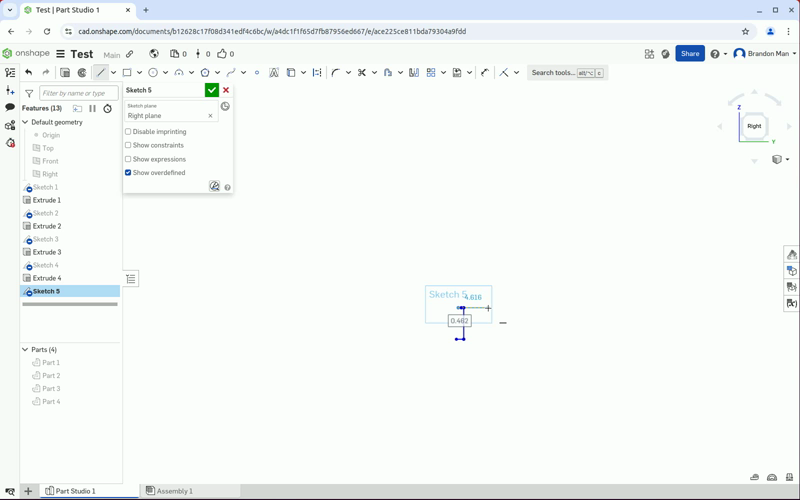
mouse_move(458, 339)
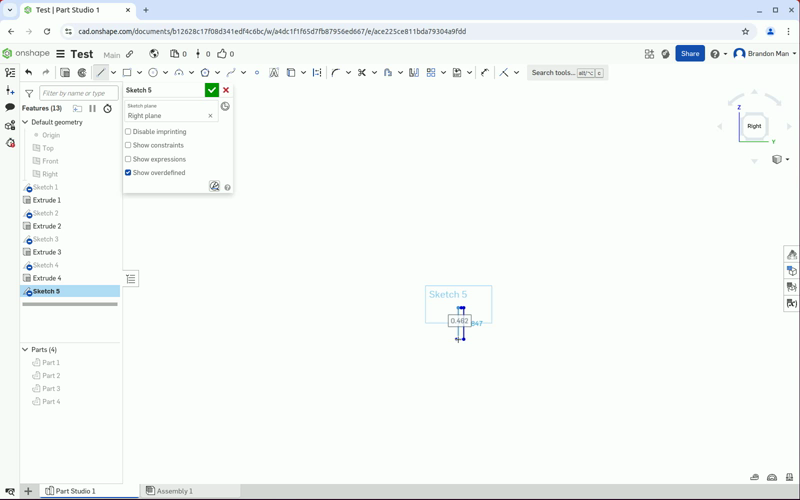
key_up(shift)
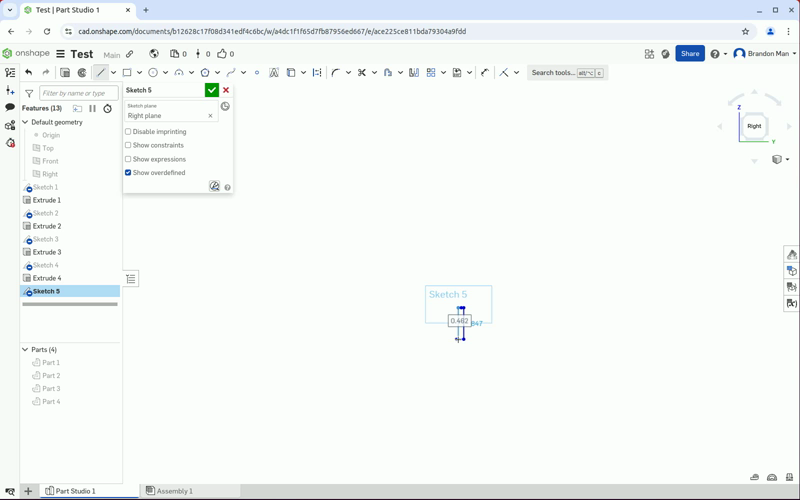
click(458, 339)
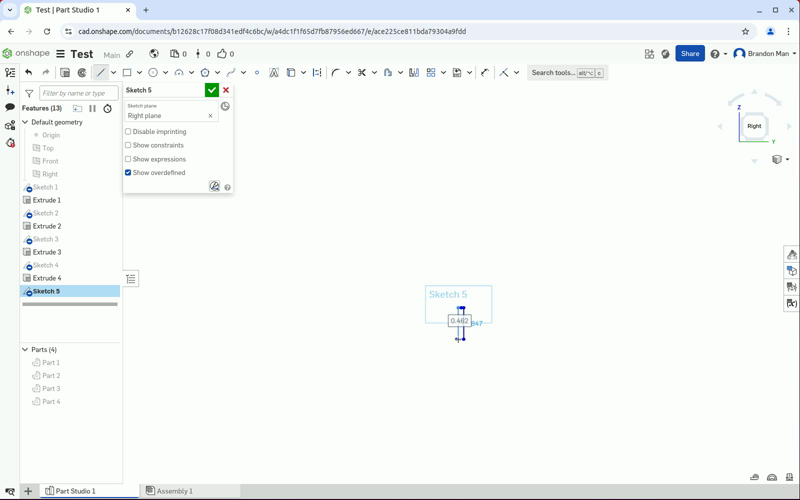
key(esc)
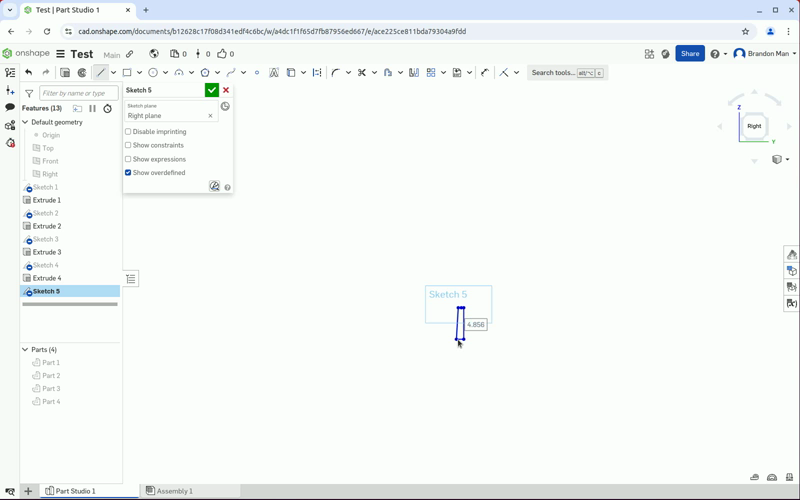
mouse_move(459, 308)
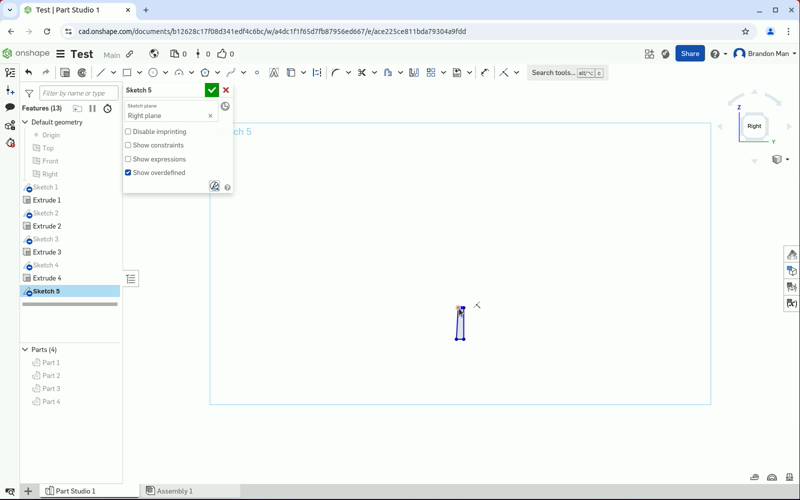
scroll(6)
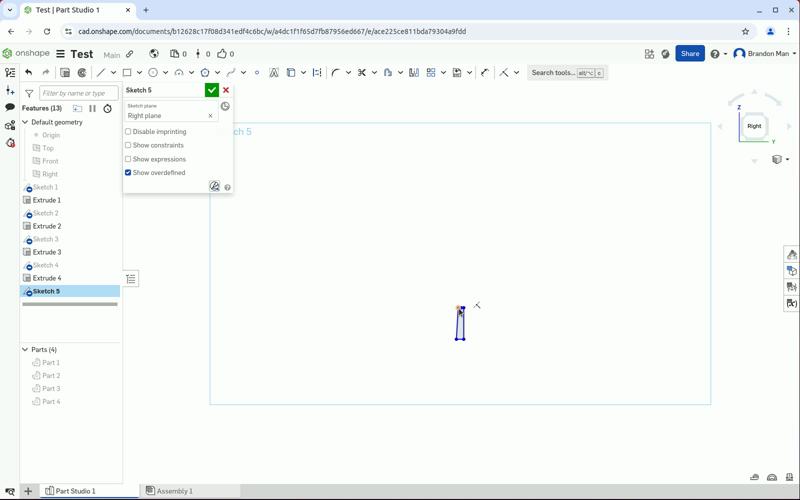
scroll(6)
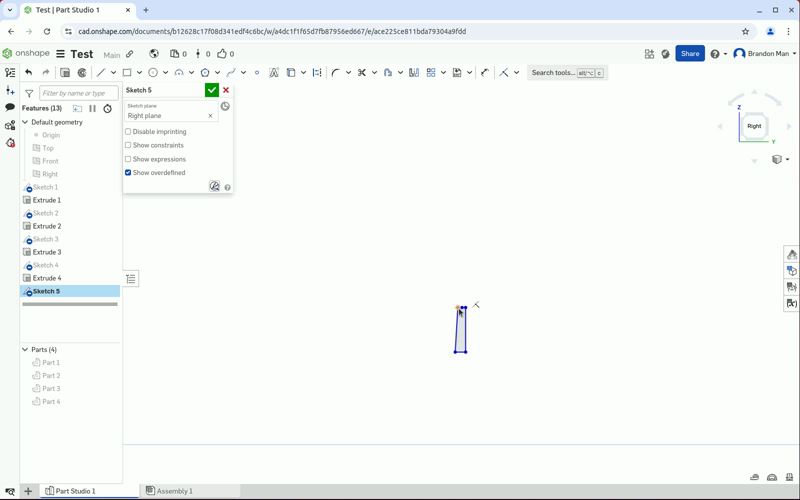
scroll(6)
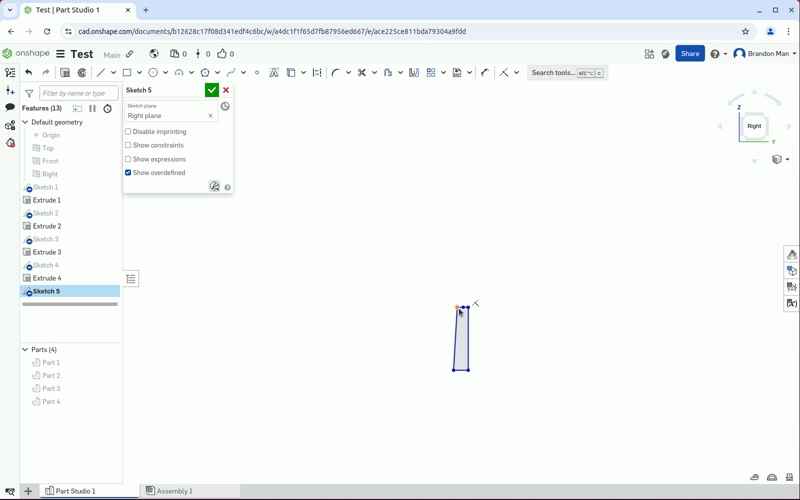
scroll(6)
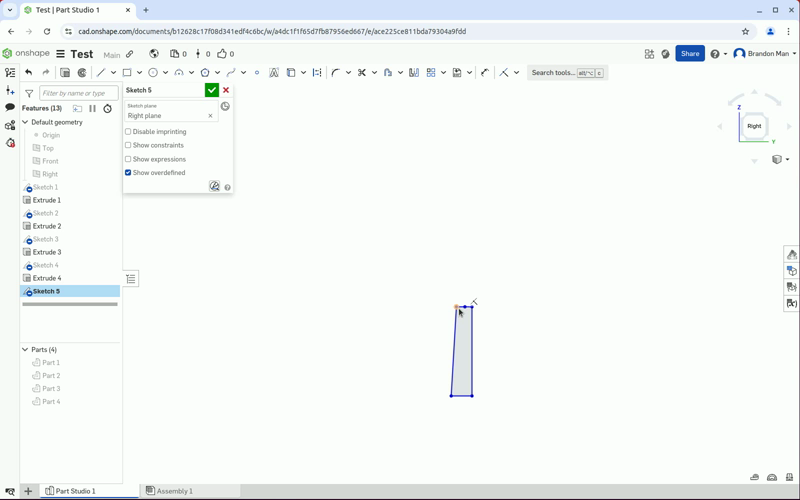
scroll(6)
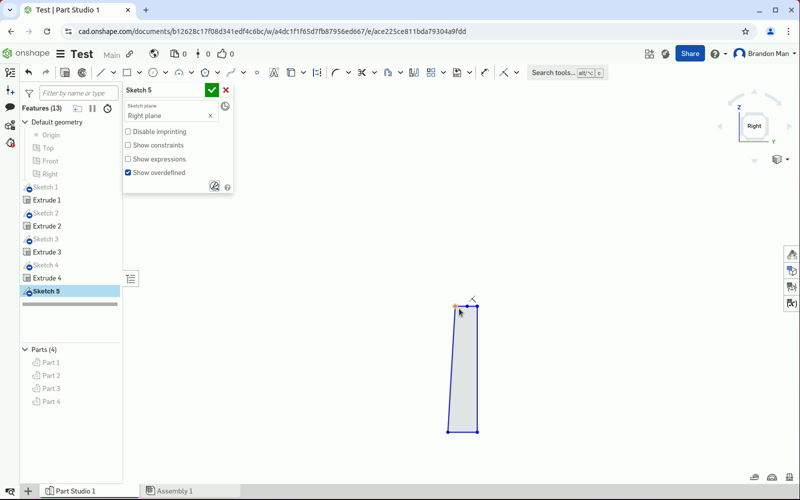
scroll(6)
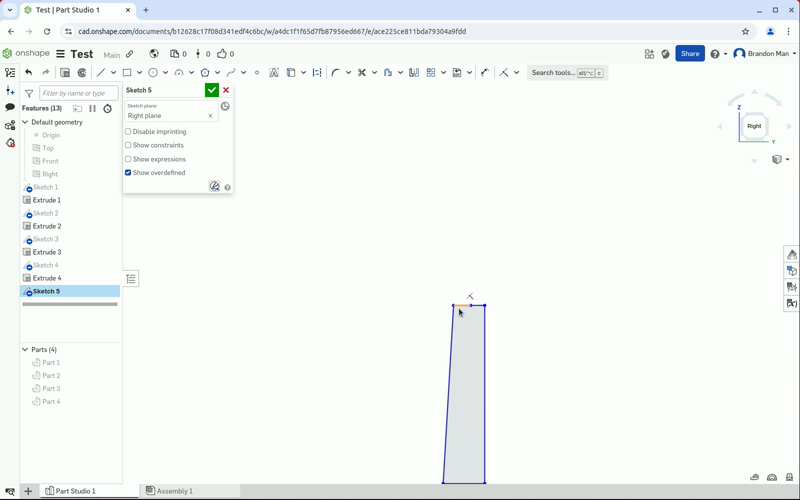
scroll(6)
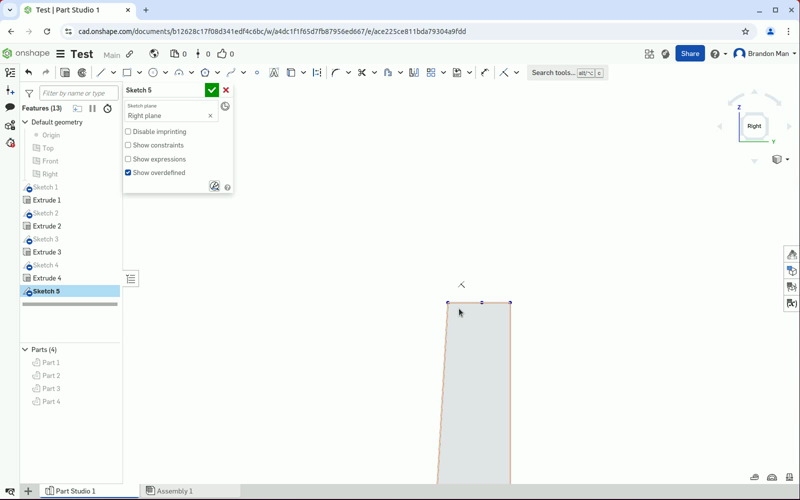
click(459, 308)
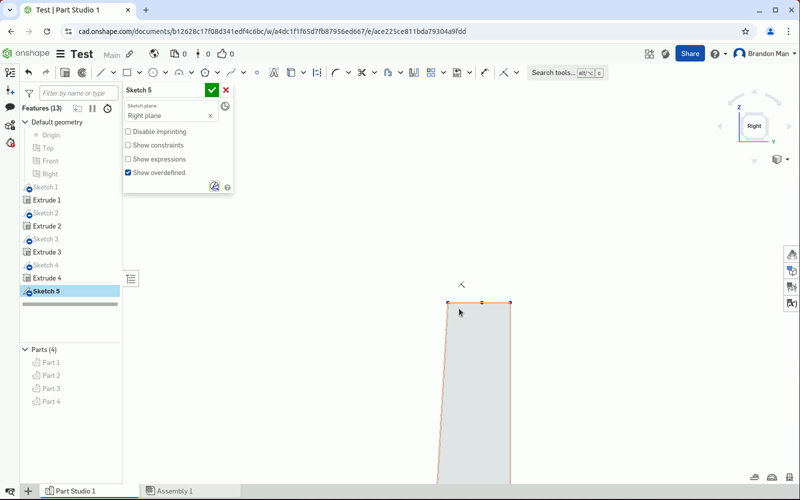
scroll(-6)
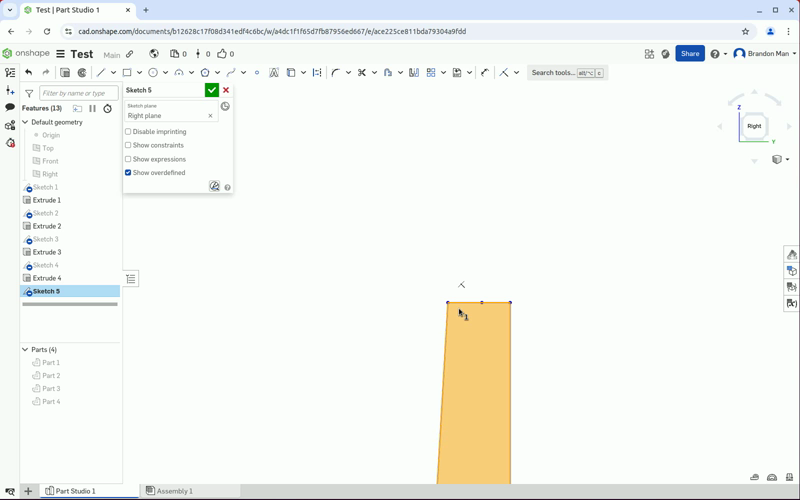
scroll(-6)
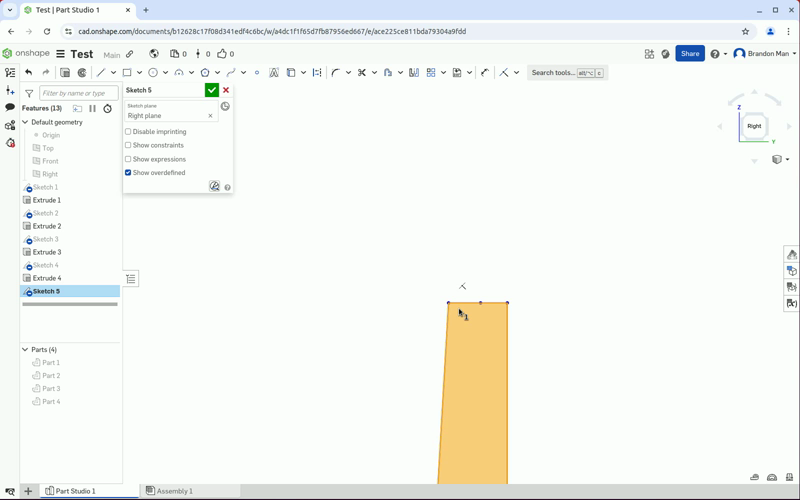
scroll(-6)
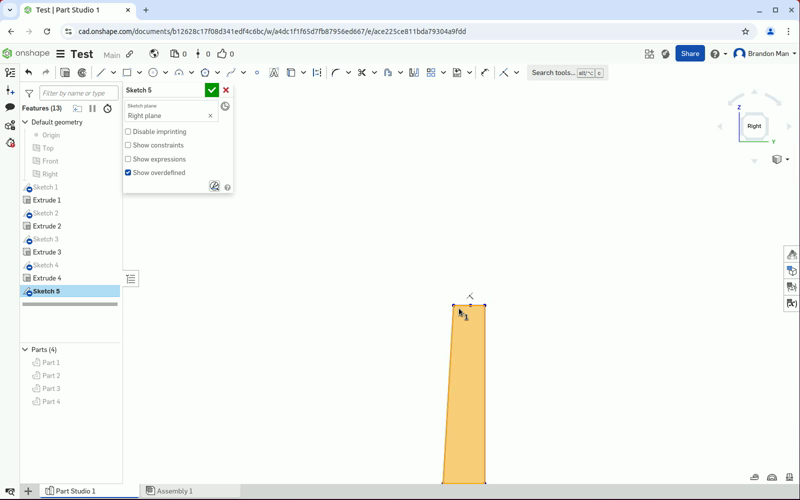
scroll(-6)
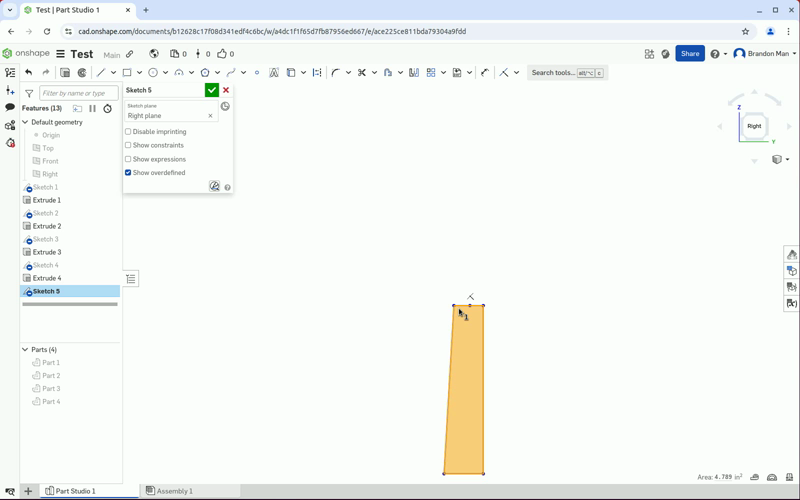
scroll(-6)
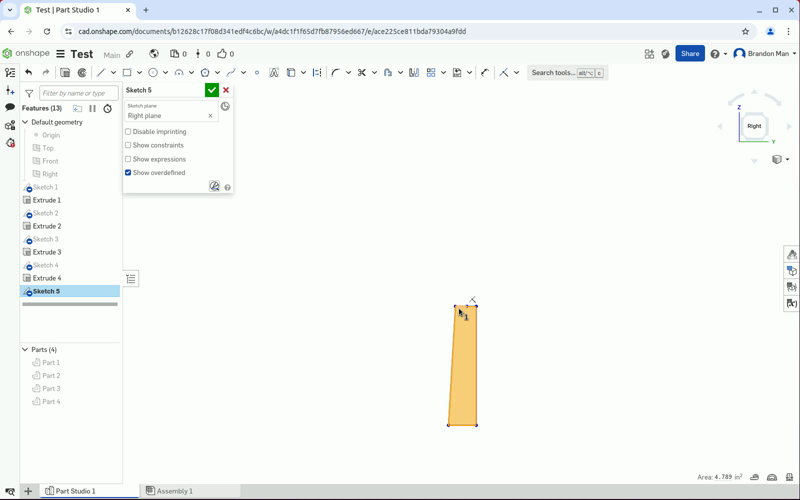
scroll(-6)
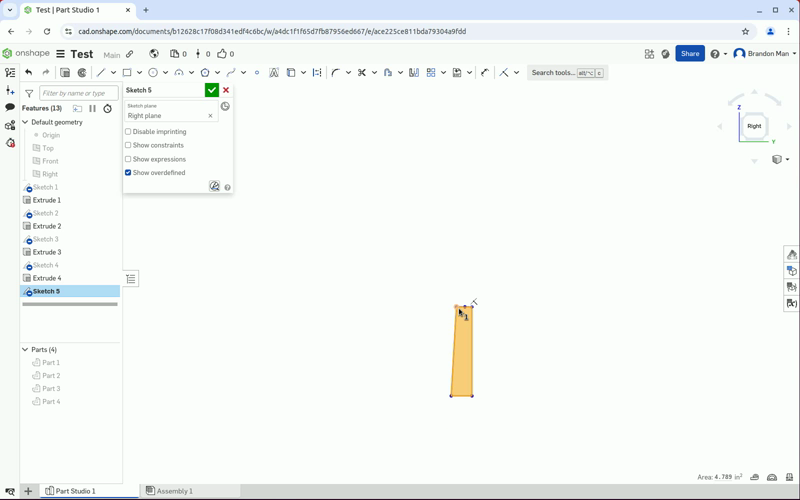
scroll(-6)
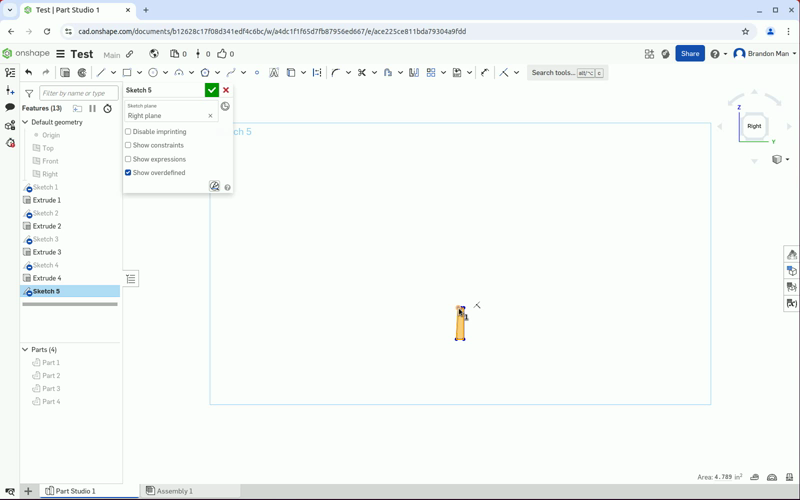
mouse_move(73, 352)
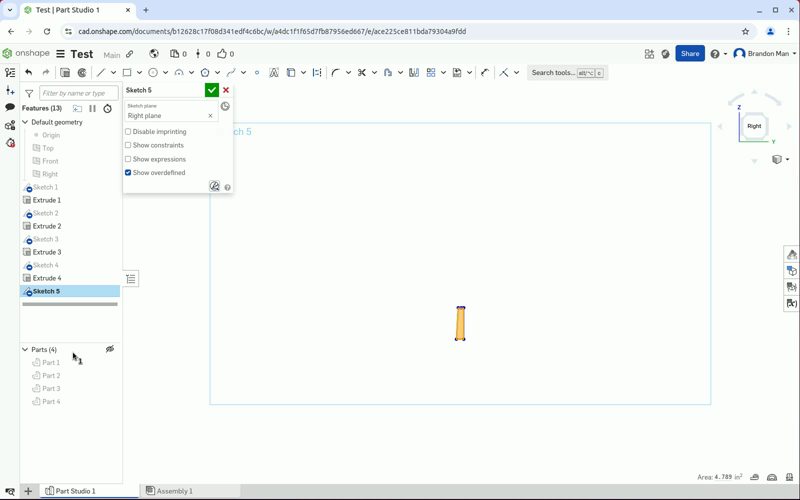
key(shift+y)
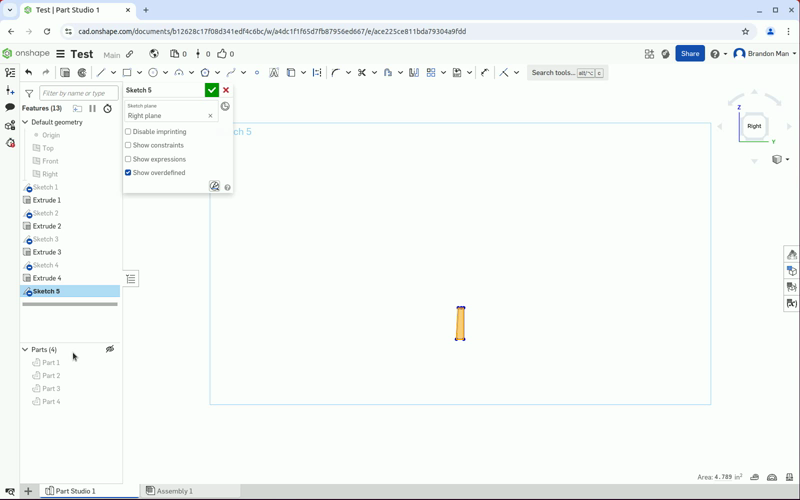
key(shift+e)
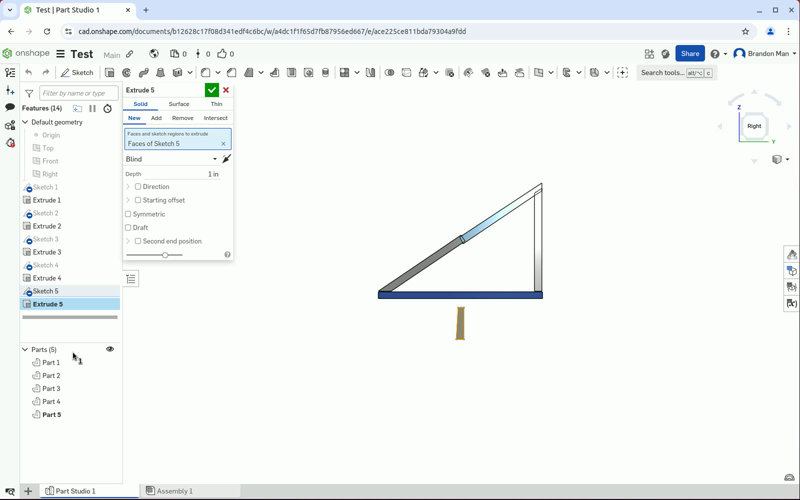
mouse_move(143, 106)
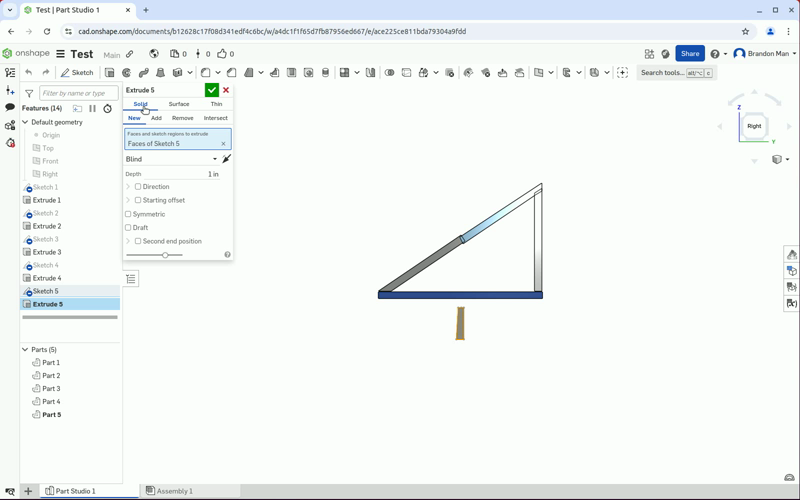
click(143, 106)
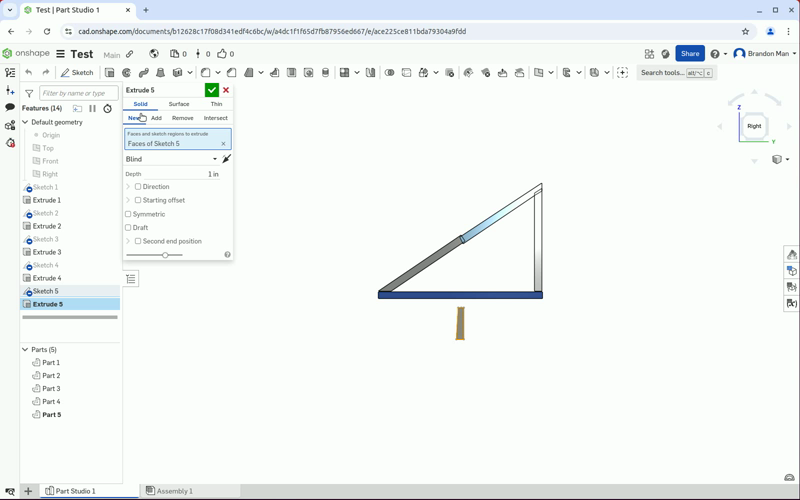
mouse_move(137, 120)
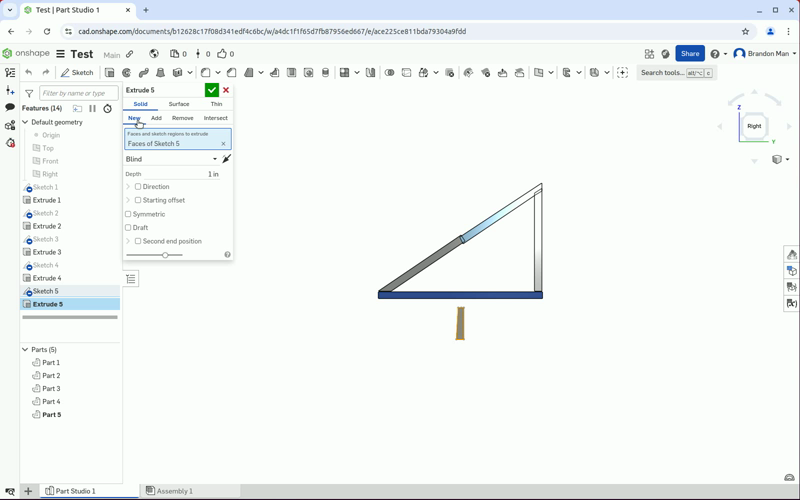
click(137, 120)
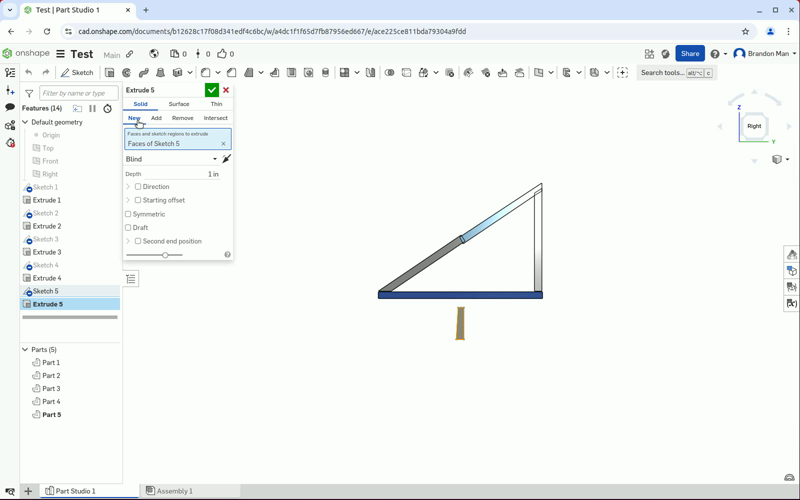
key(tab, 4)
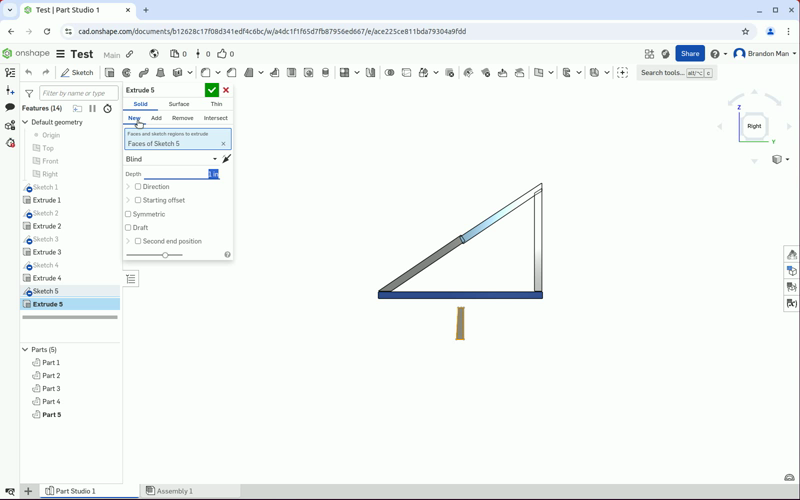
text(22.145)
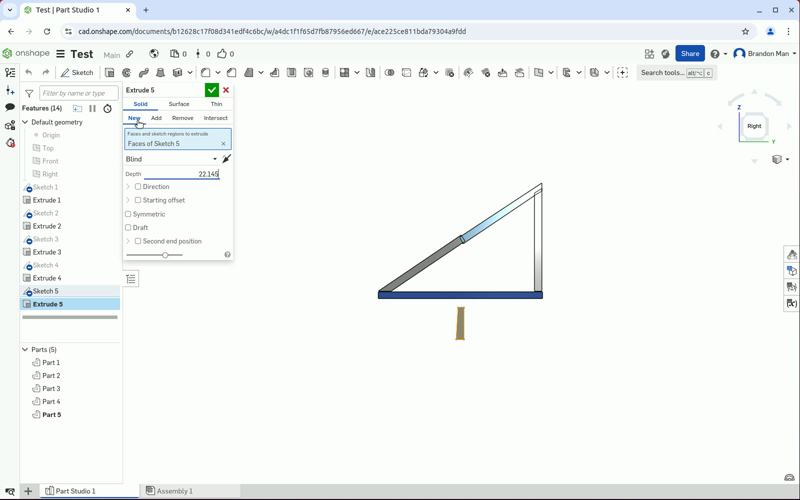
key(enter)
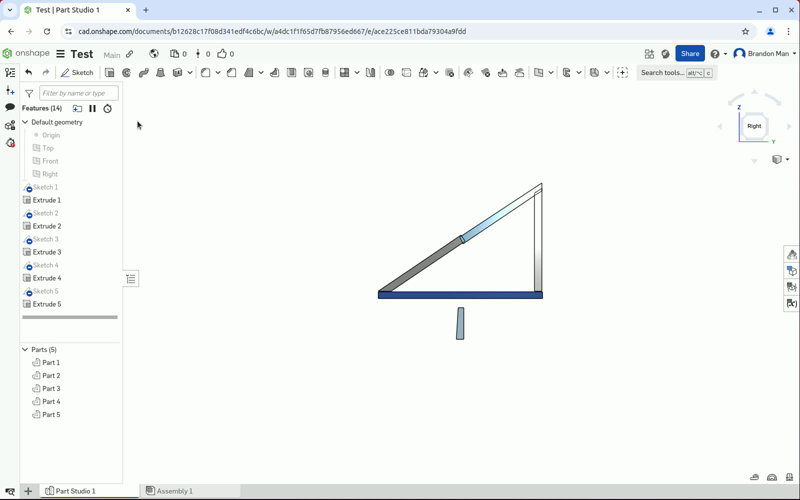
key(shift+h)
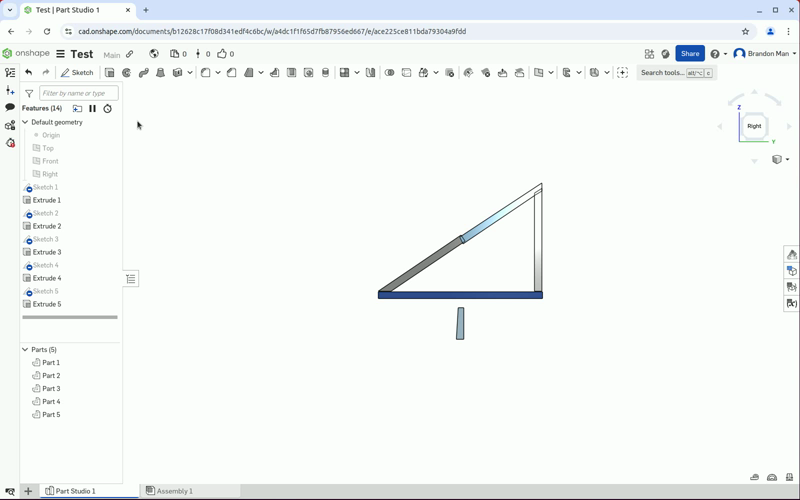
key(shift+h)
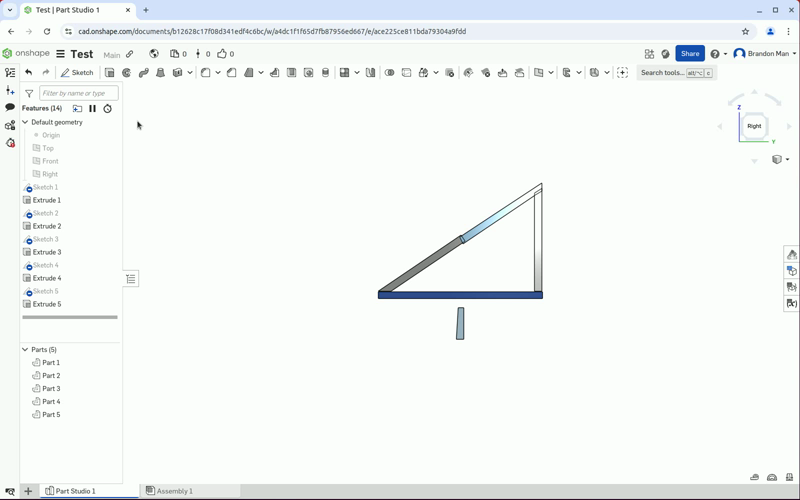
mouse_move(73, 189)
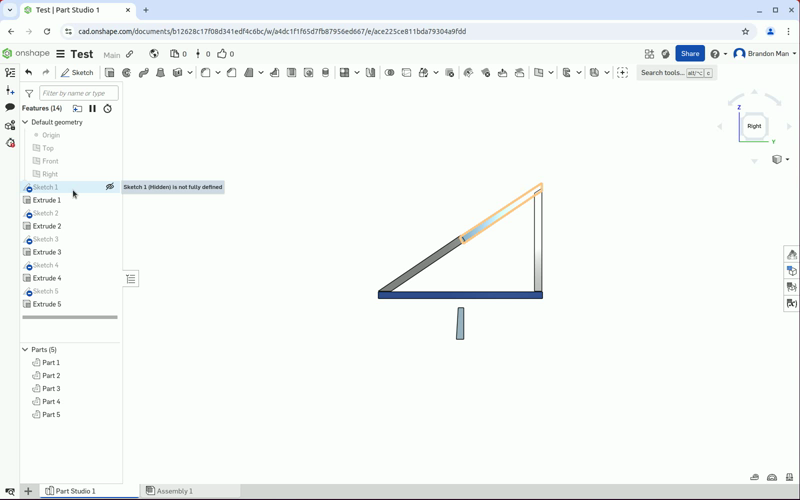
click(73, 189)
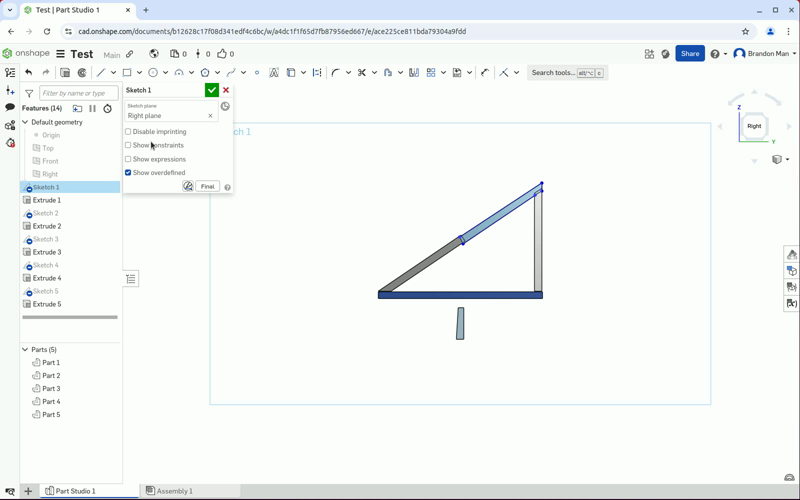
mouse_move(229, 92)
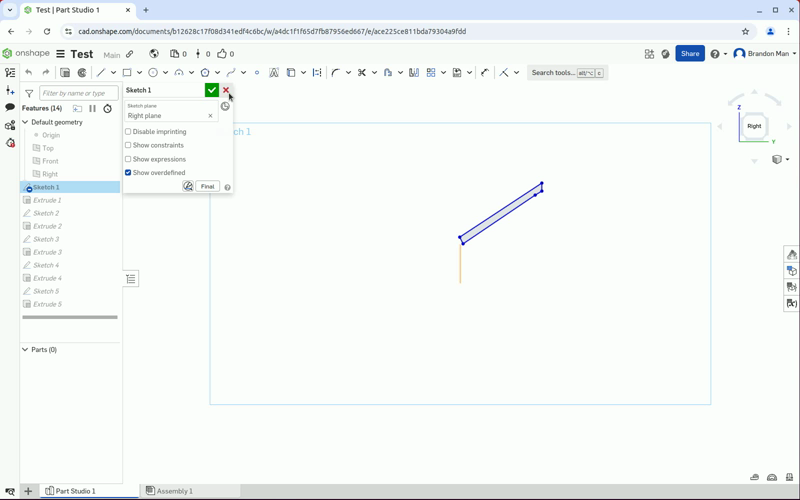
click(229, 92)
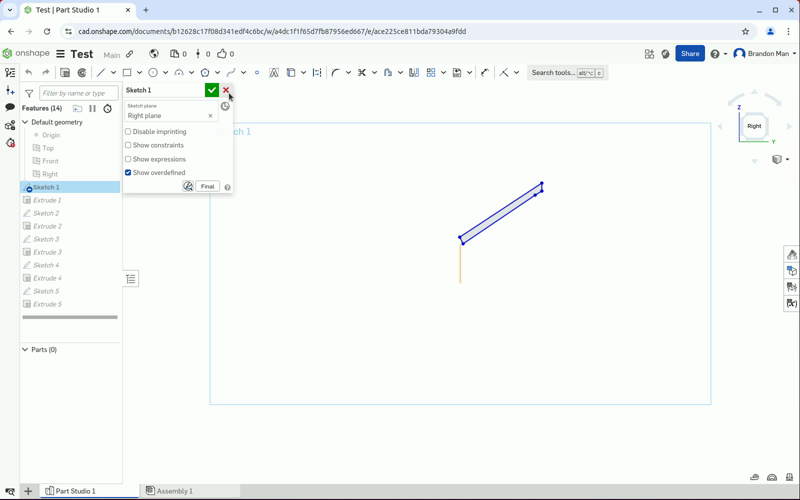
key(shift+s)
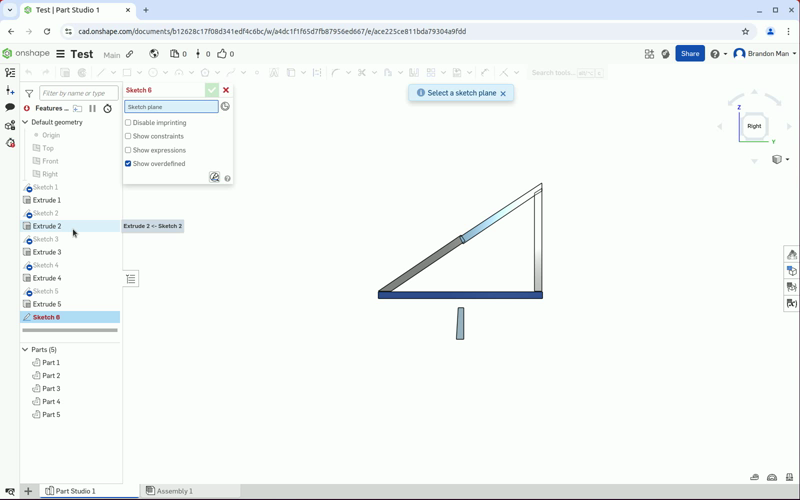
scroll(3)
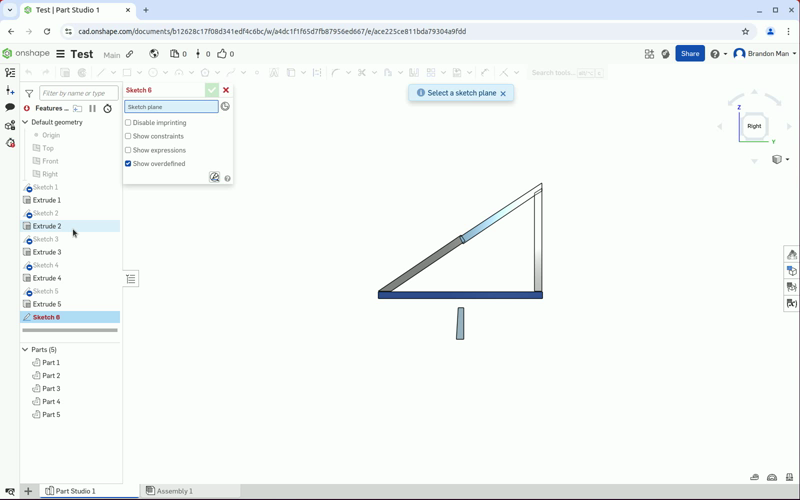
mouse_move(73, 176)
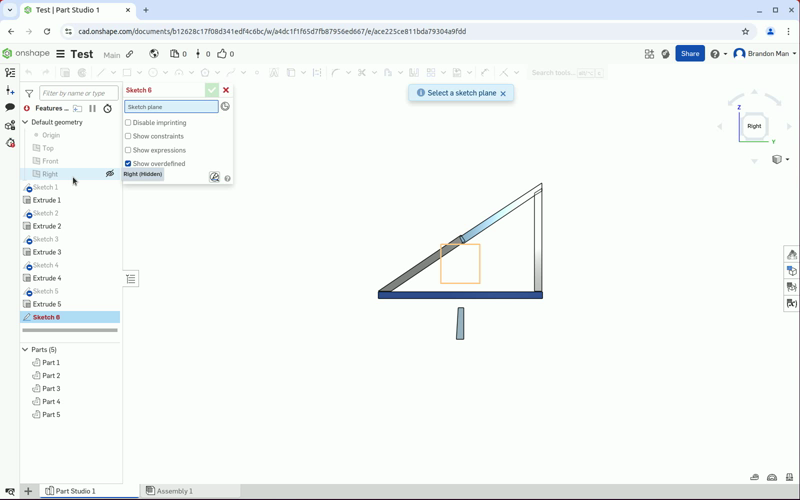
click(73, 176)
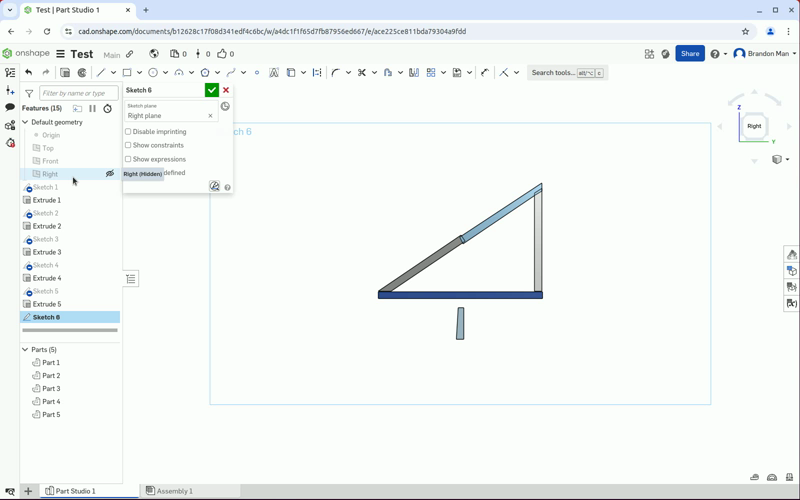
mouse_move(73, 352)
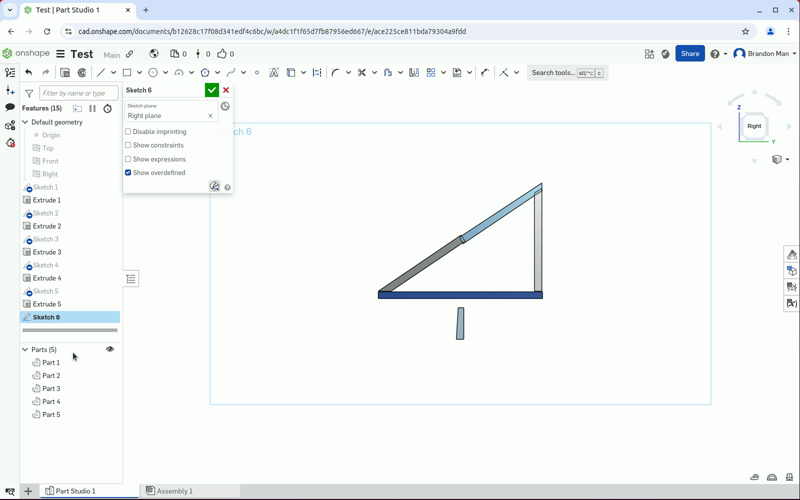
key(y)
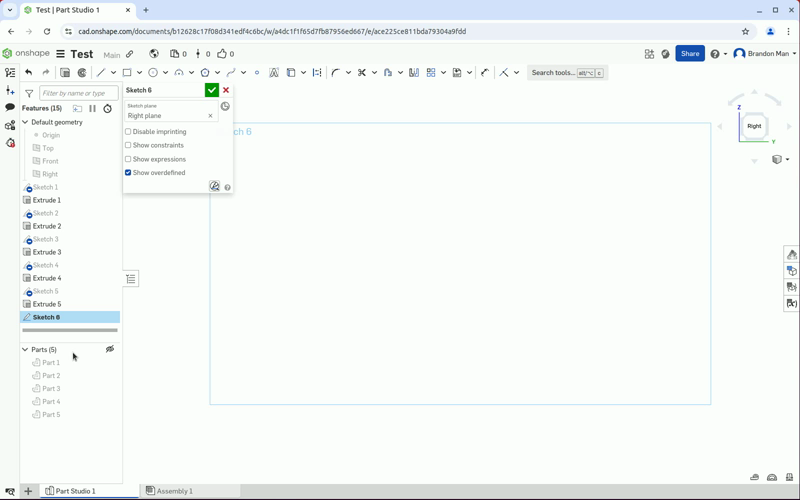
key(l)
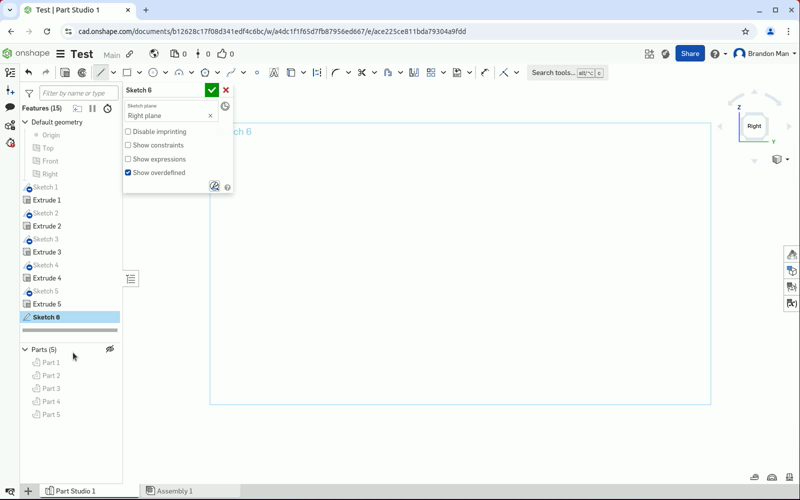
key_down(shift)
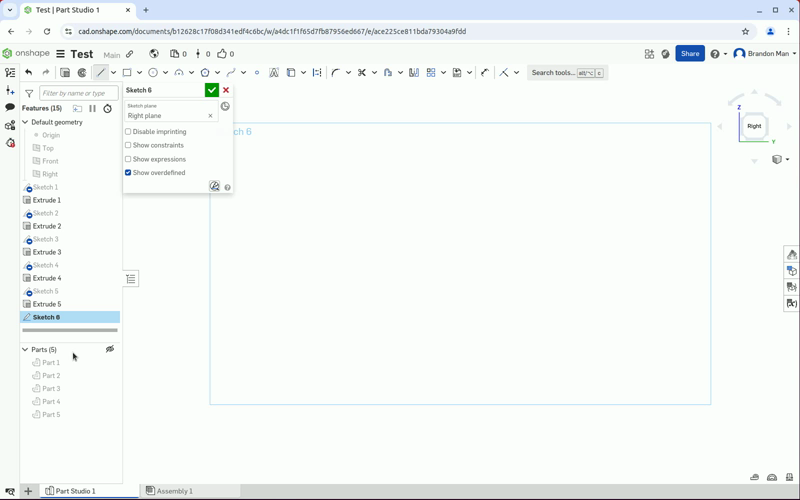
mouse_move(399, 343)
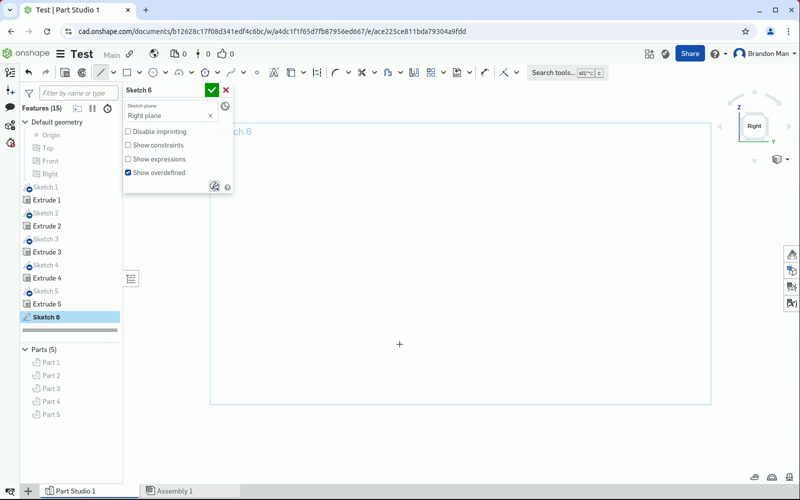
click(399, 343)
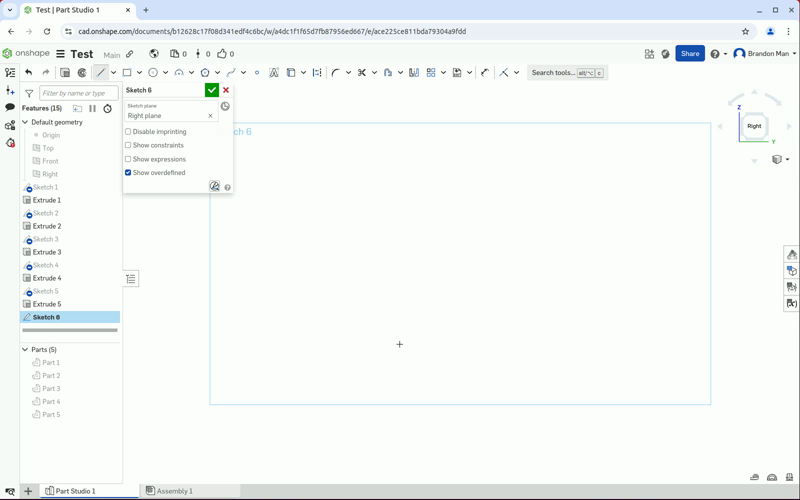
key_up(shift)
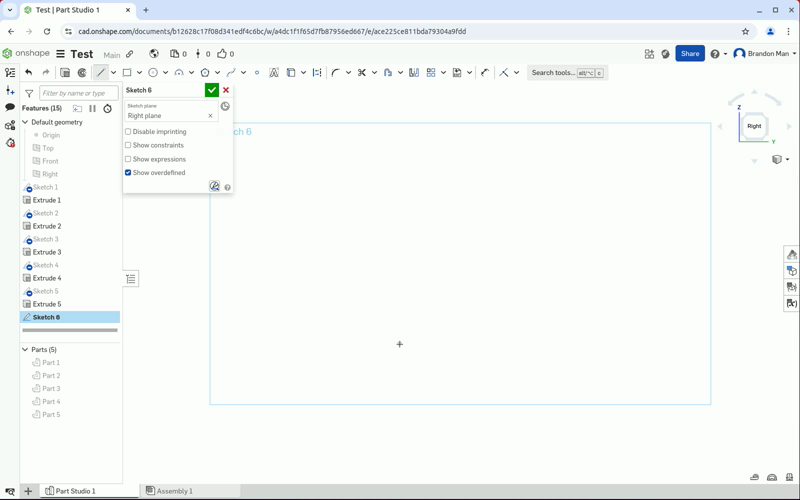
key_down(shift)
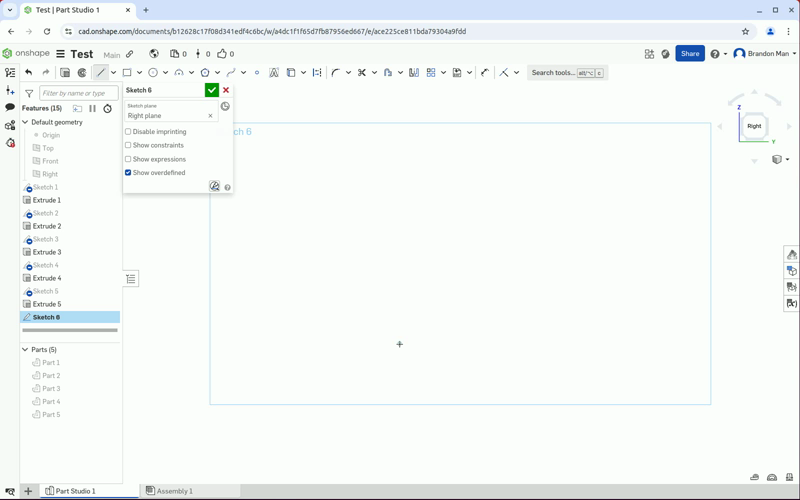
mouse_move(522, 343)
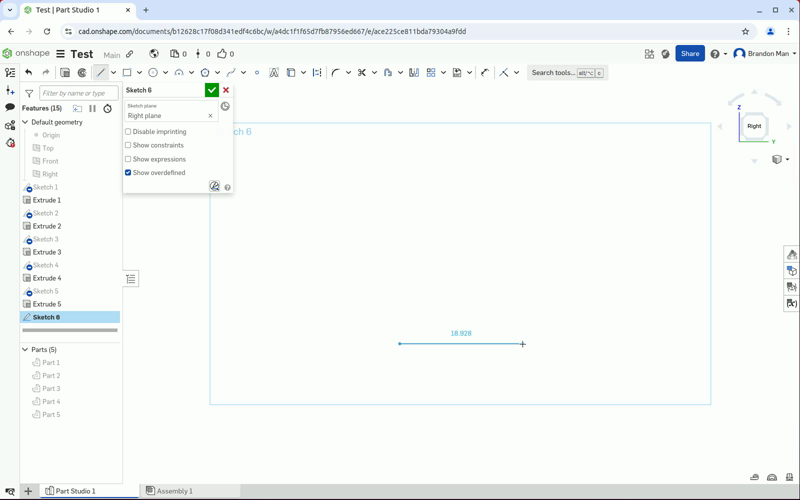
click(522, 343)
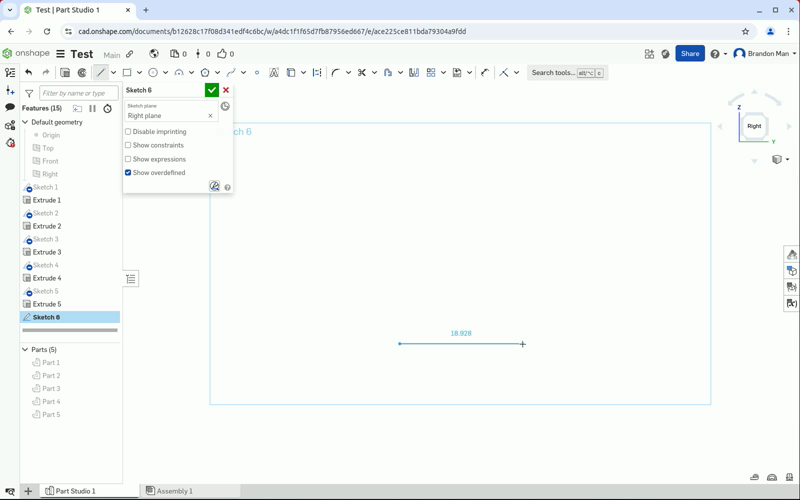
key_up(shift)
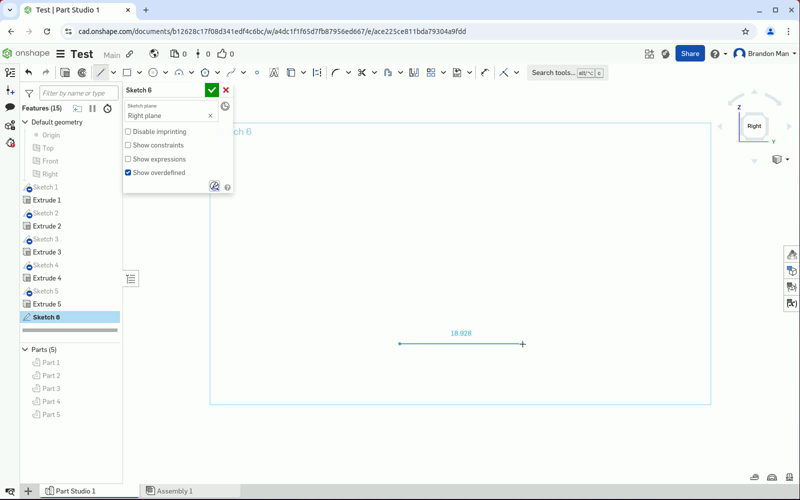
key_down(shift)
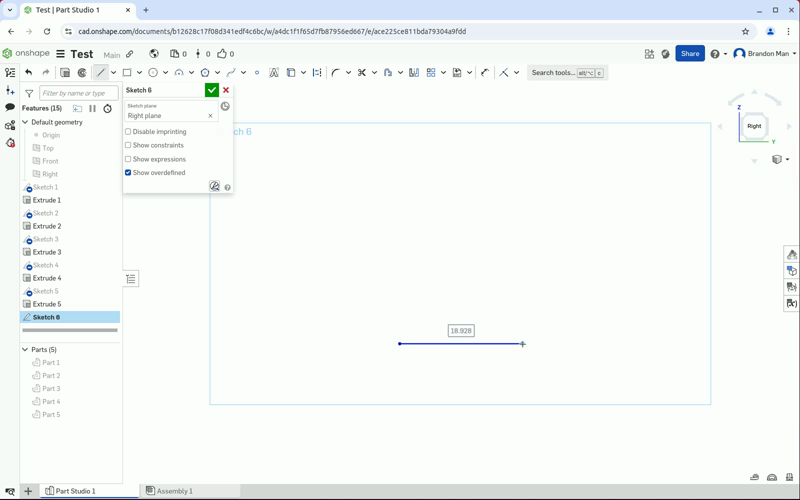
mouse_move(552, 343)
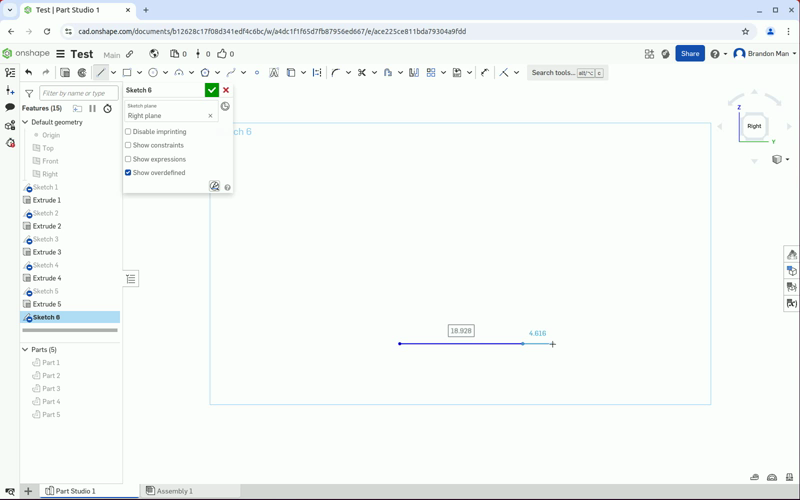
mouse_move(522, 338)
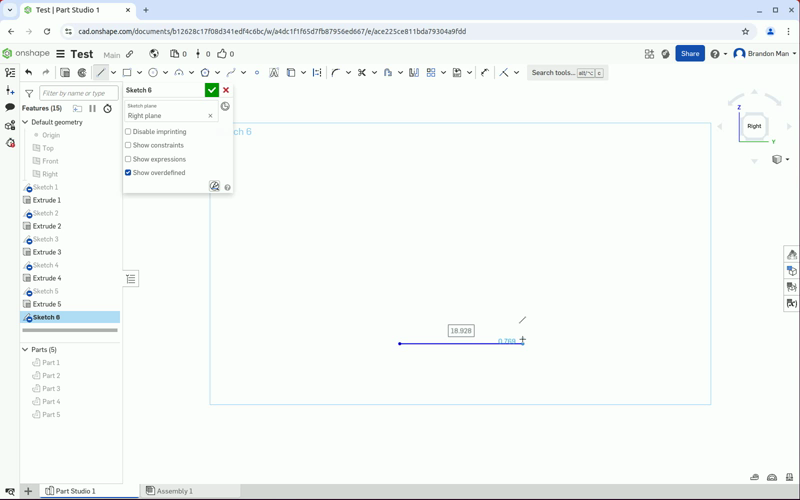
scroll(6)
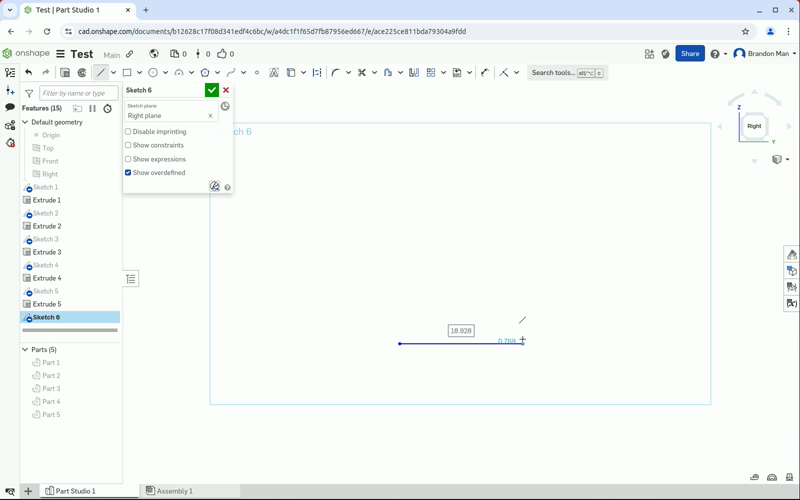
scroll(6)
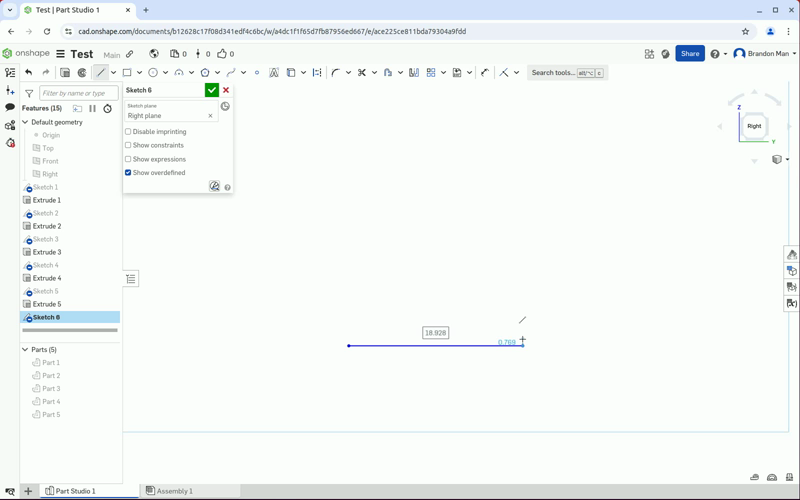
scroll(6)
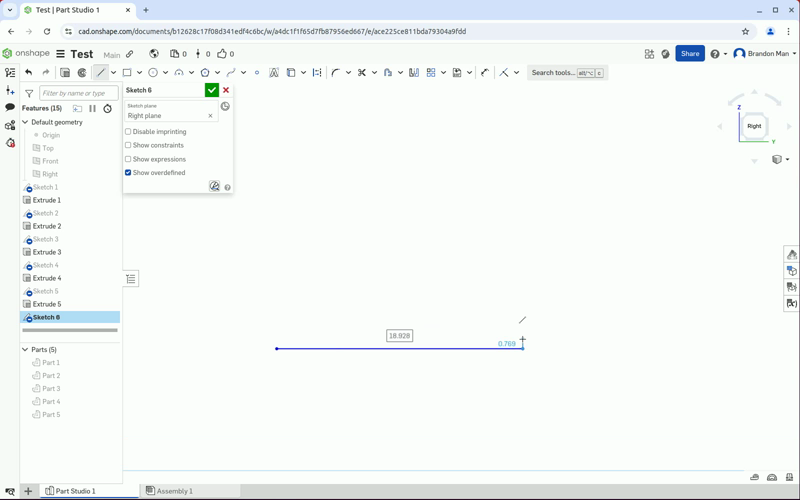
scroll(6)
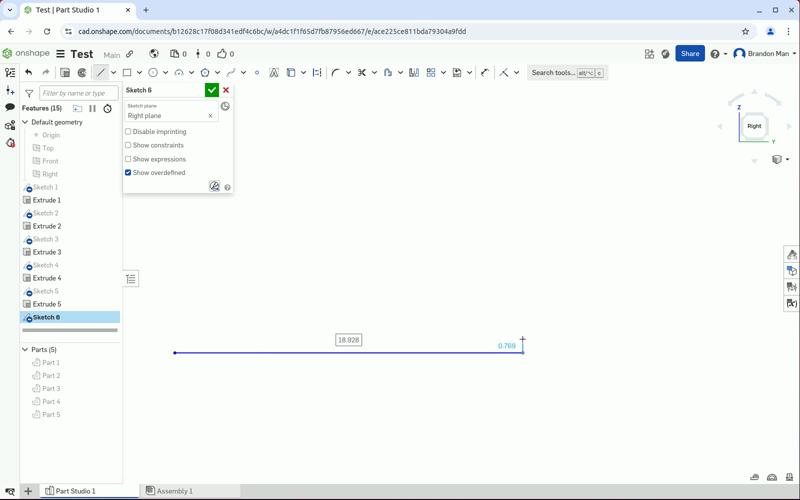
scroll(6)
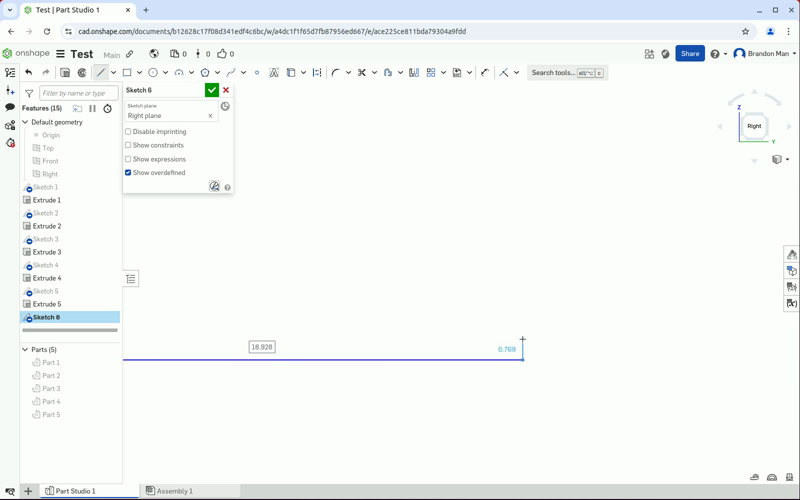
scroll(6)
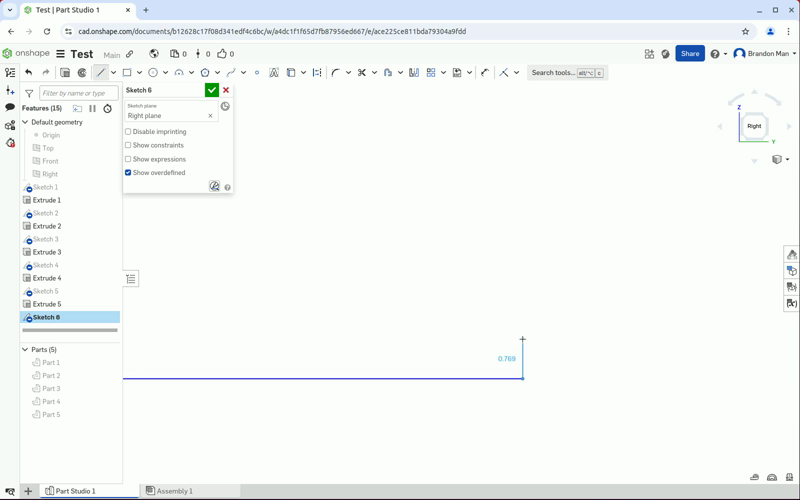
scroll(6)
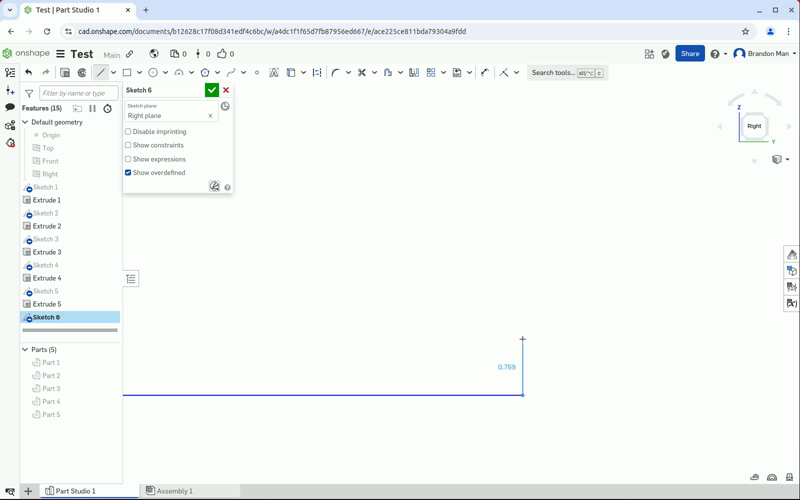
click(522, 338)
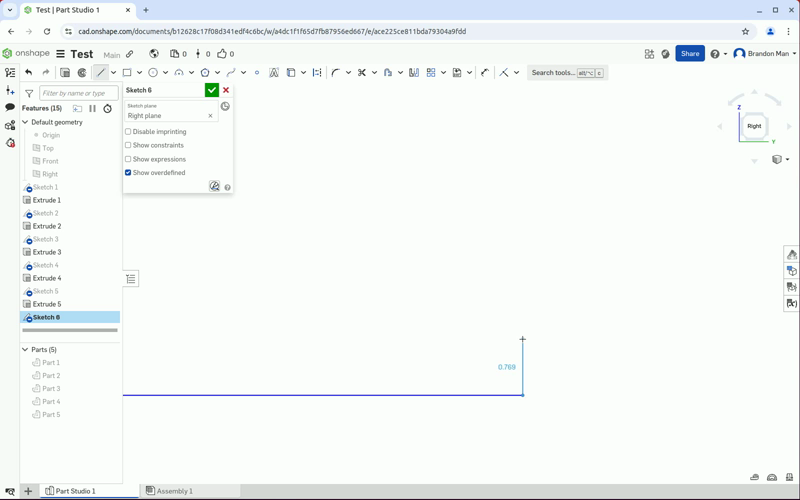
scroll(-6)
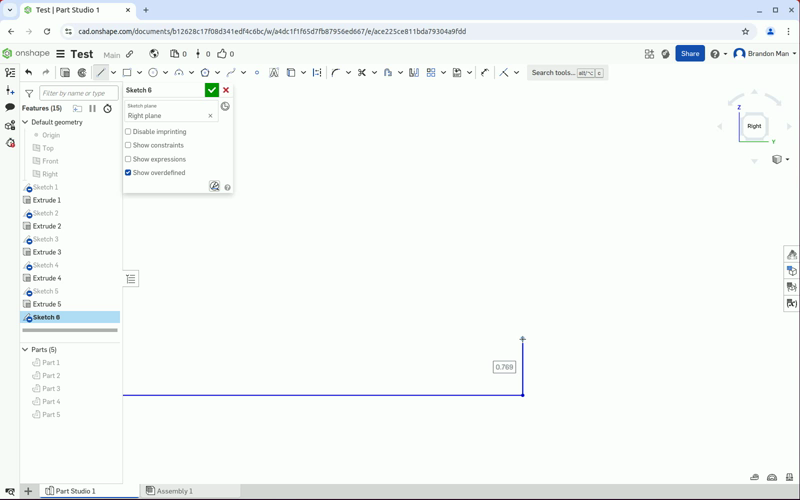
scroll(-6)
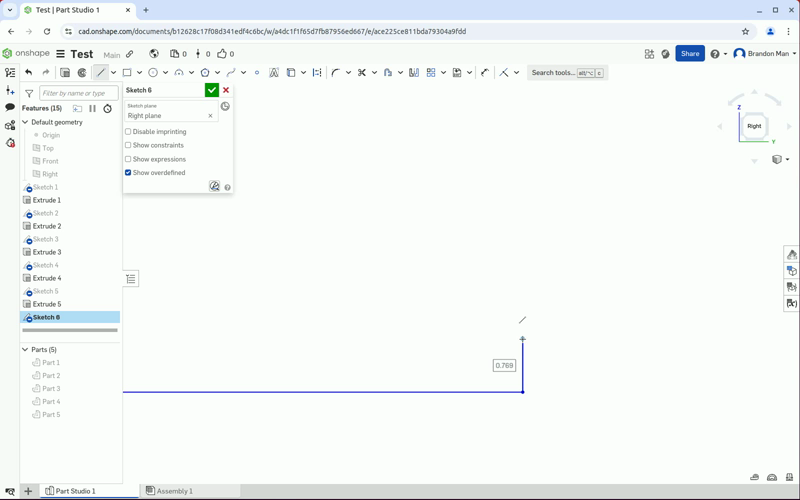
scroll(-6)
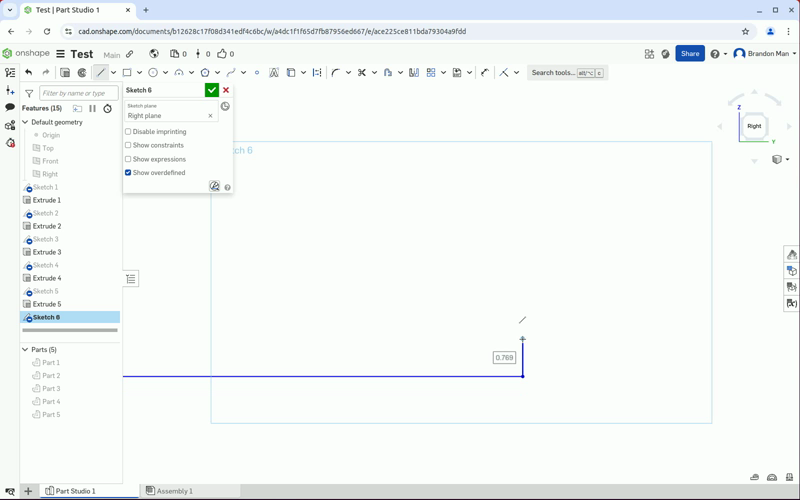
scroll(-6)
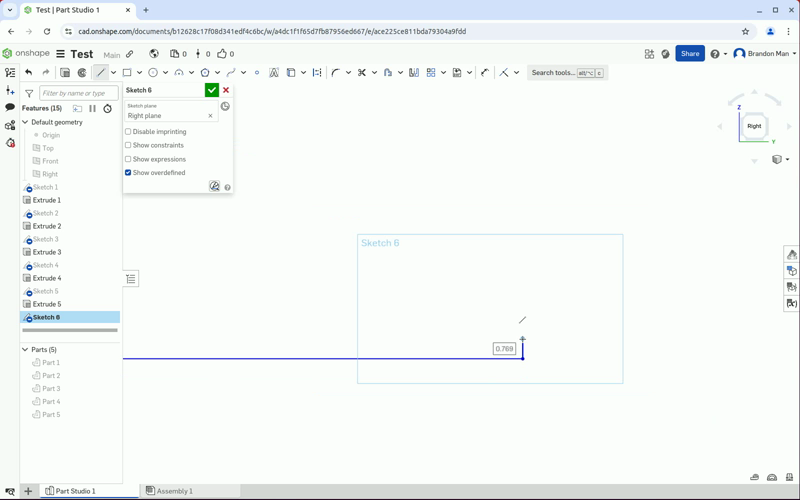
scroll(-6)
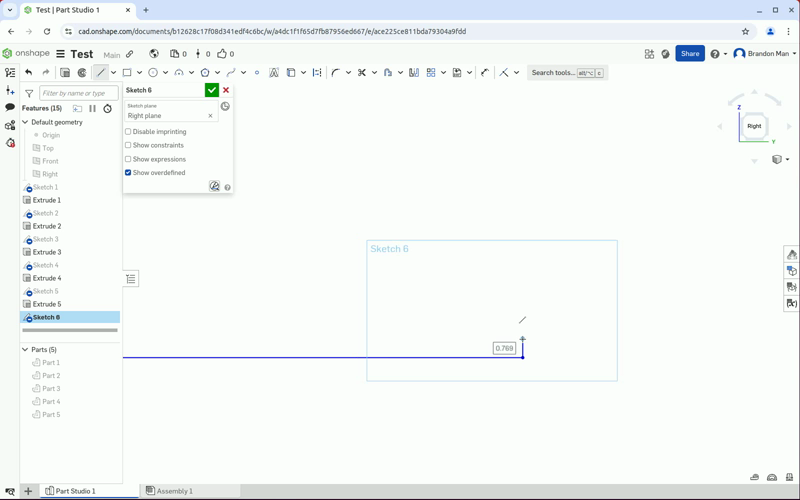
scroll(-6)
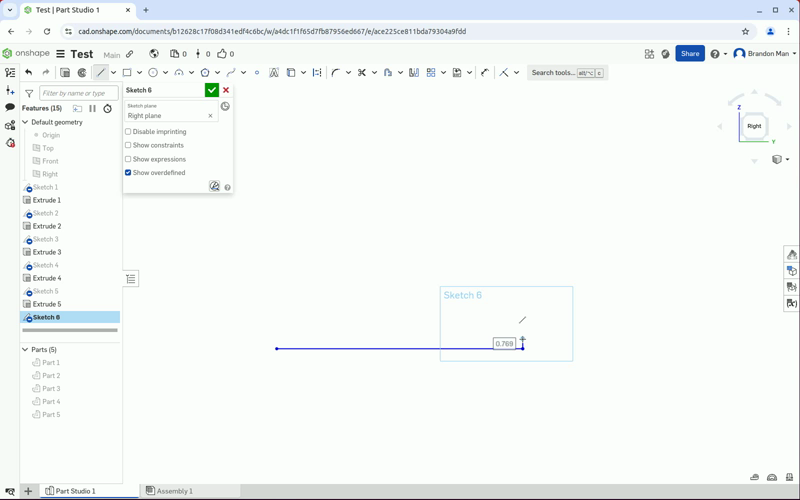
scroll(-6)
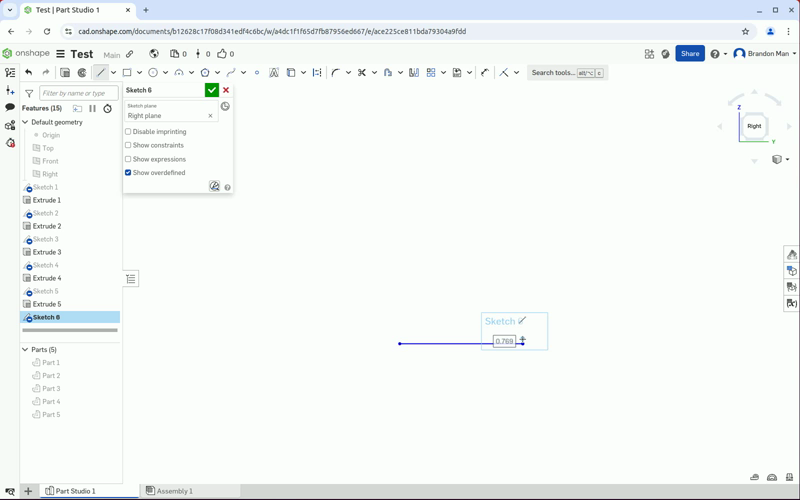
key_up(shift)
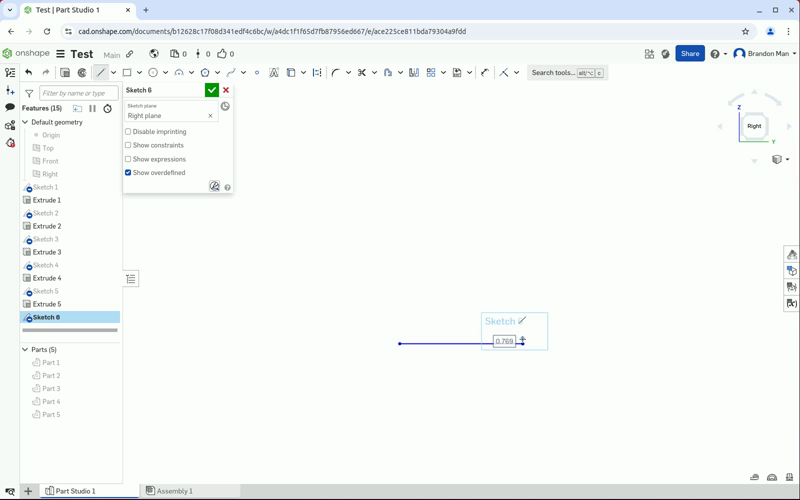
key_down(shift)
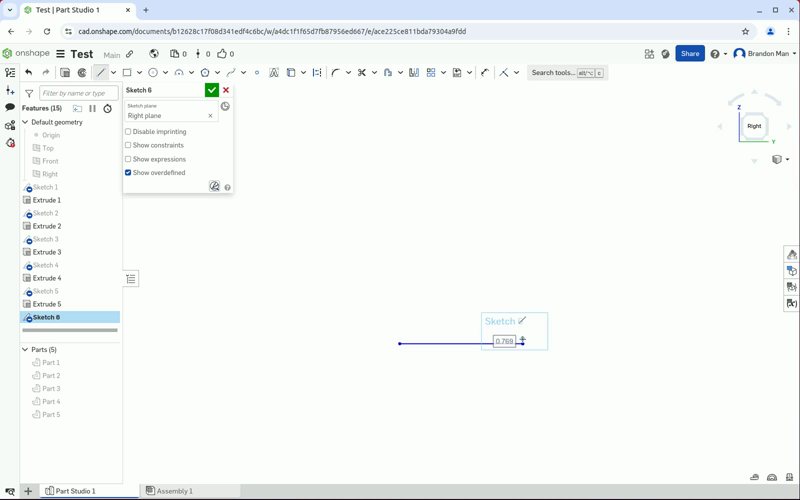
mouse_move(552, 338)
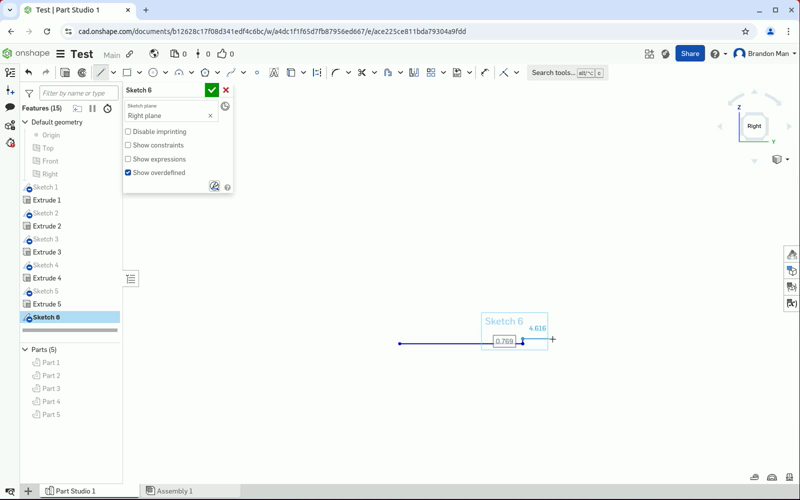
mouse_move(463, 338)
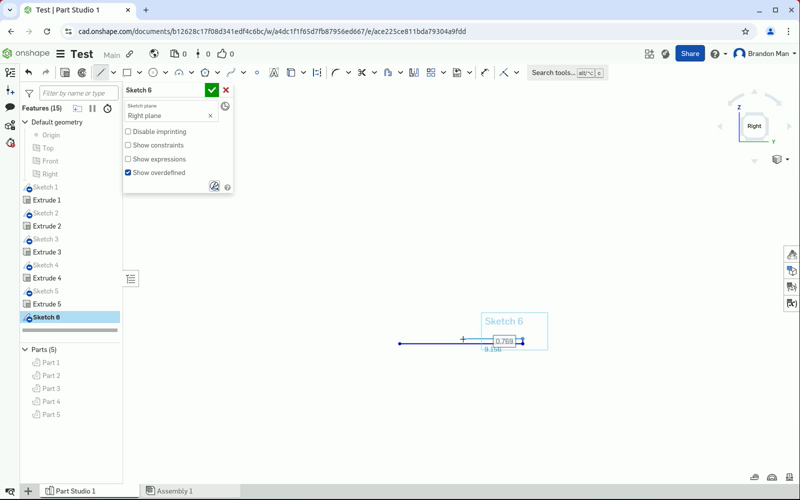
click(463, 338)
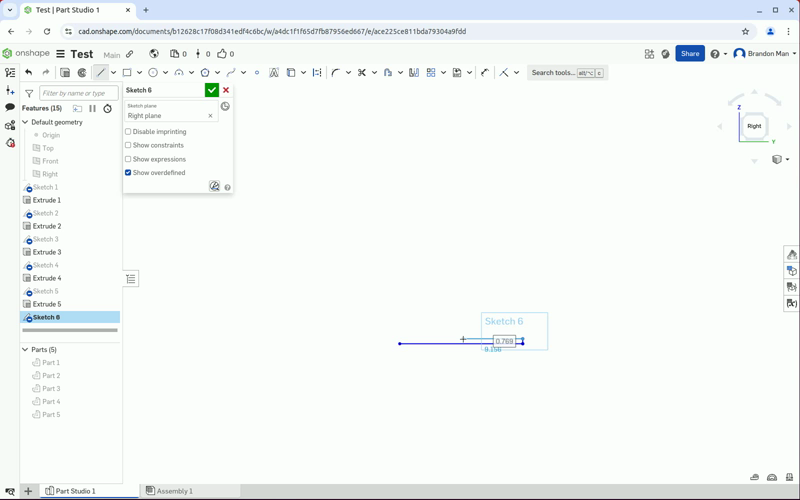
key_up(shift)
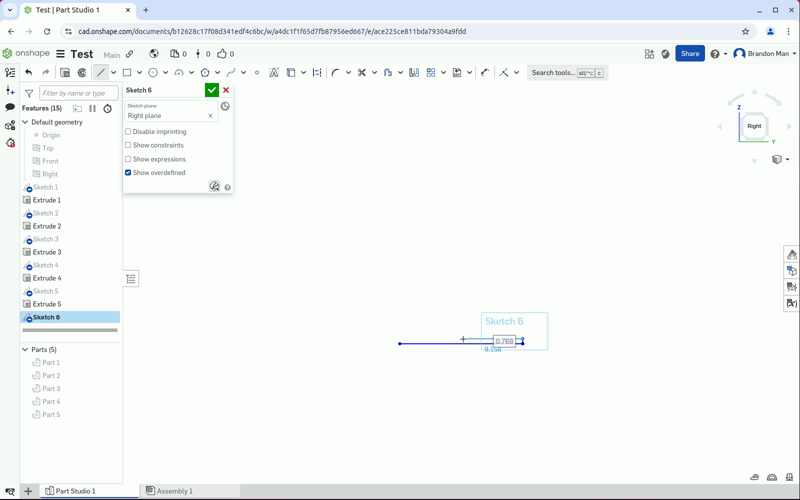
key_down(shift)
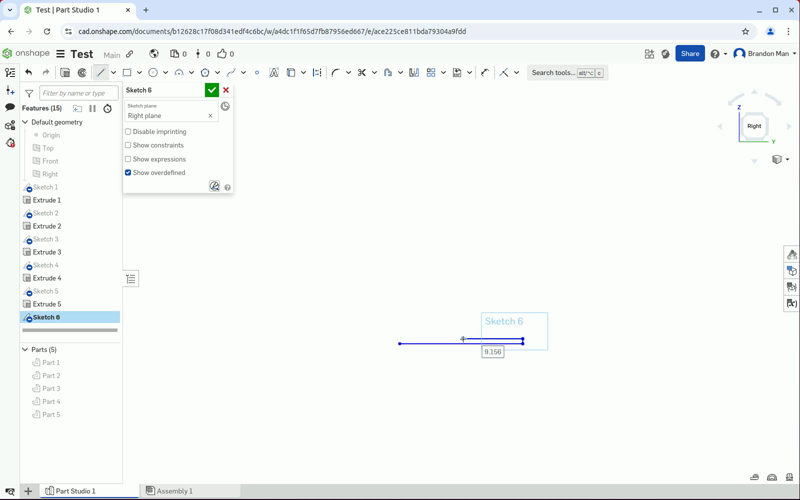
mouse_move(493, 338)
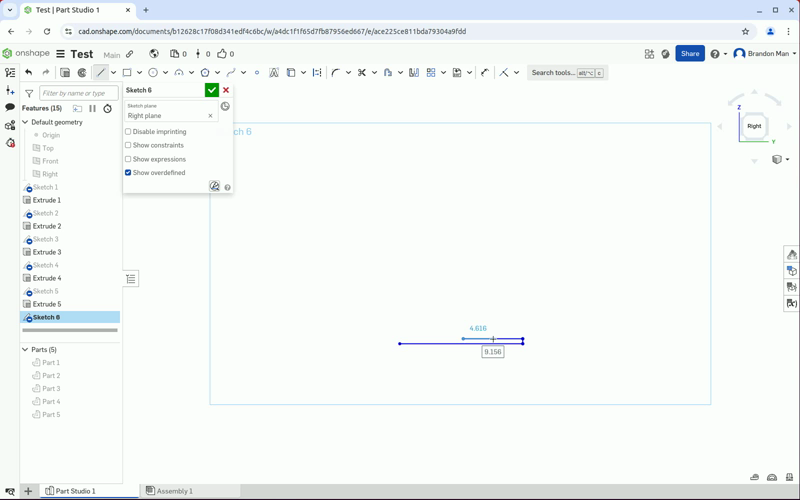
mouse_move(459, 338)
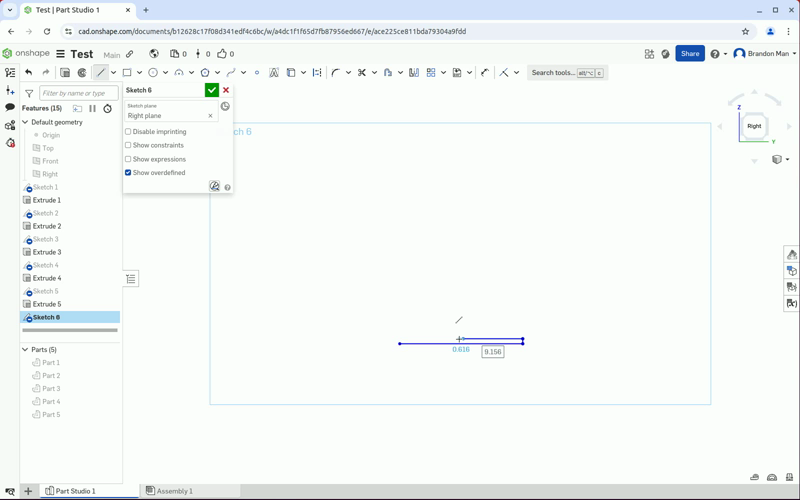
scroll(6)
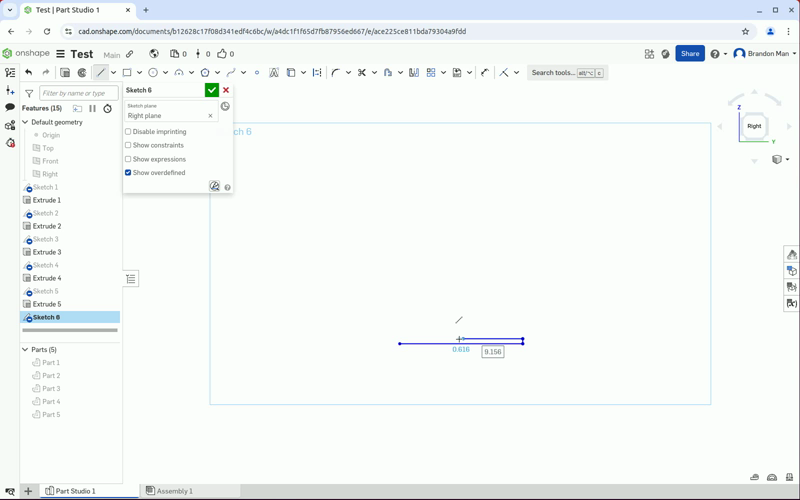
scroll(6)
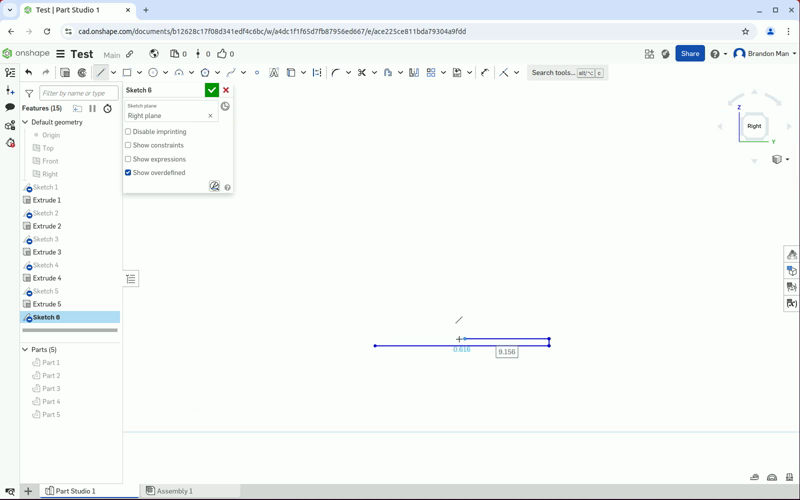
scroll(6)
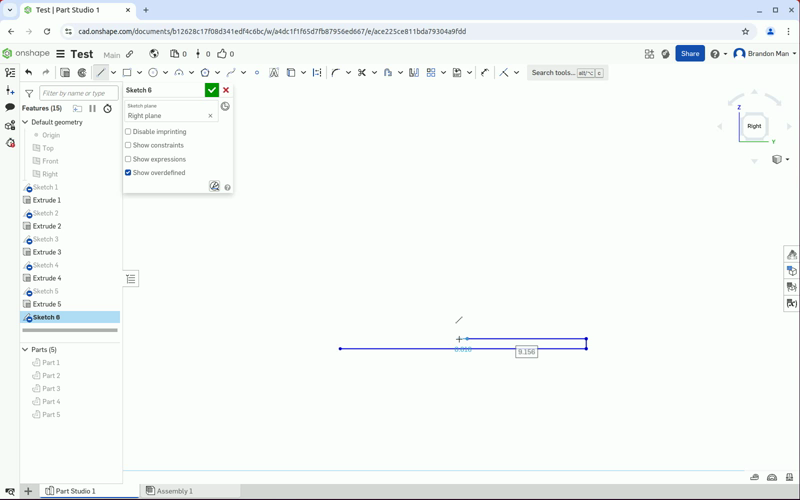
scroll(6)
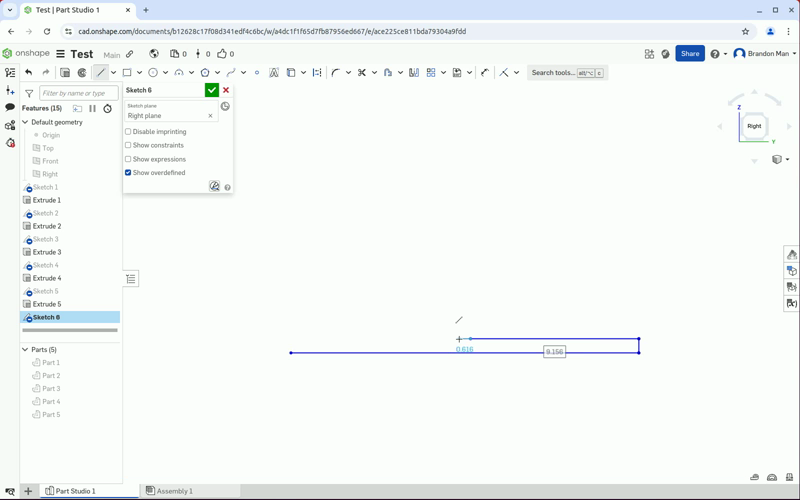
scroll(6)
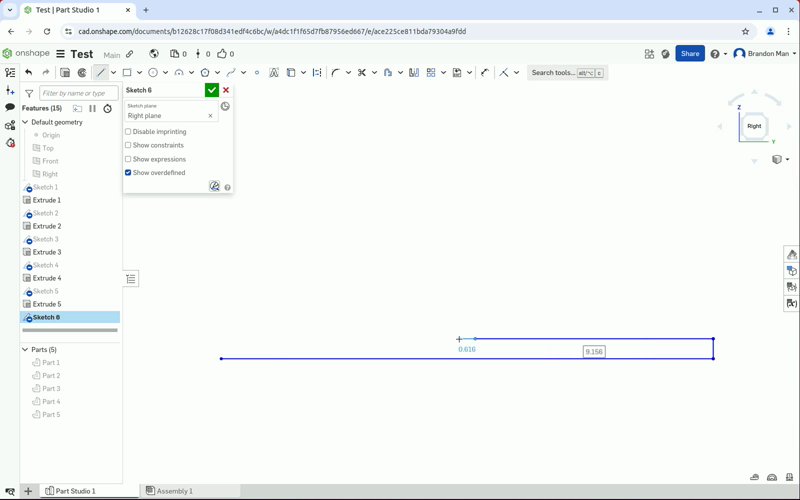
scroll(6)
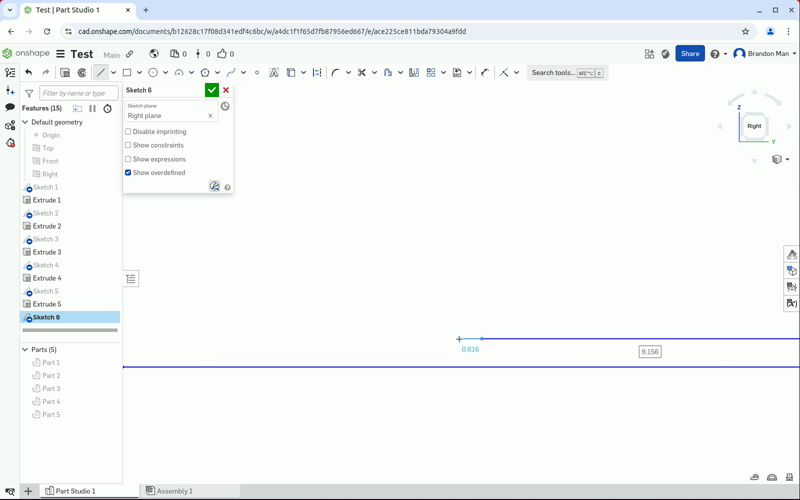
scroll(6)
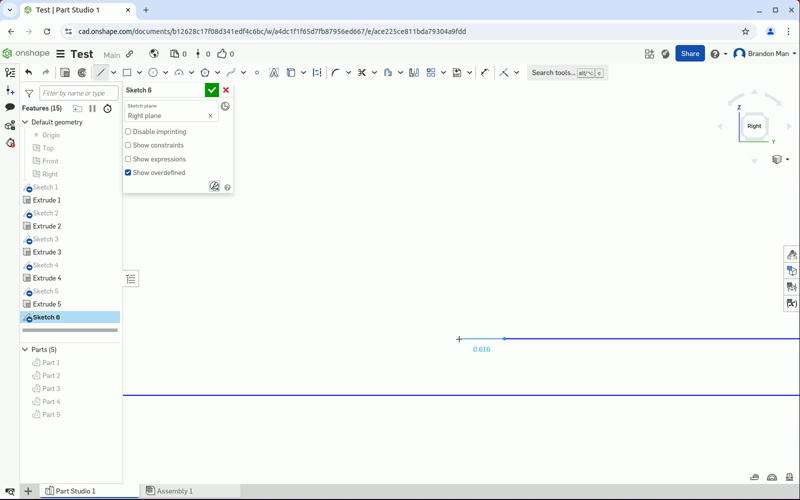
click(459, 338)
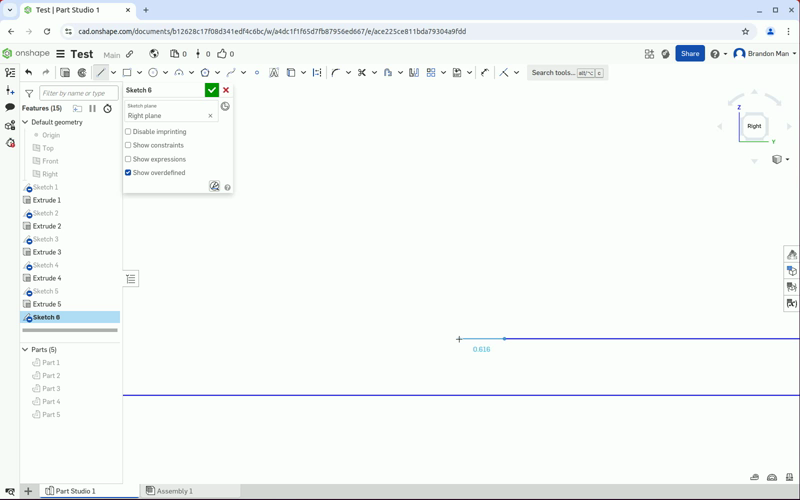
scroll(-6)
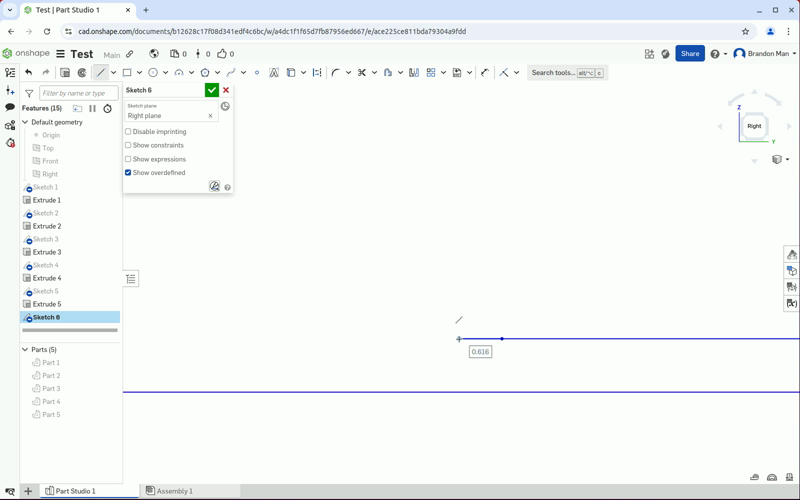
scroll(-6)
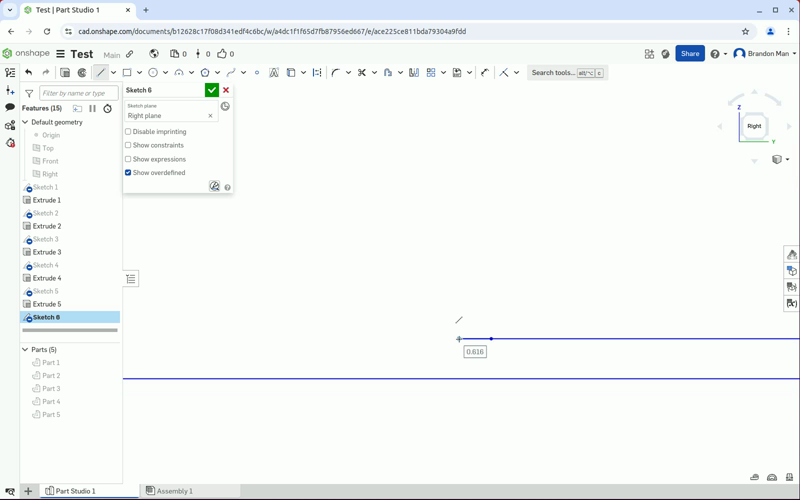
scroll(-6)
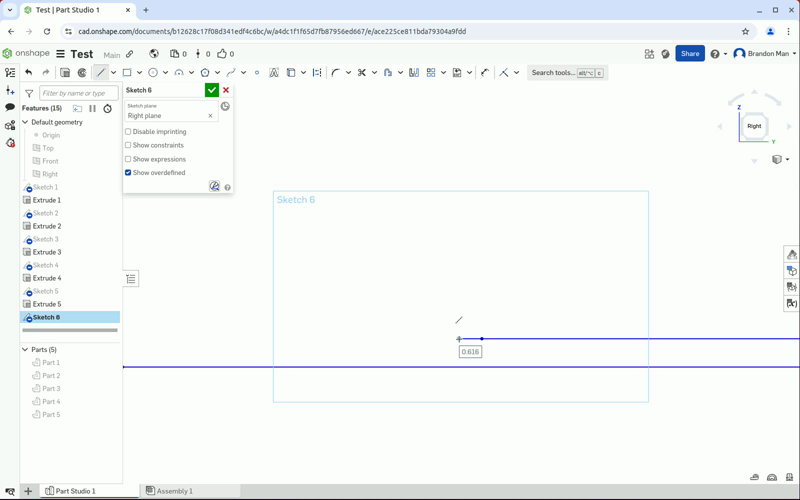
scroll(-6)
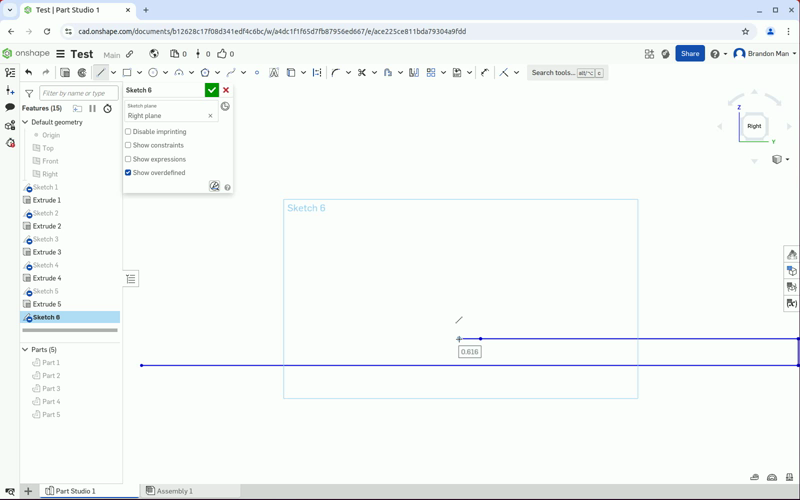
scroll(-6)
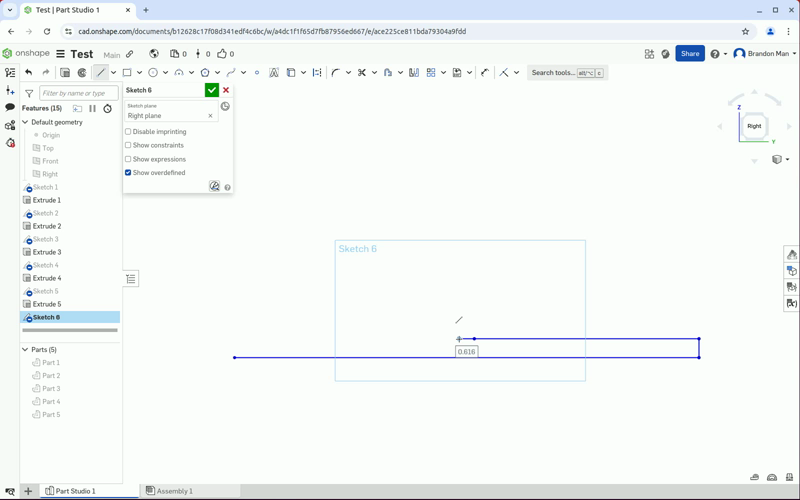
scroll(-6)
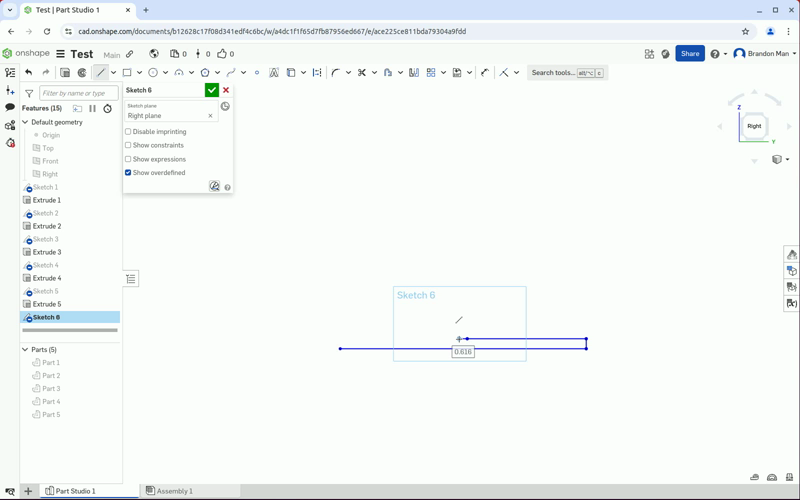
scroll(-6)
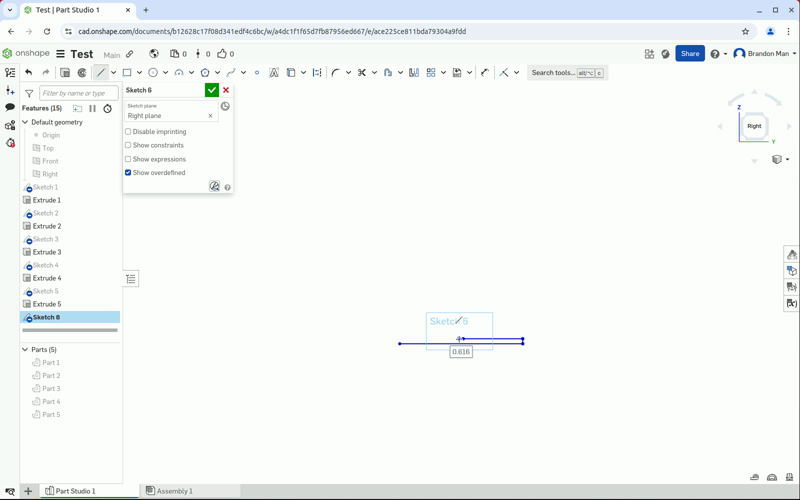
key_up(shift)
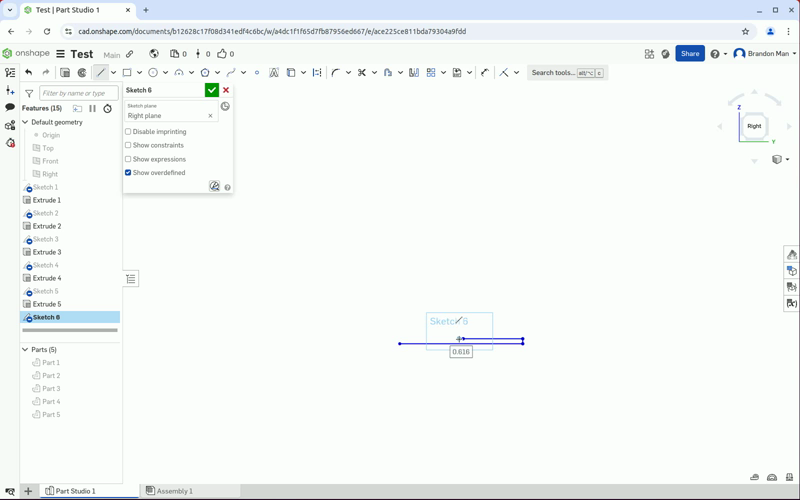
key_down(shift)
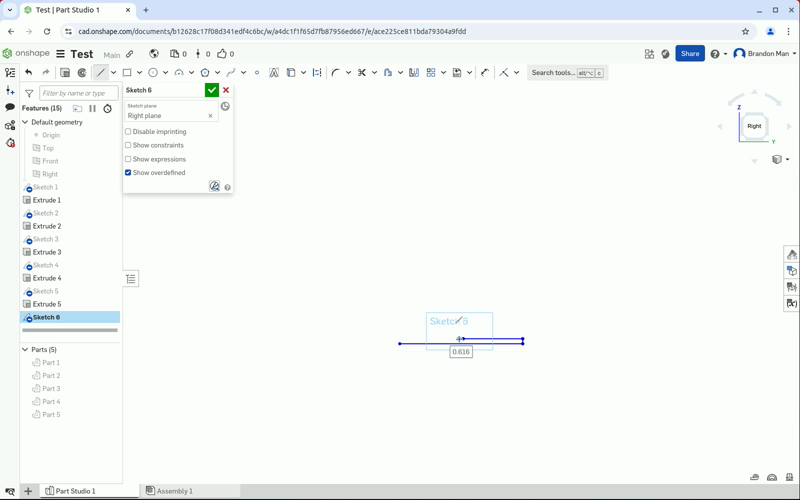
mouse_move(489, 338)
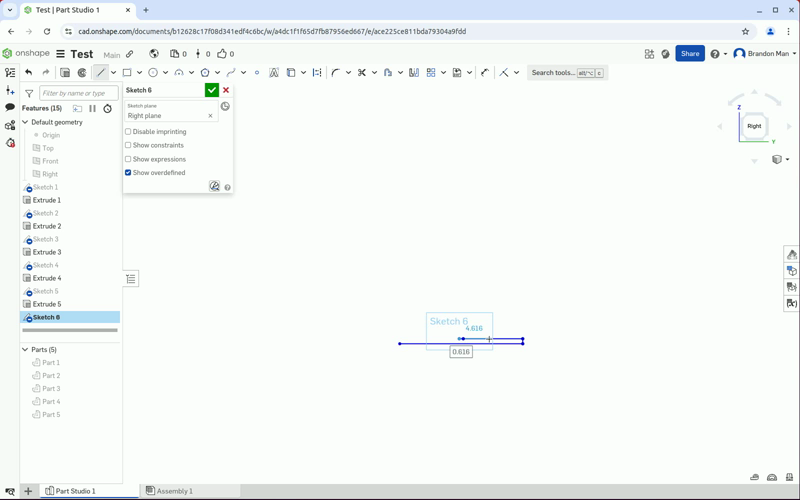
mouse_move(399, 338)
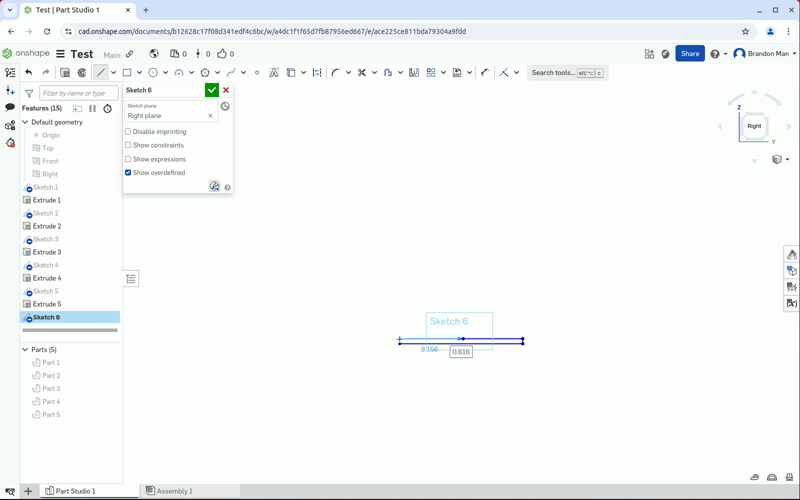
click(399, 338)
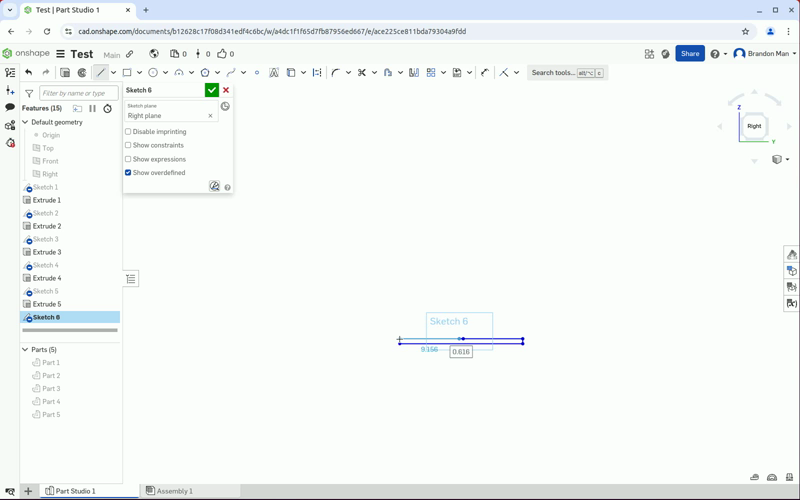
key_up(shift)
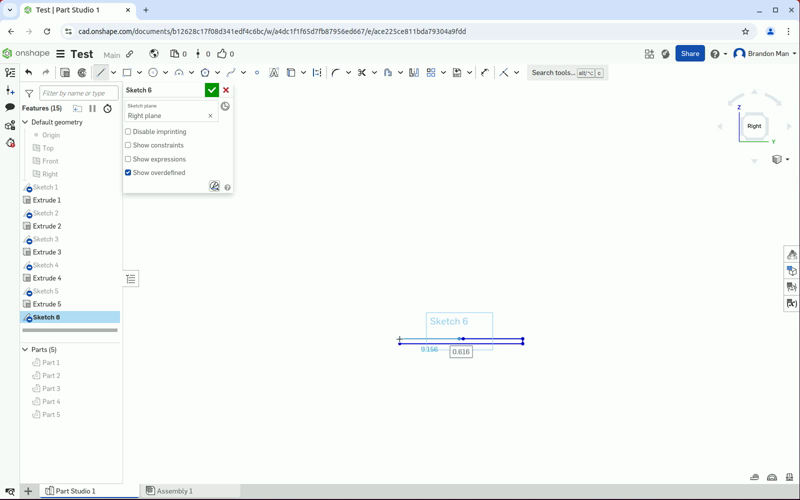
mouse_move(429, 338)
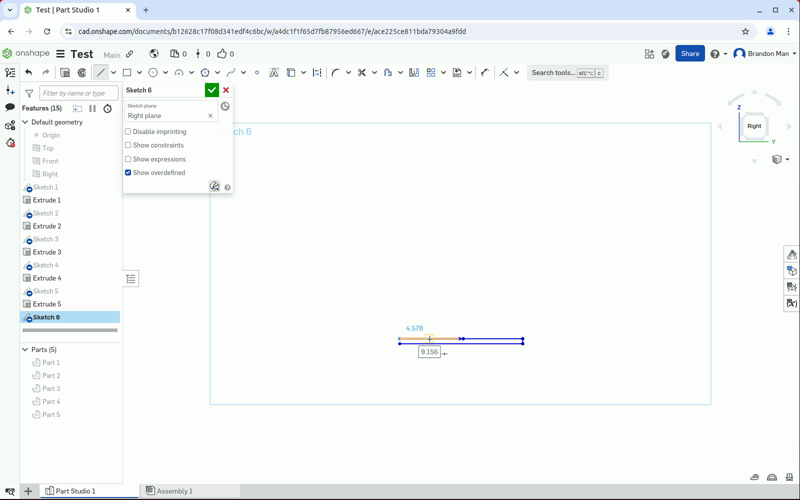
key_down(shift)
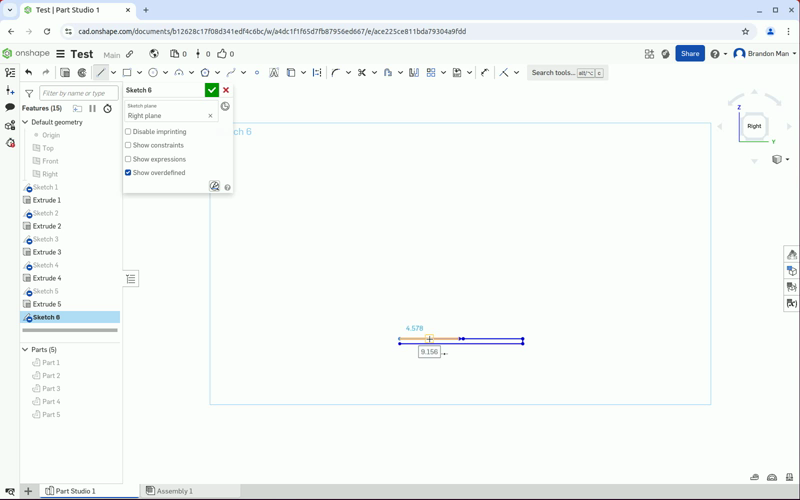
mouse_move(399, 343)
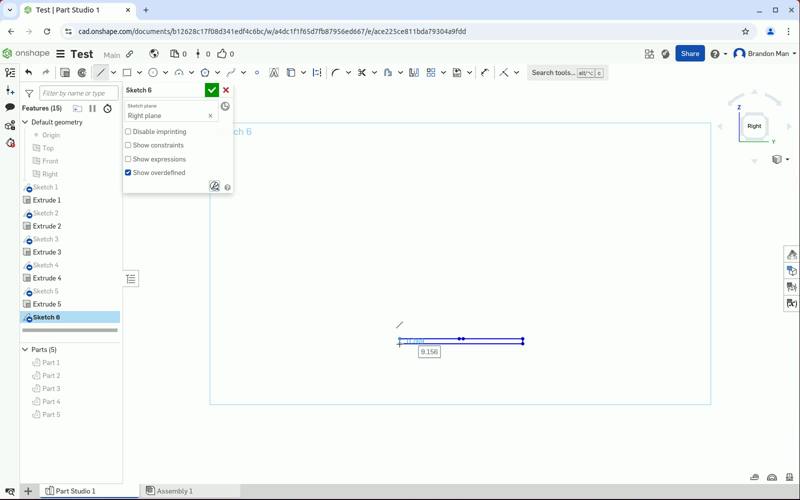
scroll(6)
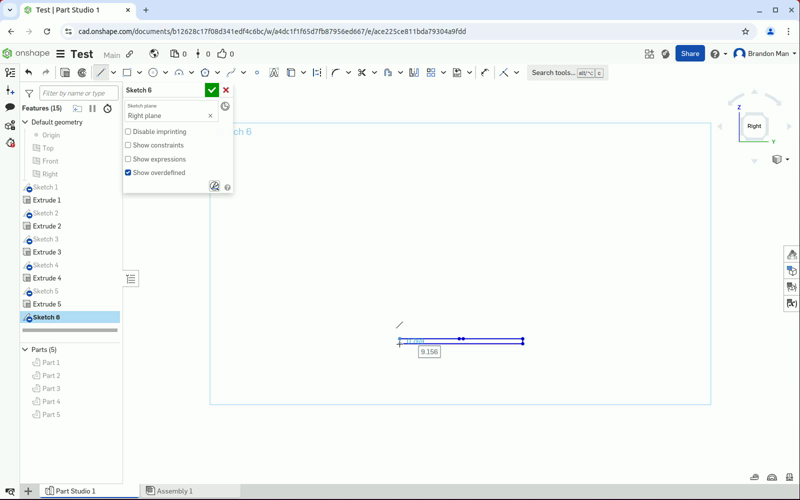
scroll(6)
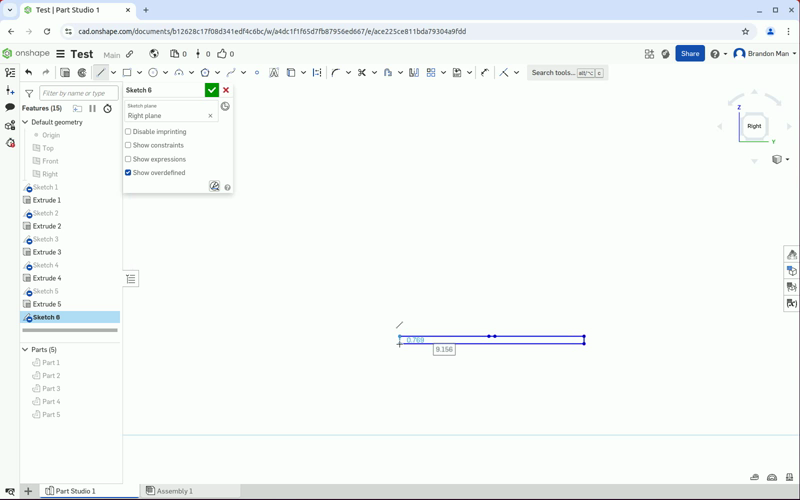
scroll(6)
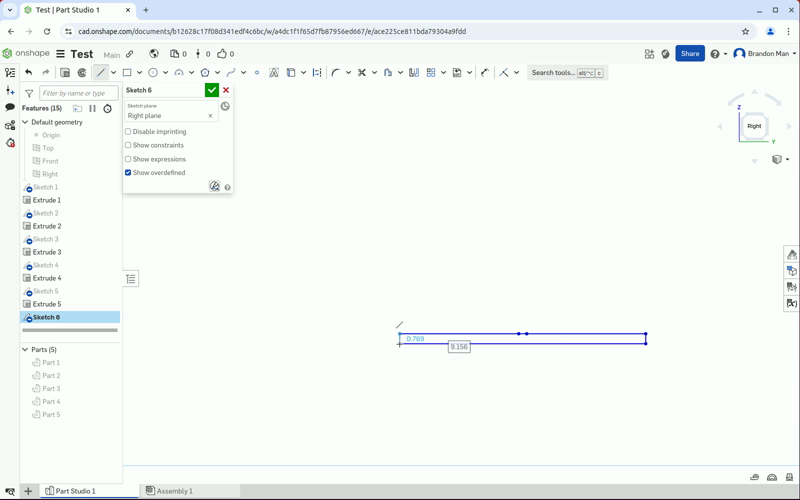
scroll(6)
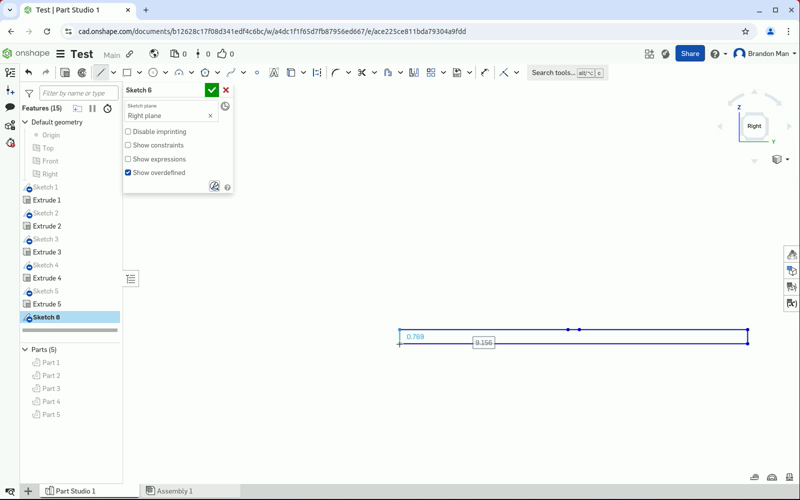
scroll(6)
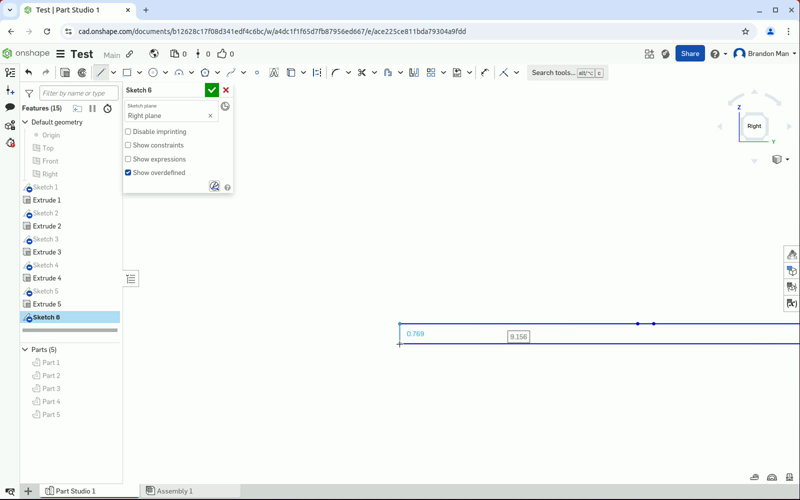
scroll(6)
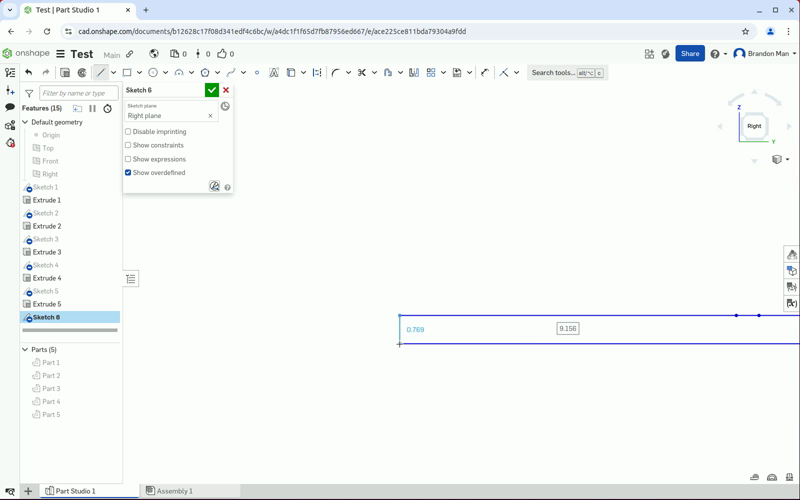
scroll(6)
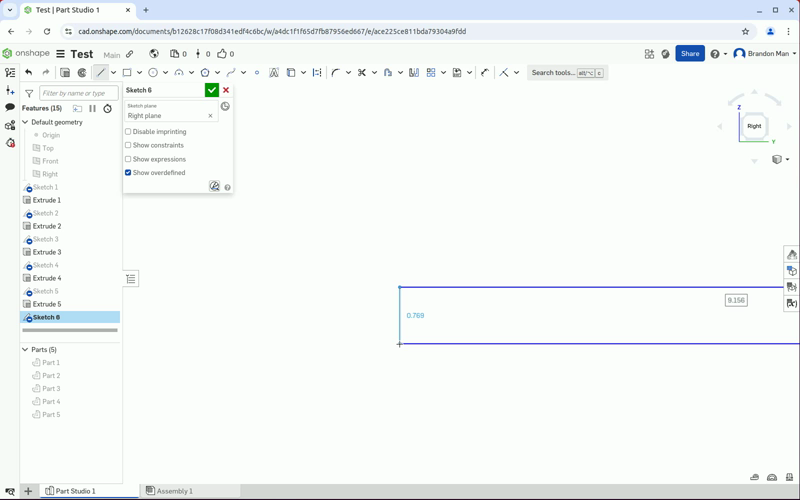
key_up(shift)
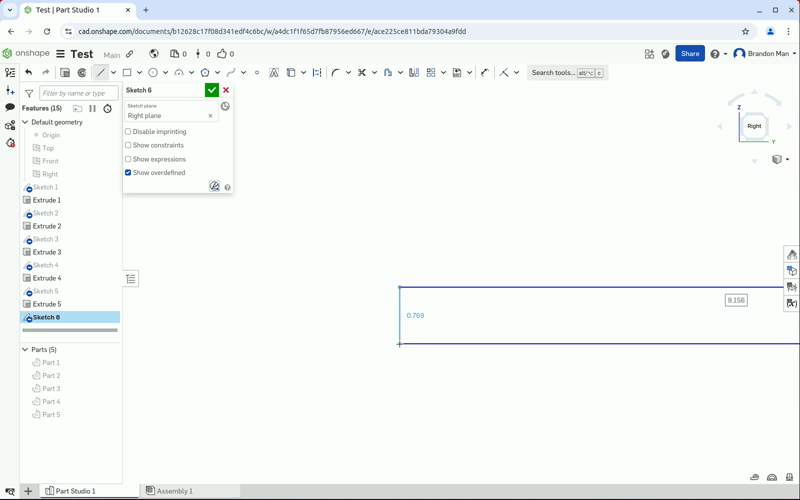
click(399, 343)
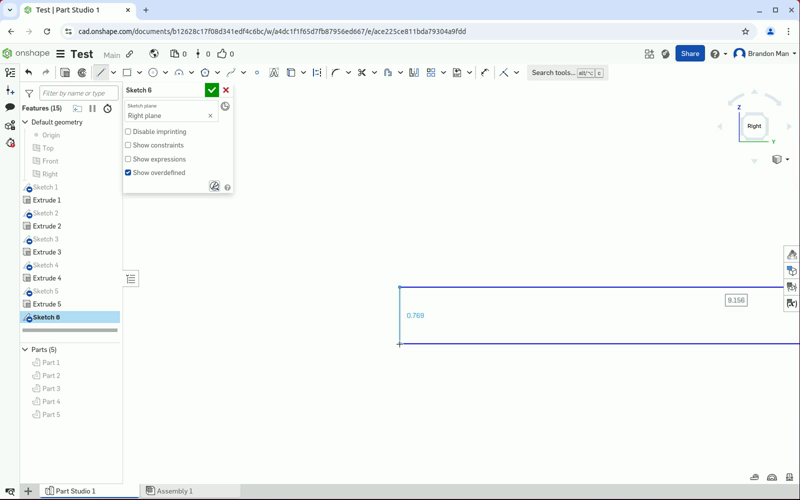
scroll(-6)
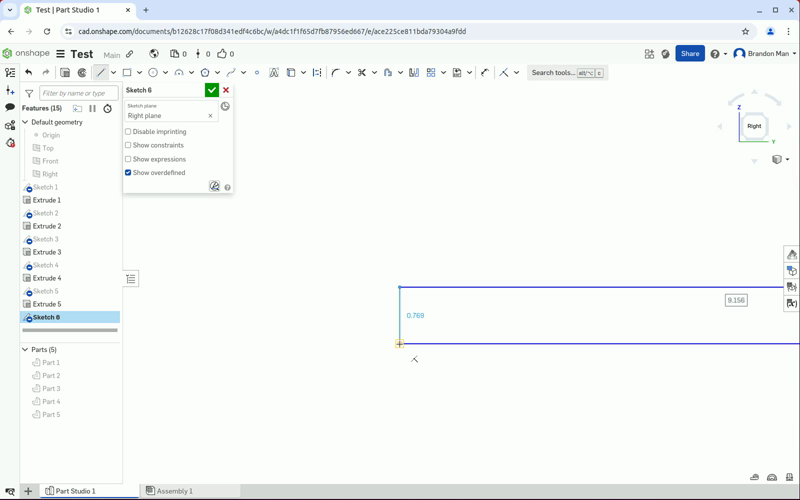
scroll(-6)
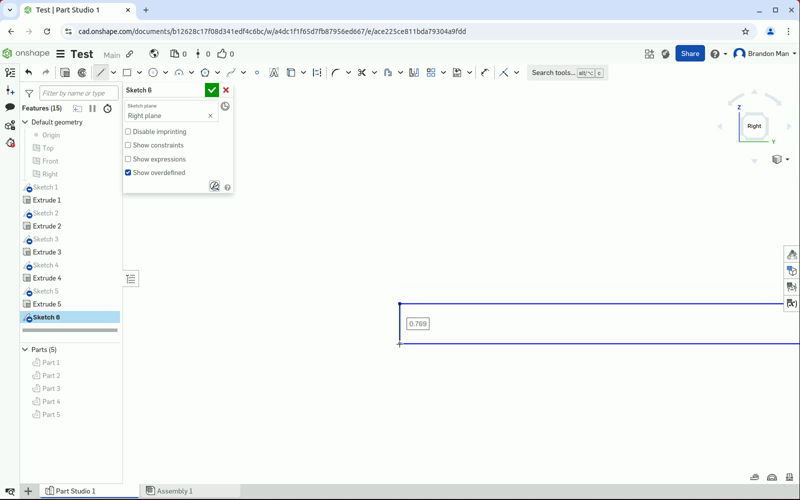
scroll(-6)
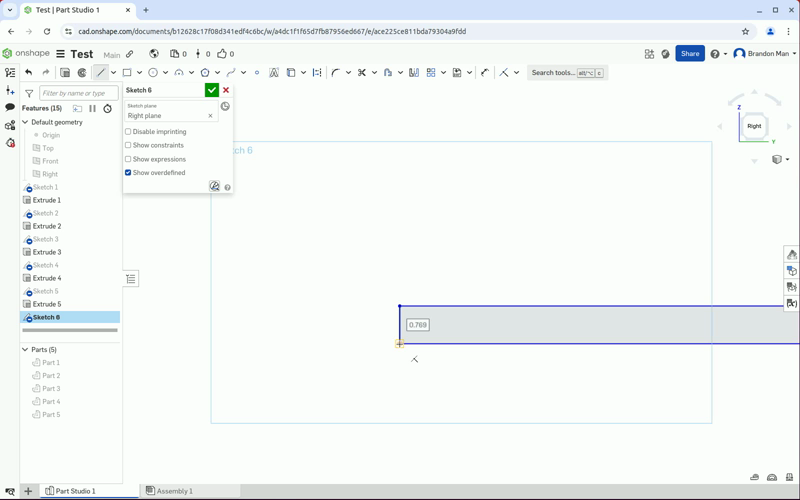
scroll(-6)
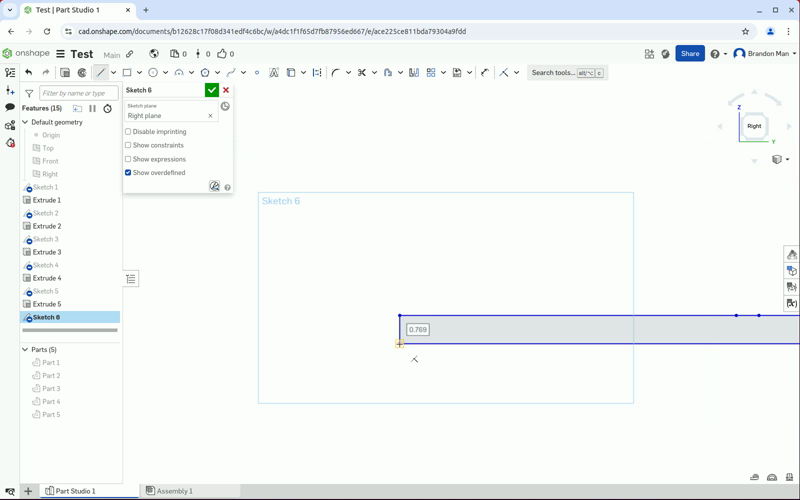
scroll(-6)
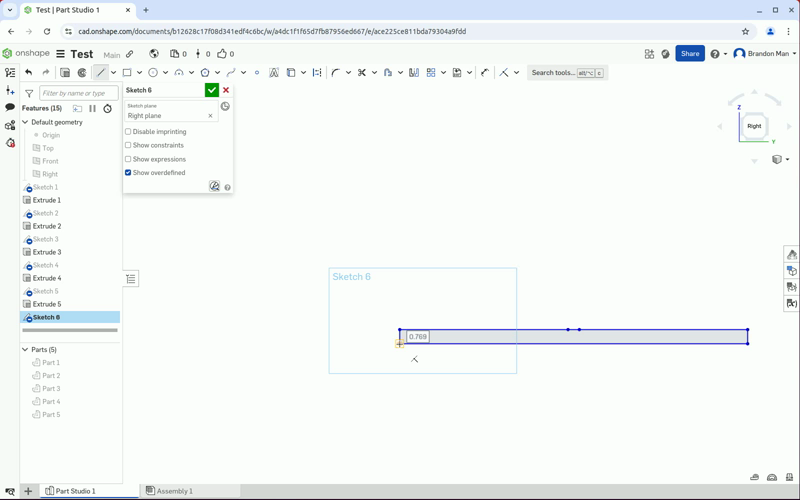
scroll(-6)
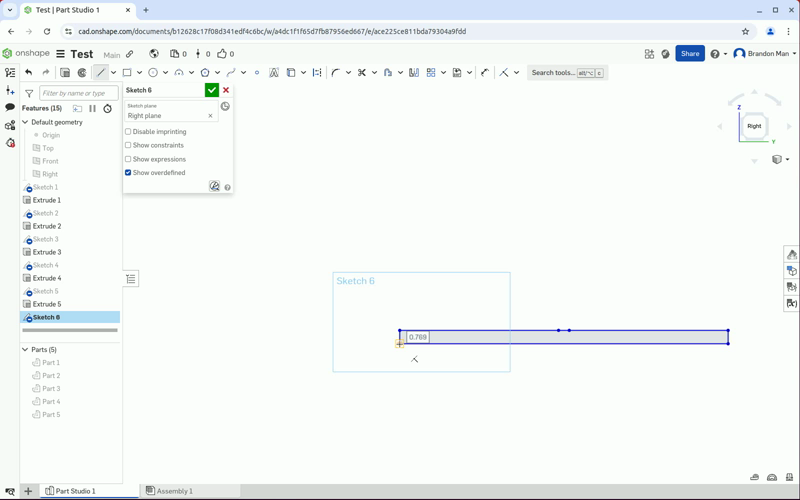
scroll(-6)
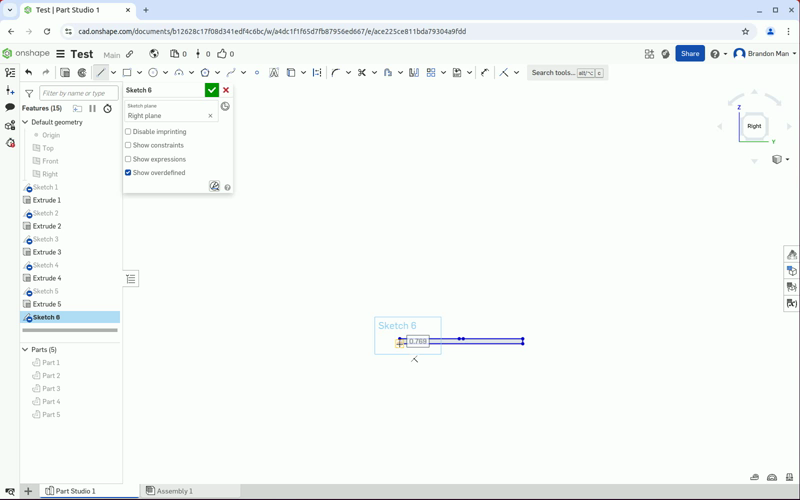
key(esc)
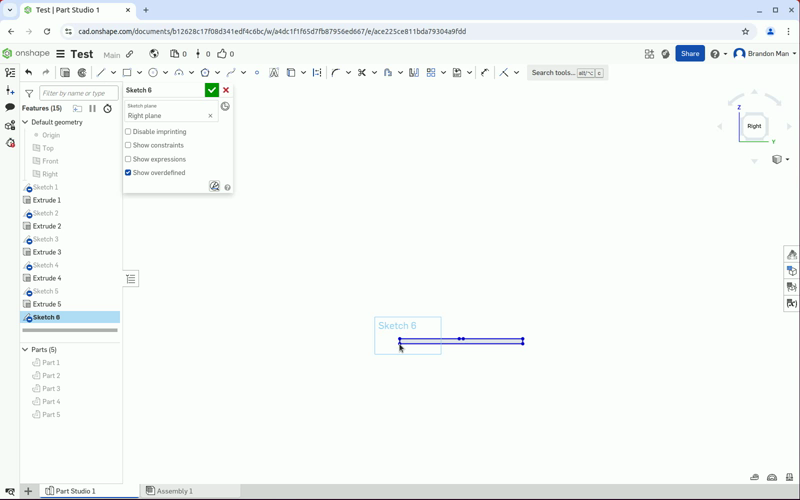
mouse_move(444, 340)
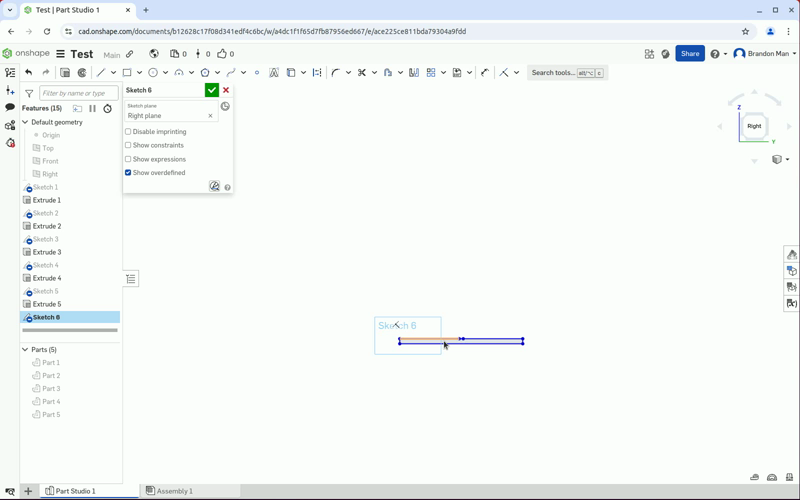
scroll(6)
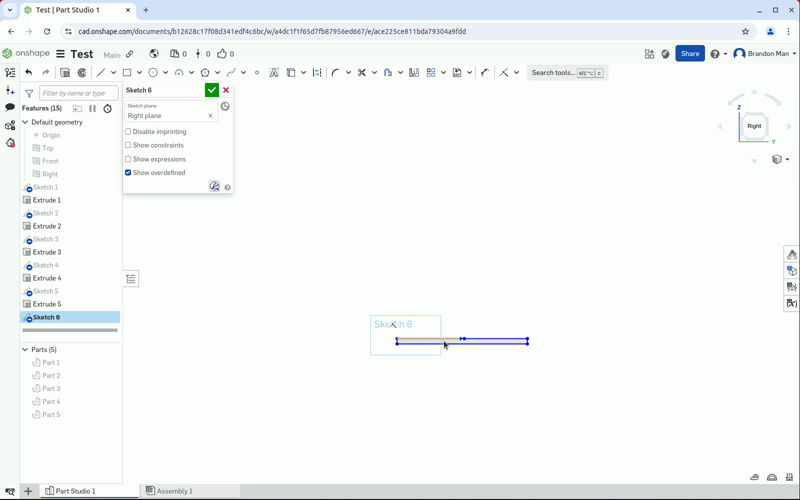
scroll(6)
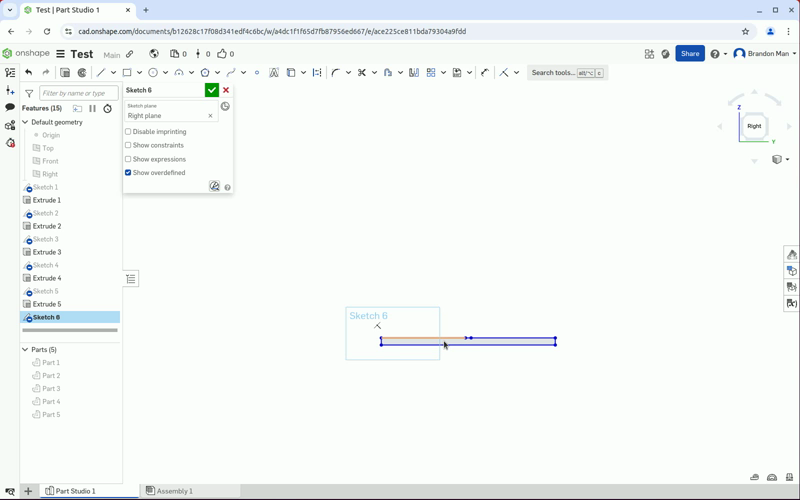
scroll(6)
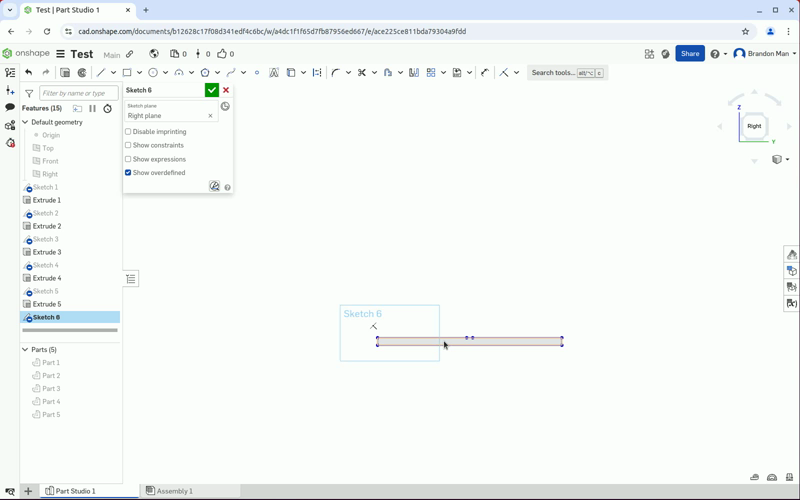
scroll(6)
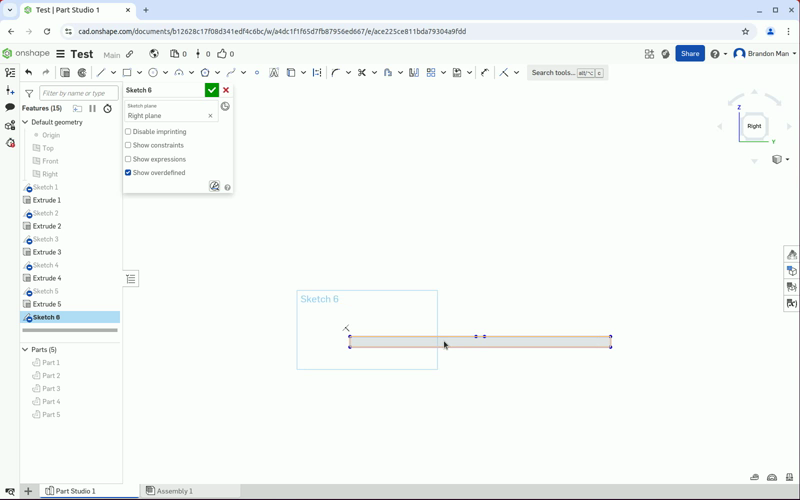
scroll(6)
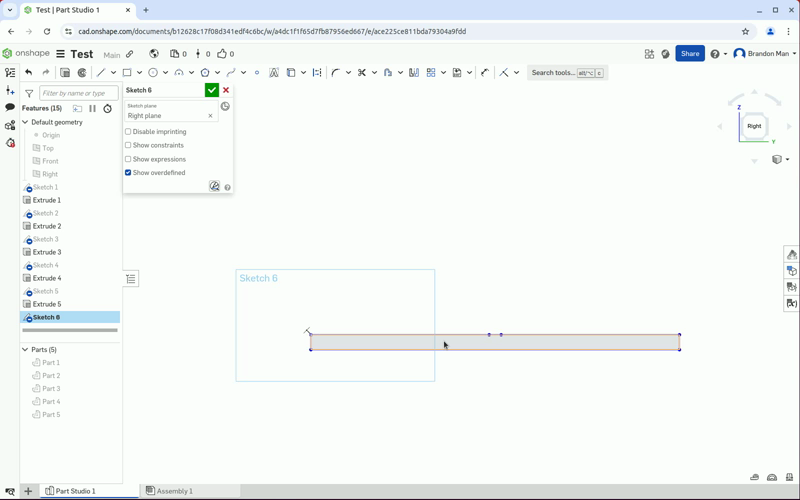
scroll(6)
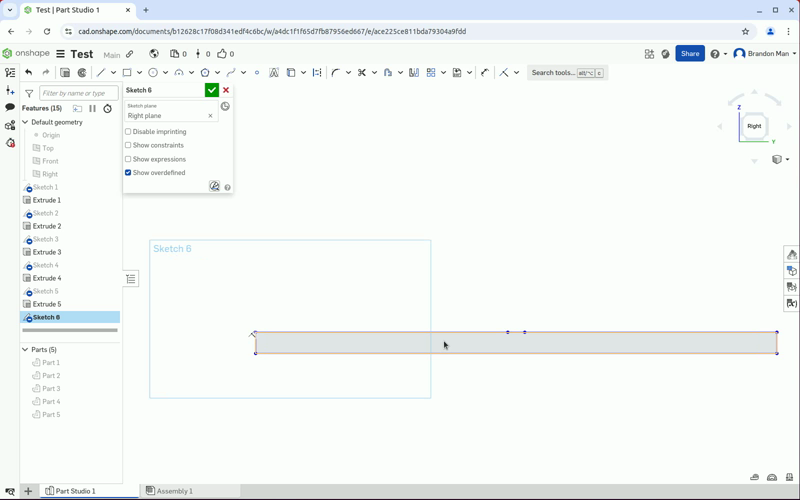
scroll(6)
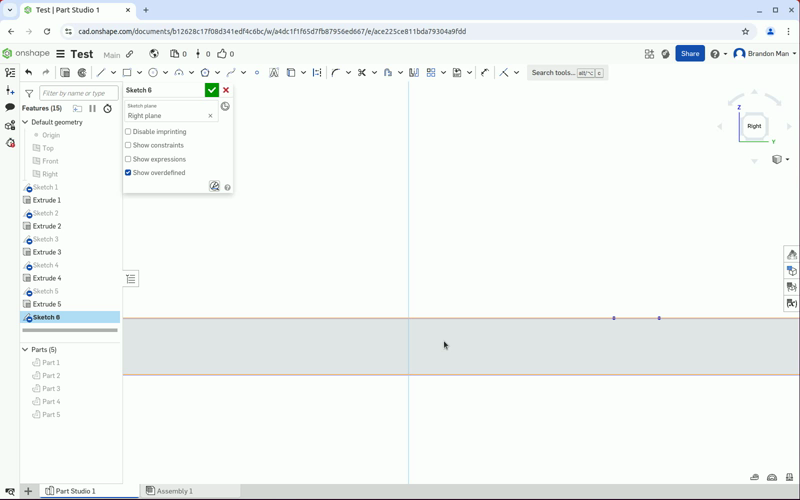
click(444, 340)
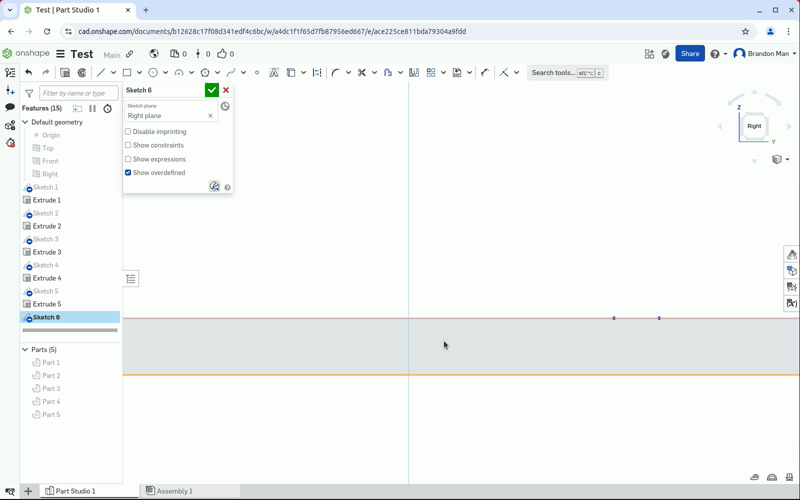
scroll(-6)
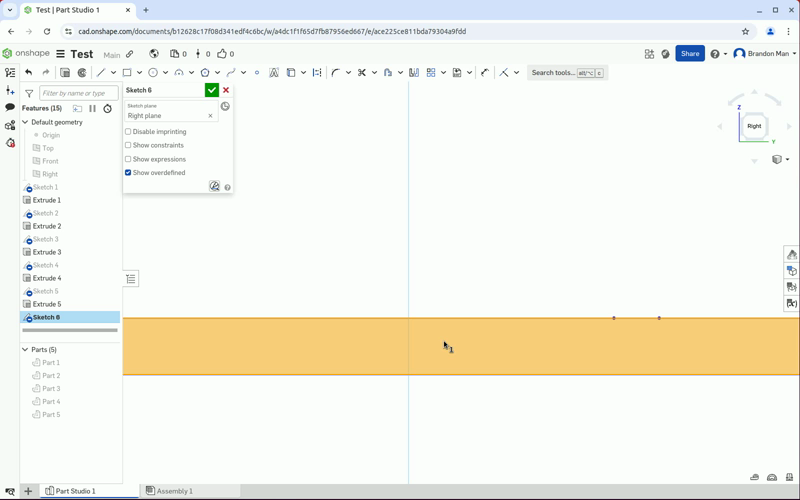
scroll(-6)
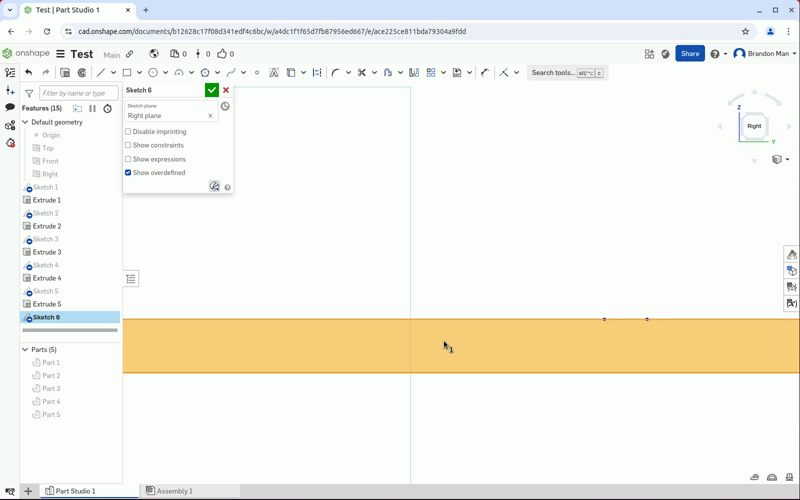
scroll(-6)
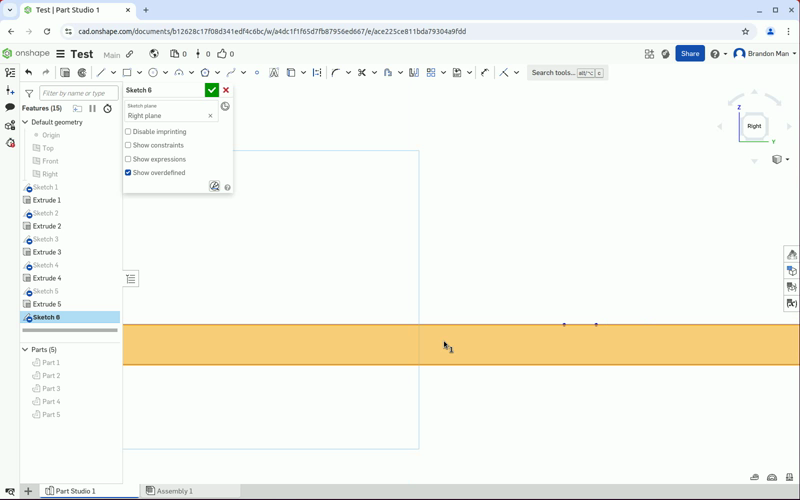
scroll(-6)
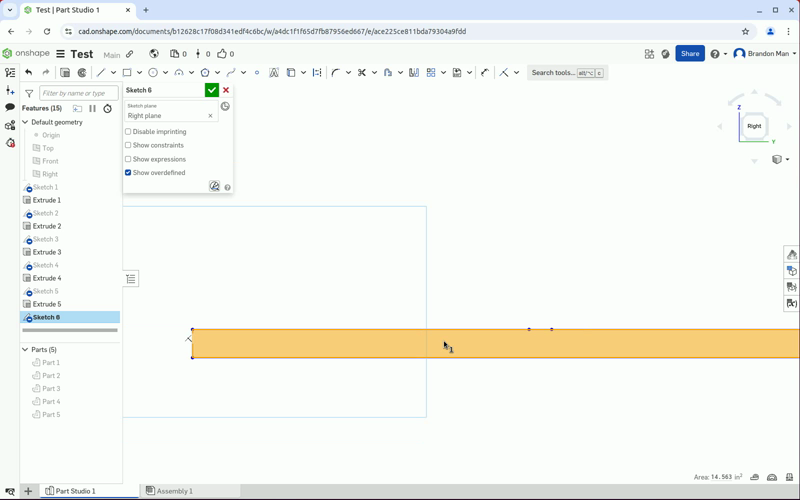
scroll(-6)
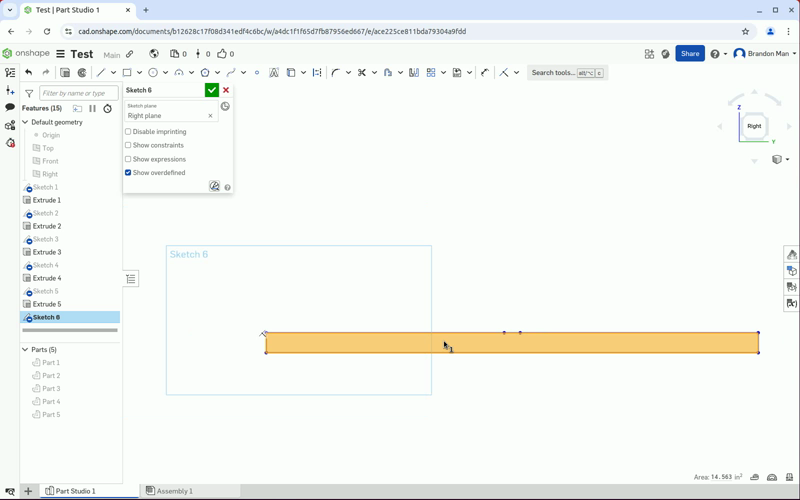
scroll(-6)
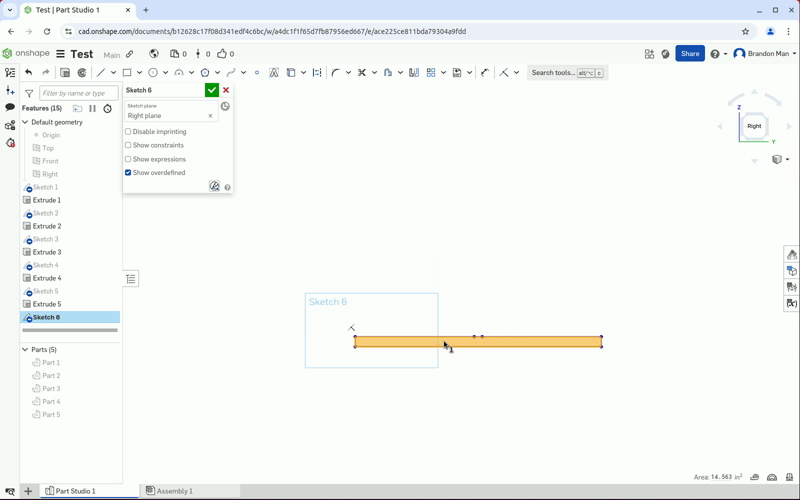
scroll(-6)
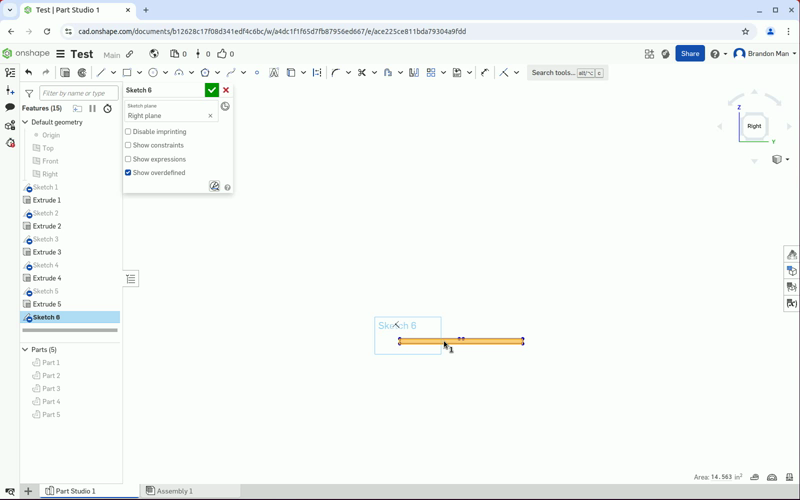
mouse_move(73, 352)
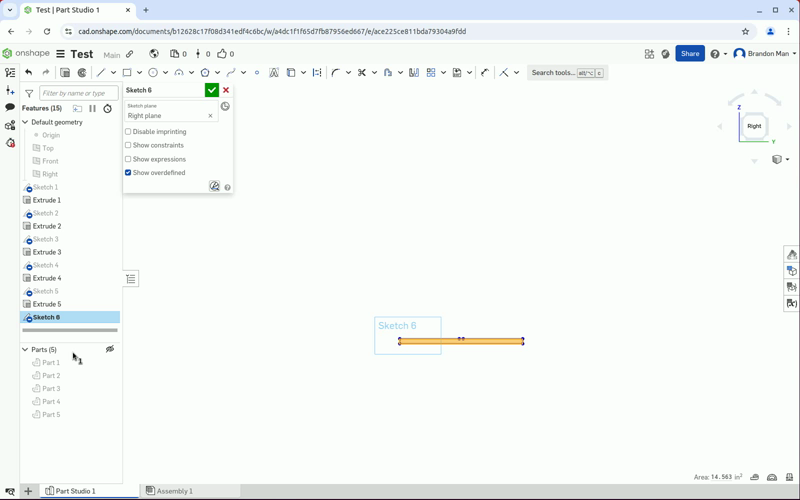
key(shift+y)
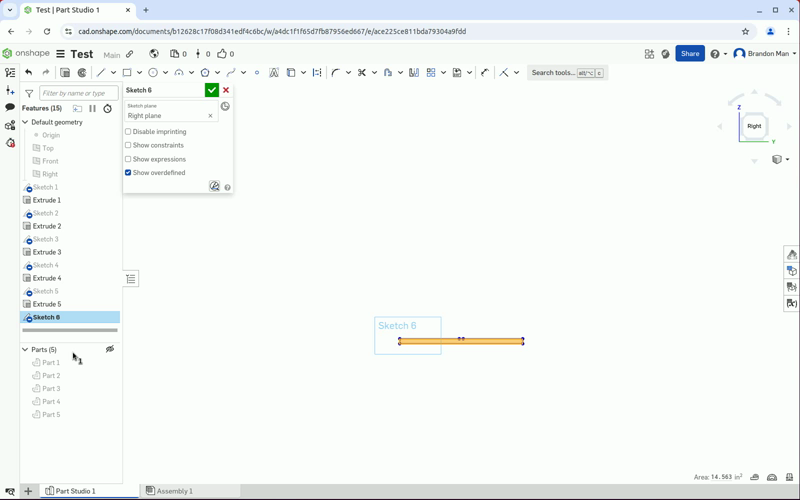
key(shift+e)
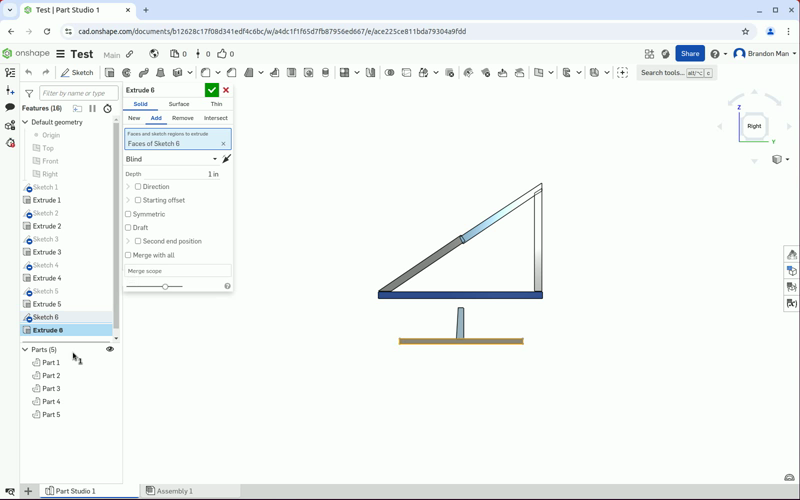
mouse_move(143, 106)
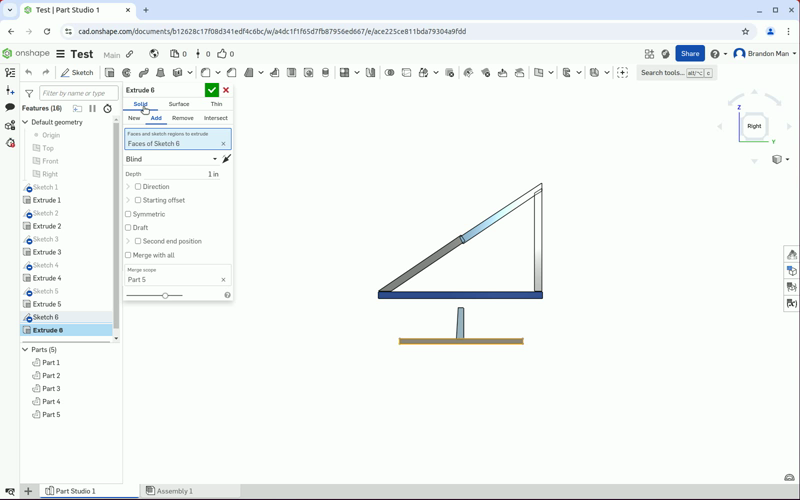
click(143, 106)
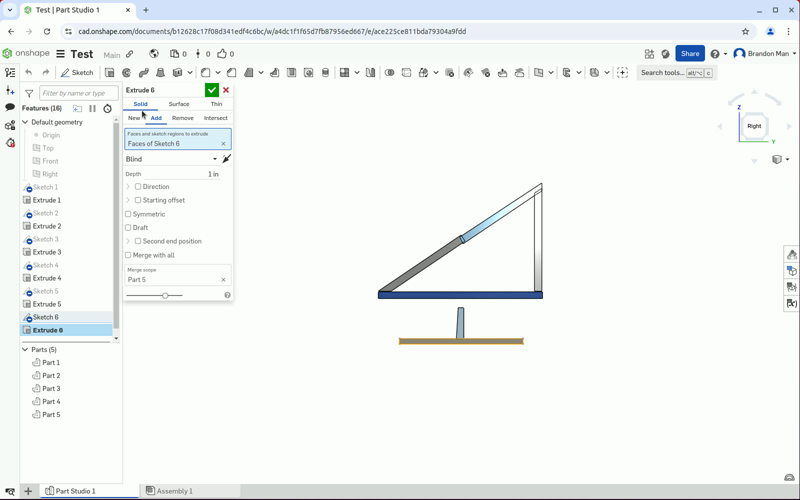
mouse_move(137, 120)
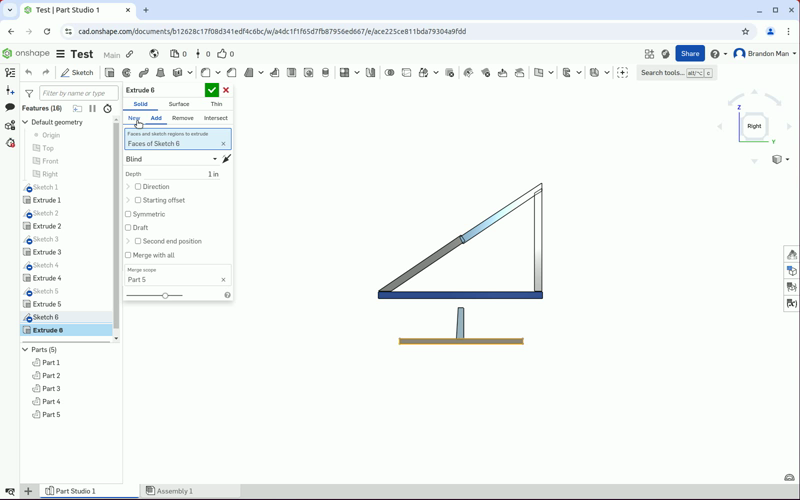
click(137, 120)
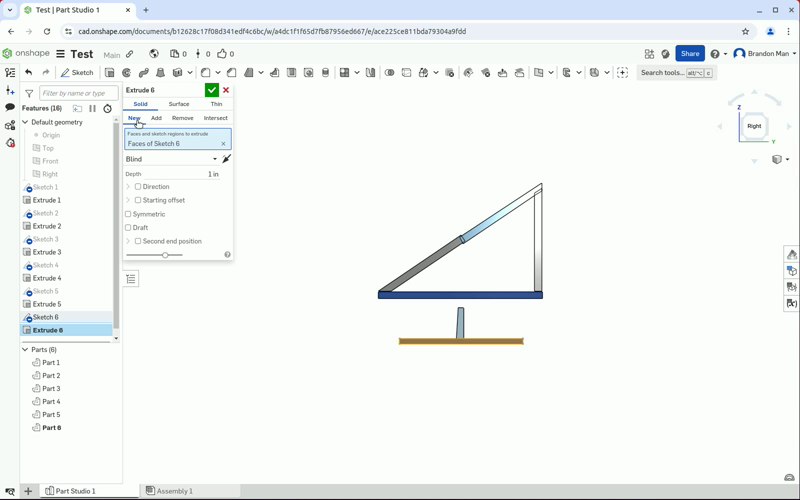
key(tab, 4)
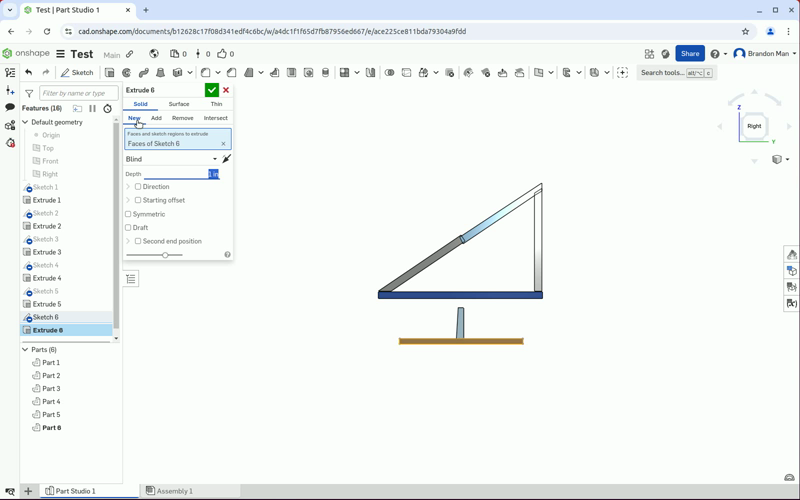
text(22.145)
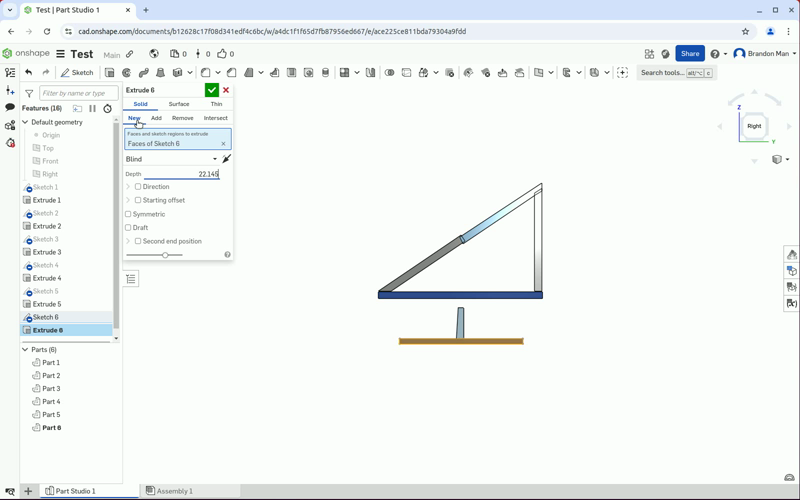
key(enter)
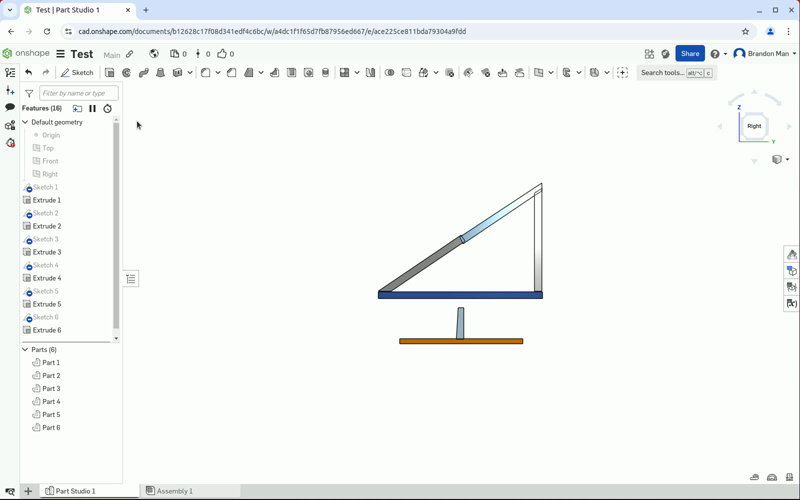
key(shift+h)
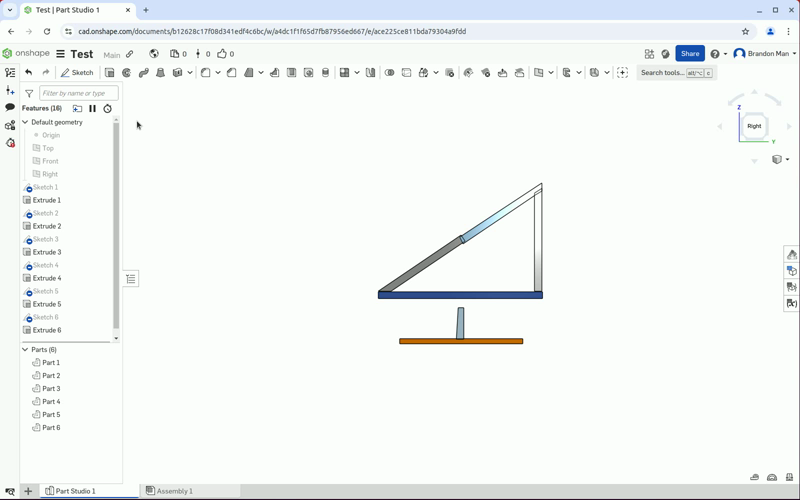
key(shift+h)
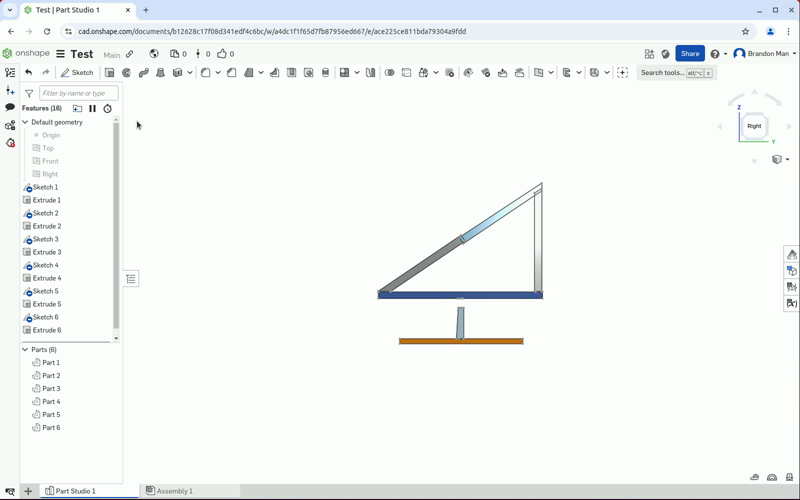
key(shift+7)
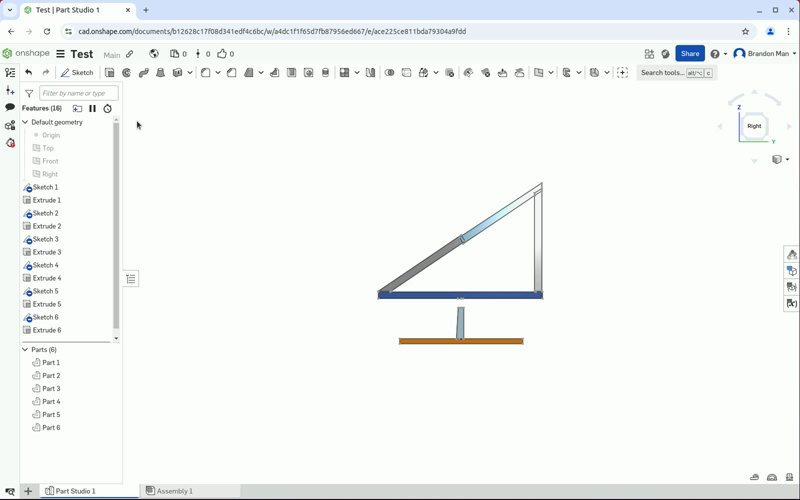
key(right, 2)
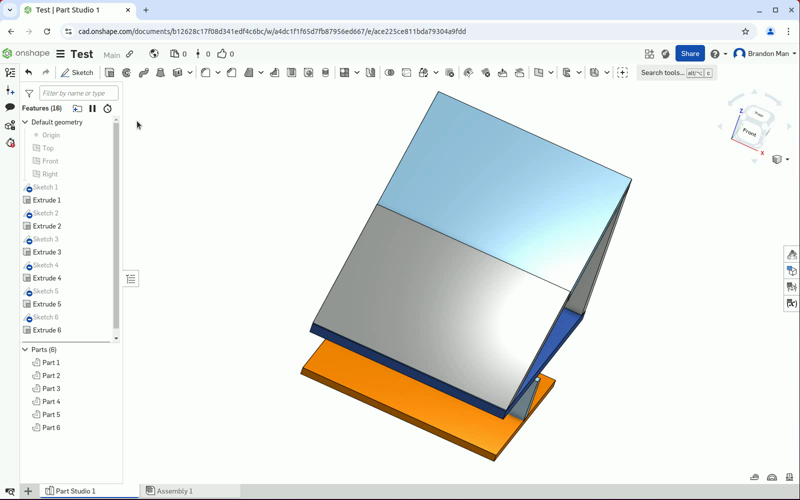
key(down, 2)
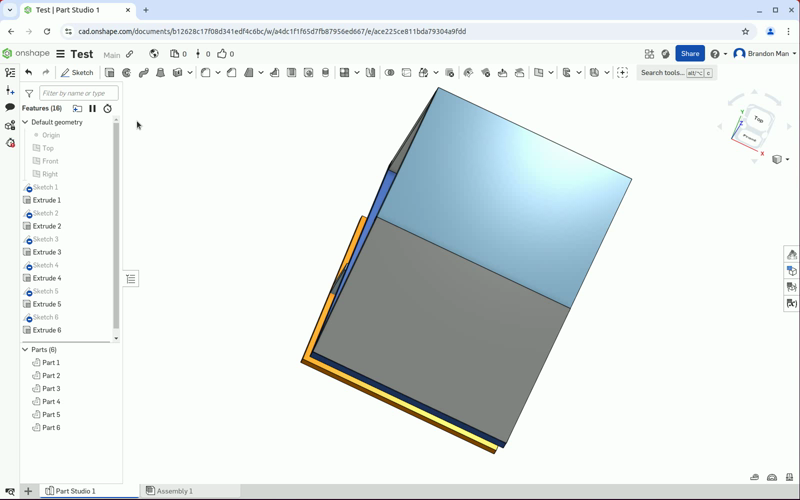
key(up, 2)
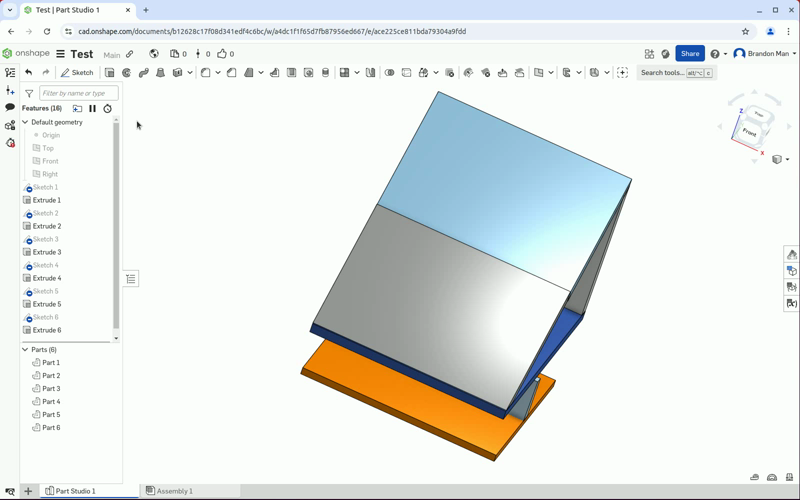
key(left, 2)
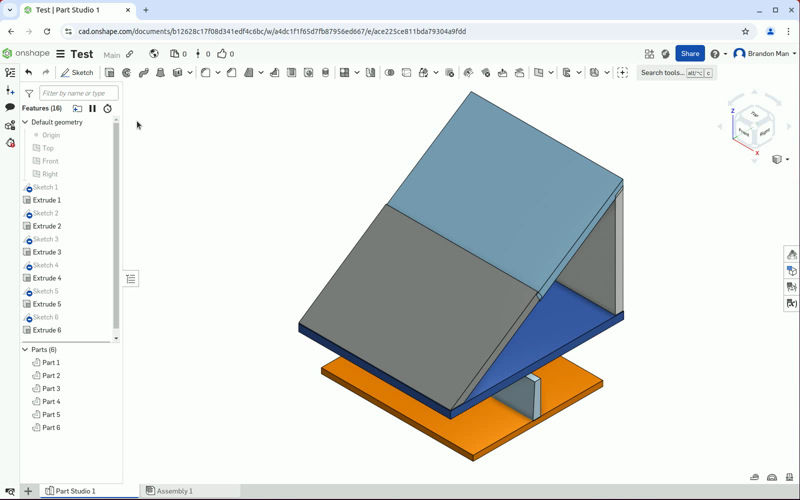
mouse_move(69, 189)
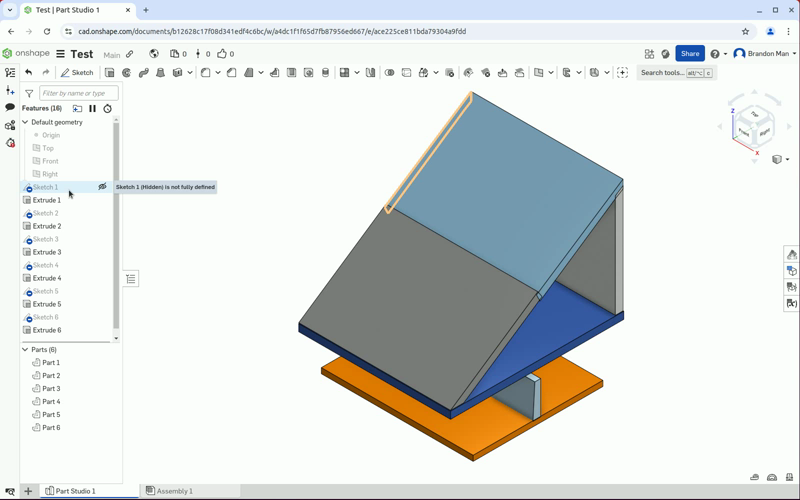
click(69, 189)